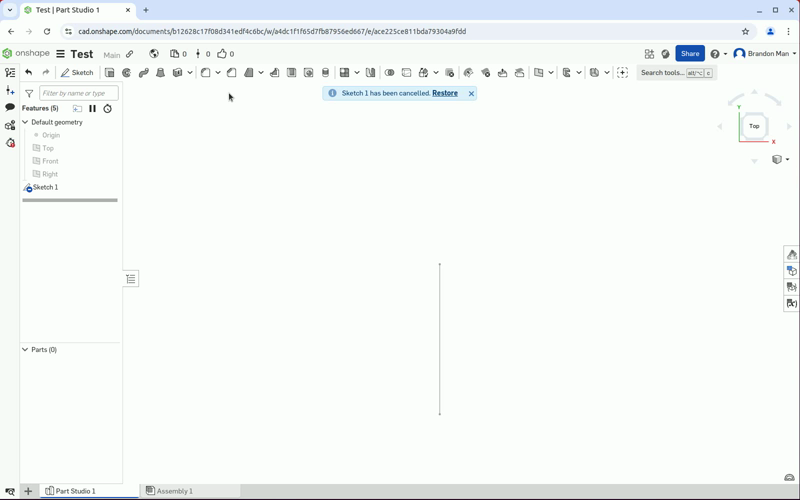
key(shift+h)
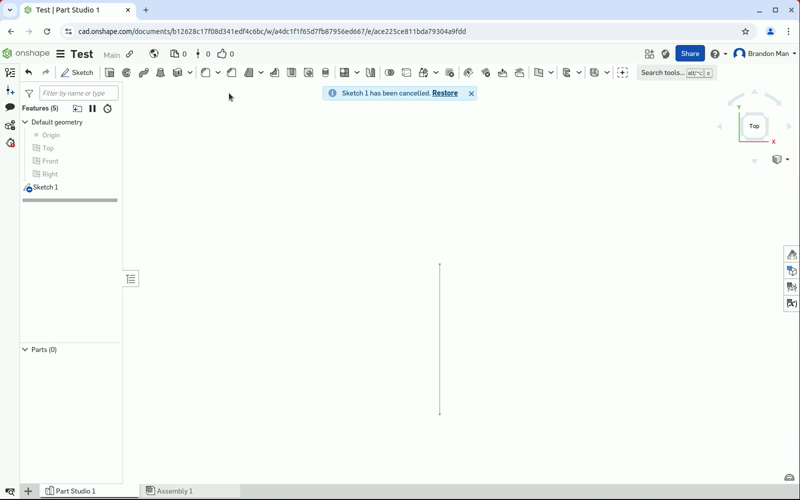
key(shift+s)
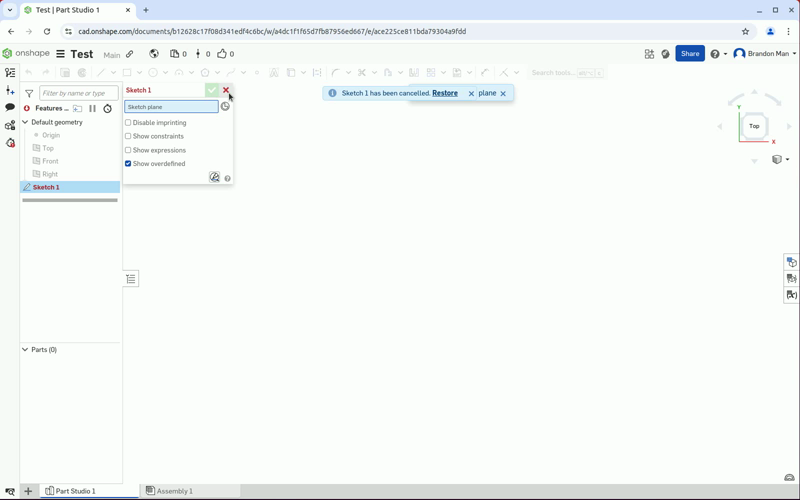
mouse_move(73, 150)
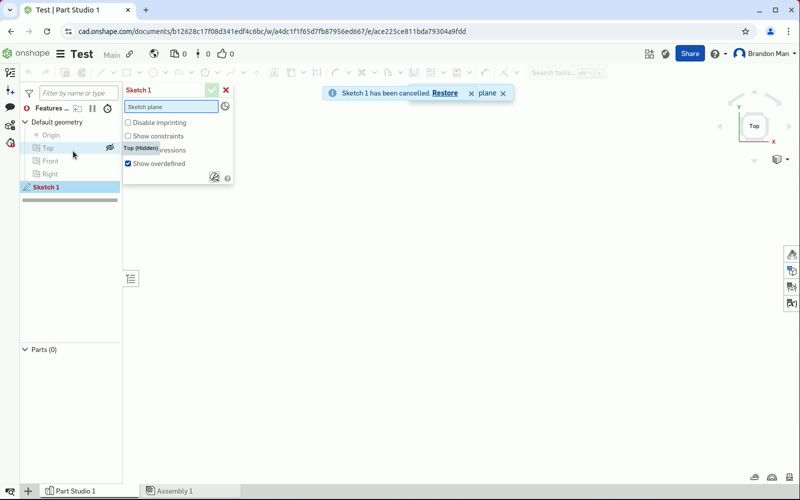
click(73, 150)
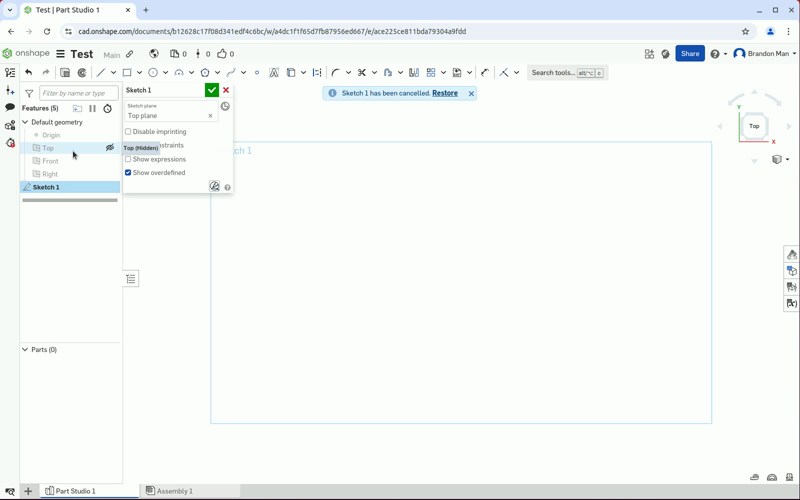
mouse_move(73, 352)
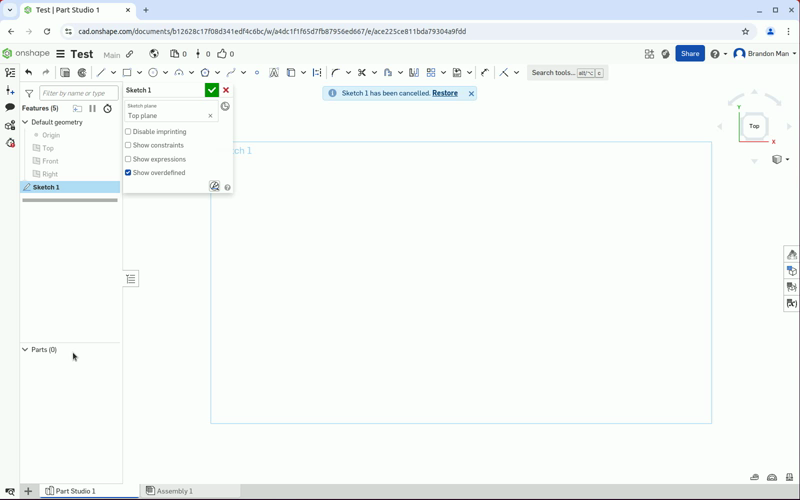
key(y)
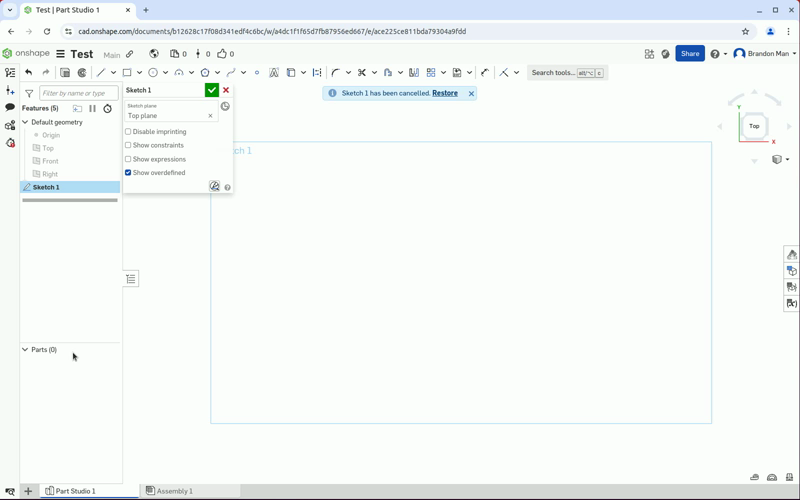
key(l)
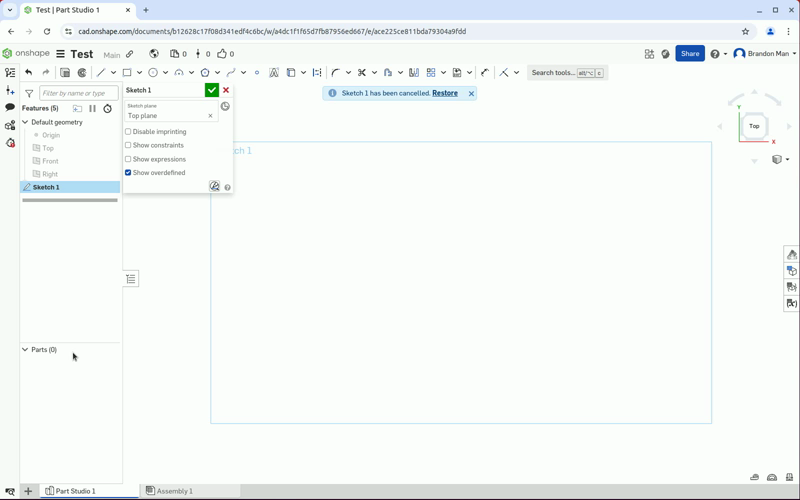
key_down(shift)
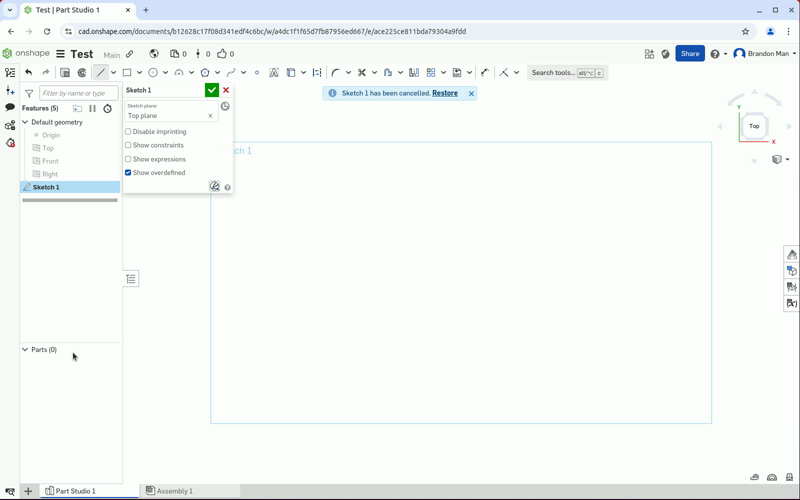
mouse_move(460, 282)
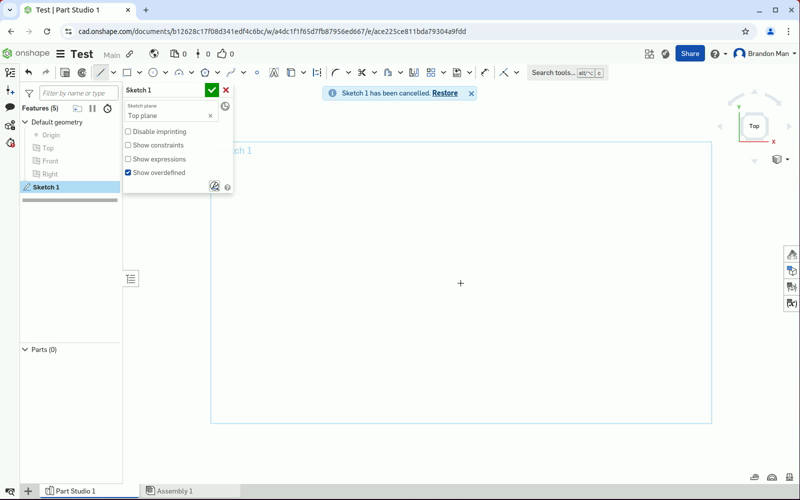
click(460, 282)
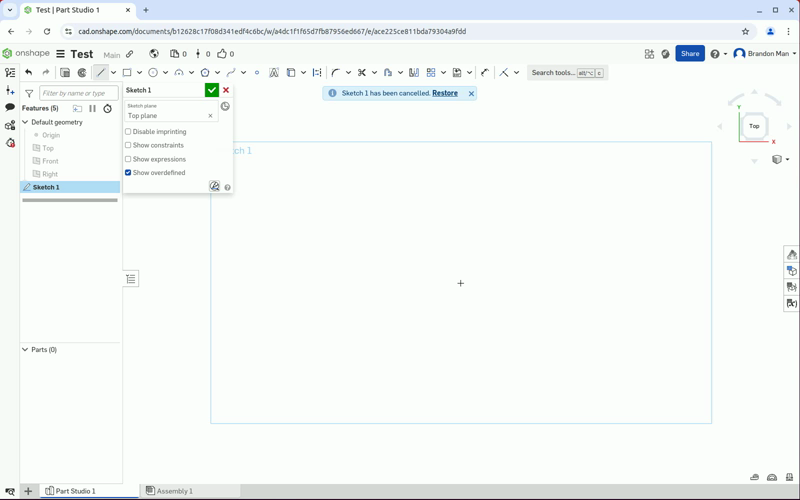
key_up(shift)
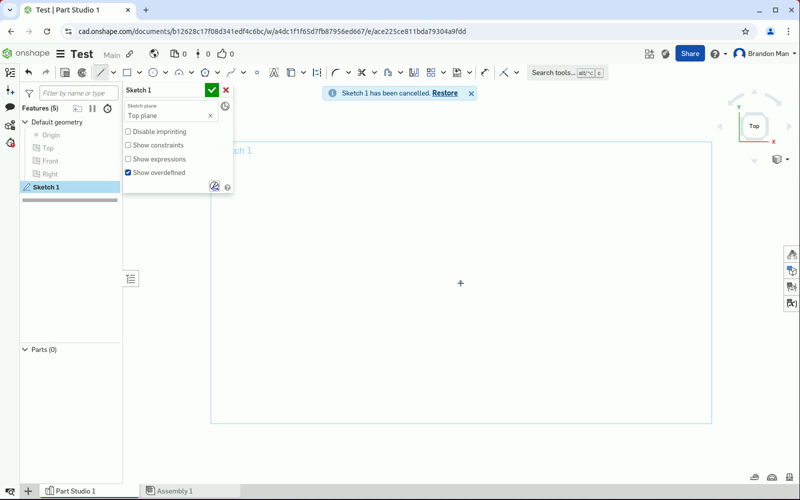
key_down(shift)
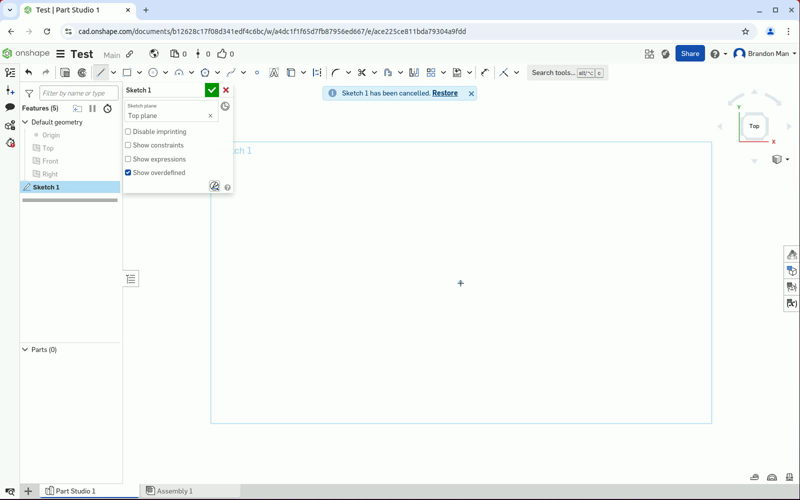
mouse_move(573, 282)
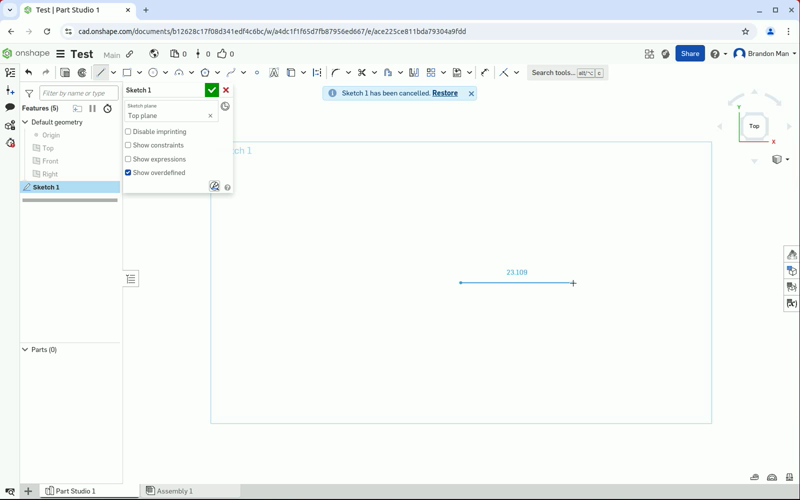
click(573, 282)
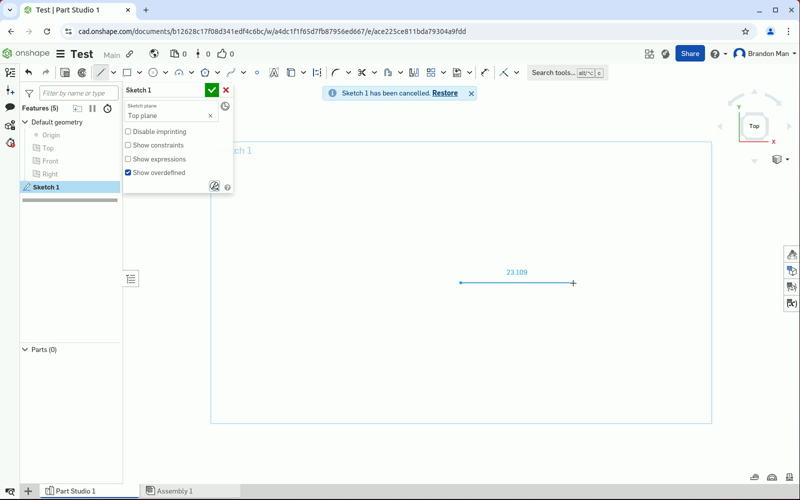
key_up(shift)
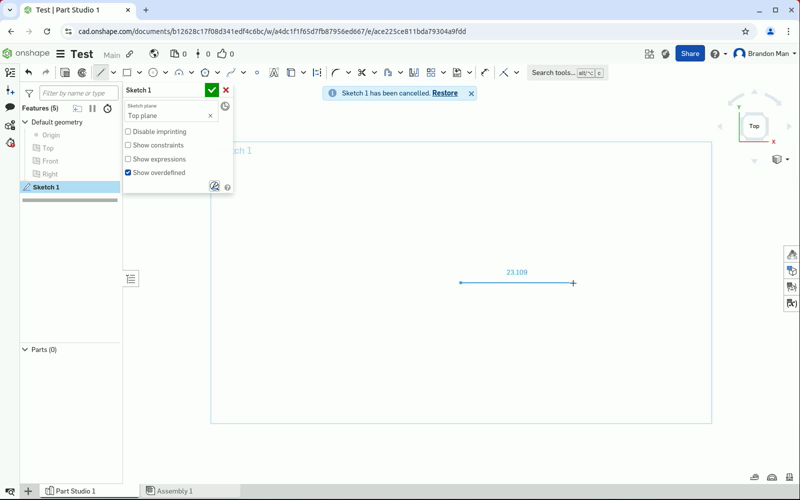
key_down(shift)
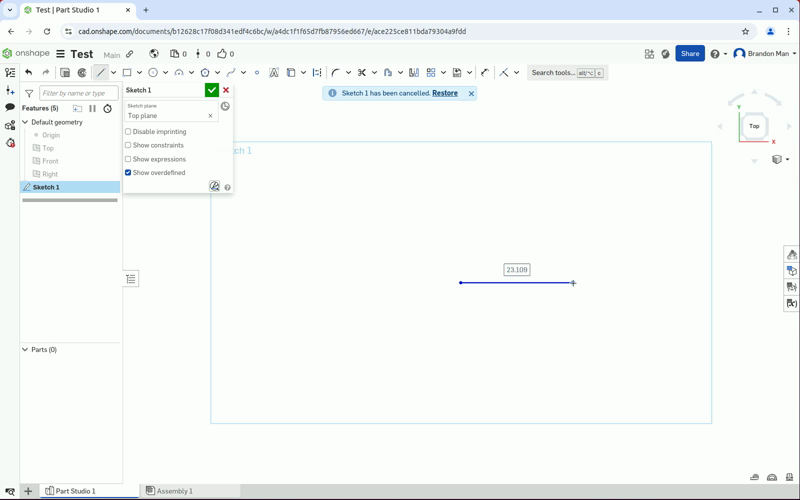
mouse_move(573, 184)
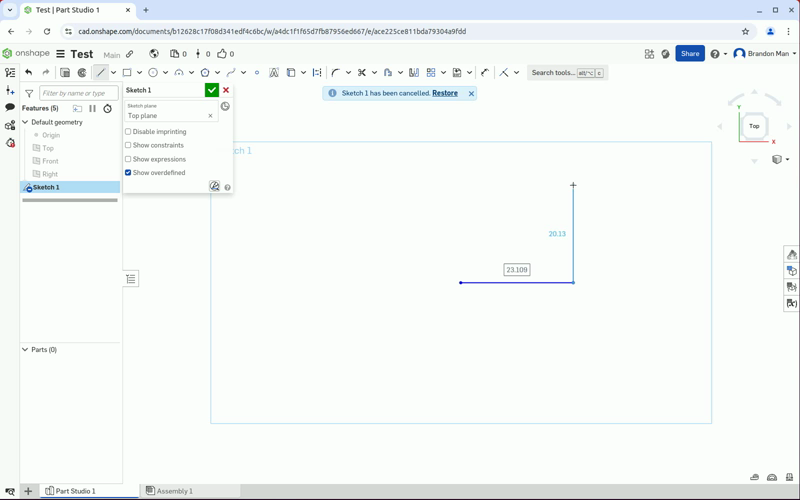
click(573, 184)
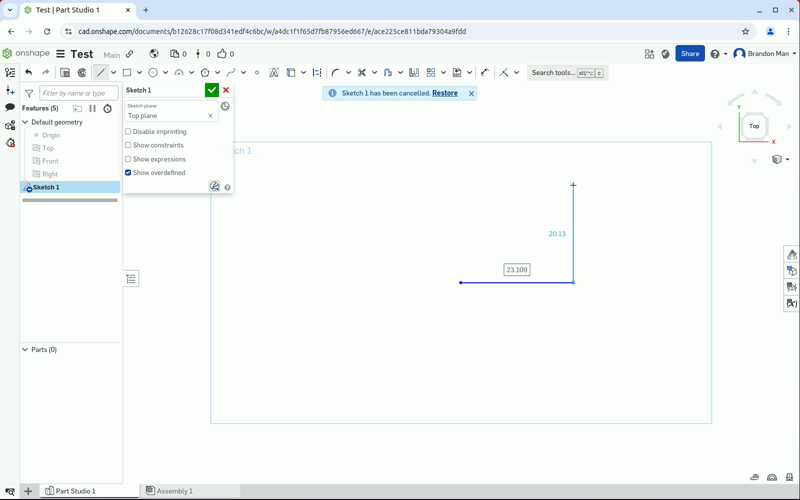
key_up(shift)
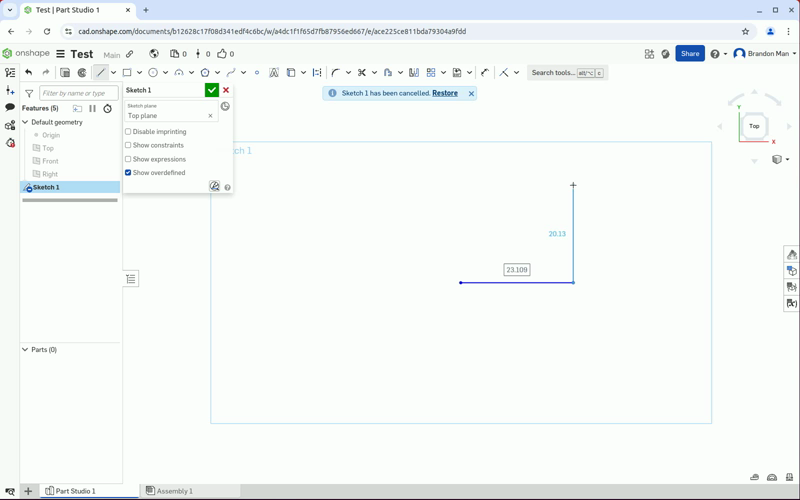
key_down(shift)
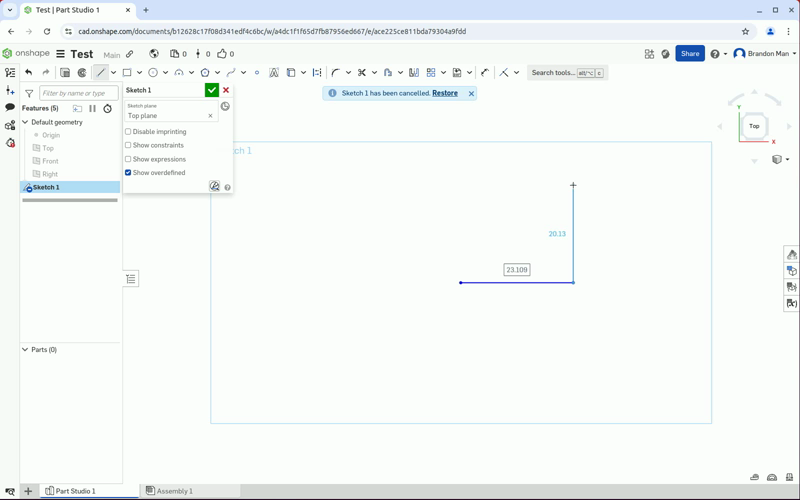
mouse_move(460, 184)
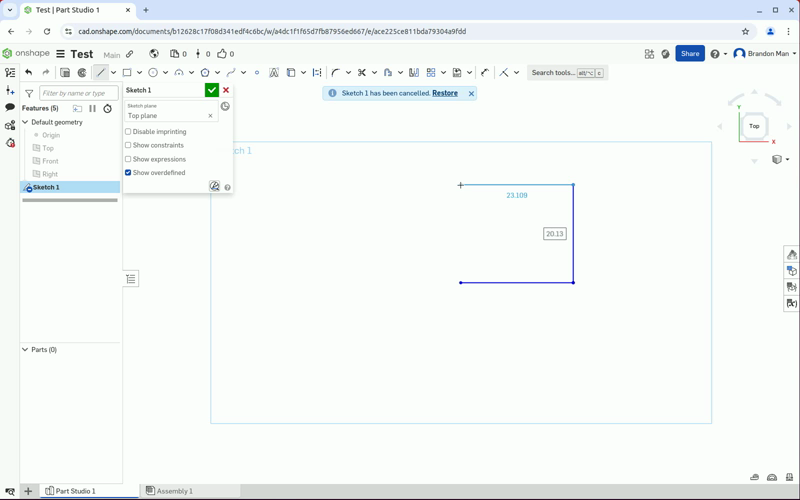
click(460, 184)
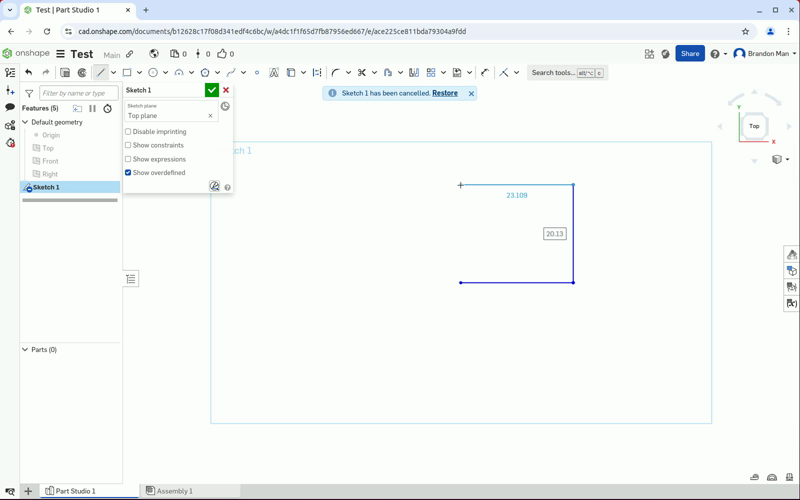
key_up(shift)
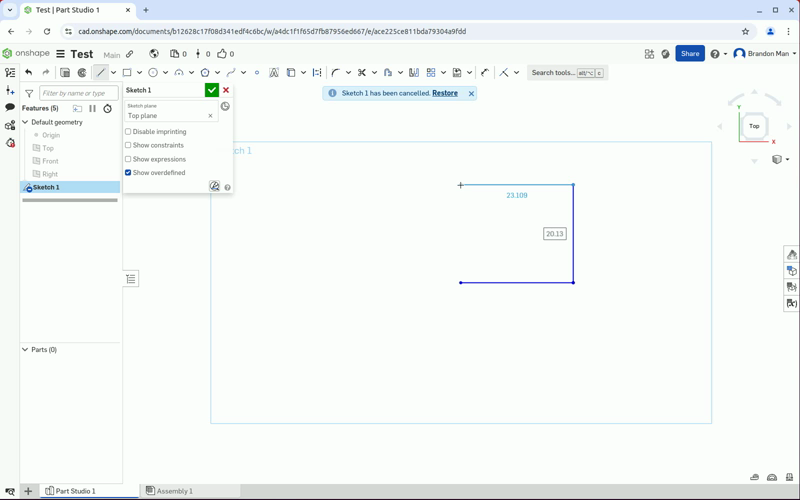
key_down(shift)
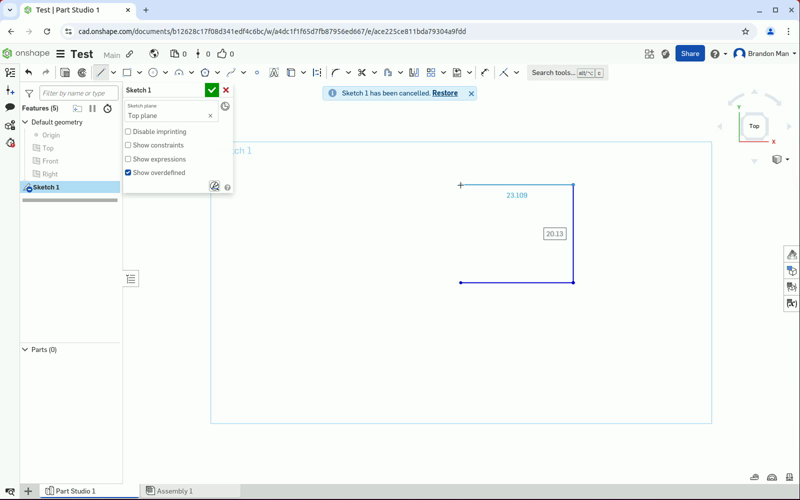
mouse_move(460, 282)
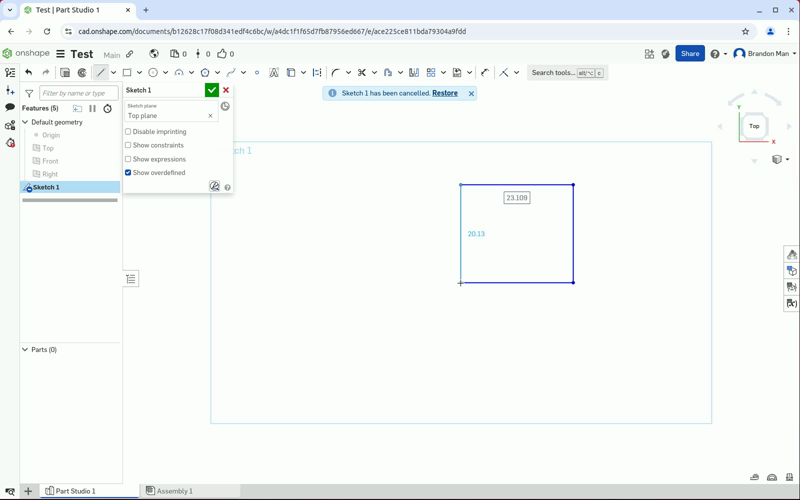
key_up(shift)
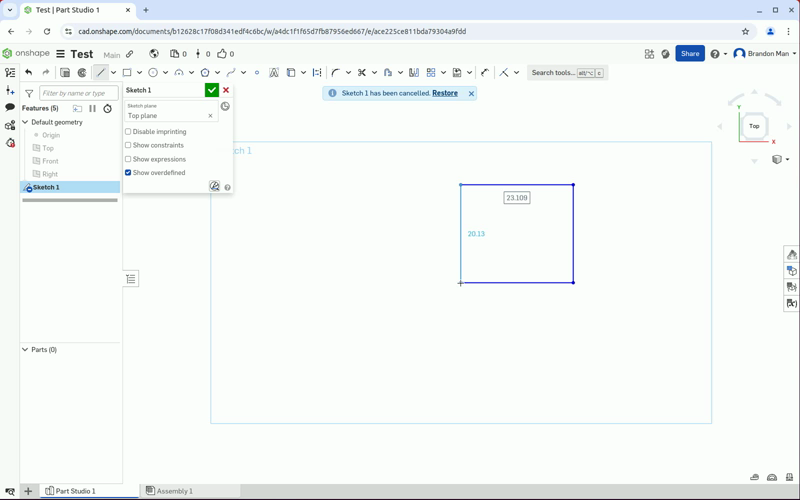
click(460, 282)
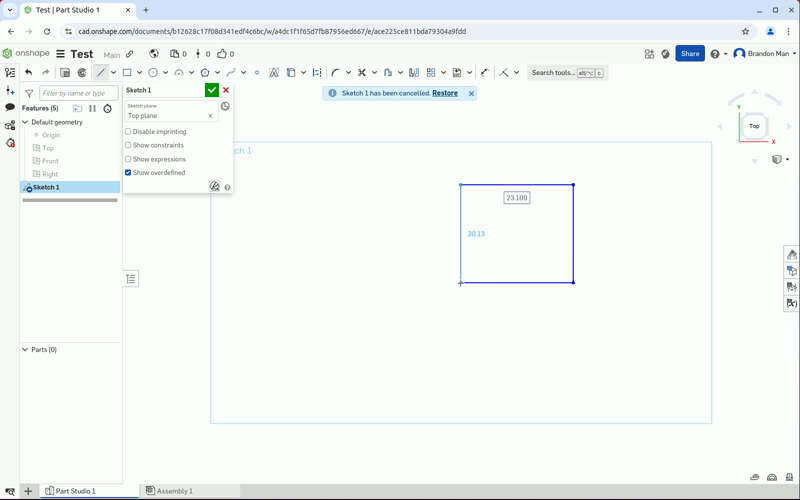
key(esc)
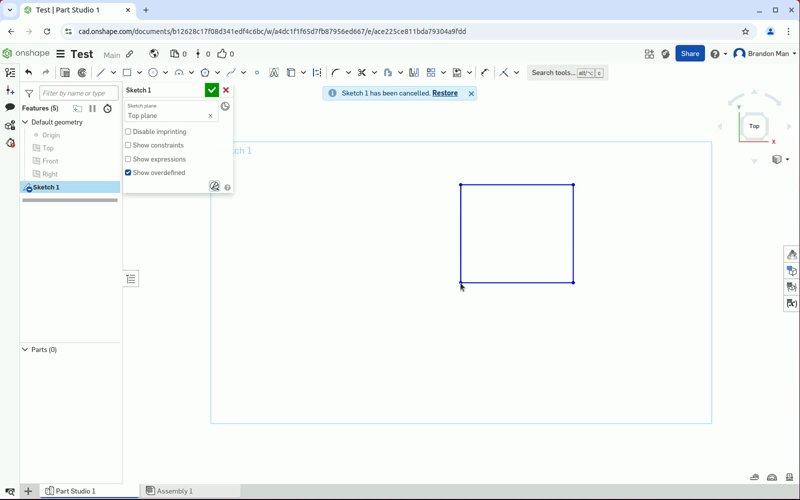
mouse_move(520, 272)
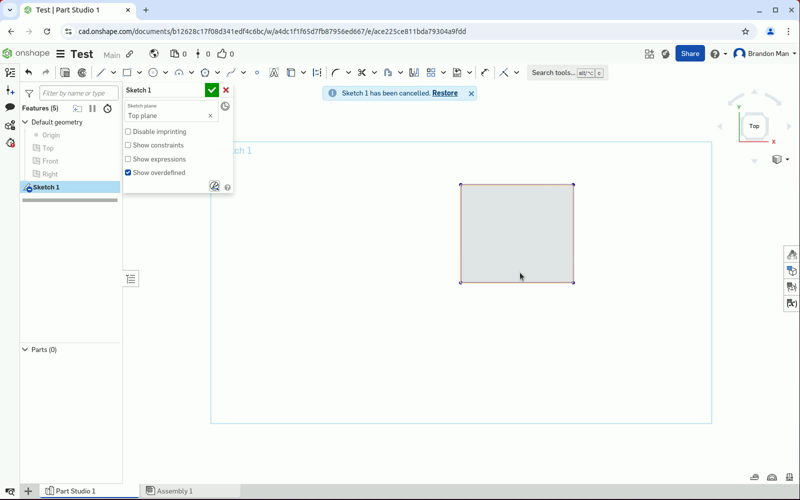
click(520, 272)
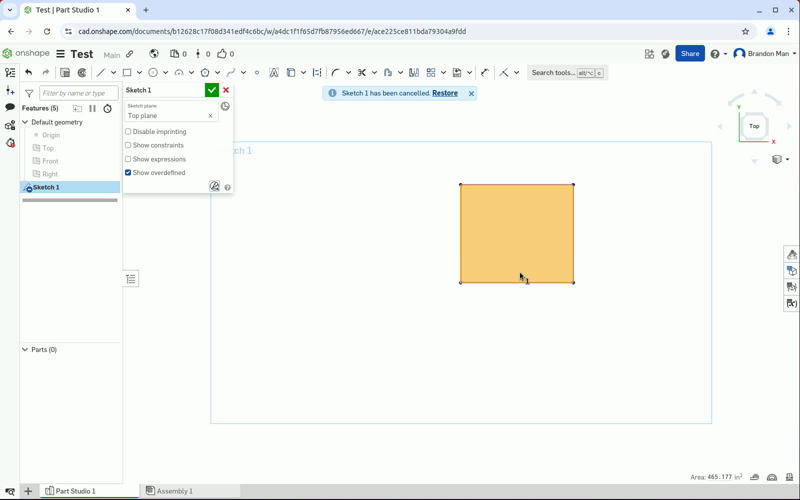
mouse_move(73, 352)
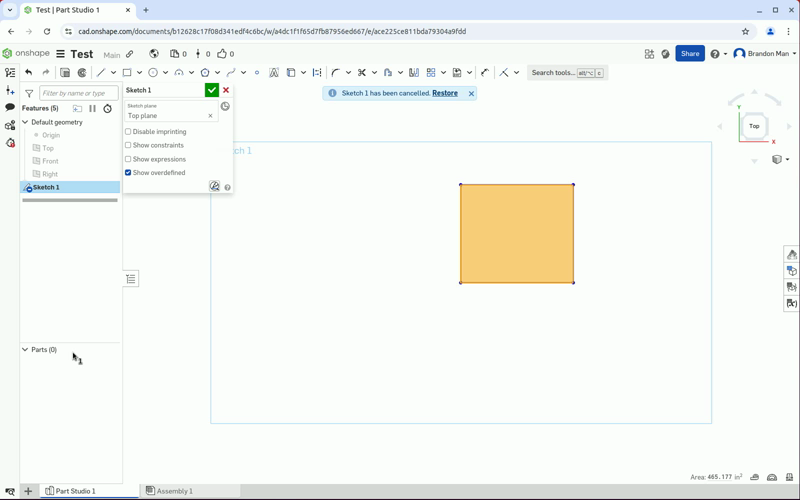
key(shift+y)
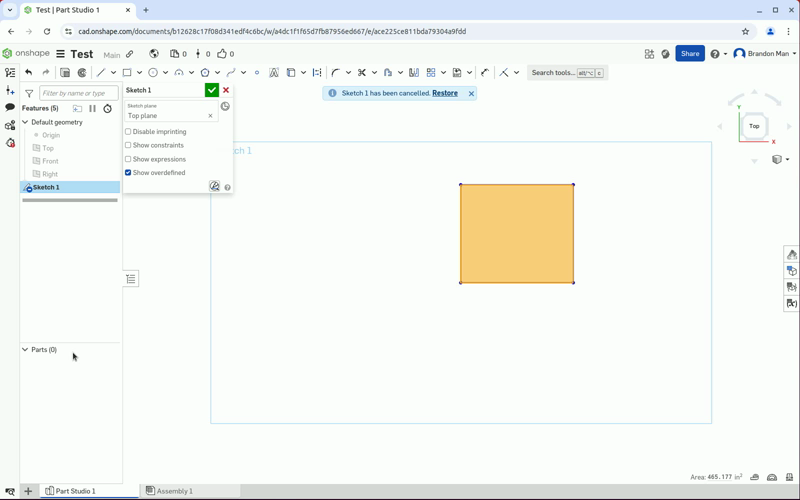
key(shift+e)
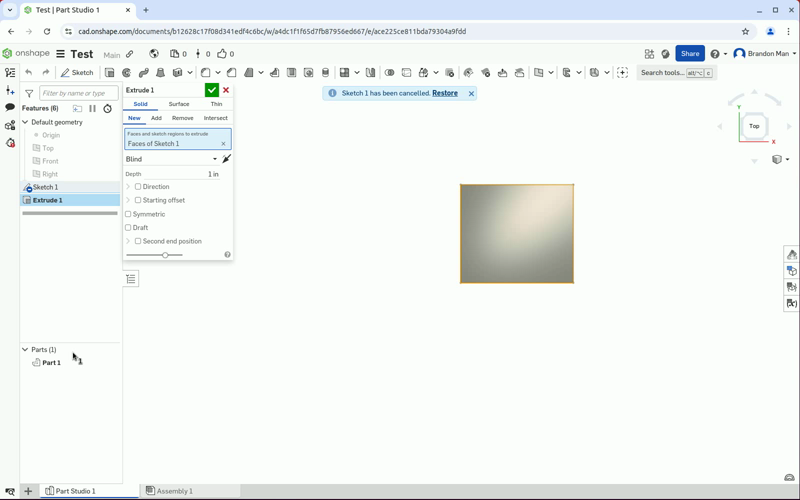
mouse_move(143, 106)
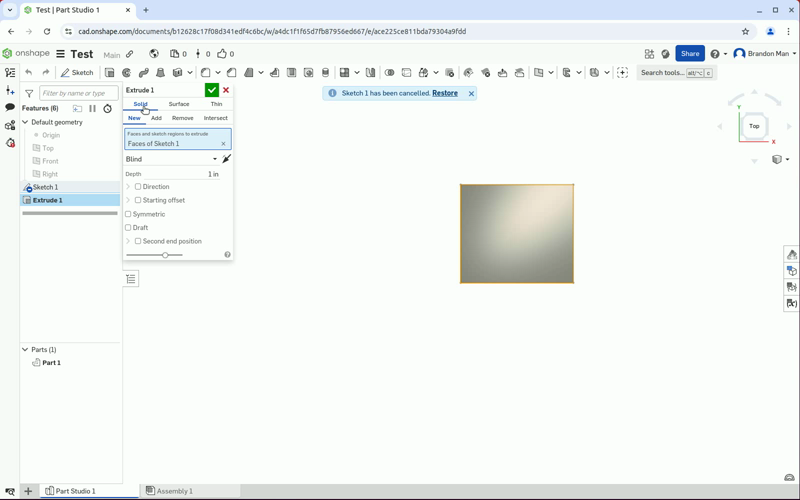
click(143, 106)
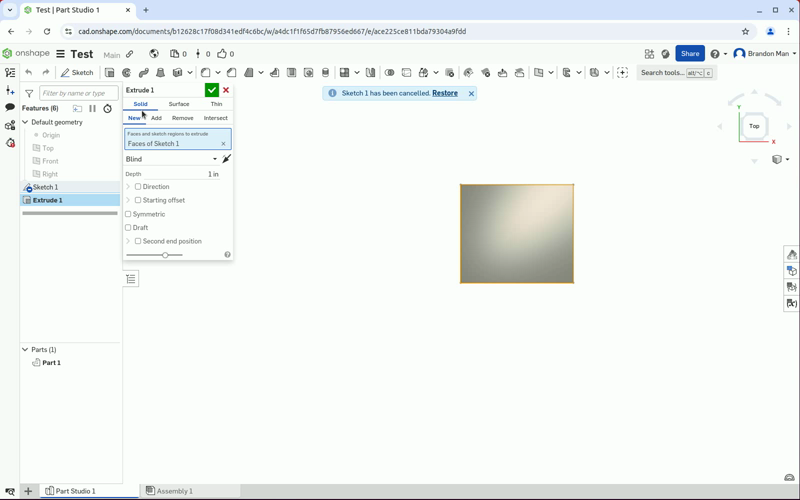
mouse_move(137, 120)
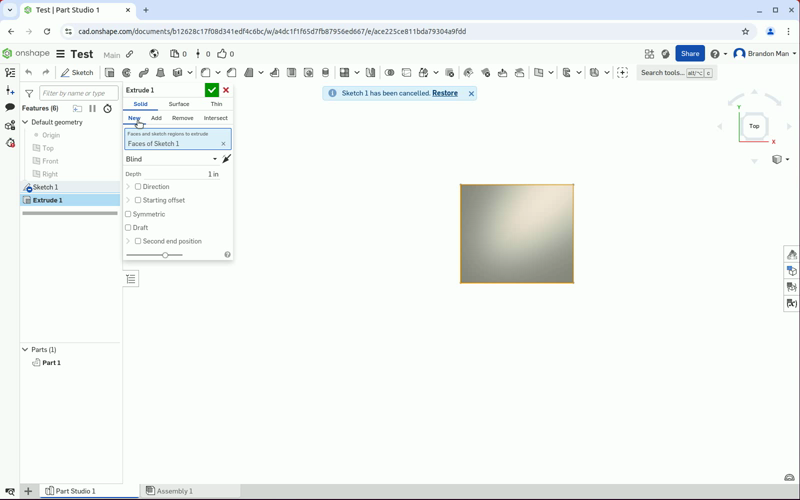
click(137, 120)
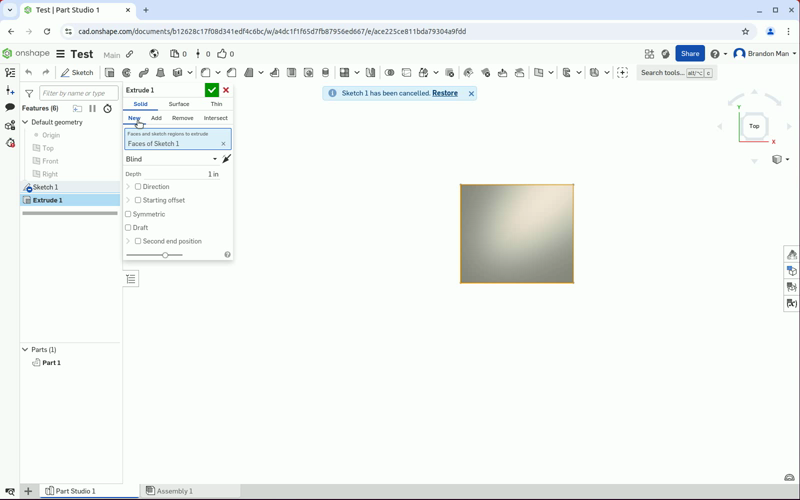
key(tab, 4)
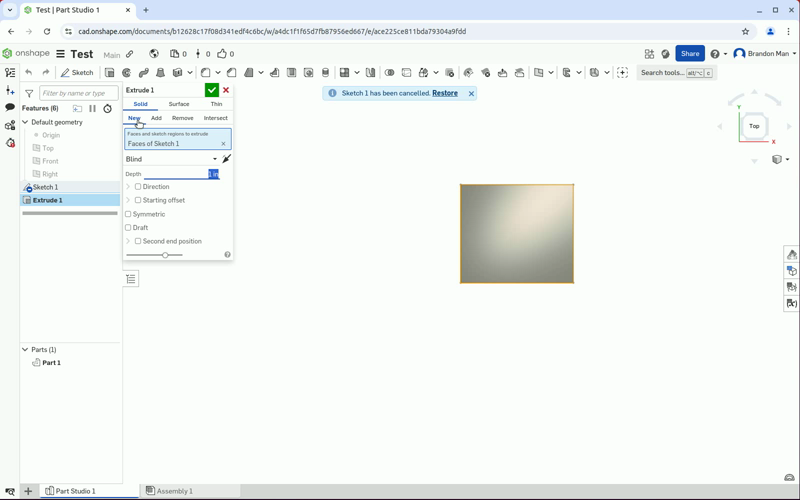
text(5.777)
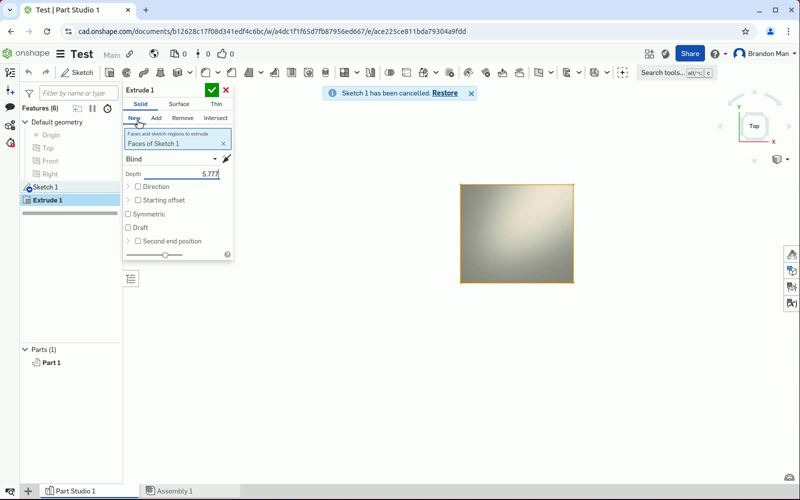
key(enter)
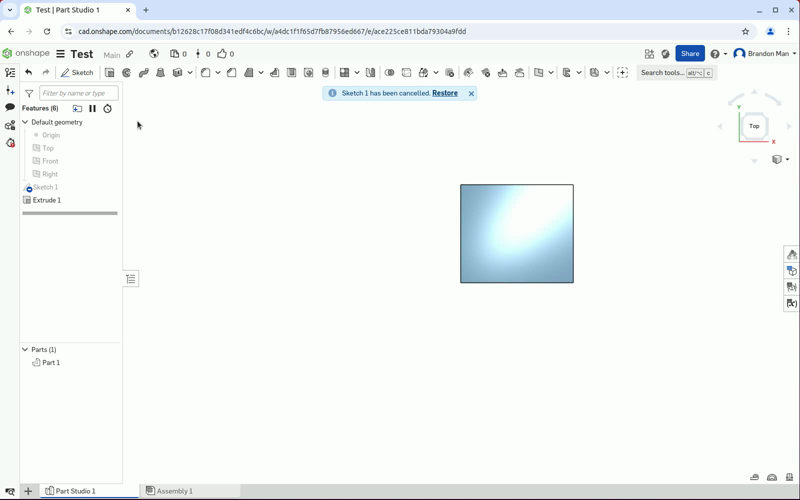
key(shift+h)
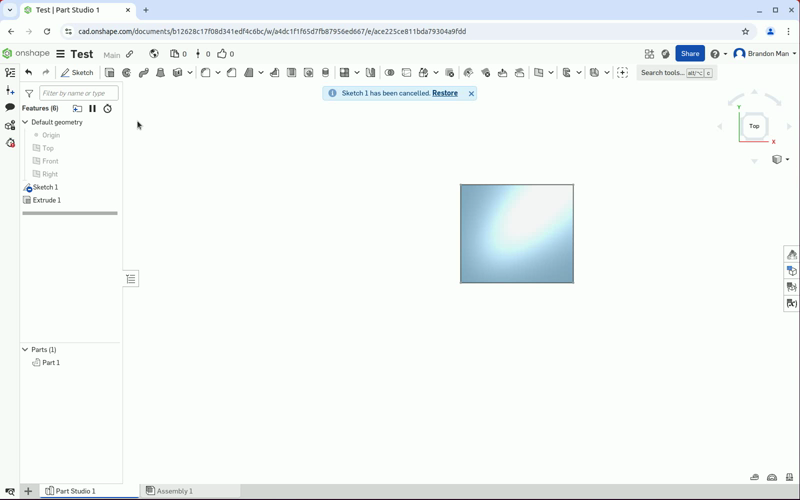
key(shift+h)
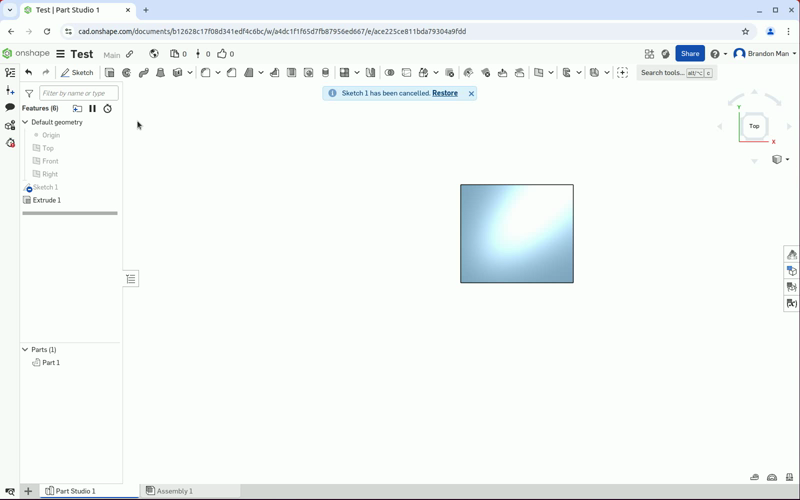
mouse_move(73, 189)
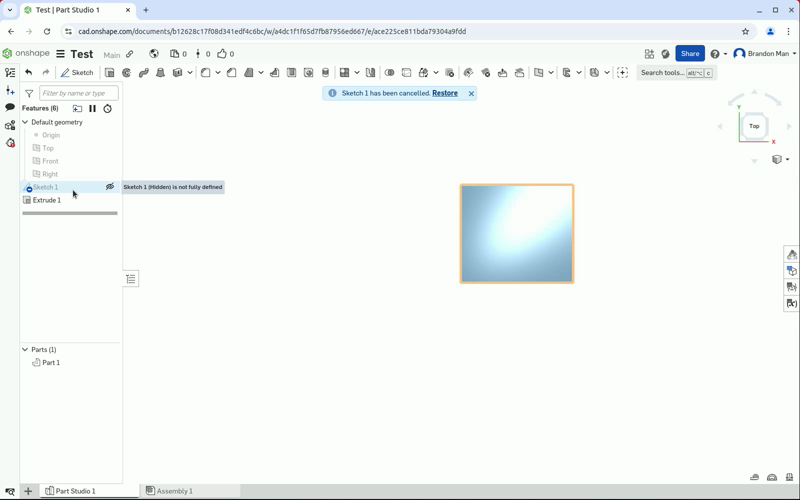
click(73, 189)
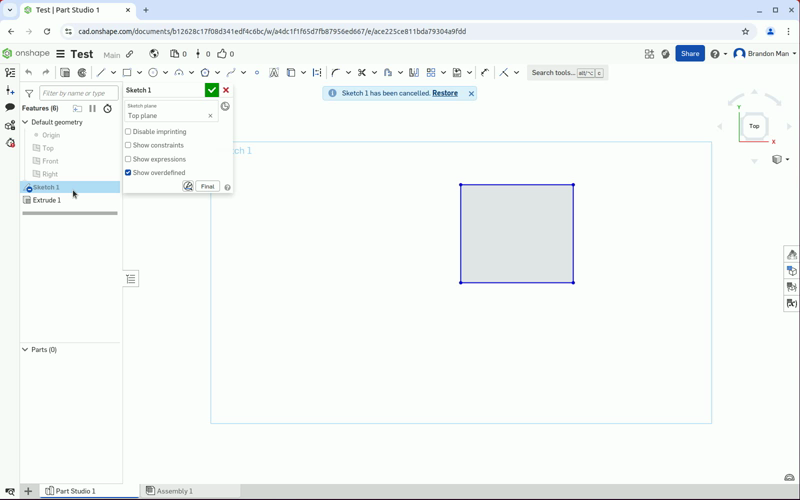
mouse_move(229, 92)
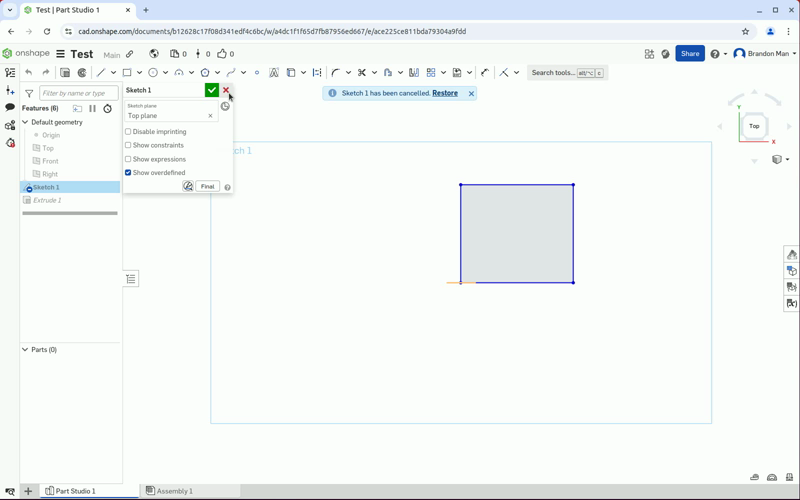
click(229, 92)
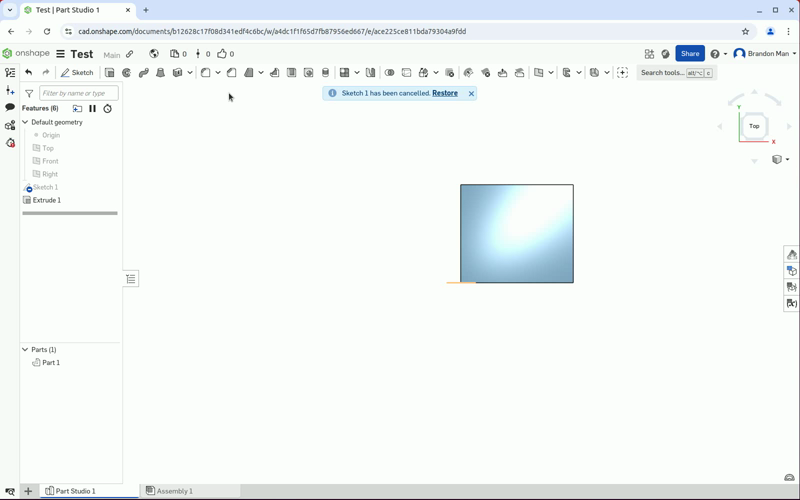
mouse_move(73, 352)
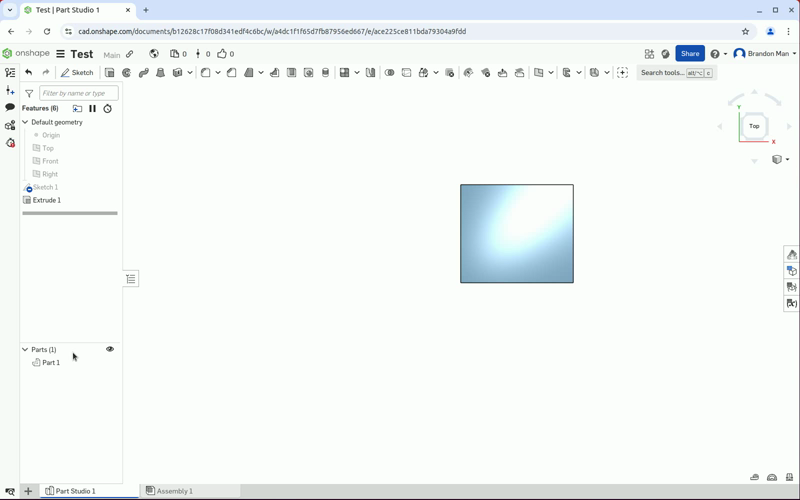
key(y)
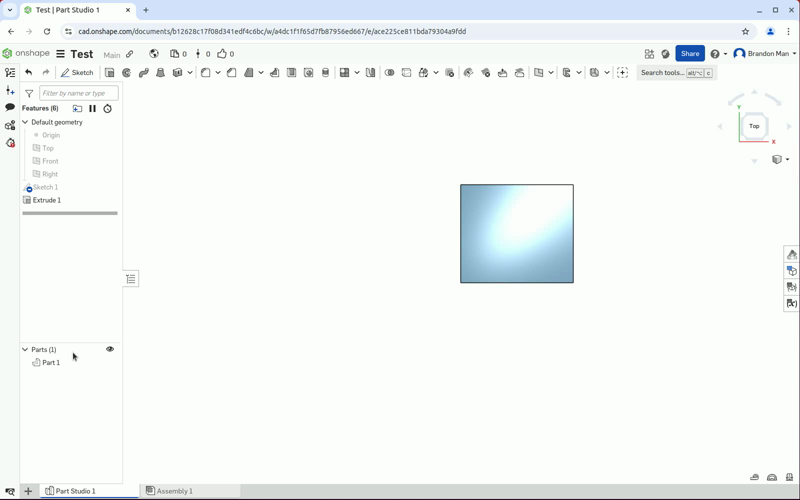
key(shift+p)
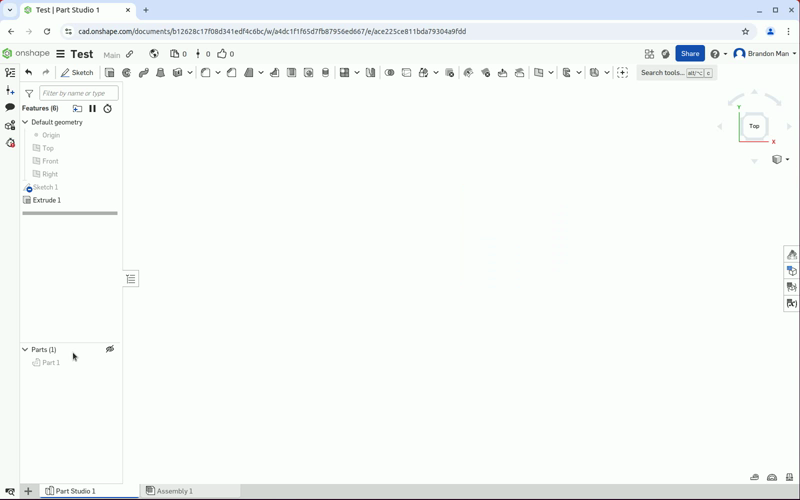
key(space)
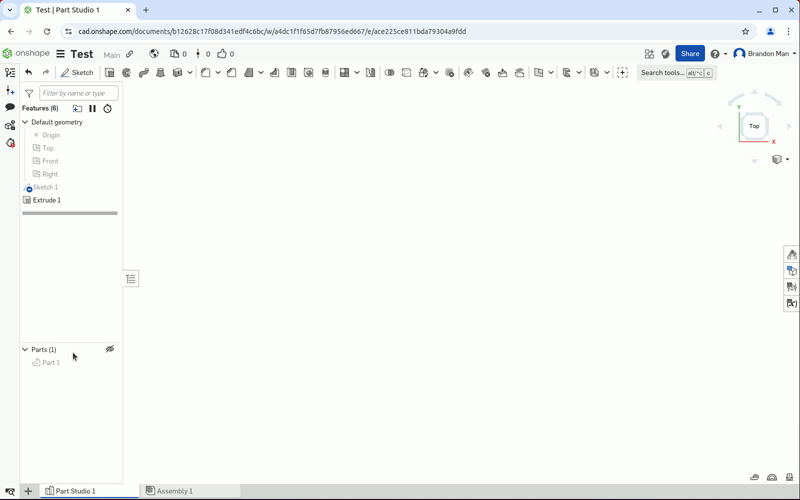
key_down(shift)
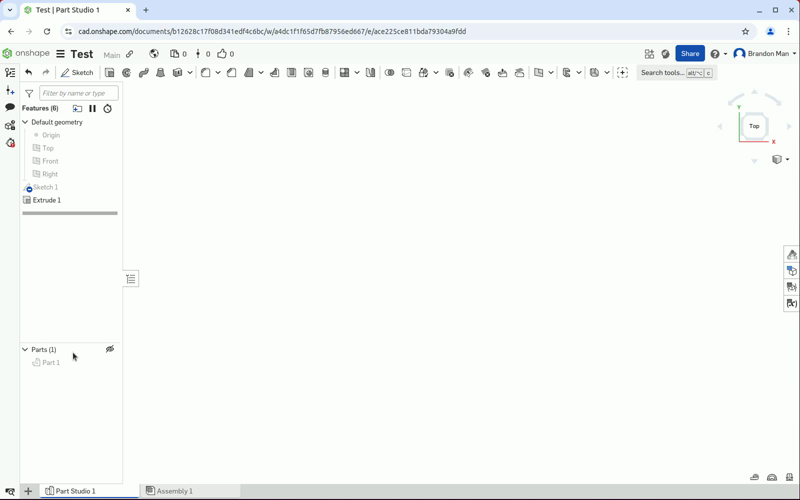
key(up)
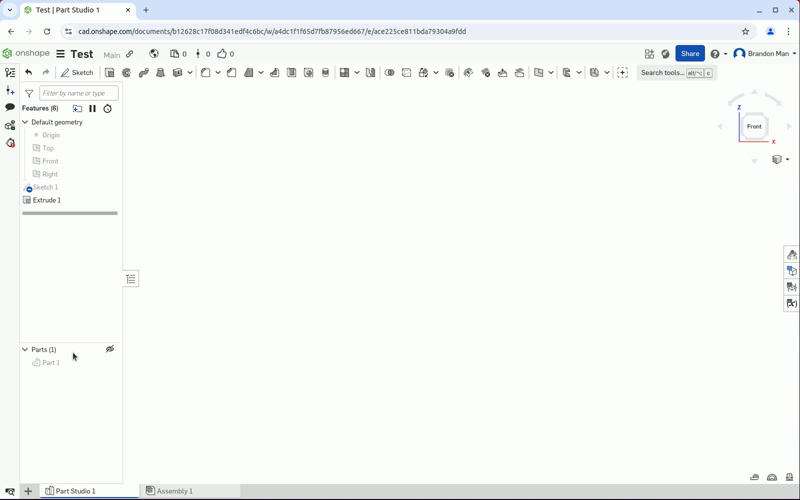
key_up(shift)
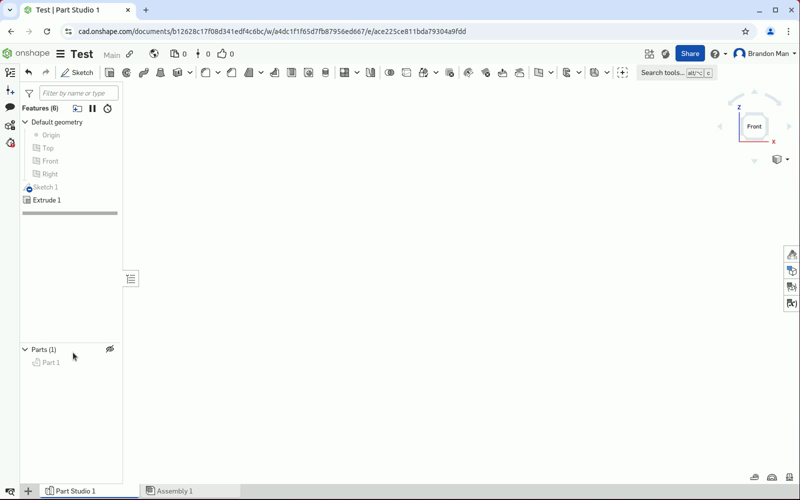
mouse_move(73, 352)
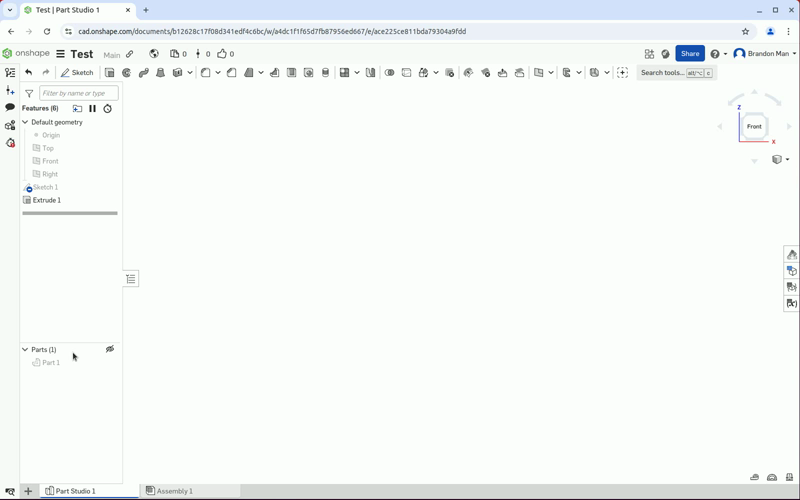
key(shift+y)
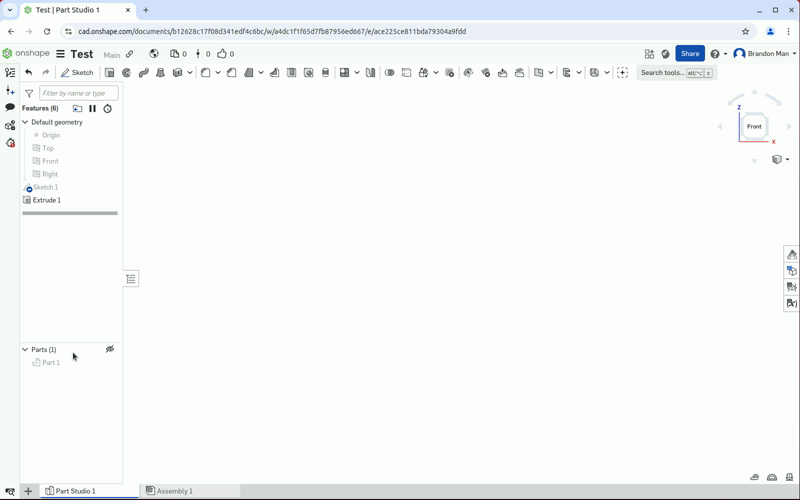
key(shift+s)
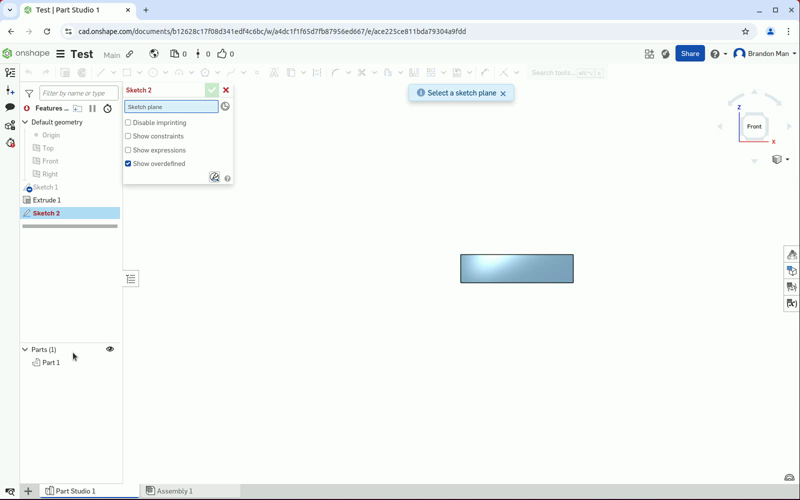
mouse_move(73, 163)
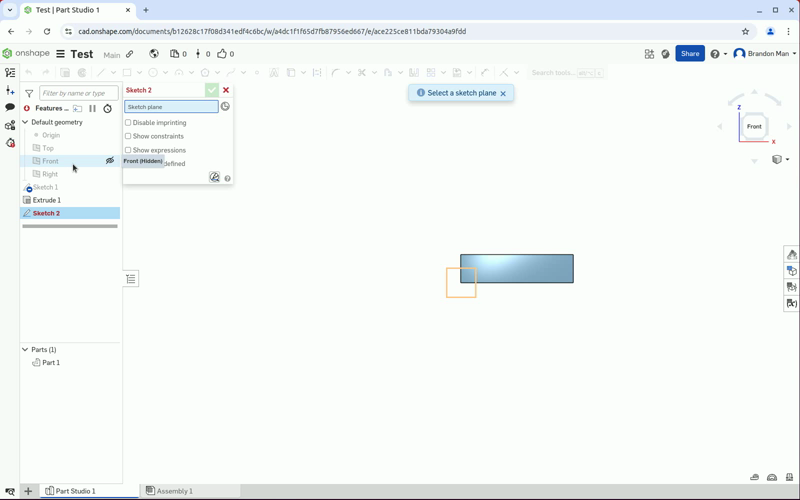
click(73, 163)
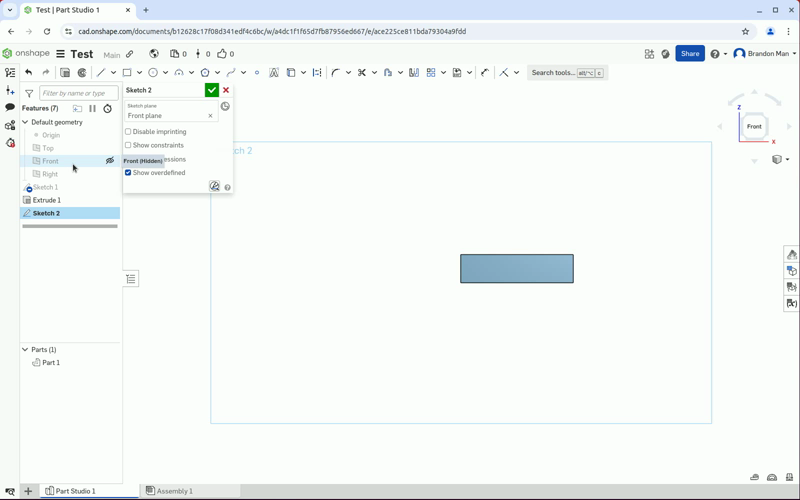
mouse_move(73, 352)
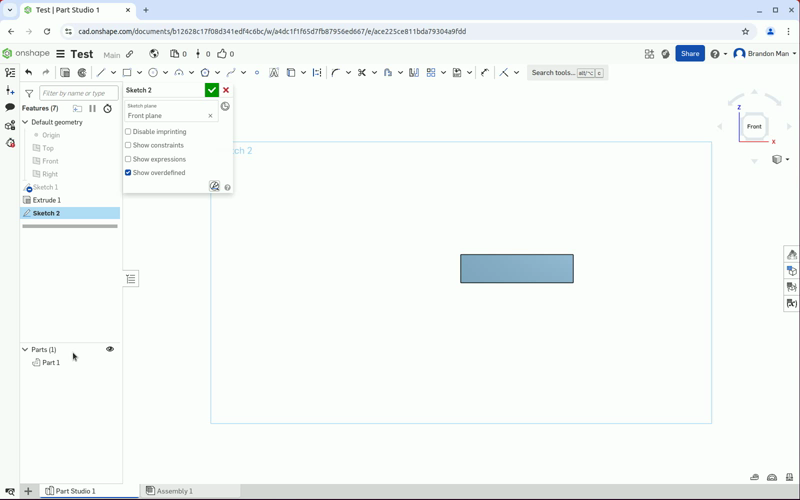
key(y)
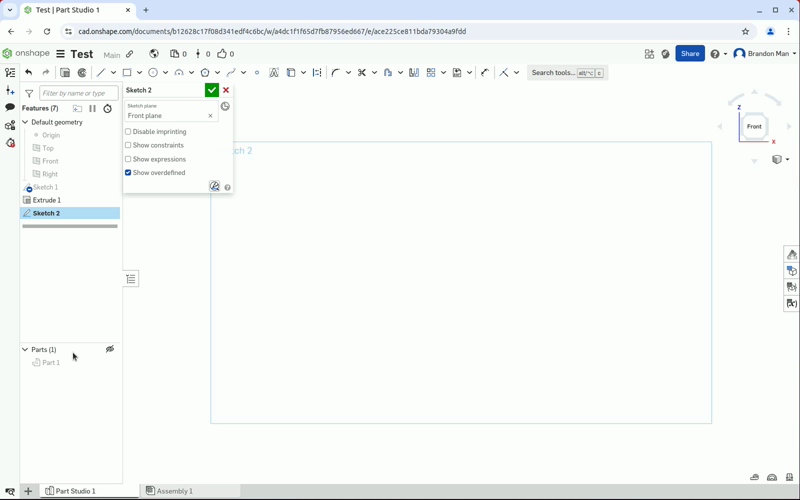
key(l)
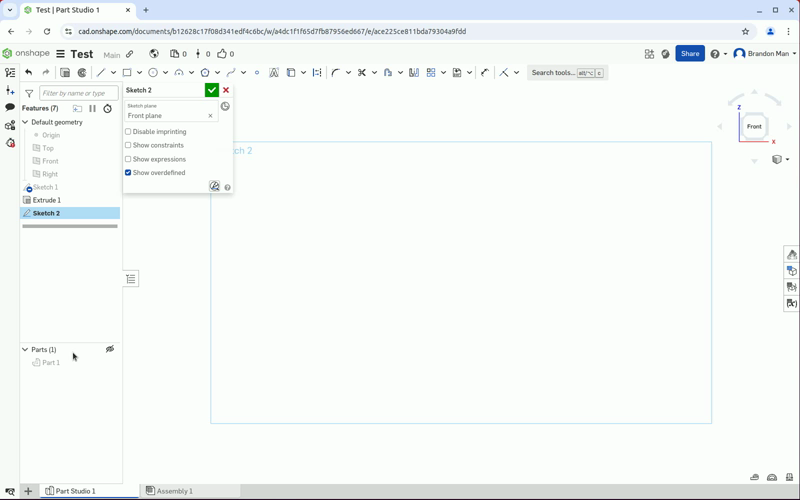
key_down(shift)
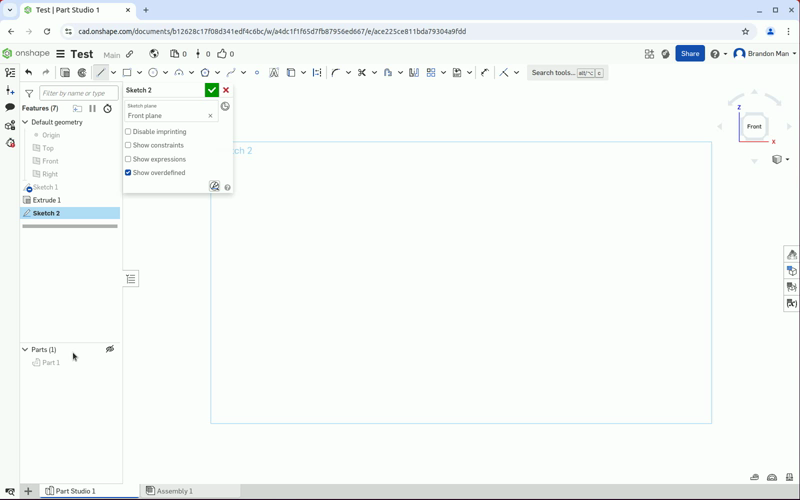
mouse_move(529, 278)
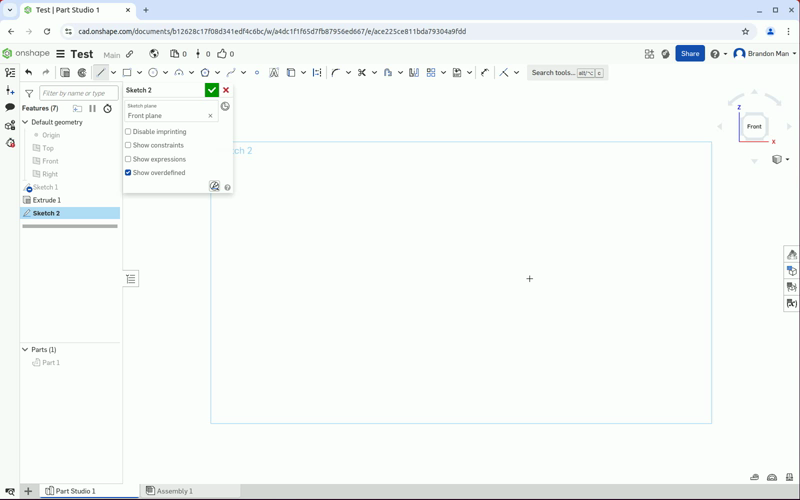
click(529, 278)
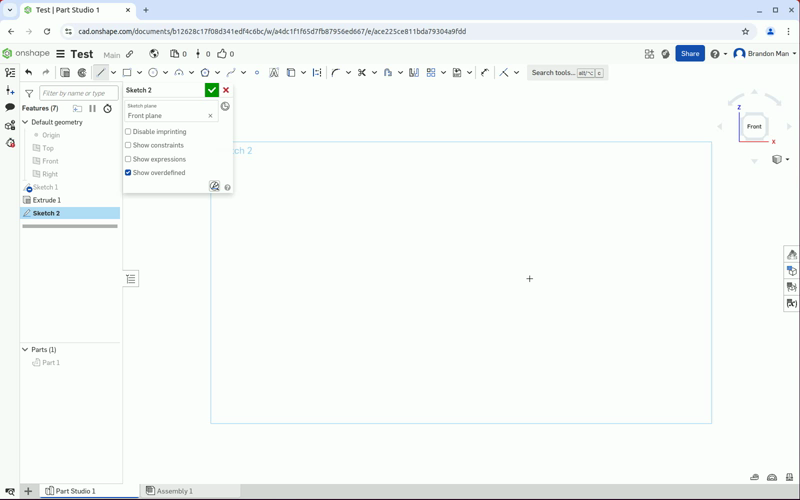
key_up(shift)
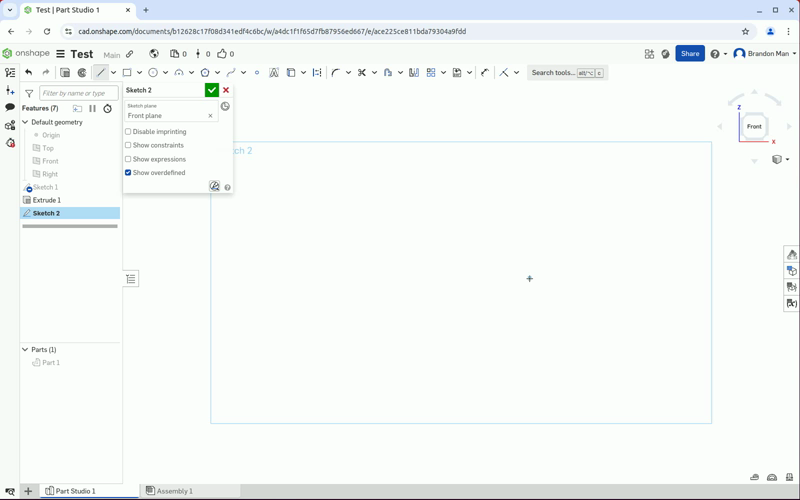
key_down(shift)
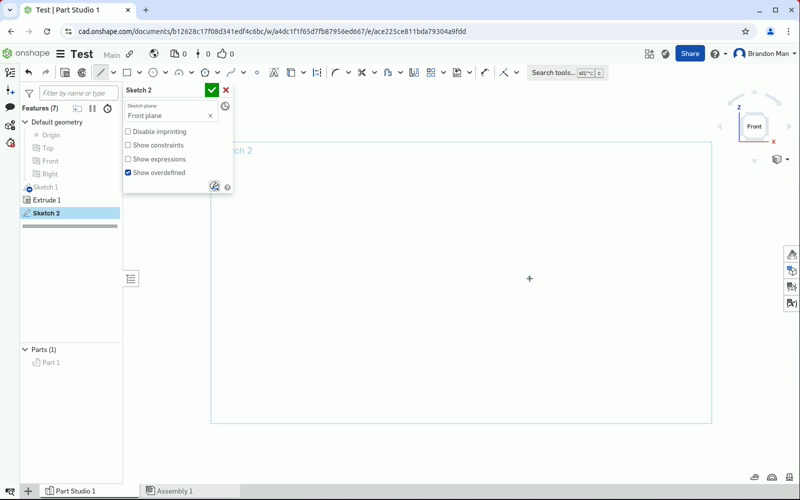
mouse_move(559, 278)
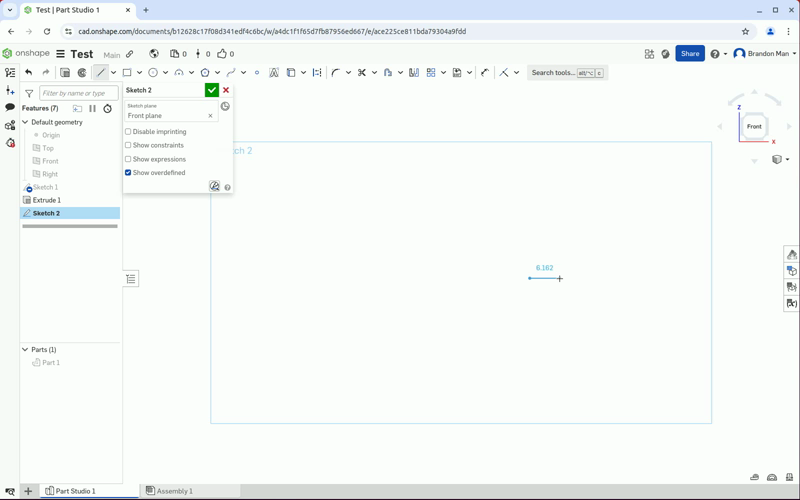
mouse_move(569, 278)
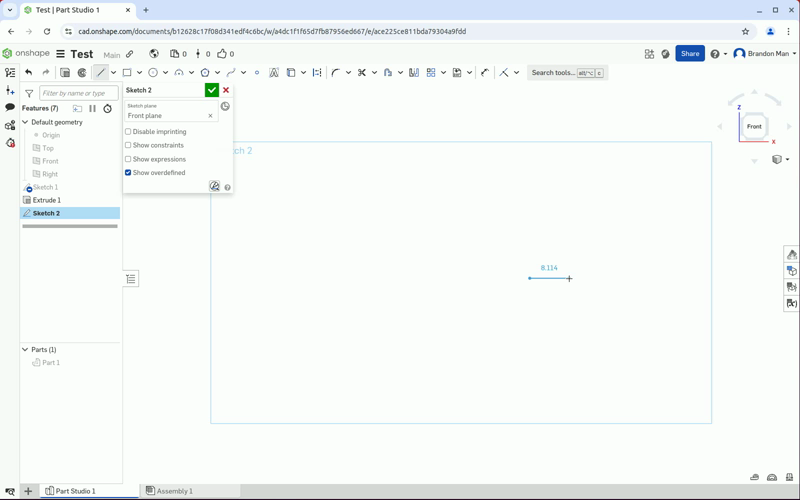
click(569, 278)
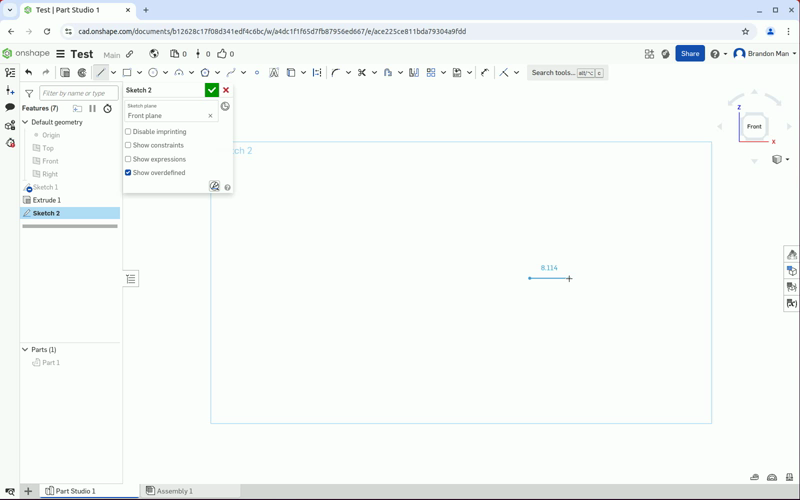
key_up(shift)
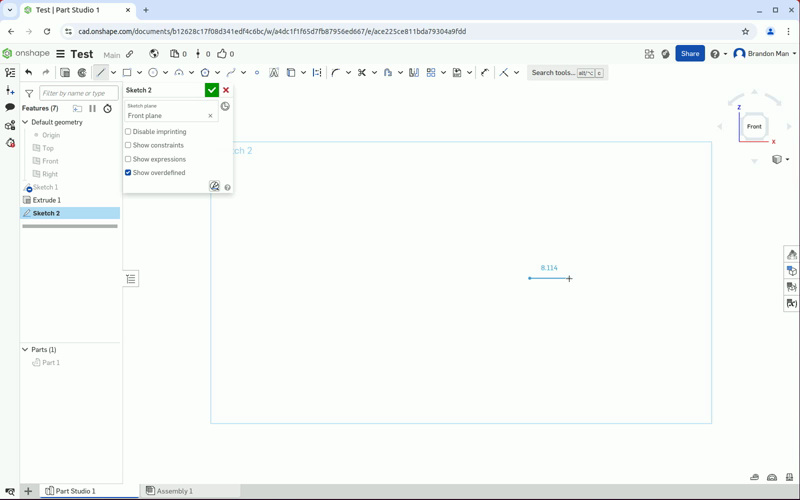
key_down(shift)
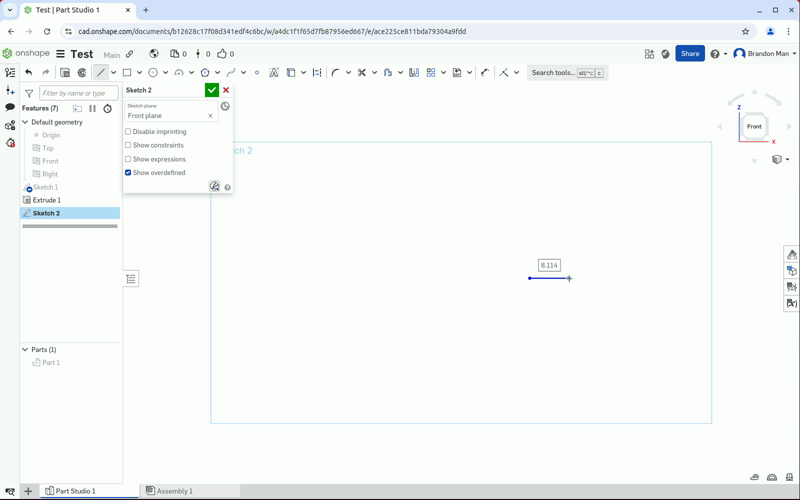
mouse_move(589, 278)
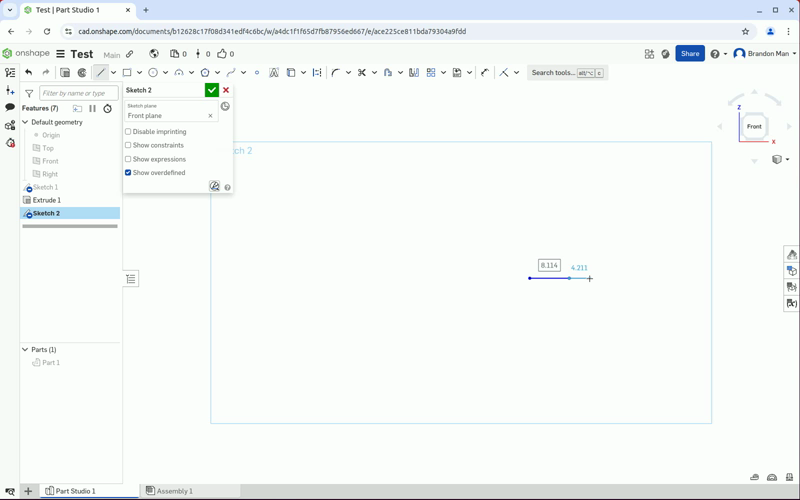
mouse_move(569, 258)
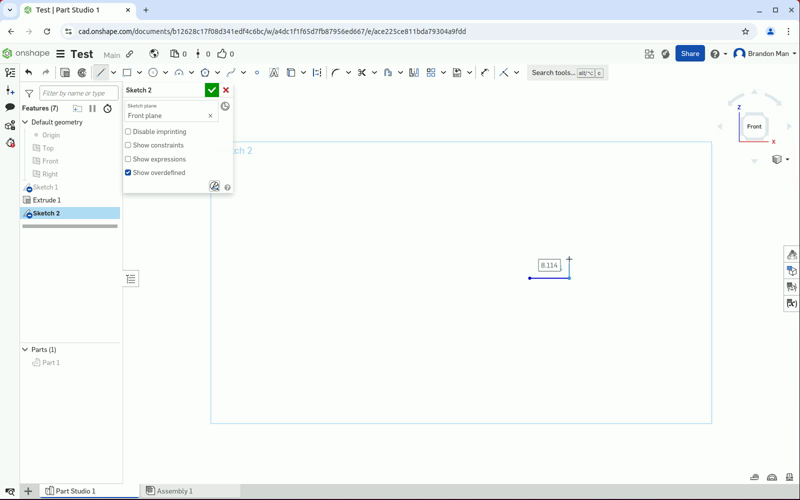
click(569, 258)
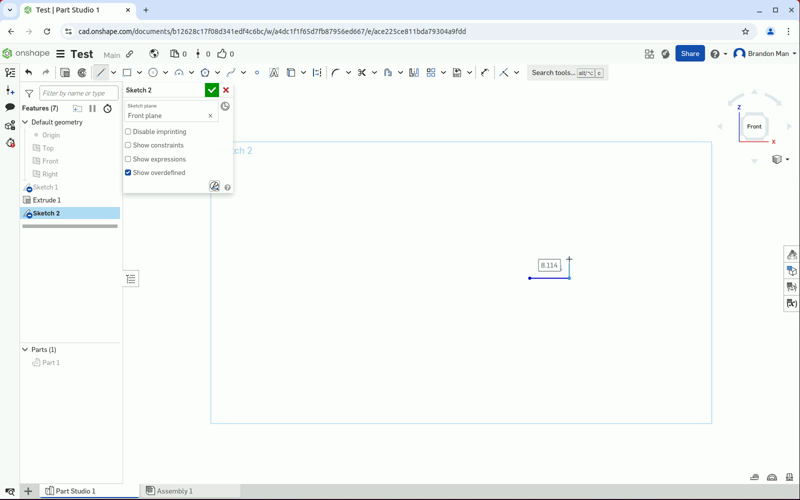
key_up(shift)
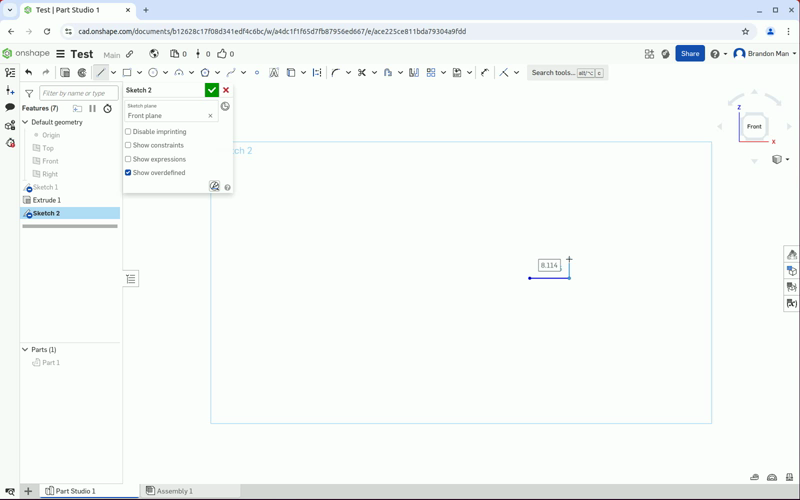
key_down(shift)
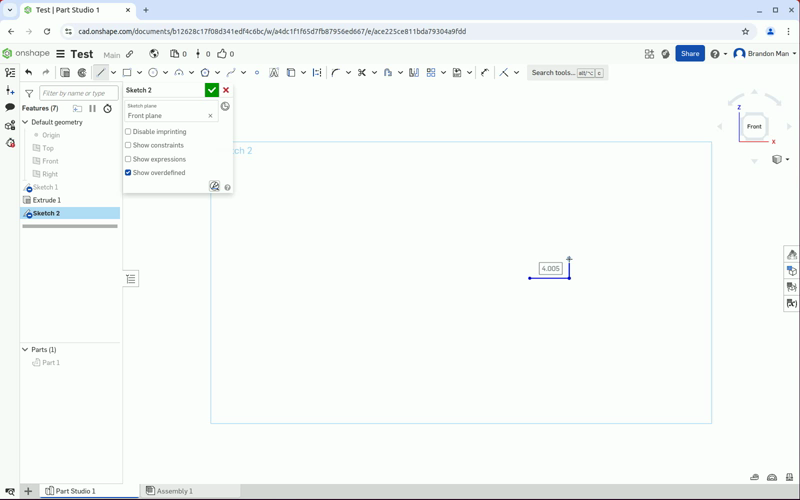
mouse_move(589, 258)
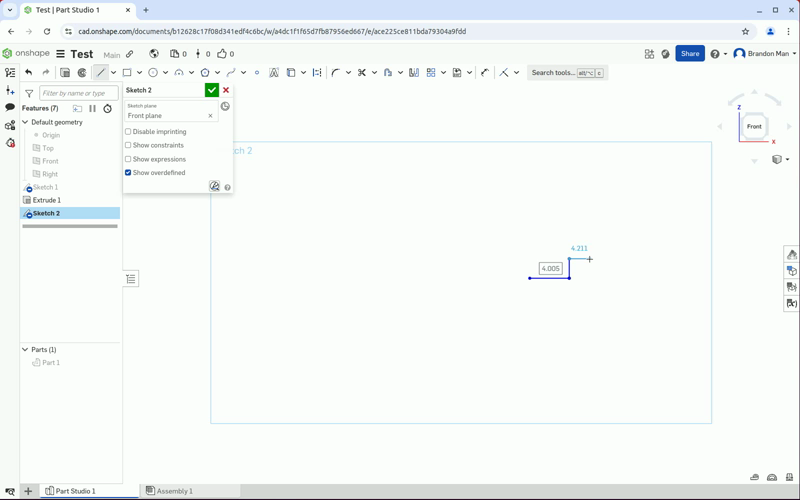
mouse_move(529, 258)
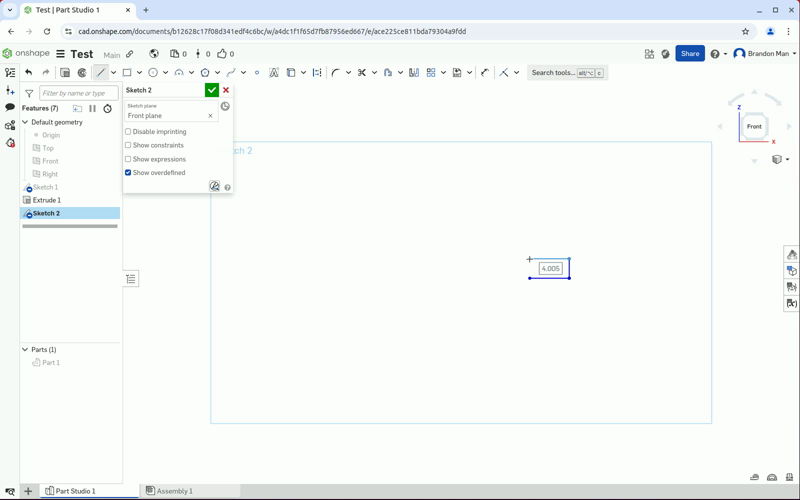
click(529, 258)
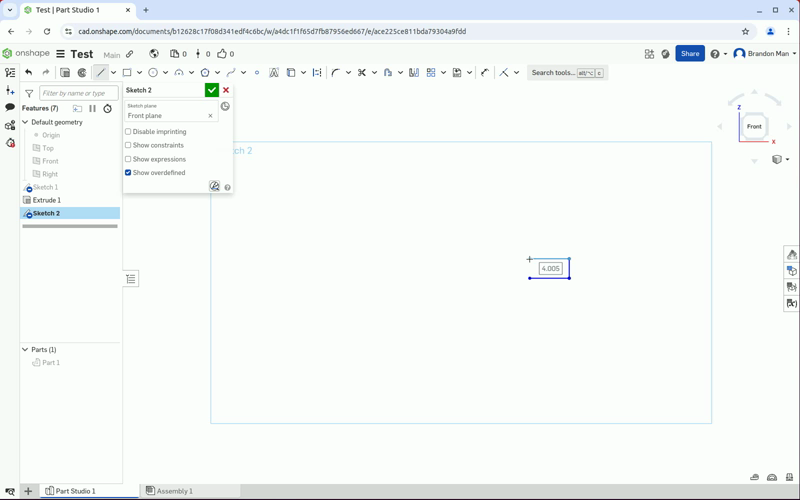
key_up(shift)
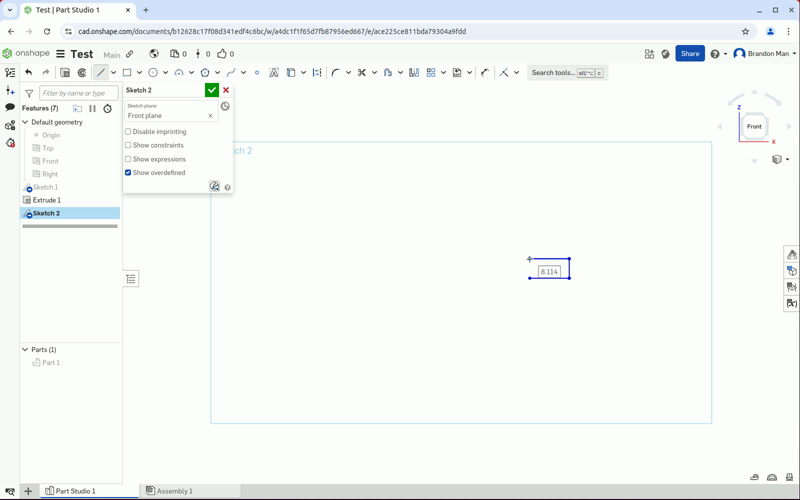
mouse_move(559, 258)
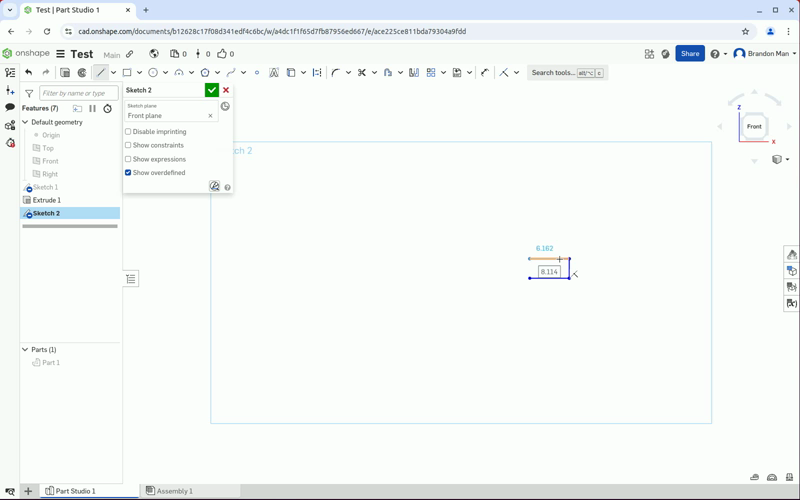
key_down(shift)
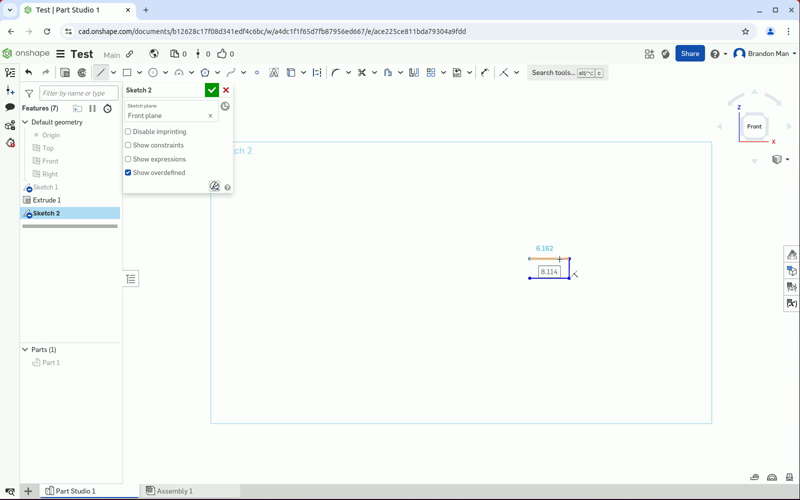
mouse_move(529, 278)
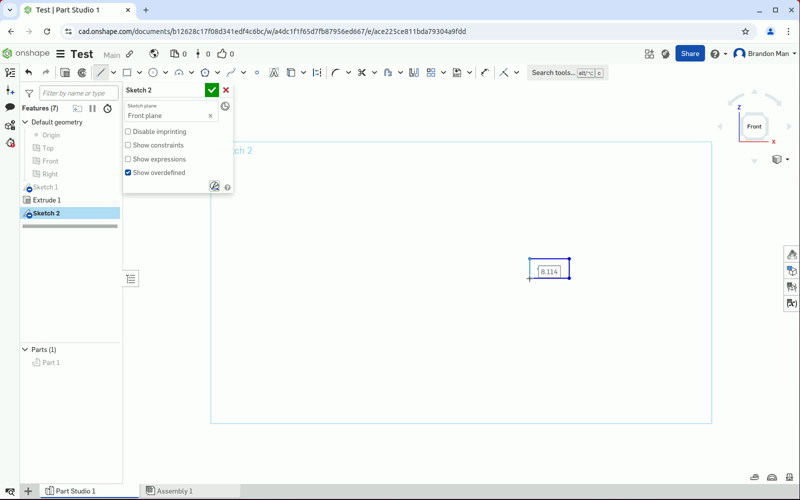
key_up(shift)
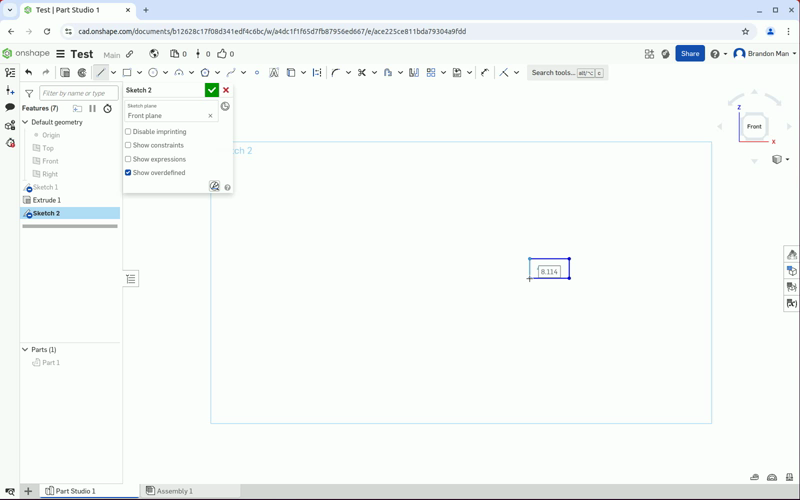
click(529, 278)
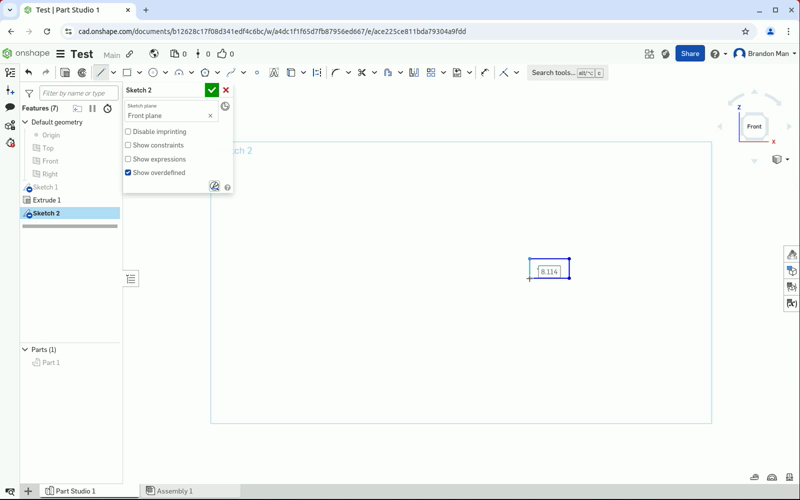
key(esc)
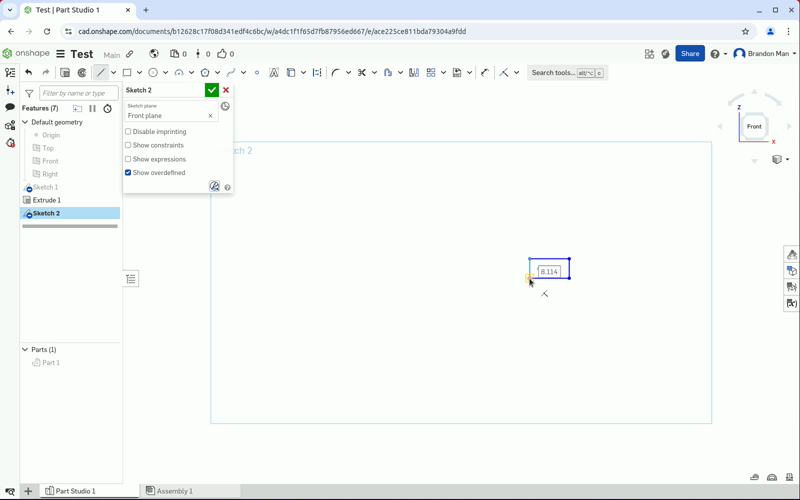
mouse_move(565, 264)
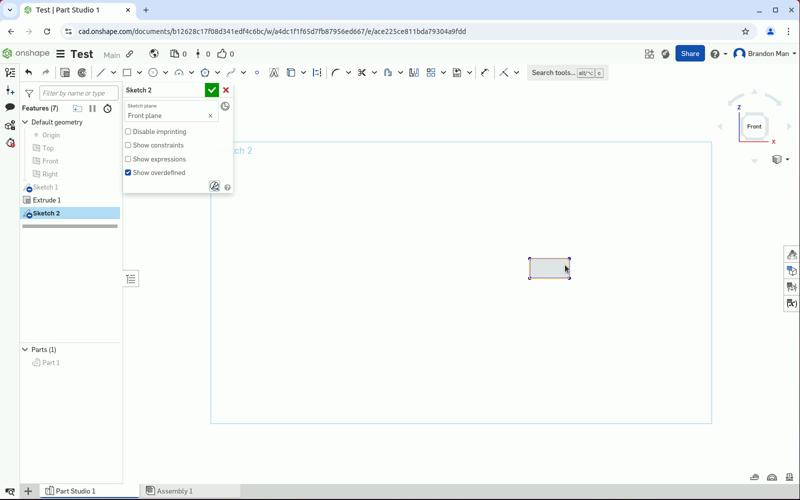
scroll(6)
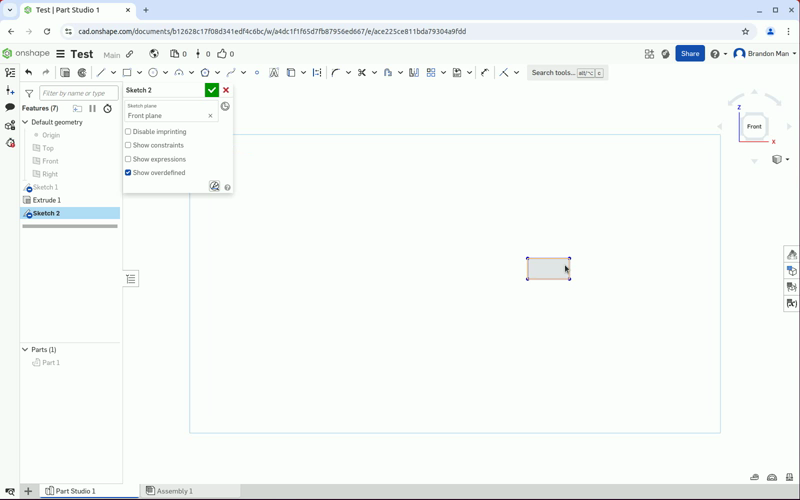
scroll(6)
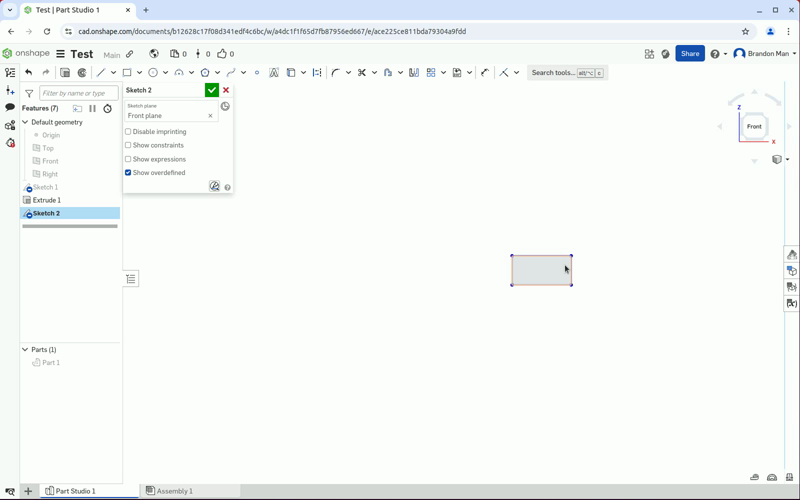
scroll(6)
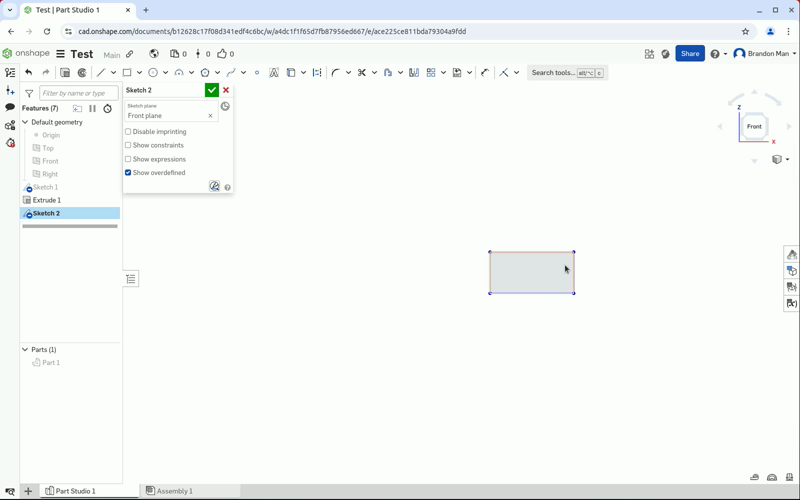
scroll(6)
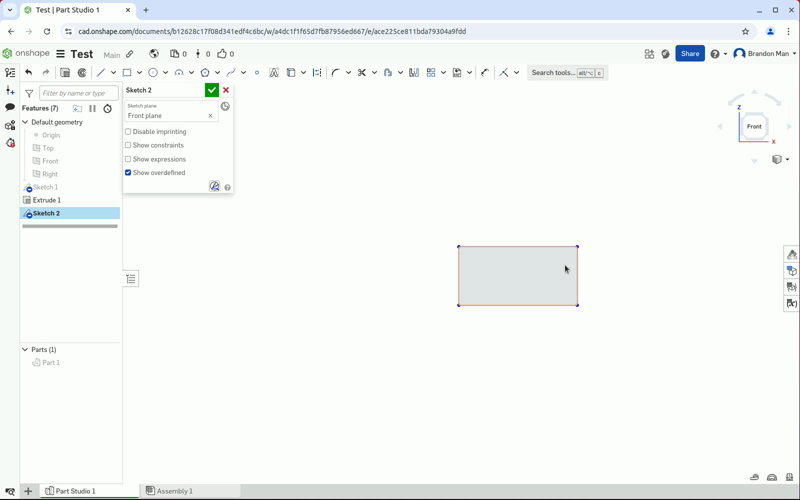
scroll(6)
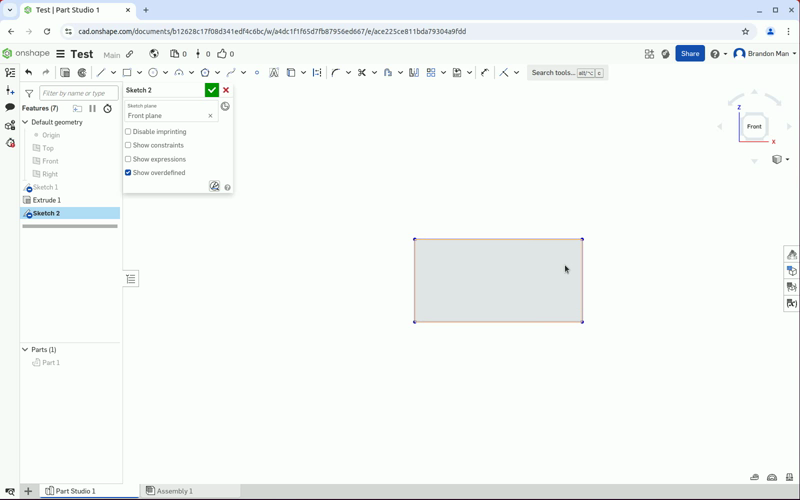
scroll(6)
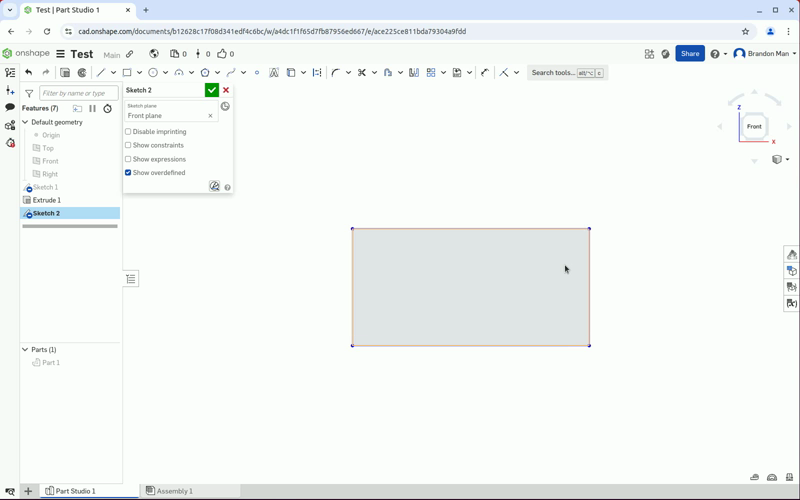
scroll(6)
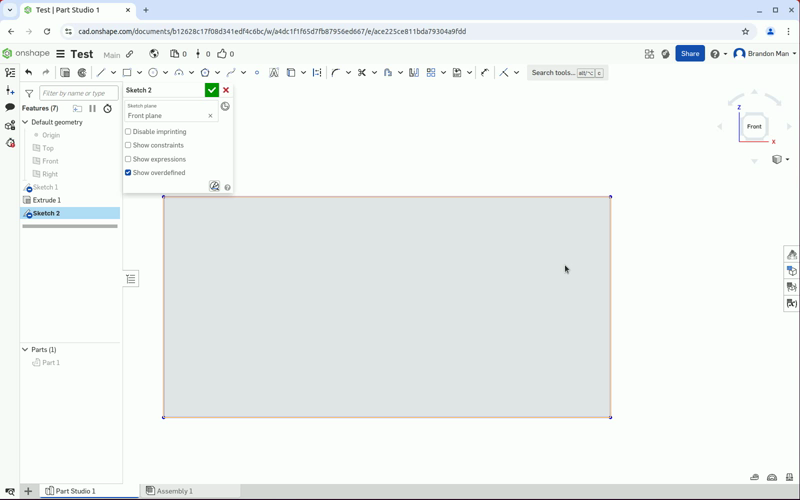
click(565, 264)
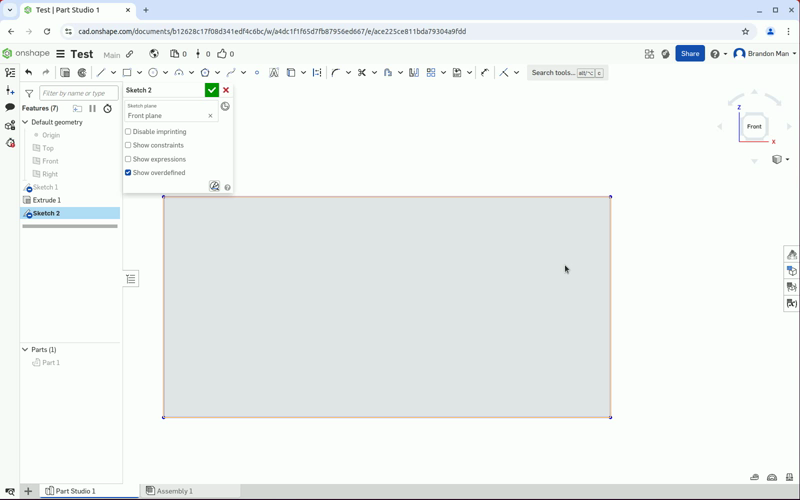
scroll(-6)
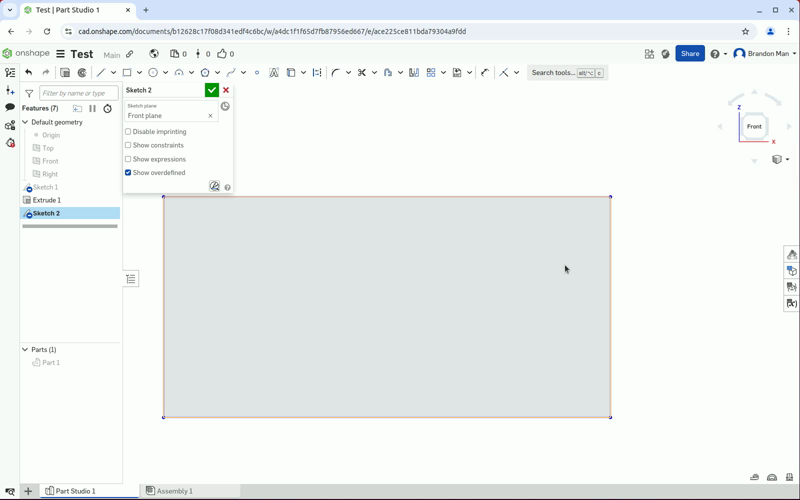
scroll(-6)
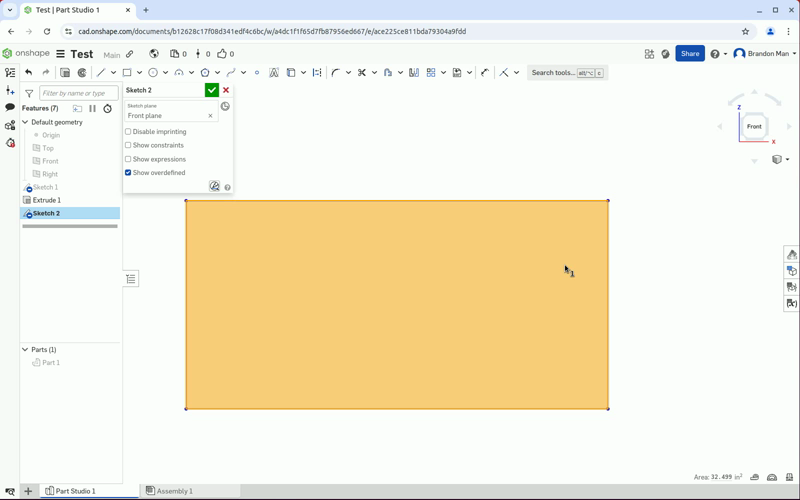
scroll(-6)
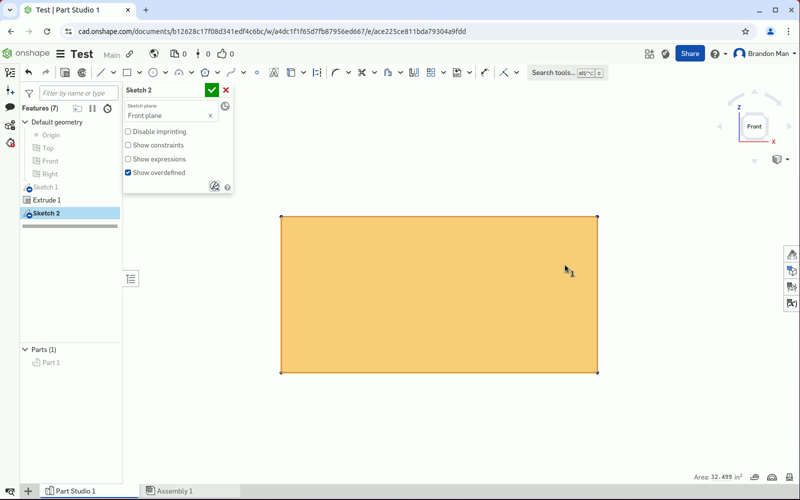
scroll(-6)
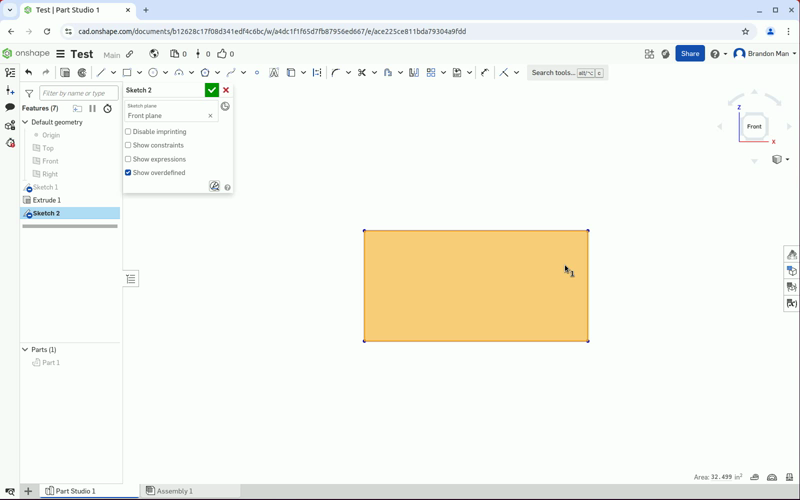
scroll(-6)
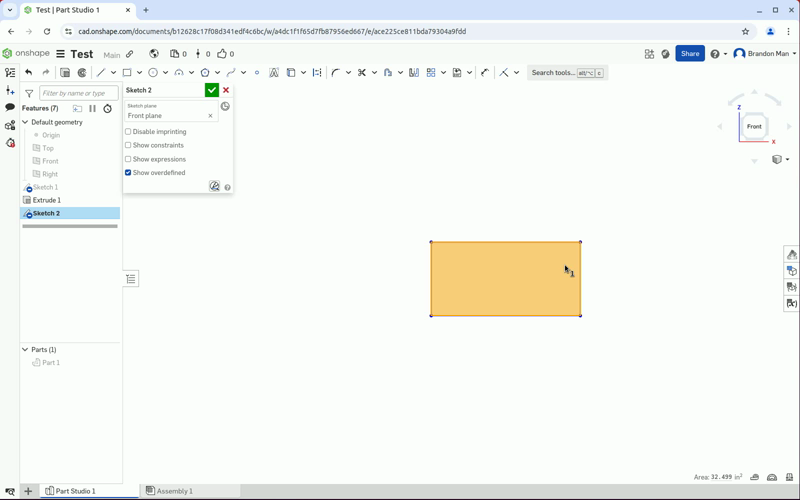
scroll(-6)
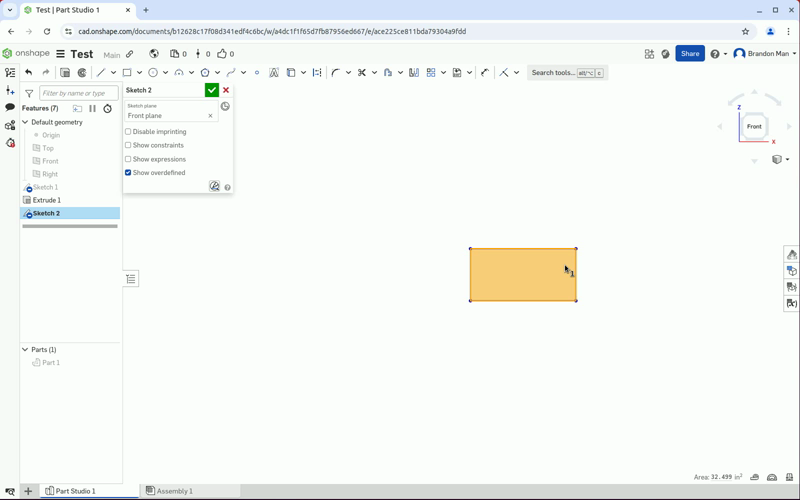
scroll(-6)
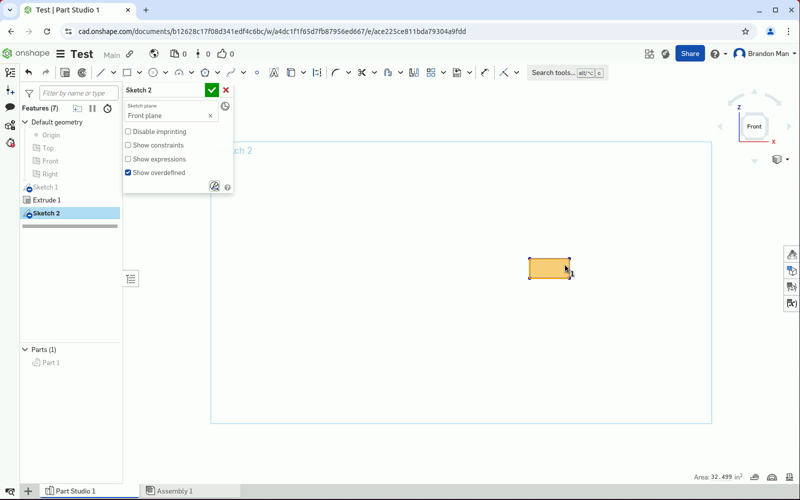
mouse_move(73, 352)
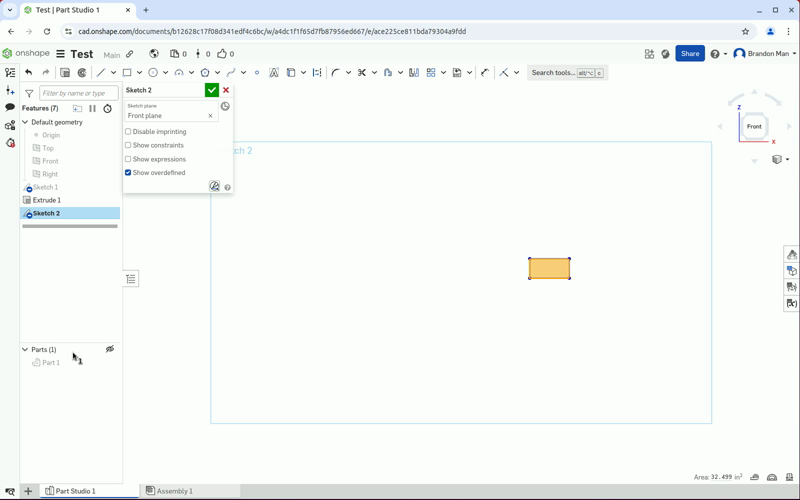
key(shift+y)
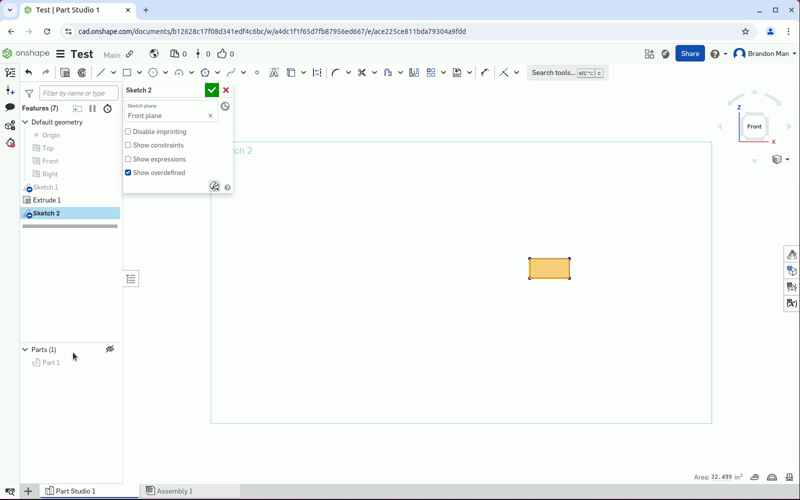
key(shift+e)
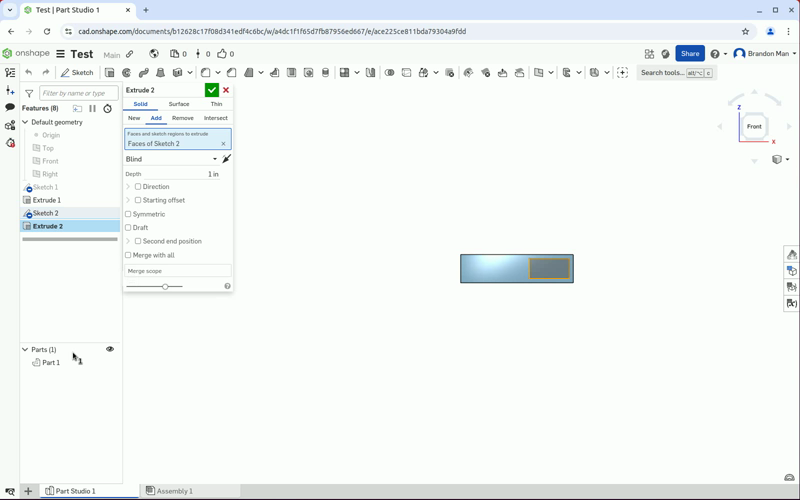
mouse_move(143, 106)
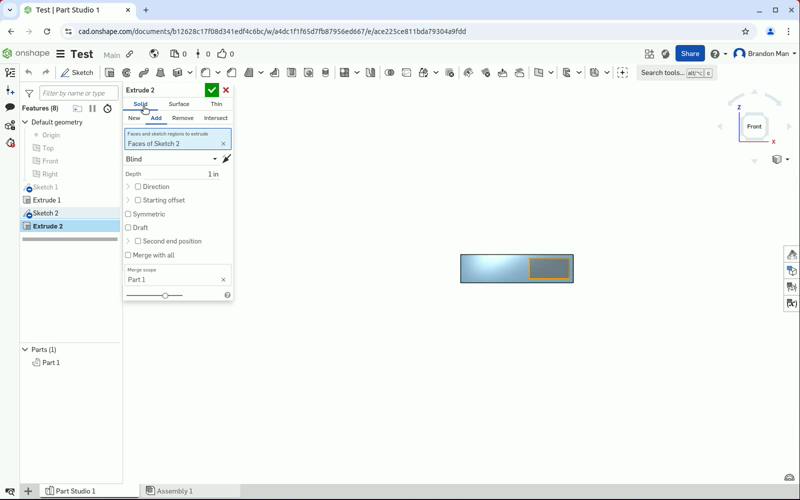
click(143, 106)
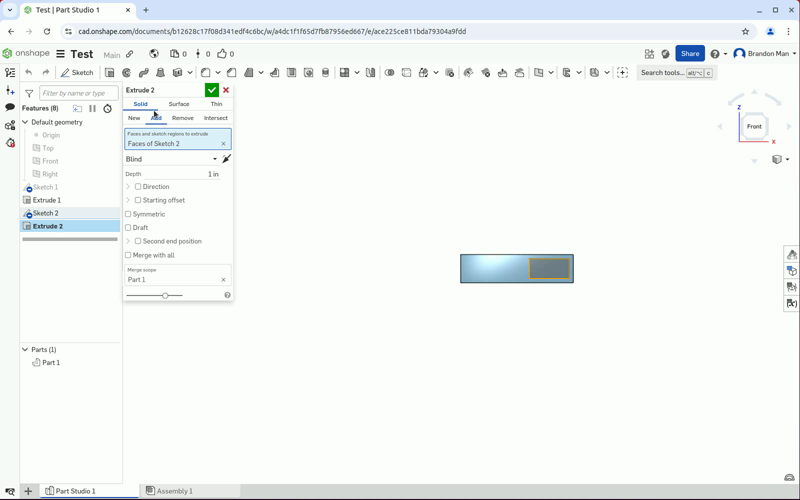
mouse_move(186, 120)
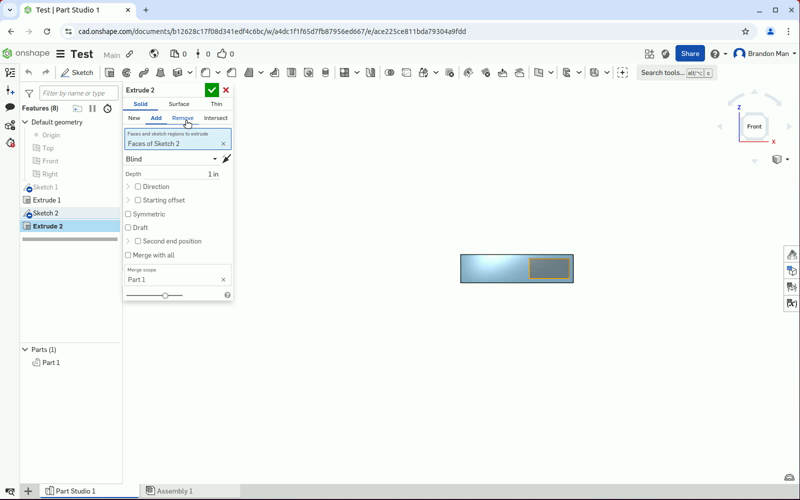
click(186, 120)
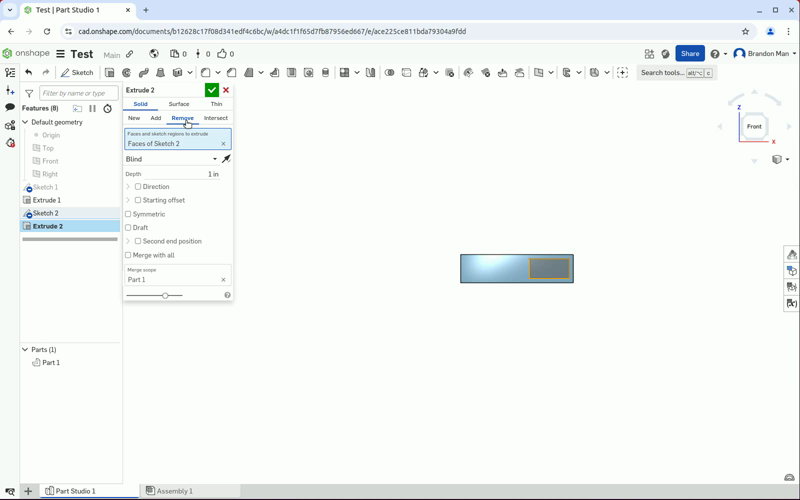
key(tab, 4)
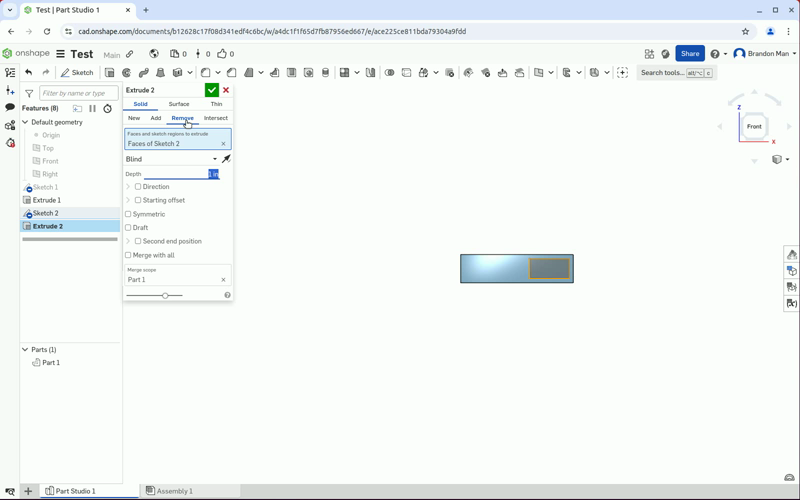
text(22.145)
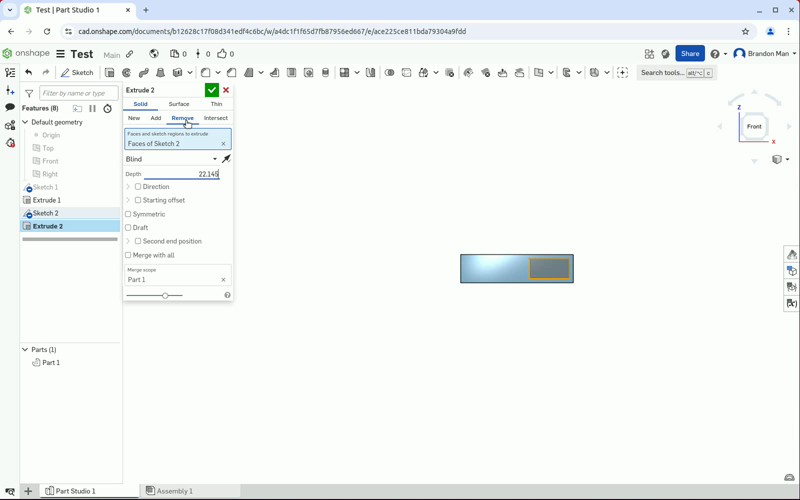
key(tab, 6)
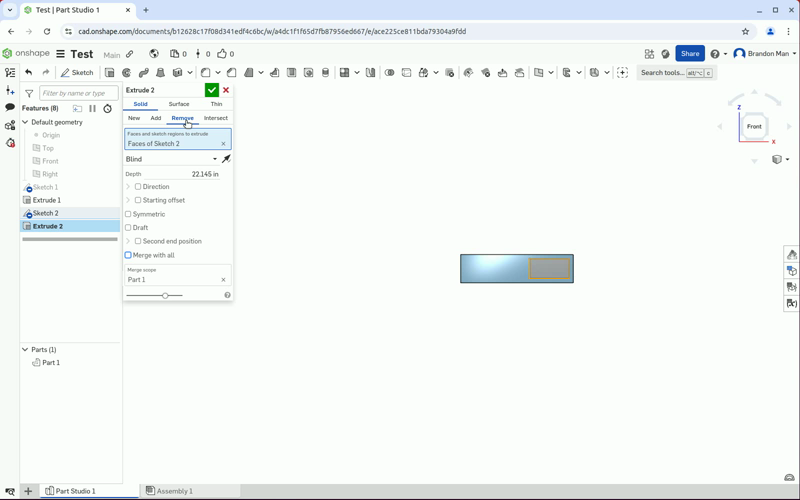
key(space)
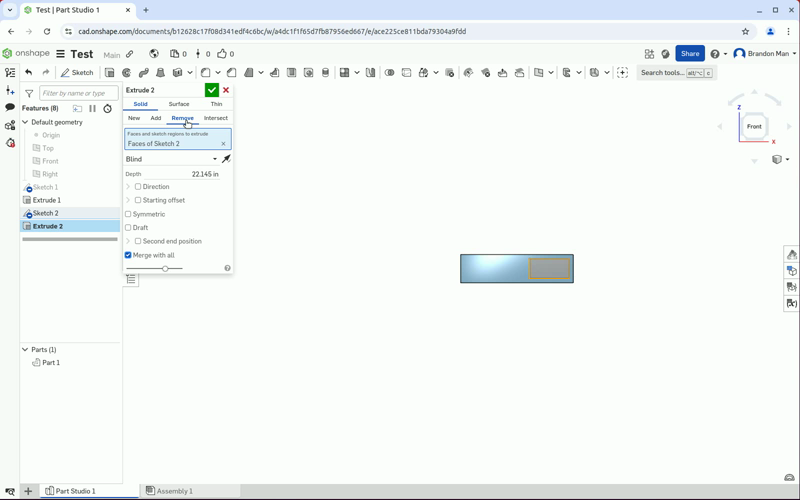
key(enter)
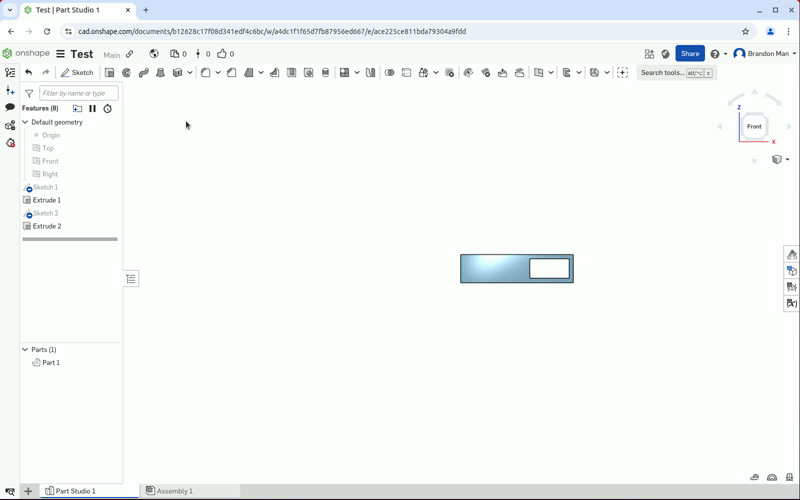
key(shift+h)
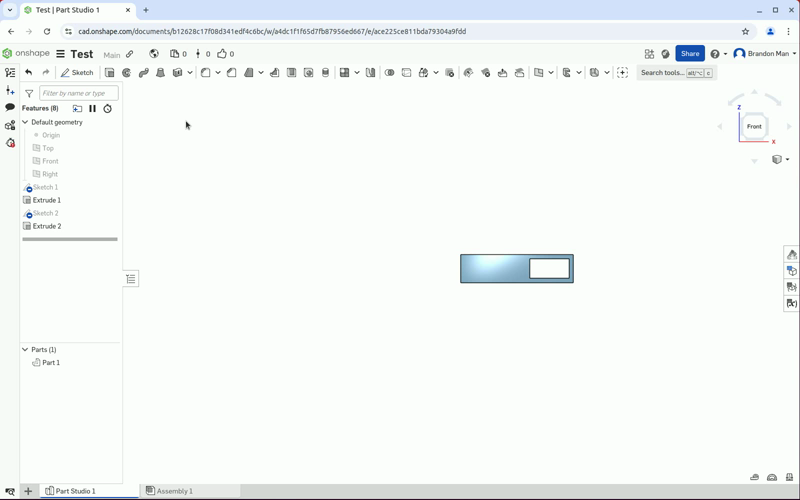
key(shift+h)
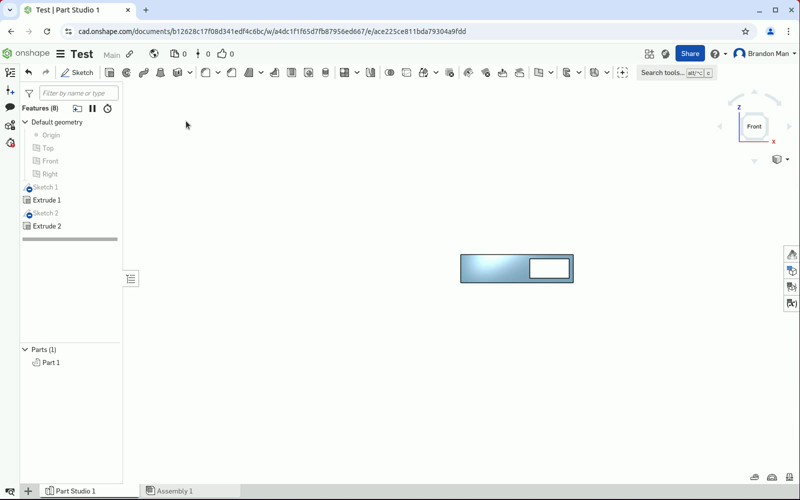
mouse_move(73, 189)
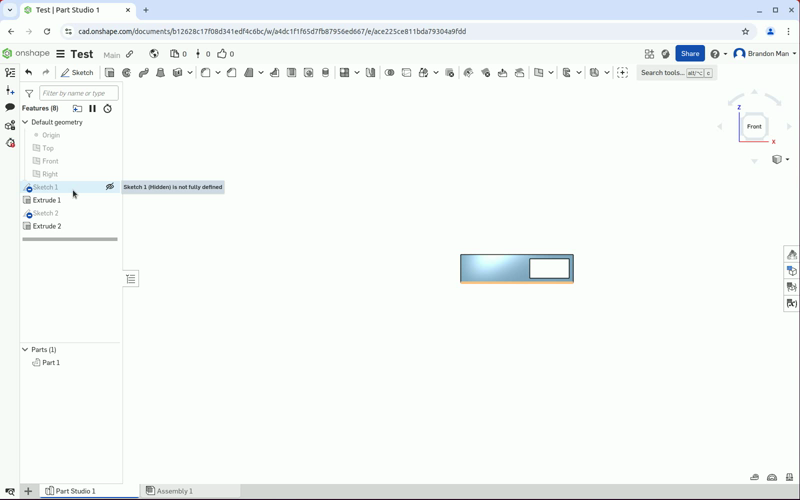
click(73, 189)
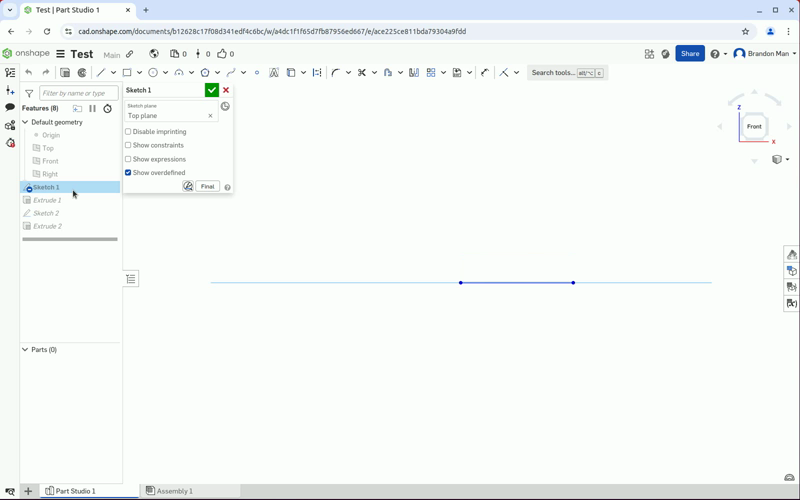
mouse_move(229, 92)
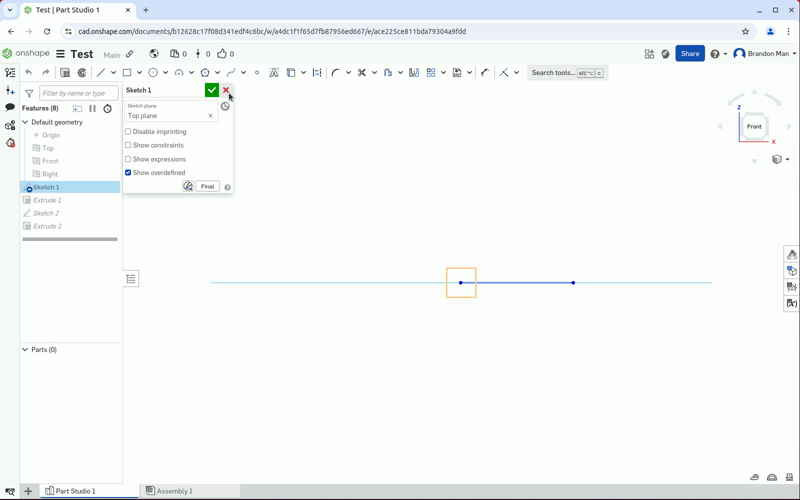
click(229, 92)
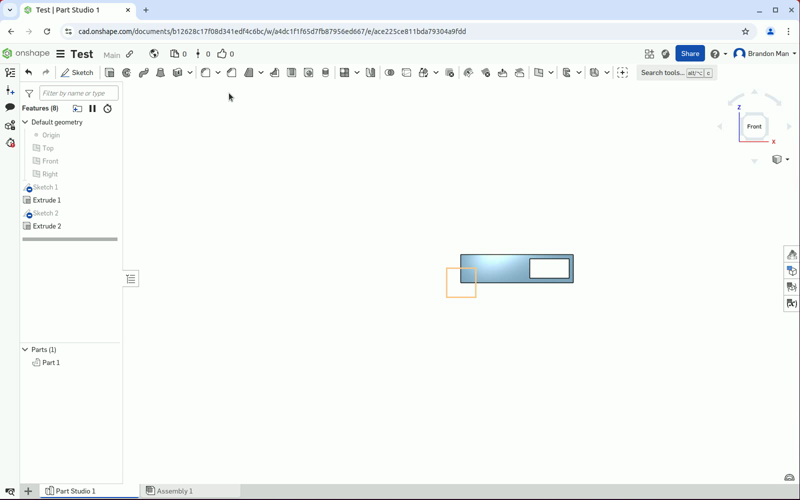
mouse_move(73, 352)
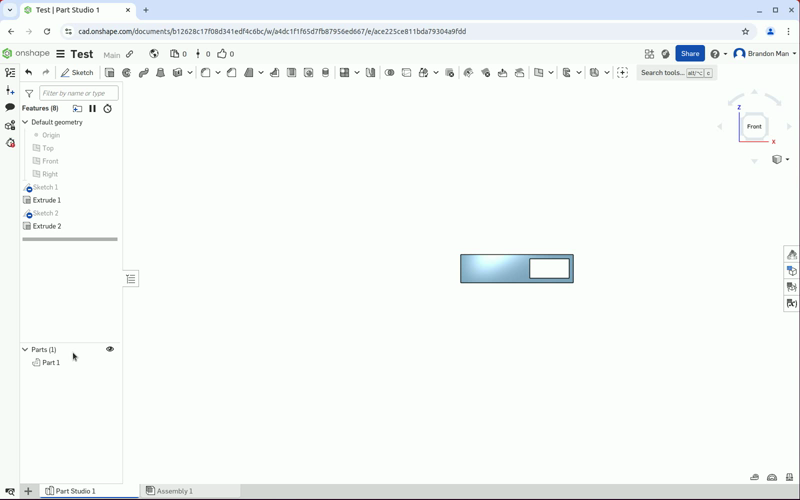
key(y)
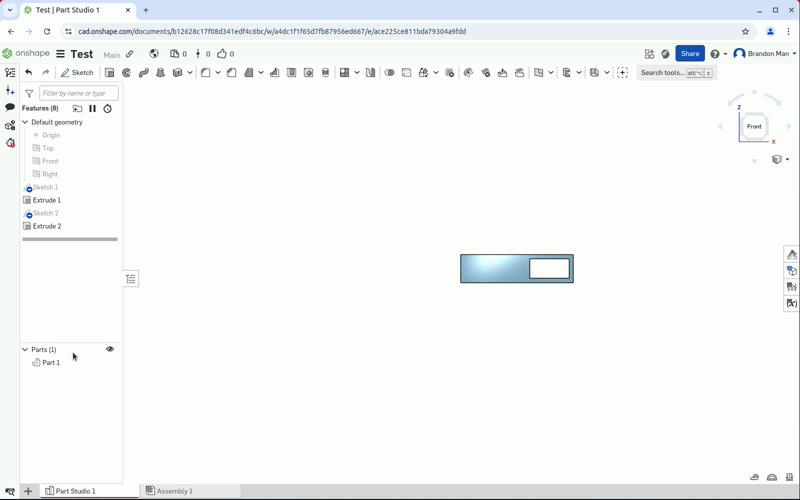
key(shift+p)
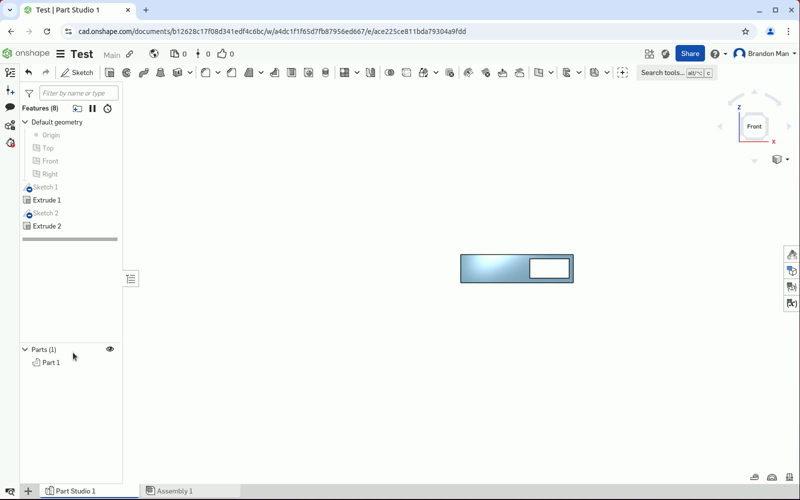
key(space)
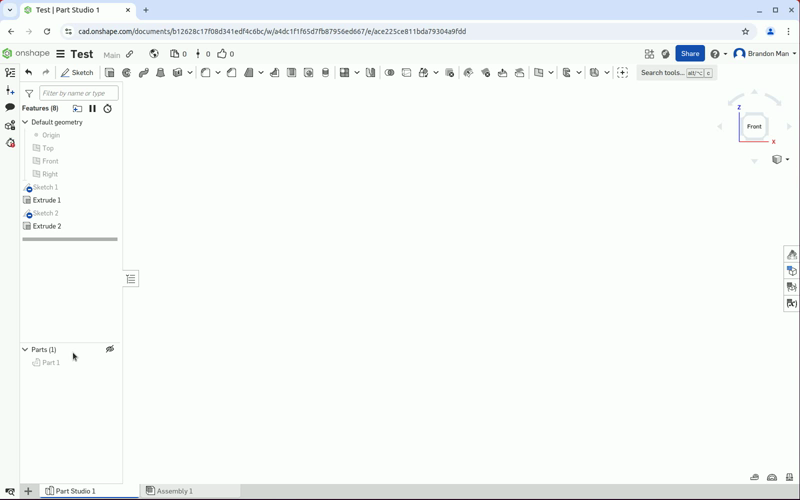
key_down(shift)
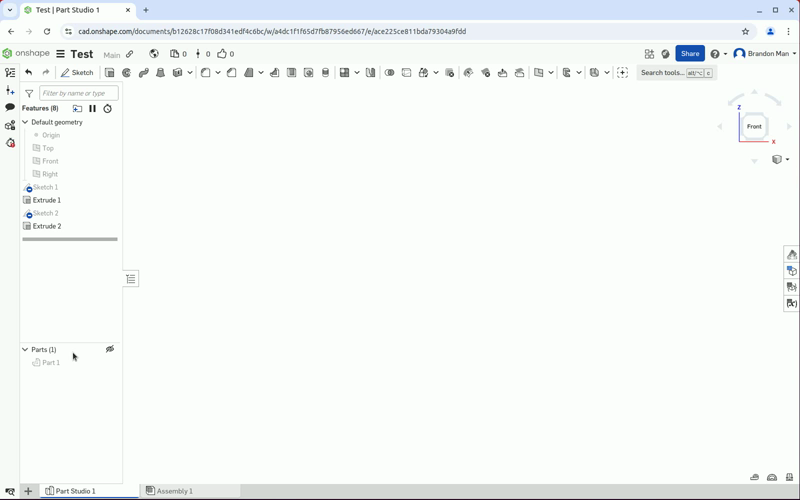
key(left)
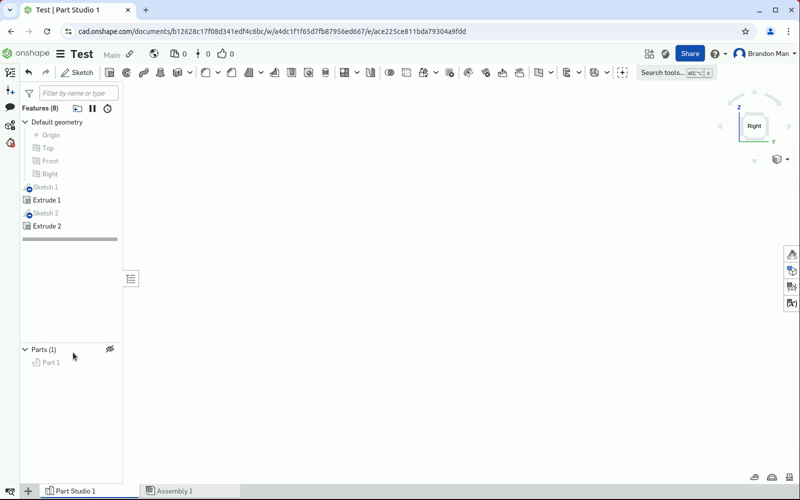
key_up(shift)
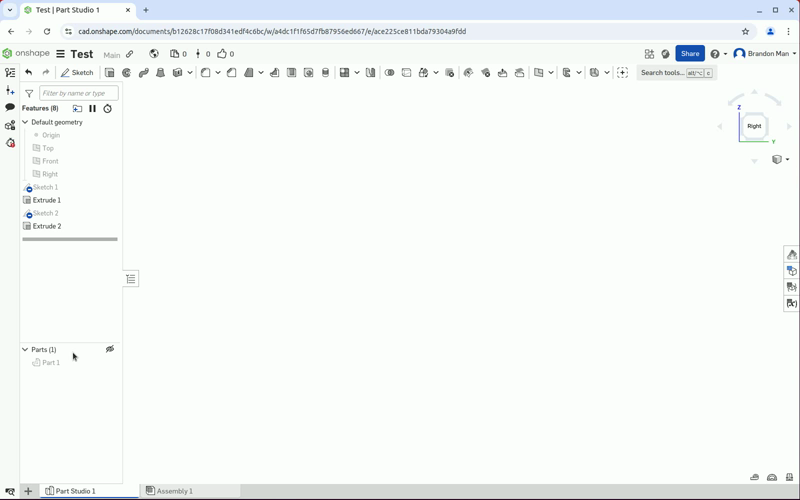
mouse_move(73, 352)
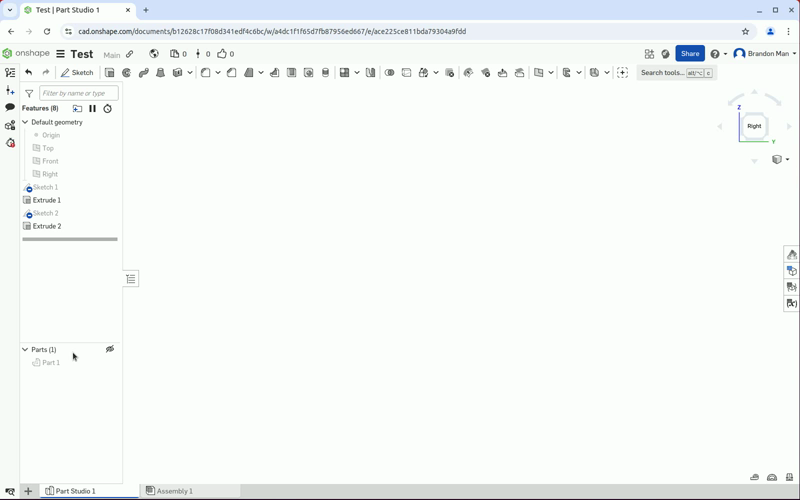
key(shift+y)
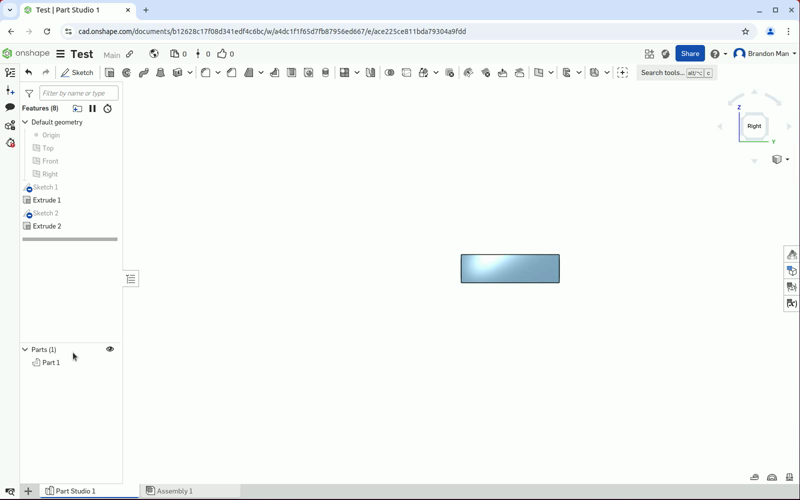
mouse_move(541, 75)
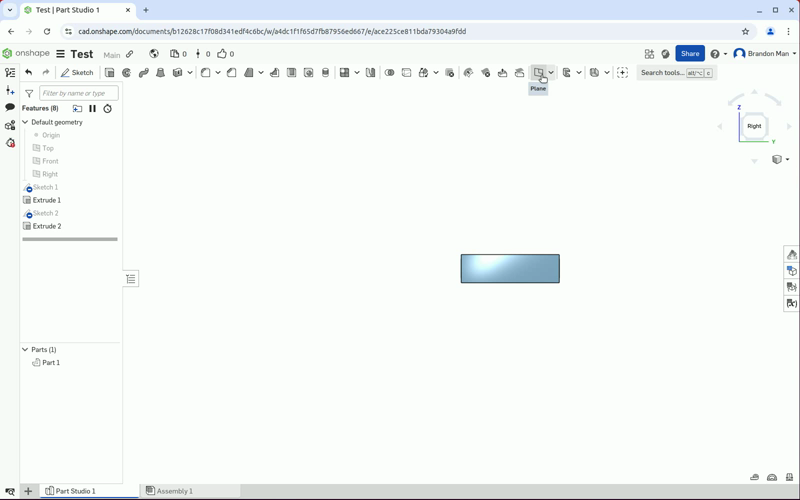
click(541, 75)
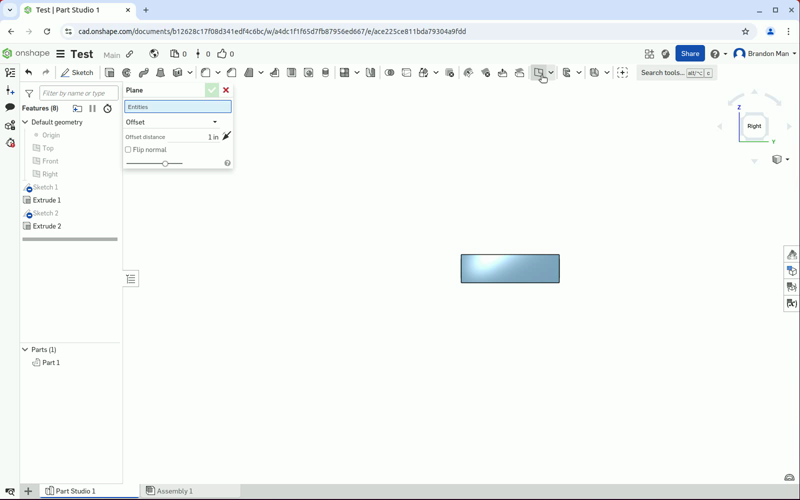
mouse_move(73, 176)
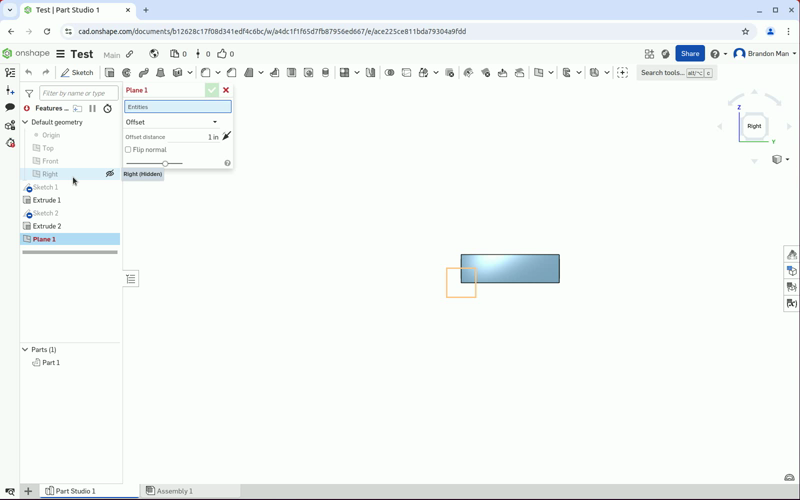
click(73, 176)
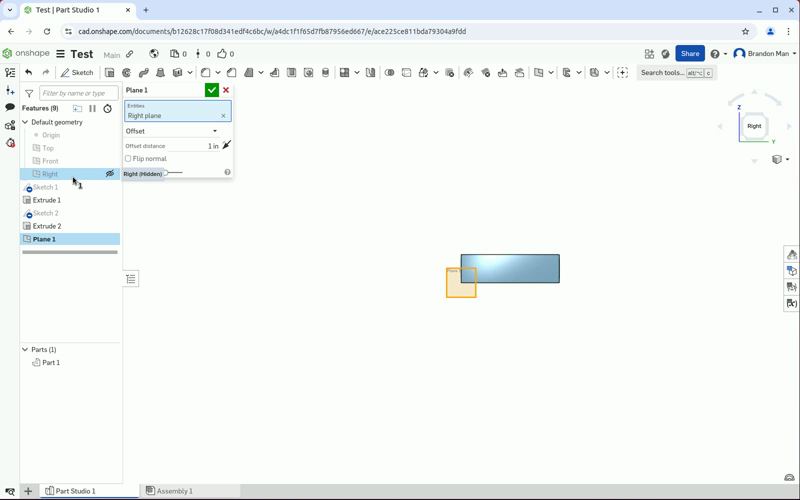
key(tab, 2)
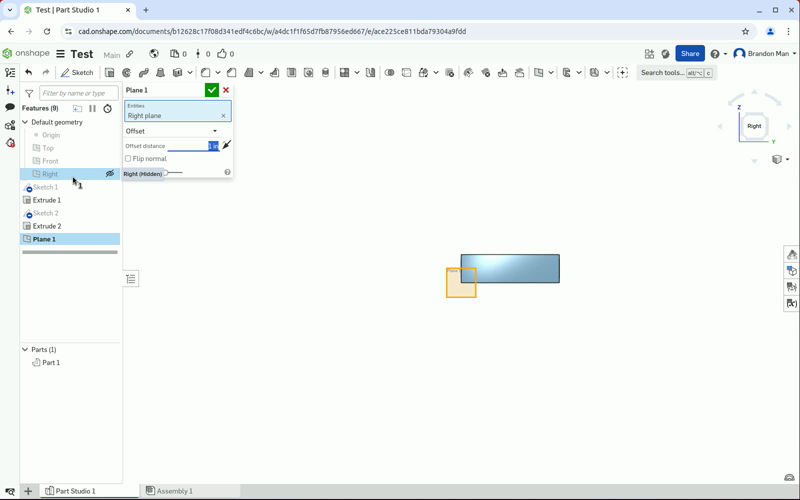
text(23.108)
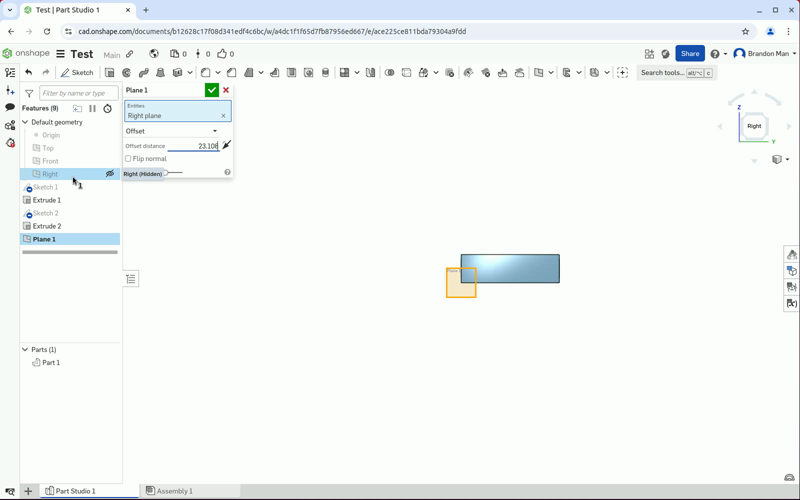
key(enter, 2)
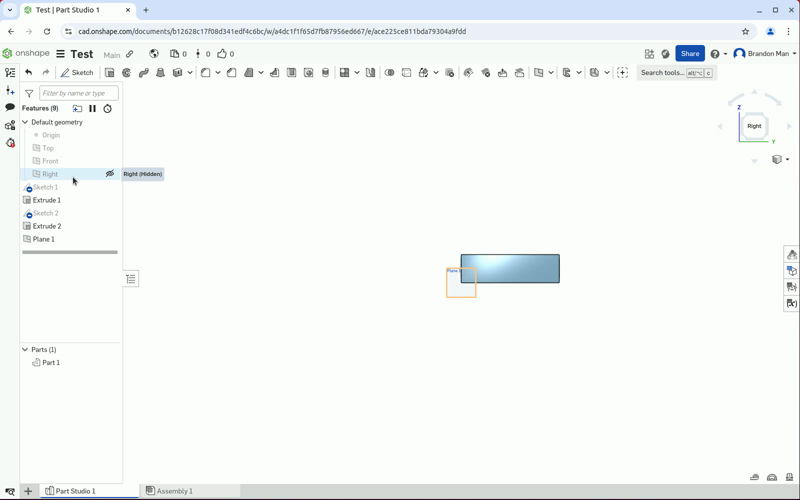
key(shift+s)
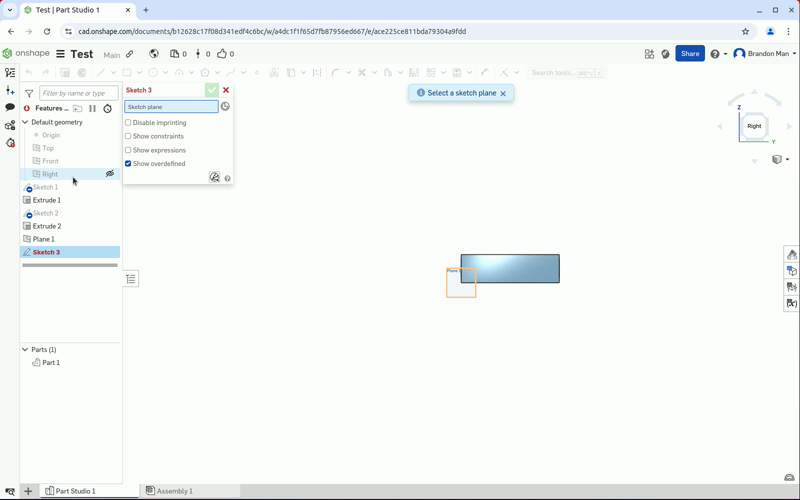
mouse_move(73, 241)
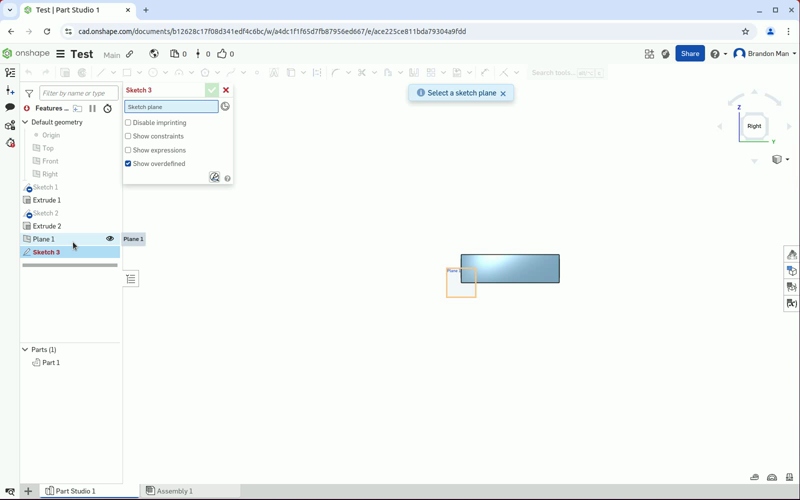
click(73, 241)
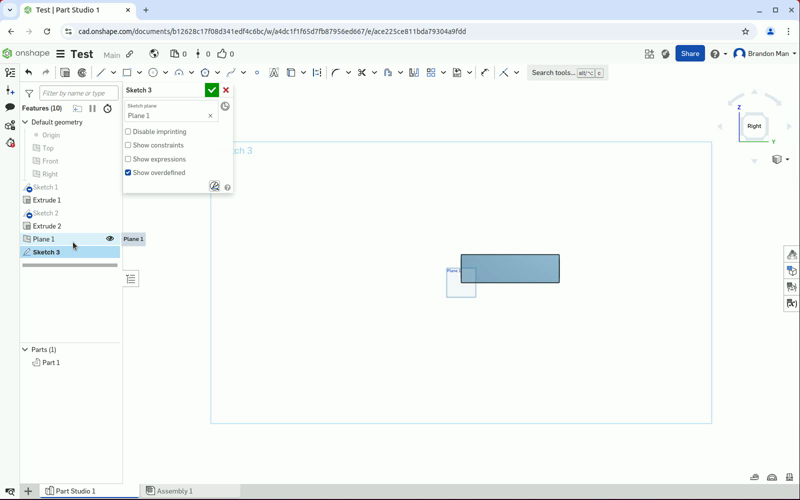
mouse_move(73, 352)
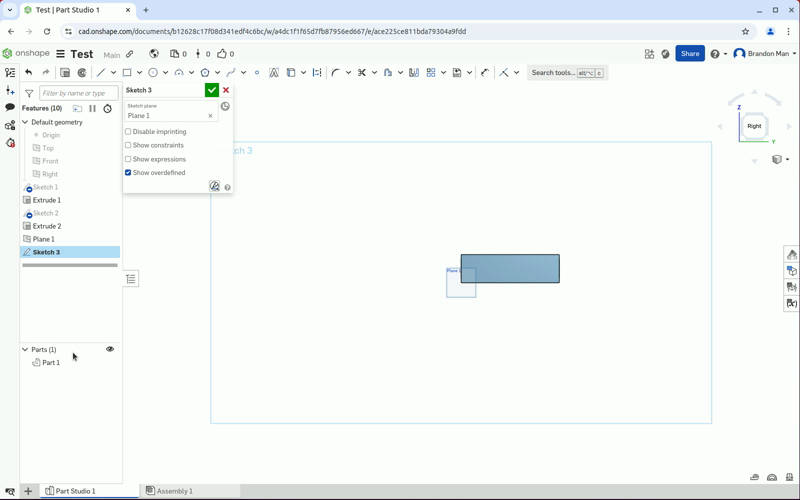
key(y)
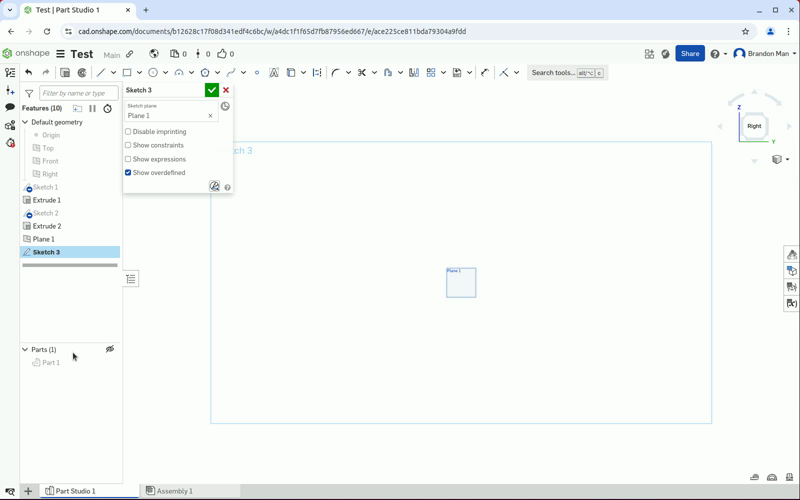
key(l)
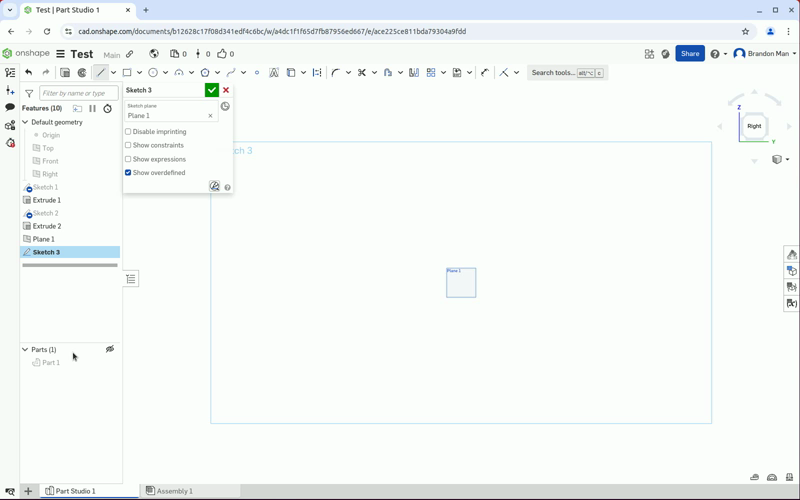
key_down(shift)
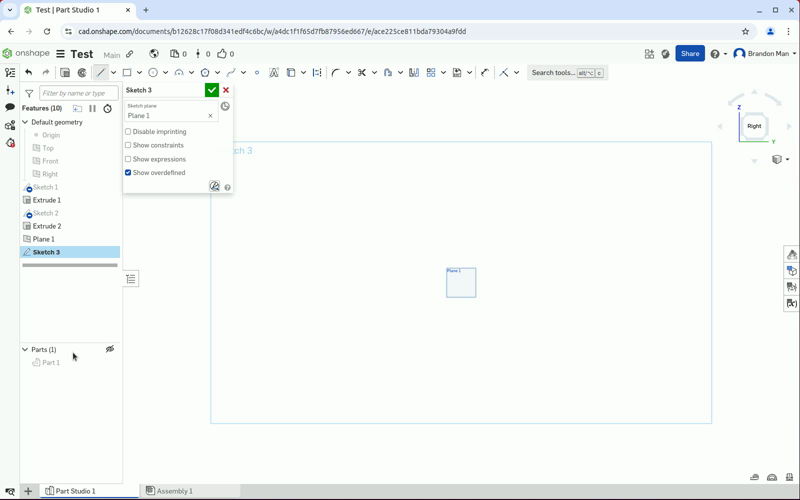
mouse_move(465, 278)
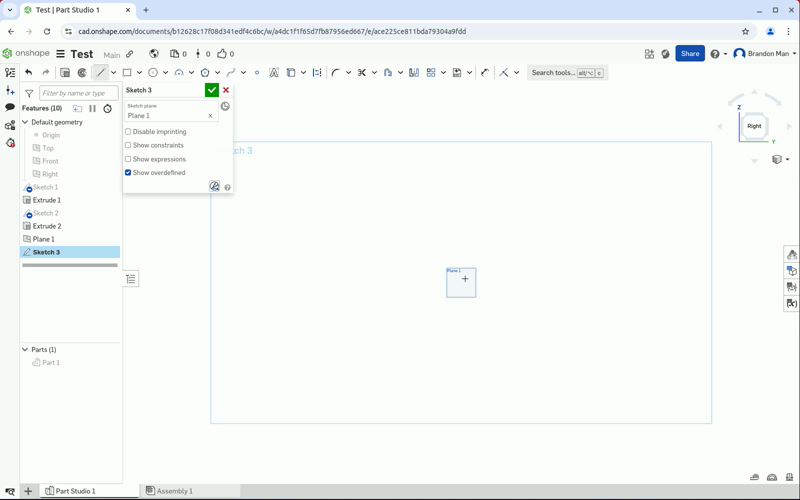
click(465, 278)
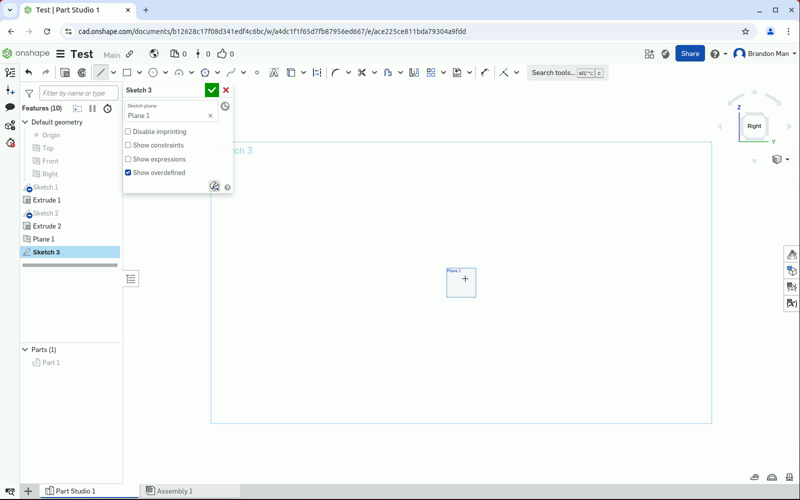
key_up(shift)
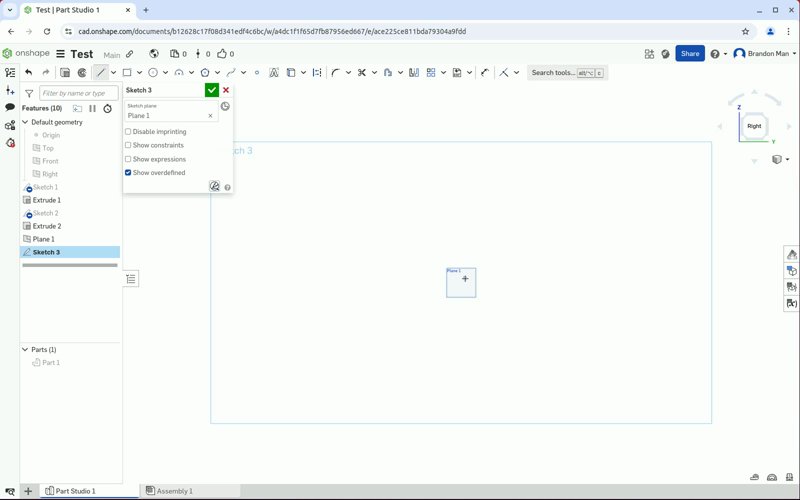
key_down(shift)
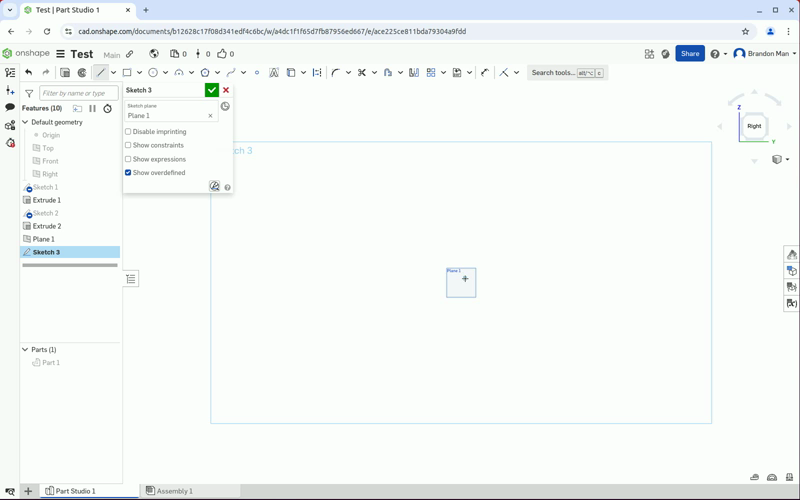
mouse_move(553, 278)
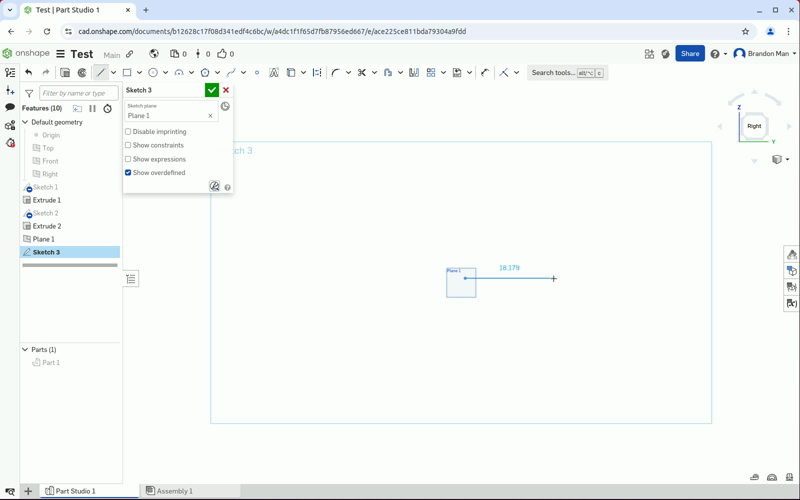
click(553, 278)
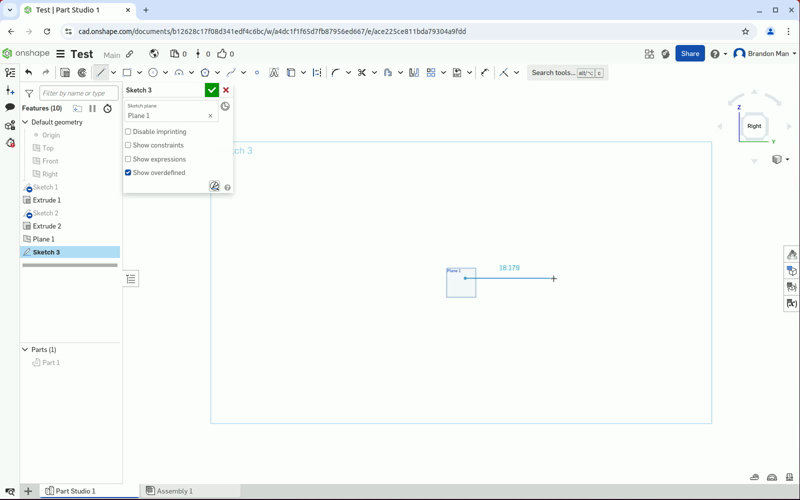
key_up(shift)
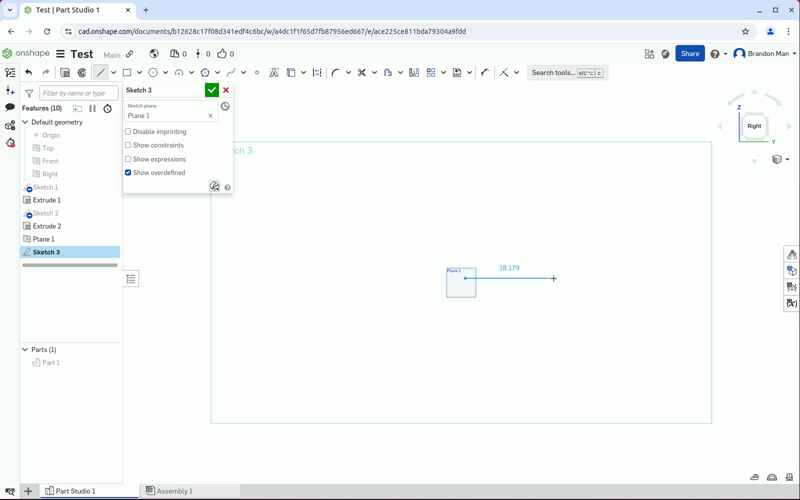
key_down(shift)
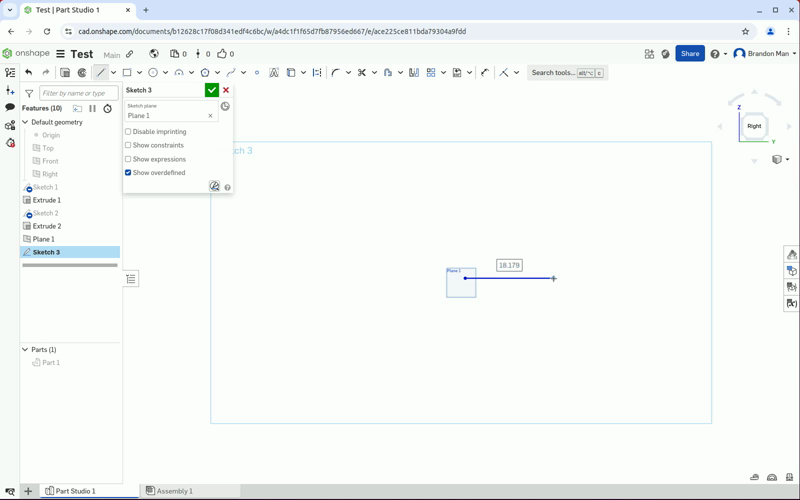
mouse_move(583, 278)
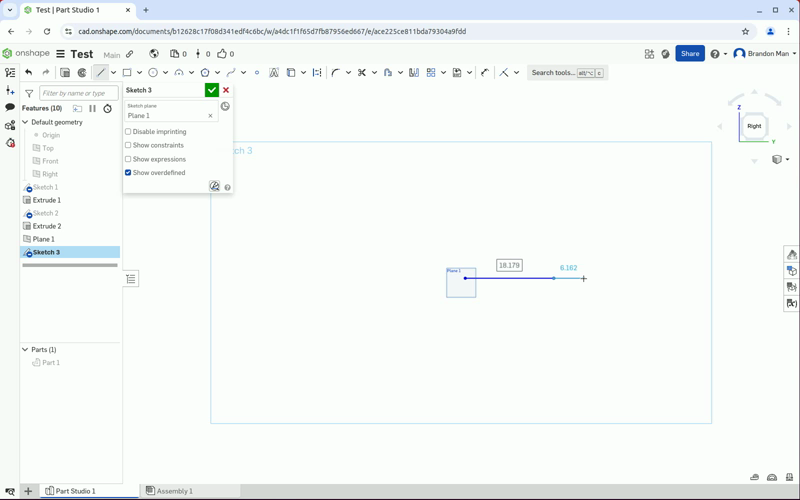
mouse_move(553, 260)
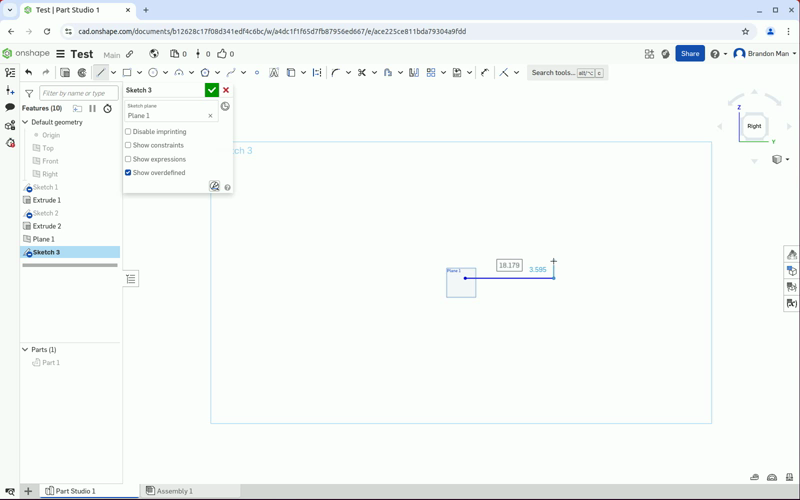
click(553, 260)
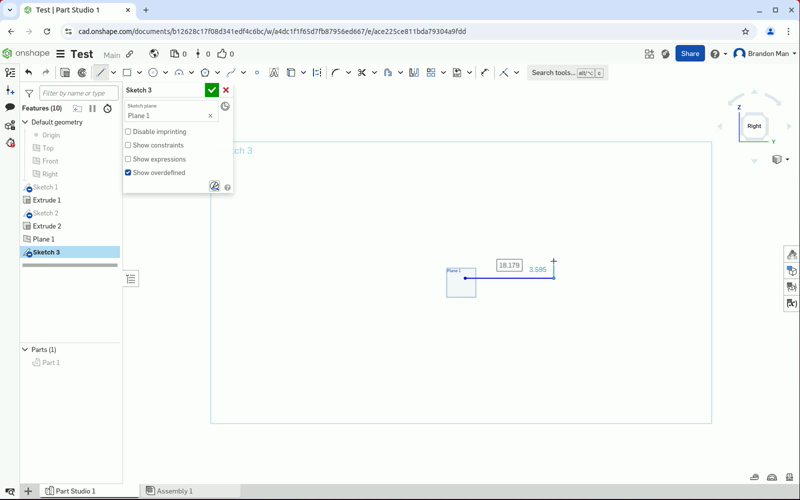
key_up(shift)
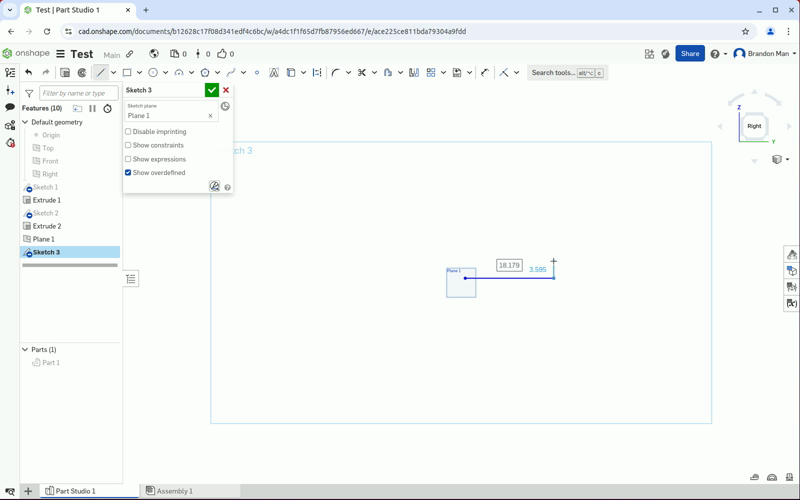
key_down(shift)
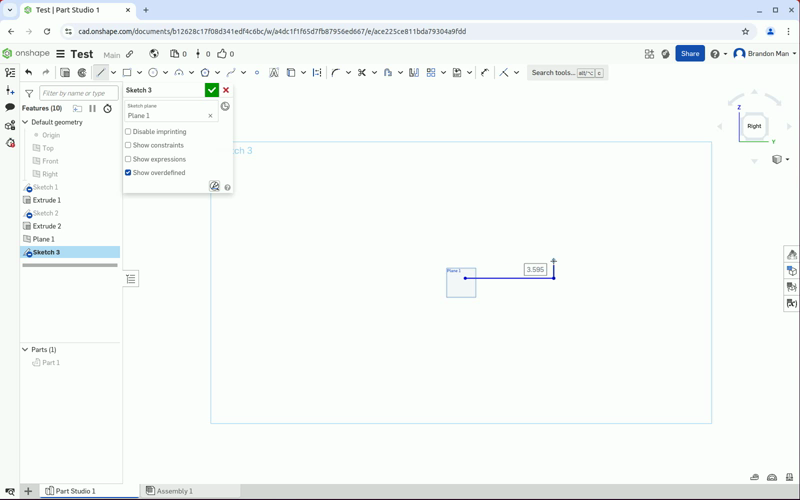
mouse_move(465, 260)
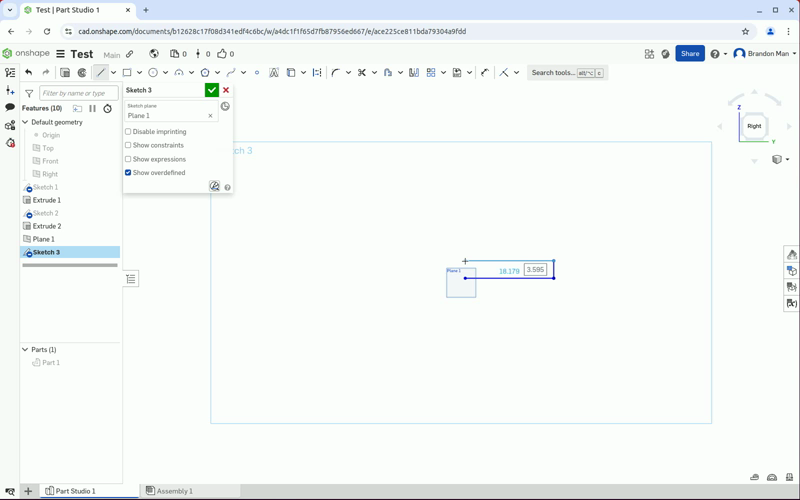
click(465, 260)
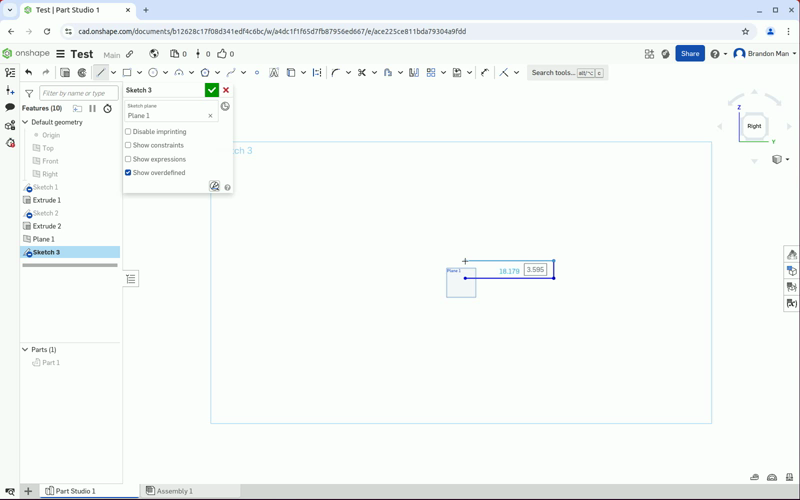
key_up(shift)
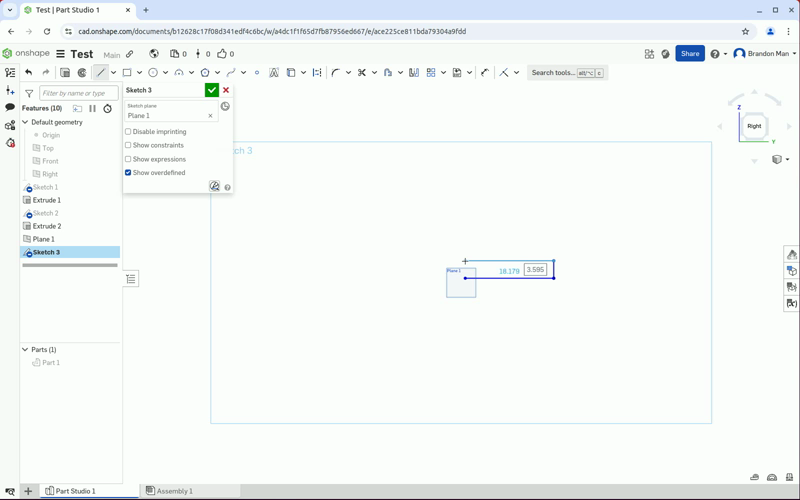
mouse_move(495, 260)
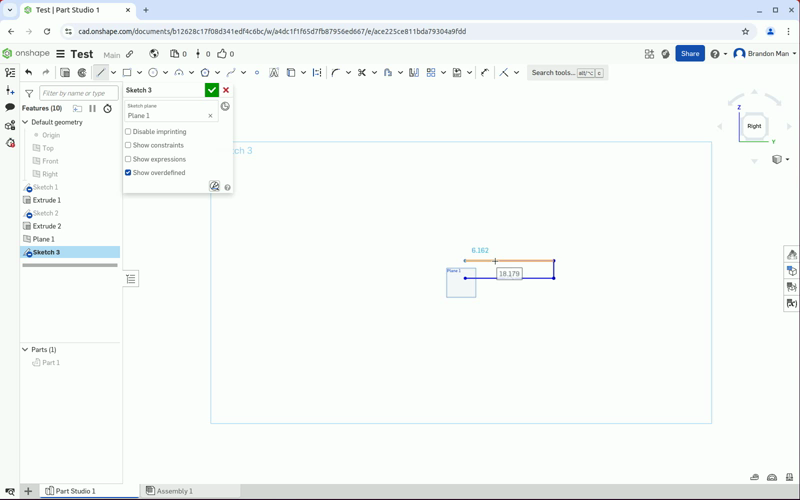
key_down(shift)
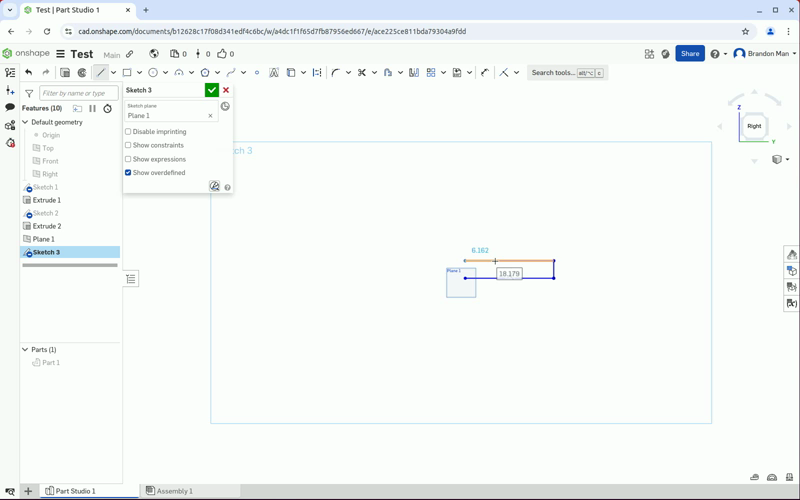
mouse_move(465, 278)
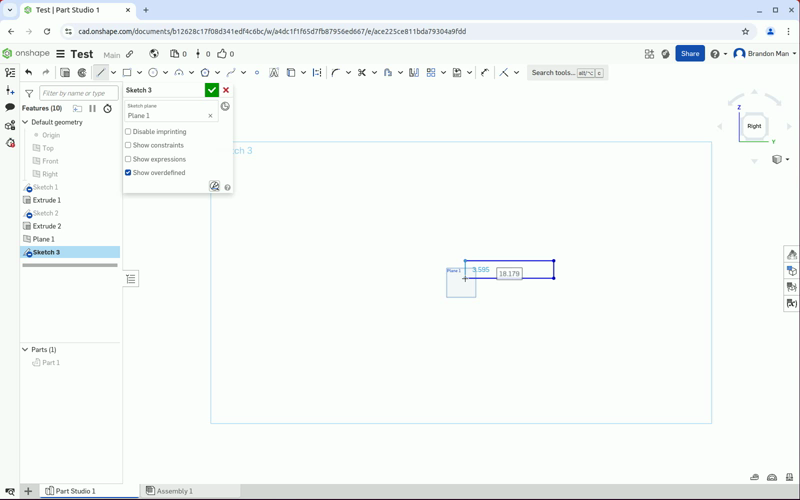
key_up(shift)
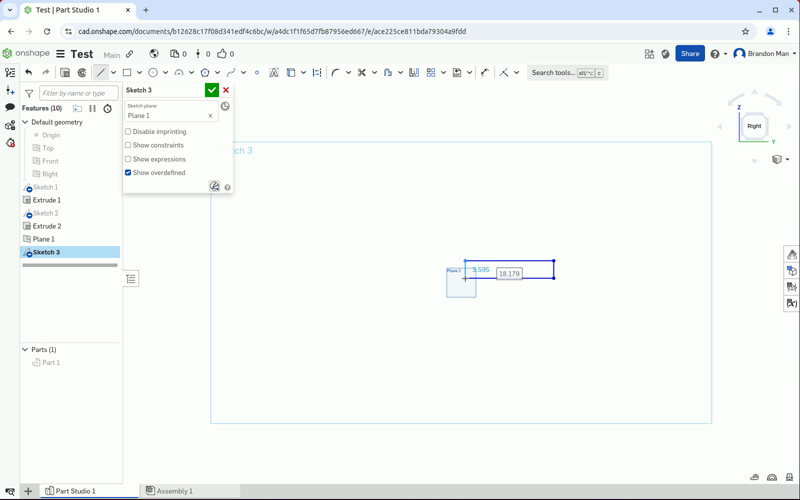
click(465, 278)
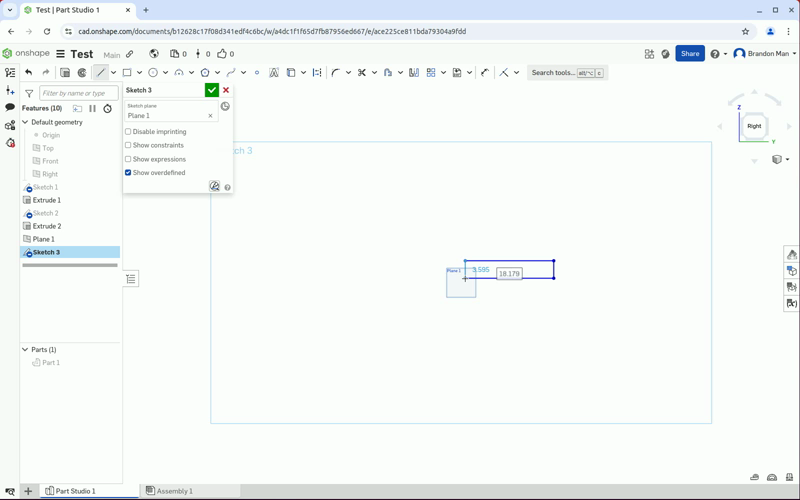
key(esc)
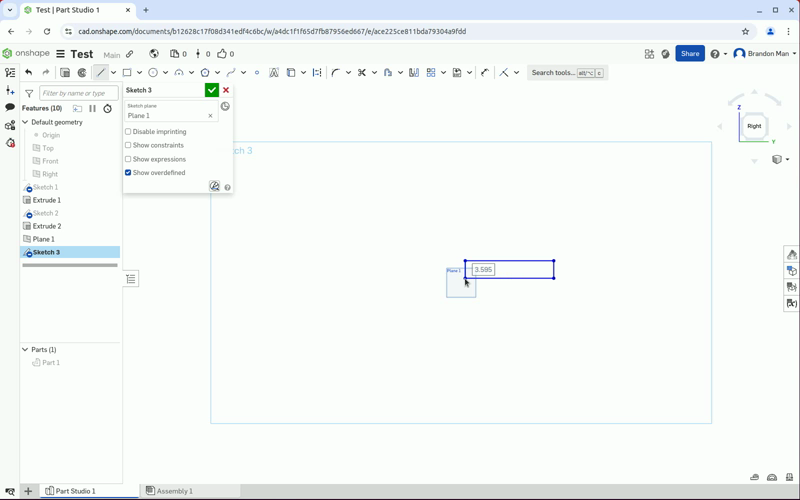
mouse_move(519, 265)
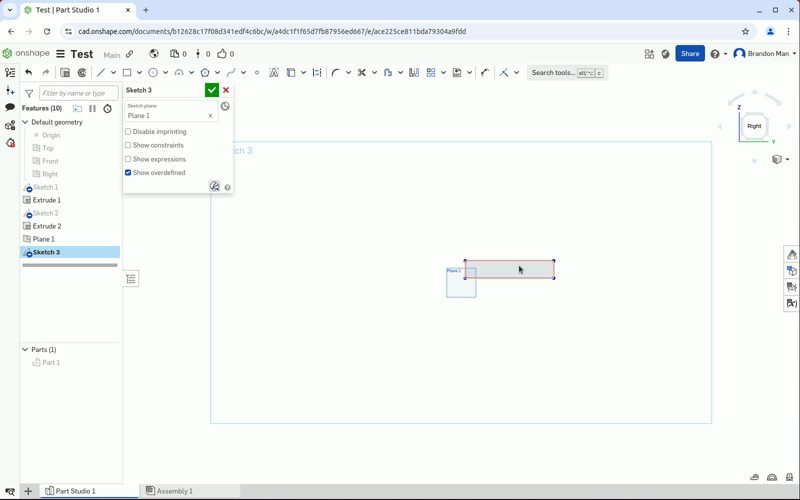
scroll(6)
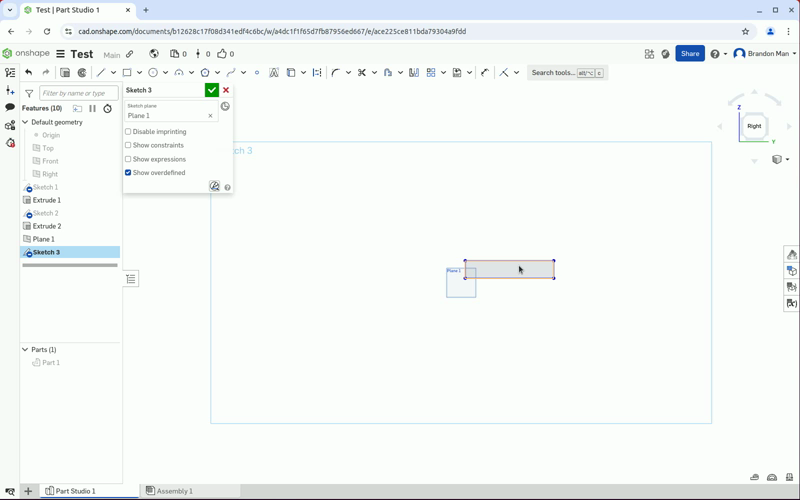
scroll(6)
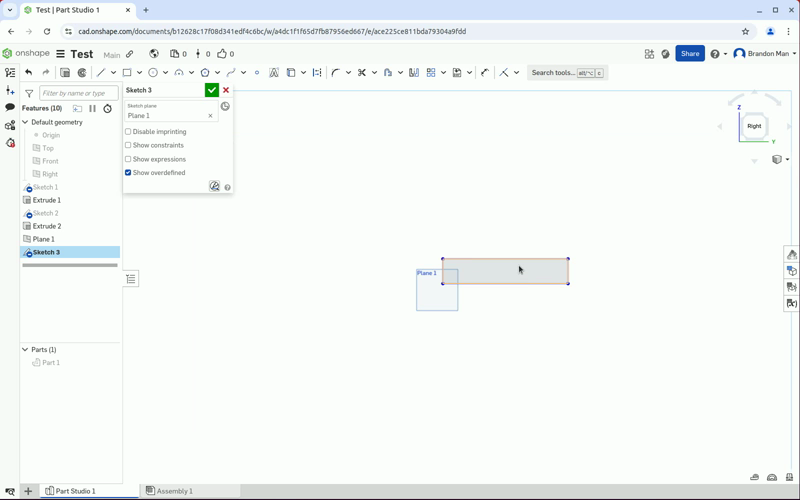
scroll(6)
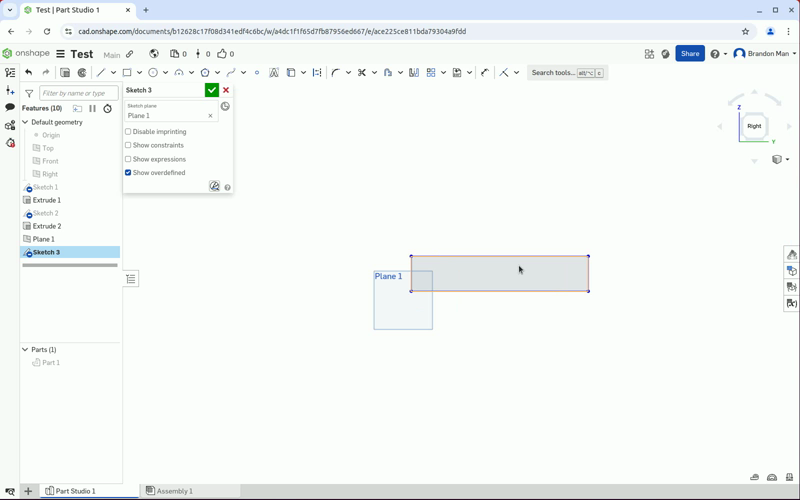
scroll(6)
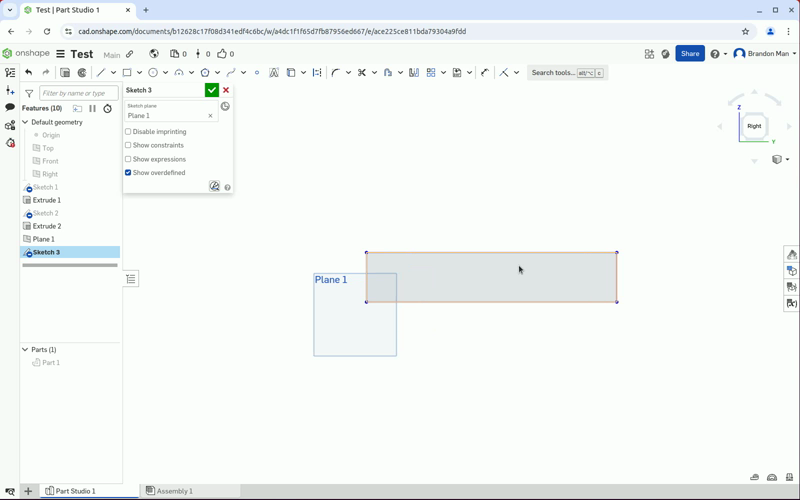
scroll(6)
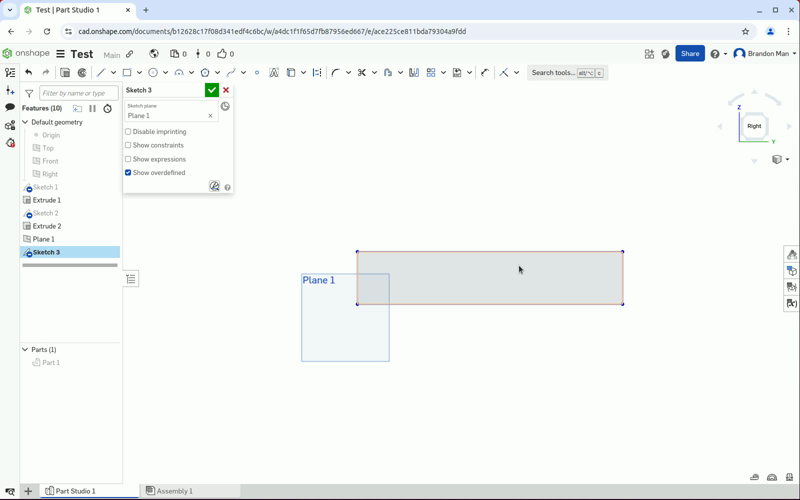
scroll(6)
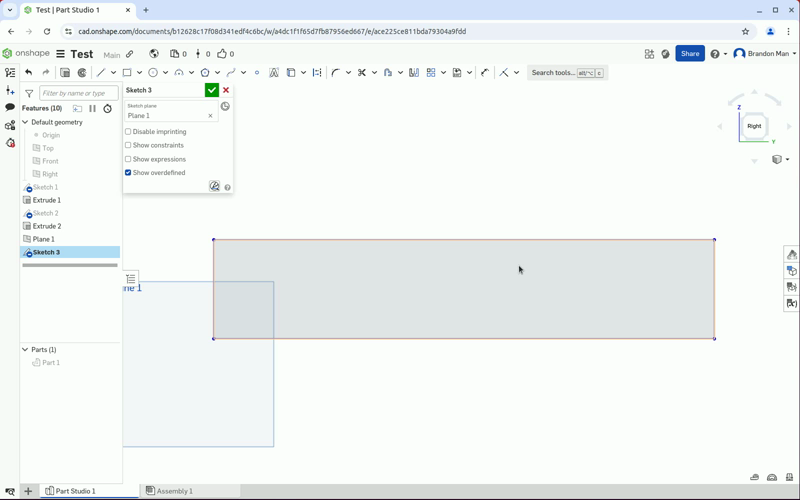
scroll(6)
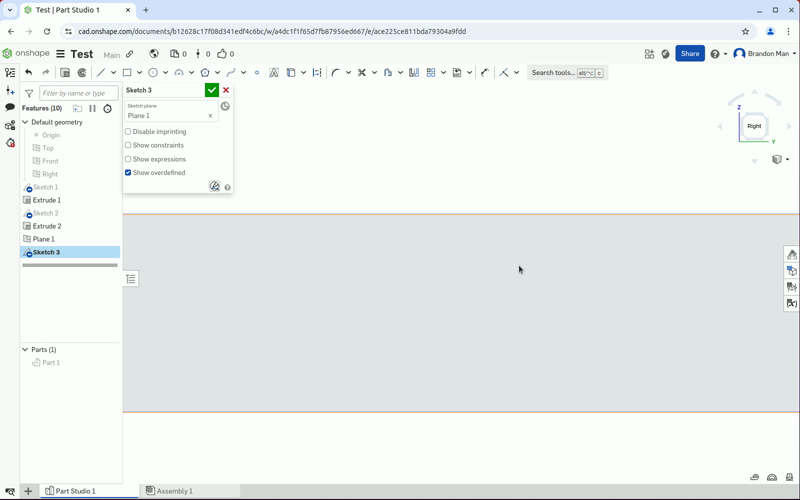
click(519, 265)
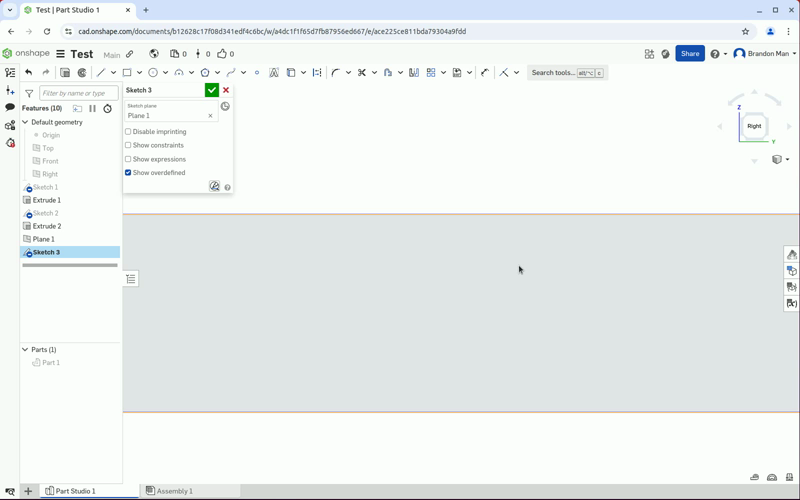
scroll(-6)
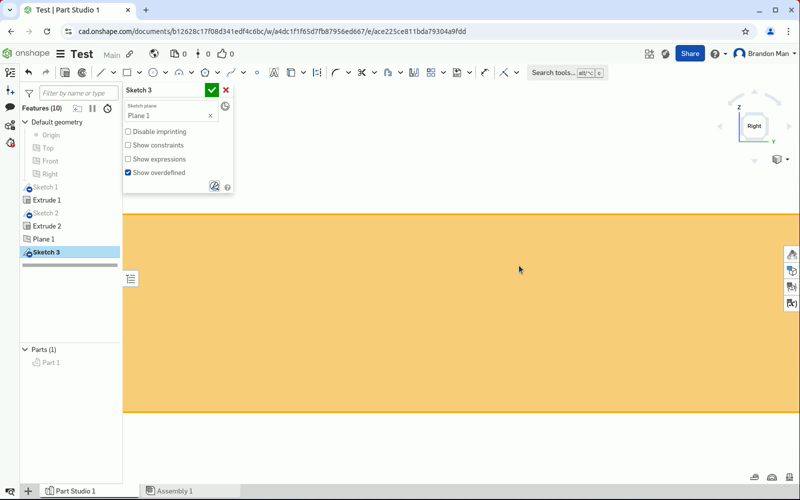
scroll(-6)
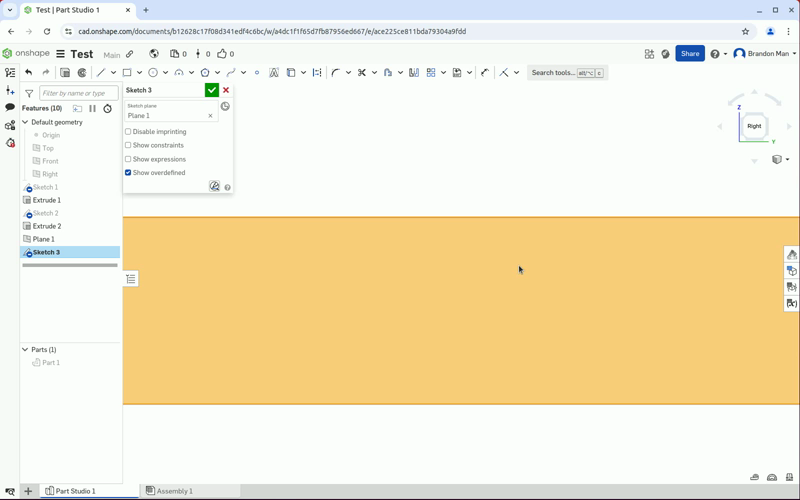
scroll(-6)
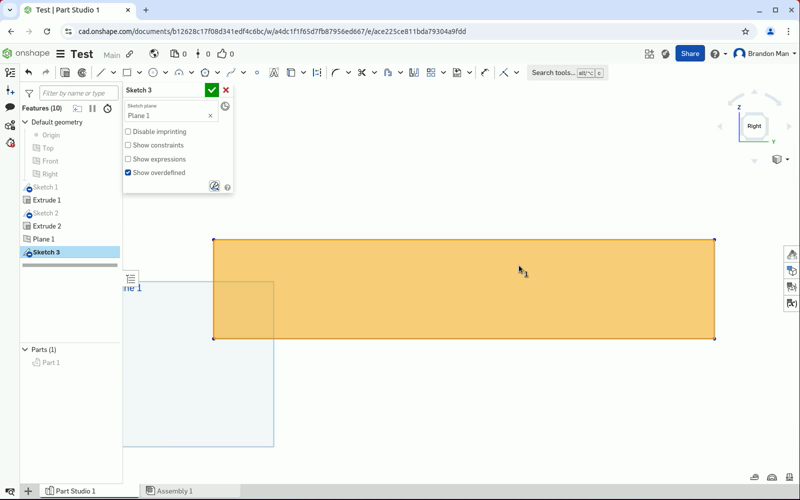
scroll(-6)
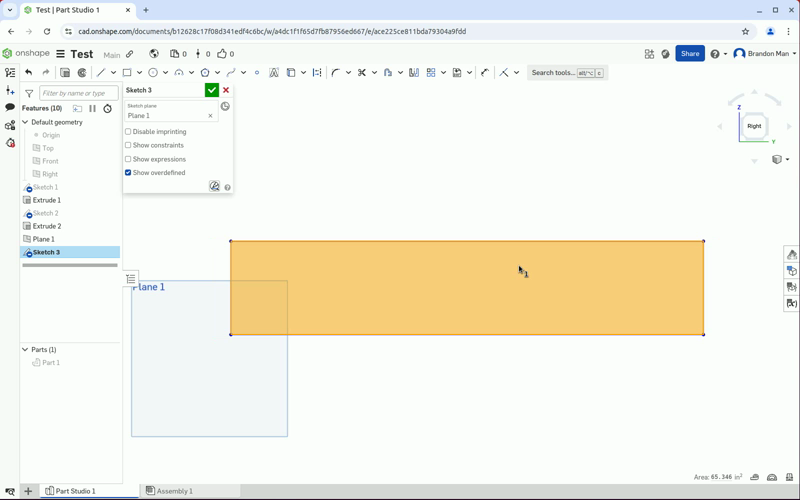
scroll(-6)
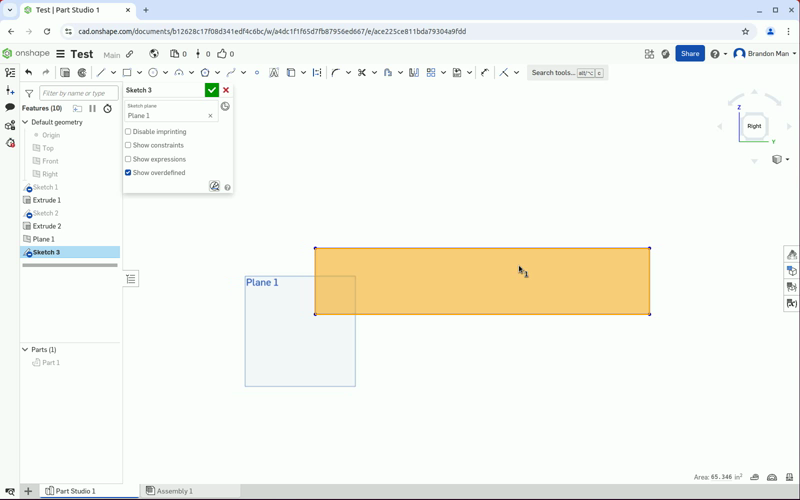
scroll(-6)
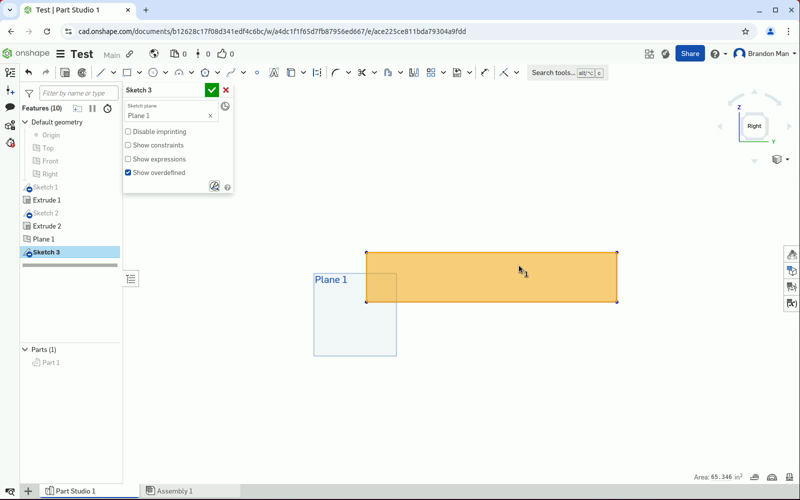
scroll(-6)
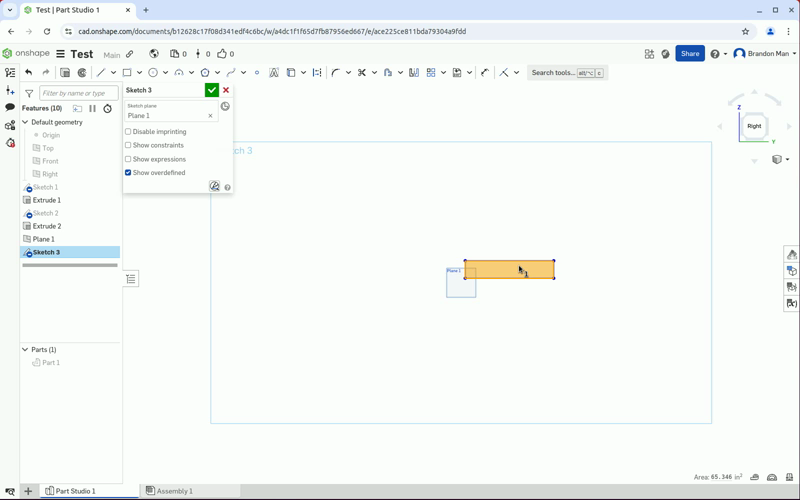
mouse_move(73, 352)
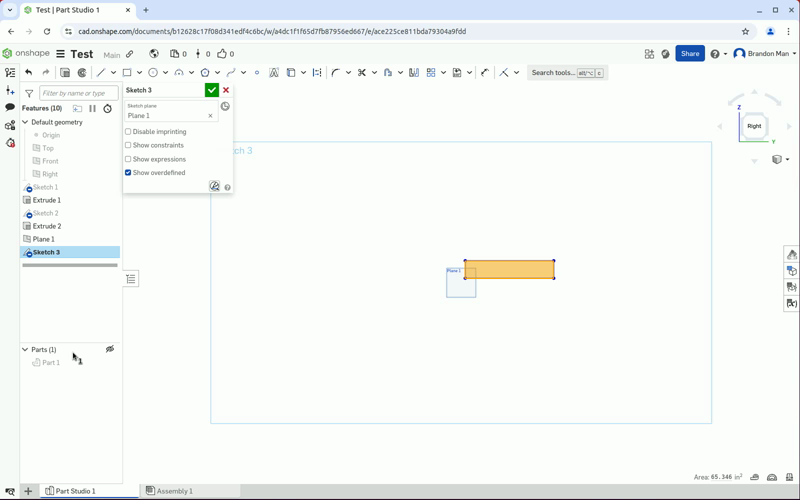
key(shift+y)
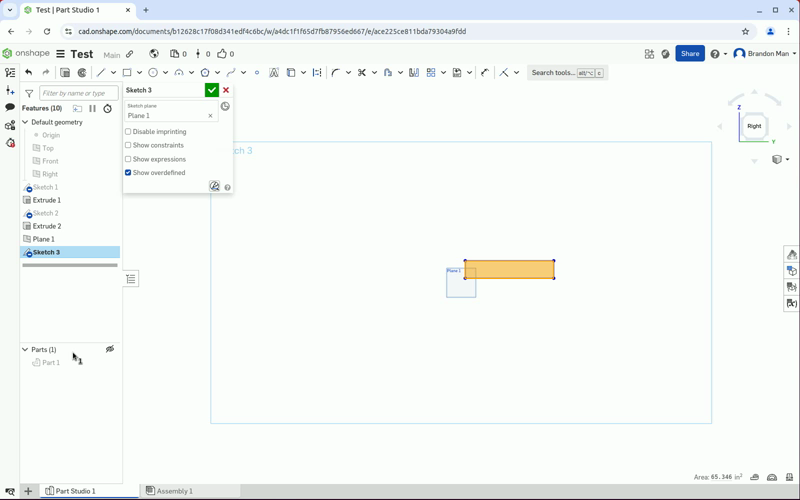
key(shift+e)
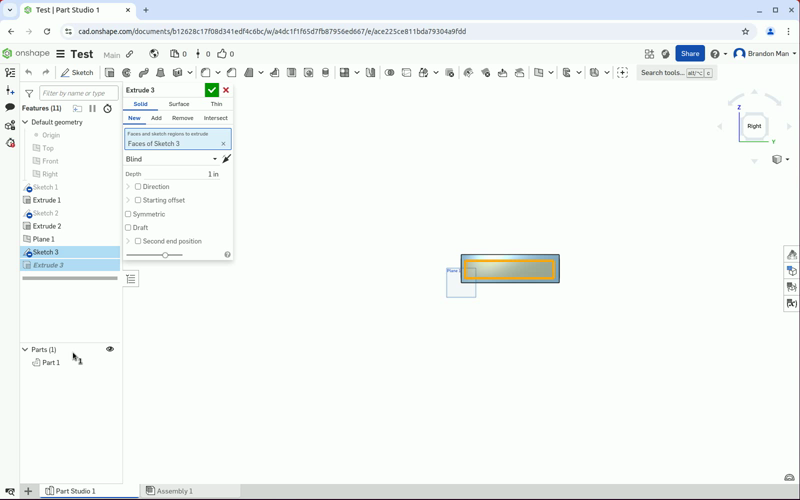
mouse_move(143, 106)
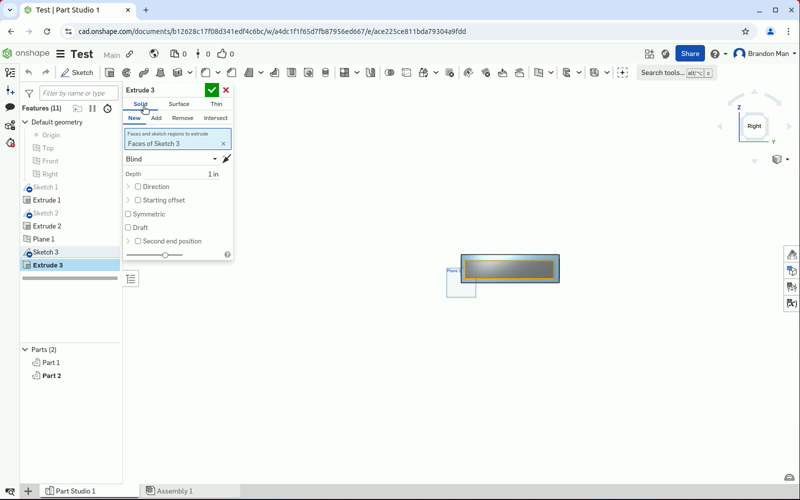
click(143, 106)
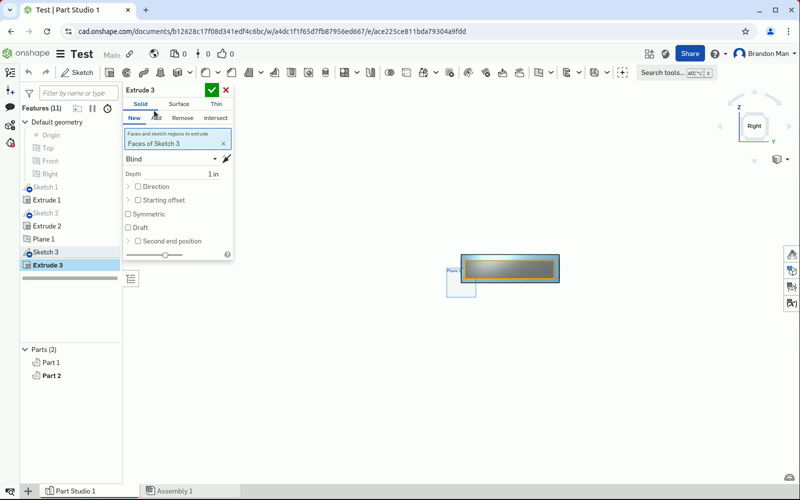
mouse_move(186, 120)
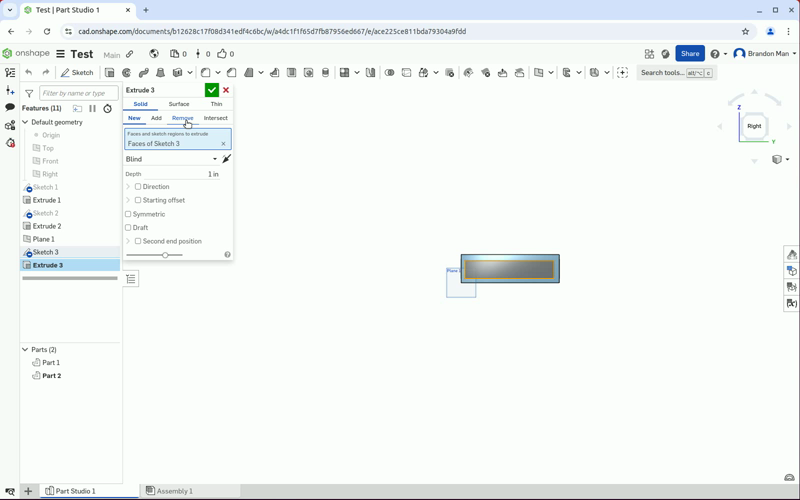
click(186, 120)
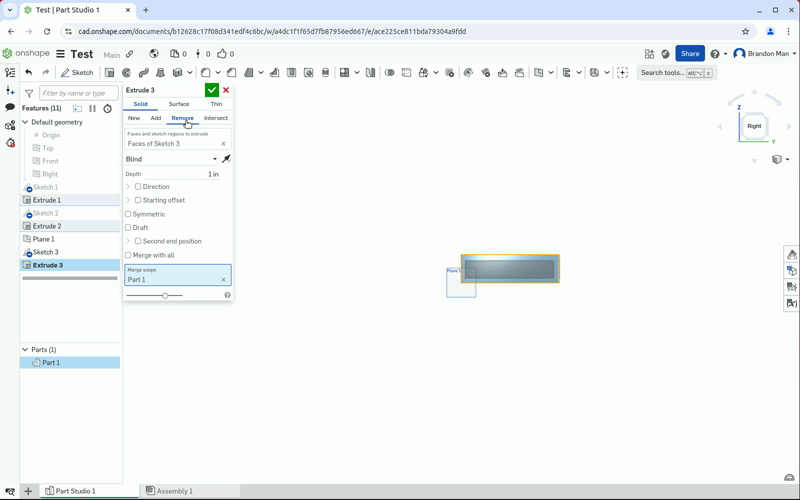
key(tab, 4)
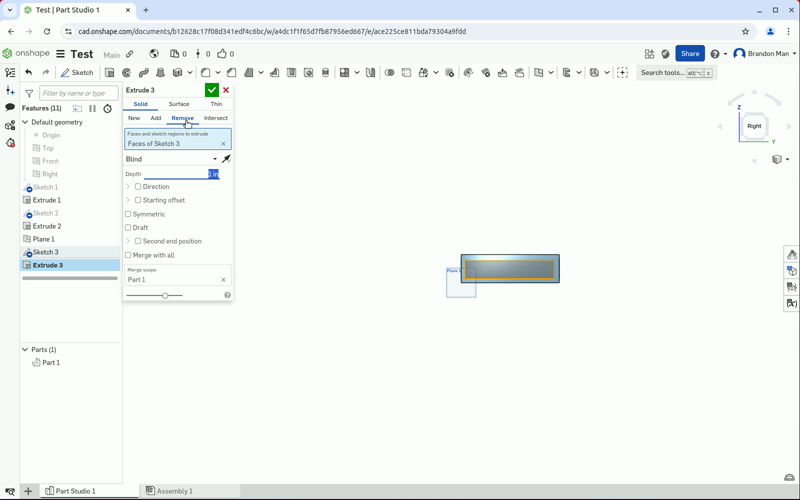
text(21.664)
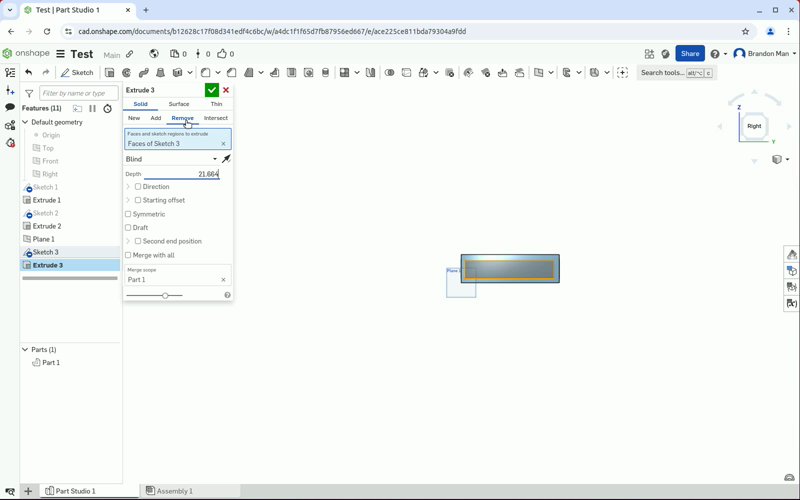
key(tab, 6)
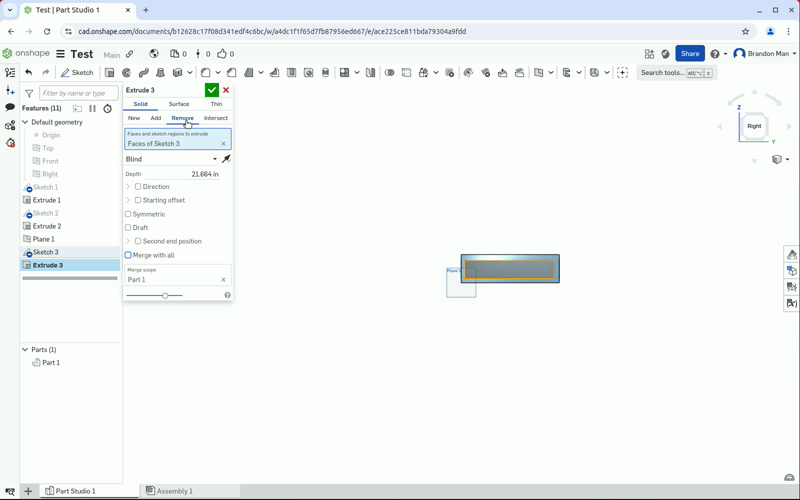
key(space)
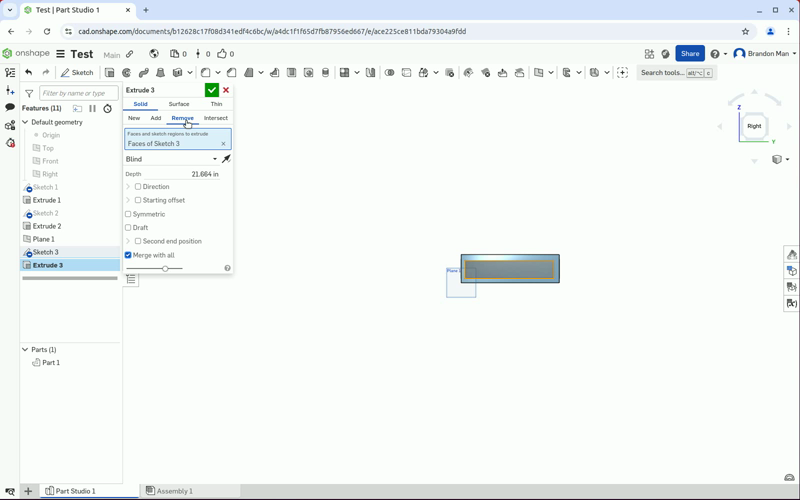
key(enter)
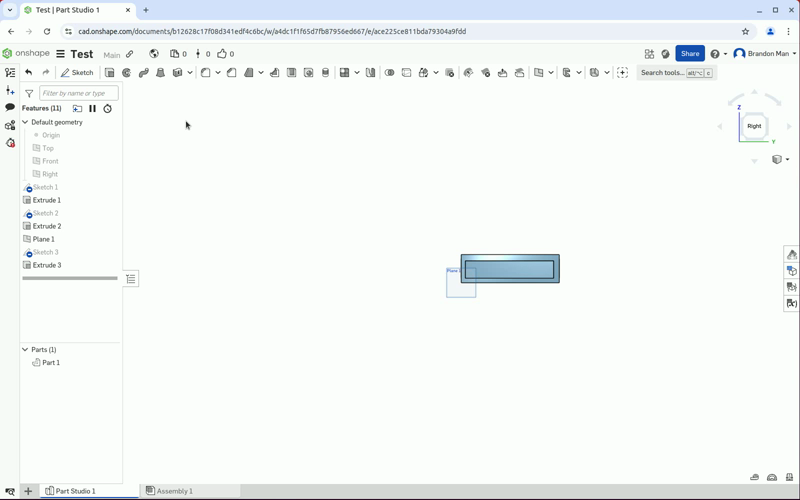
key(shift+h)
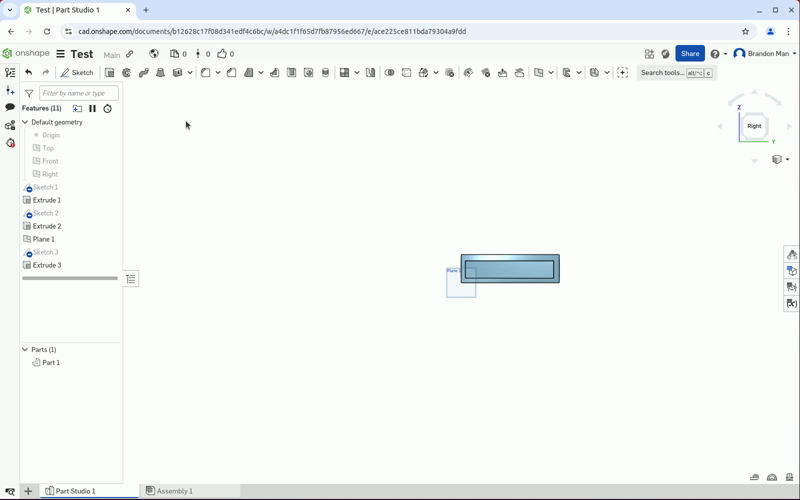
key(shift+h)
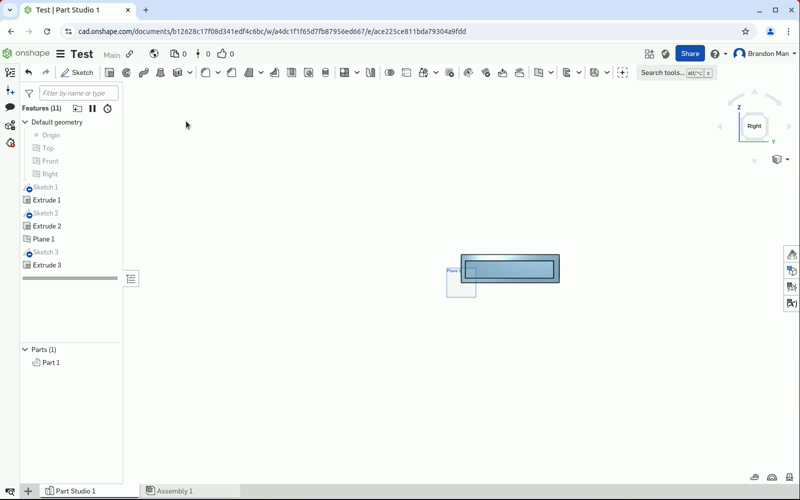
mouse_move(73, 189)
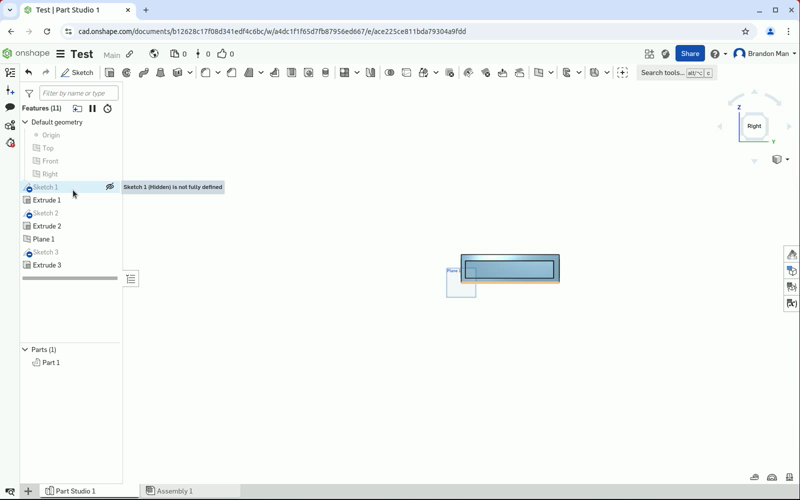
click(73, 189)
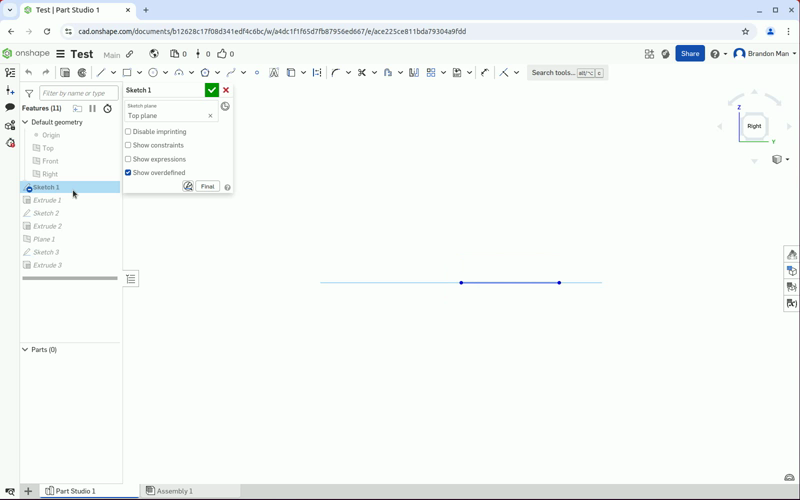
mouse_move(229, 92)
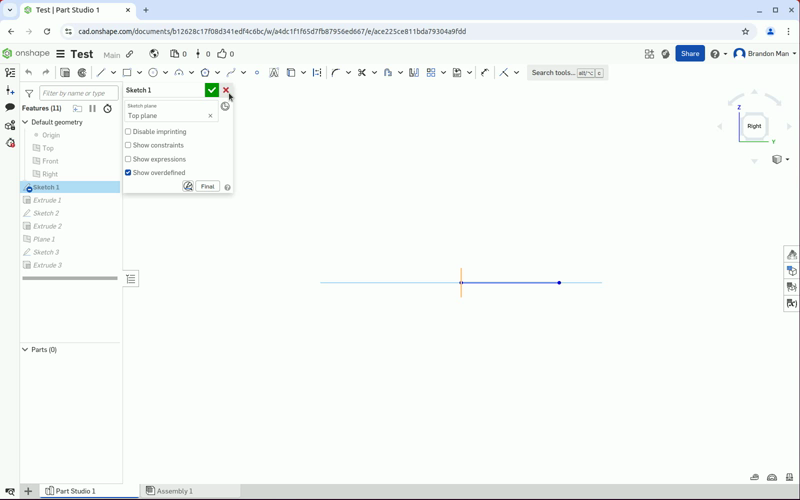
click(229, 92)
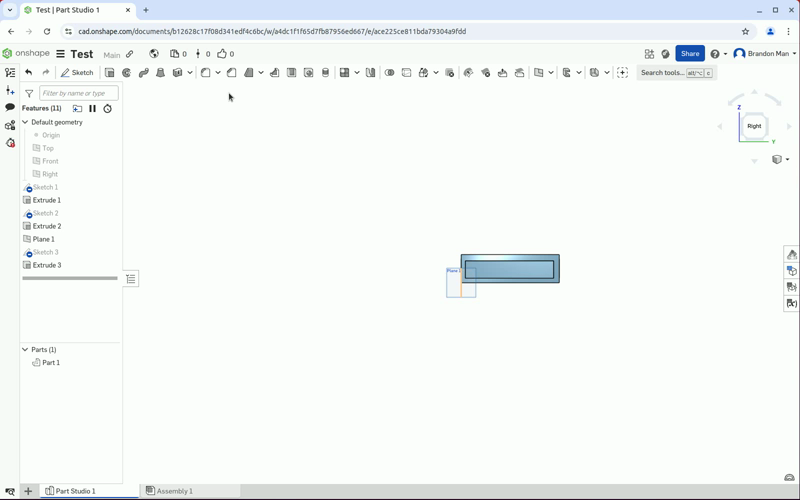
mouse_move(73, 352)
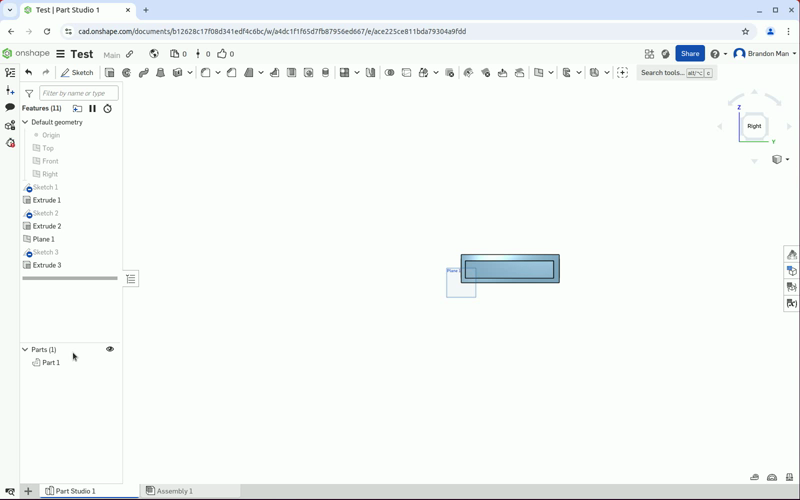
key(y)
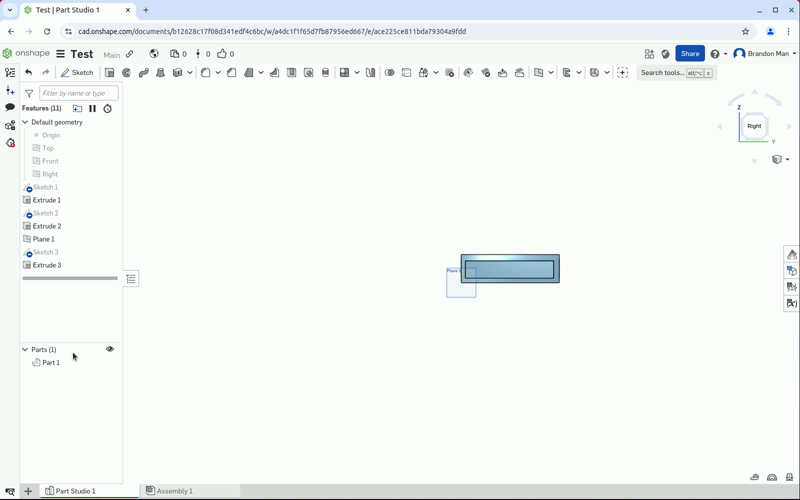
key(shift+p)
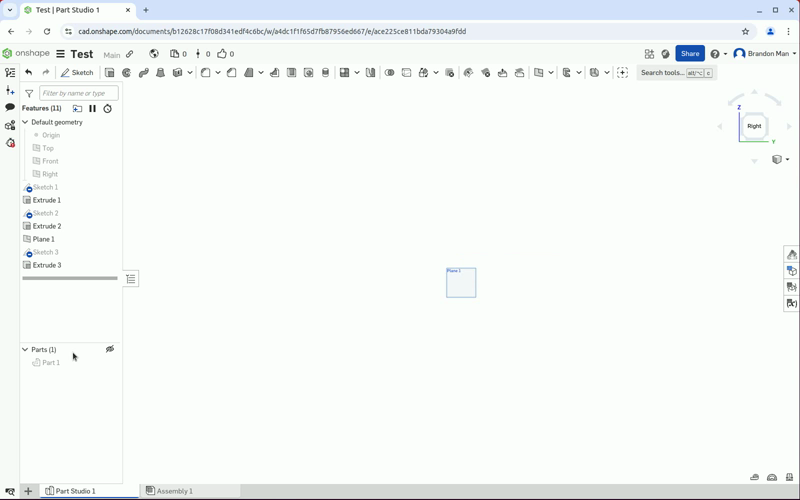
key(space)
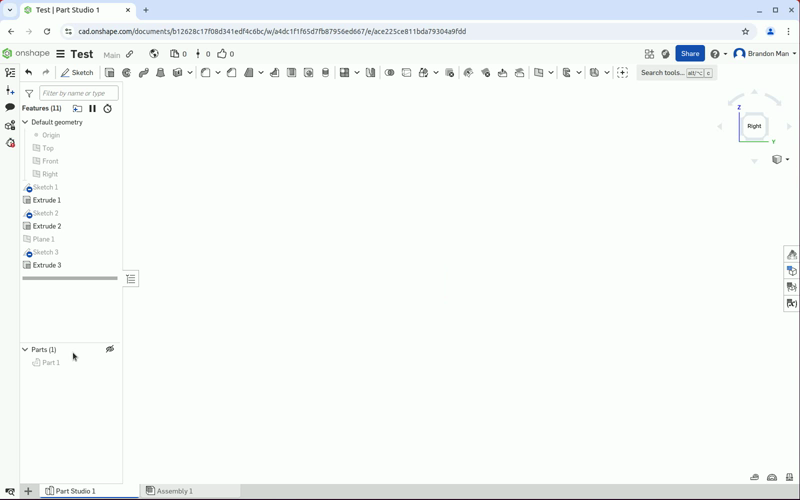
key_down(shift)
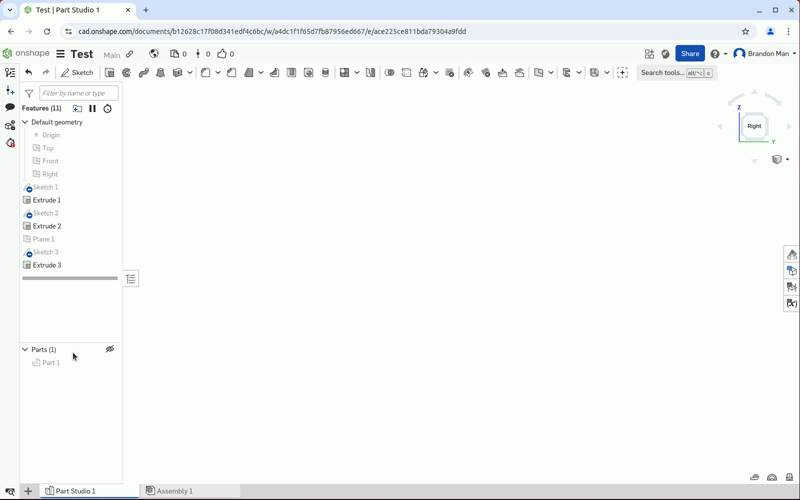
key(right)
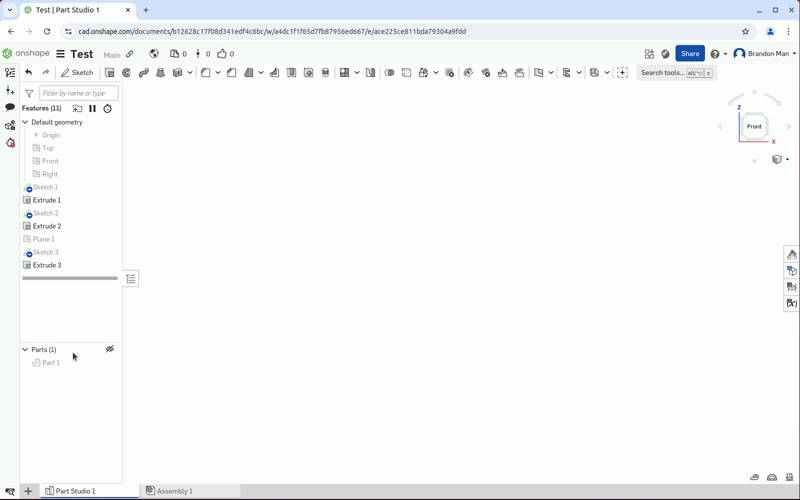
key_up(shift)
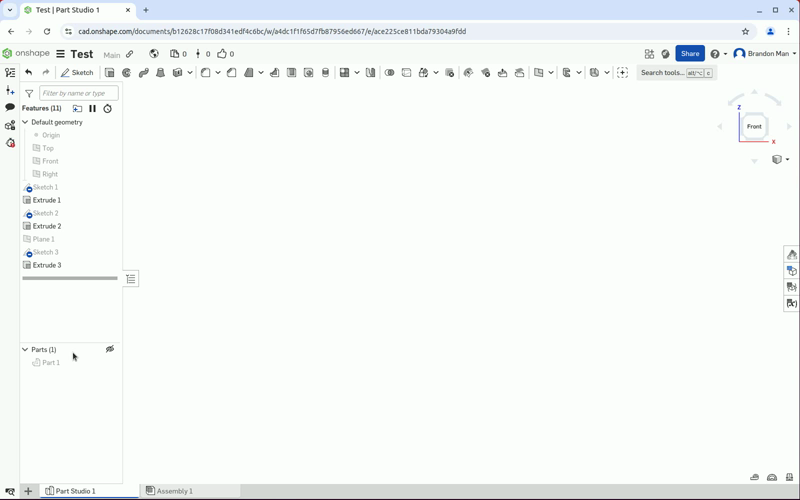
key(space)
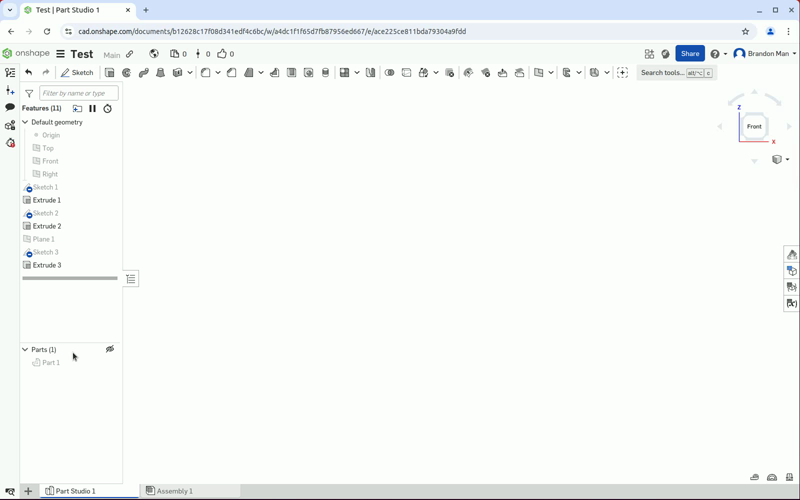
key_down(shift)
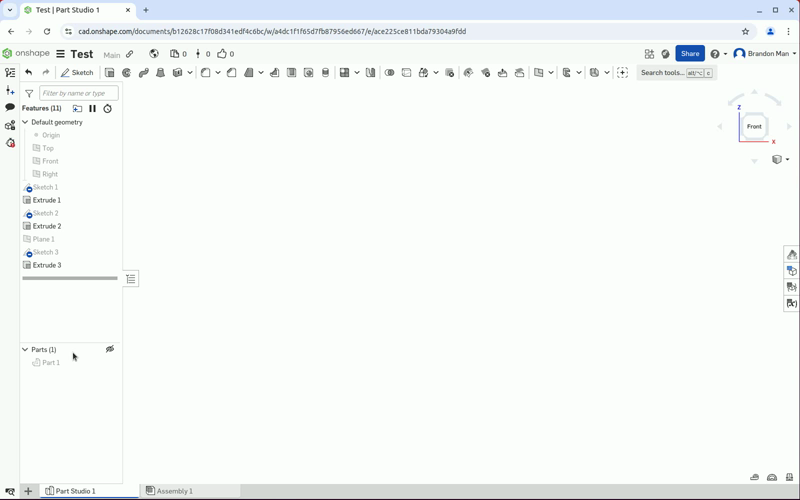
key(down)
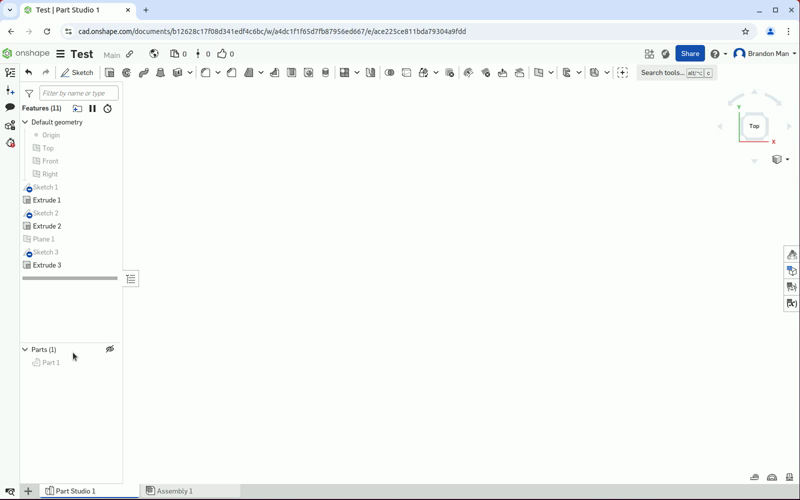
key_up(shift)
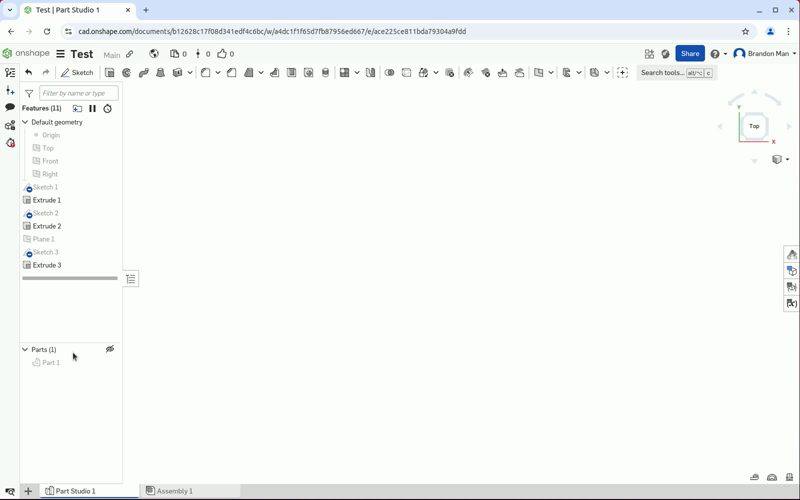
mouse_move(73, 352)
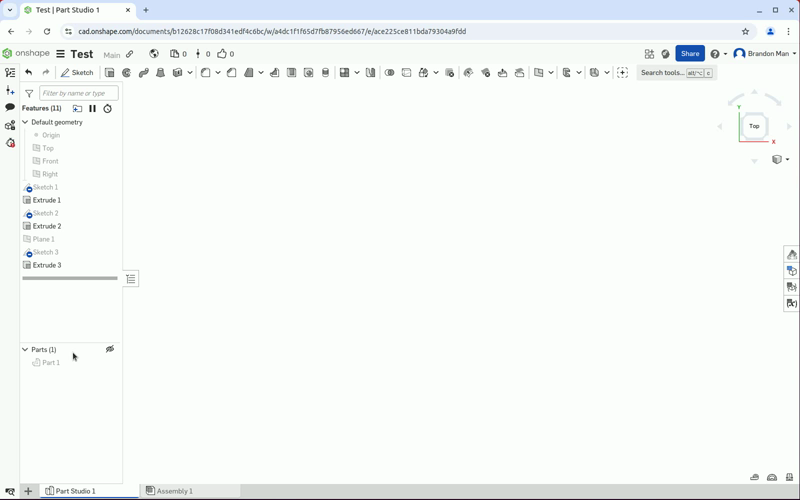
key(shift+y)
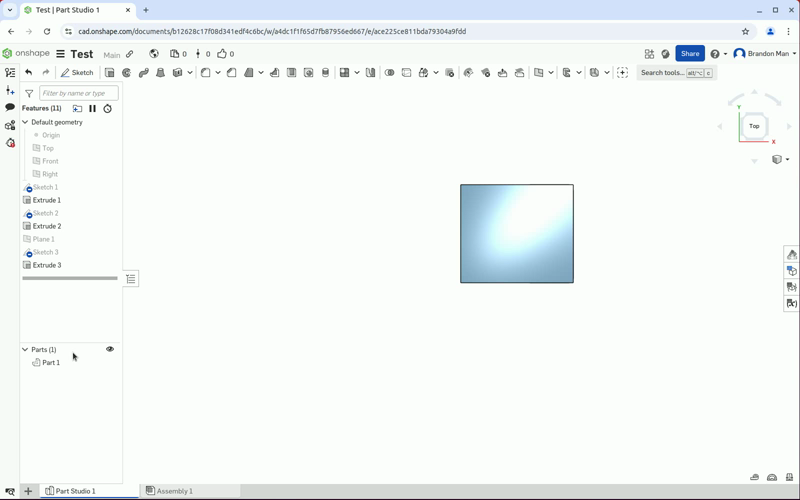
mouse_move(541, 75)
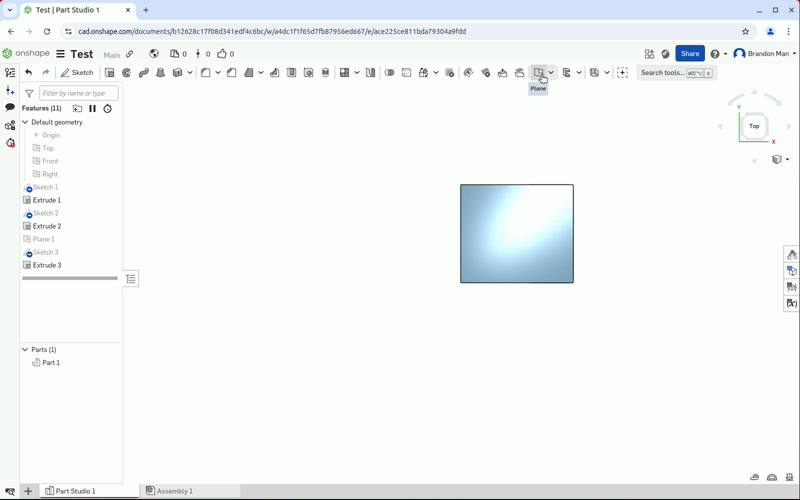
click(541, 75)
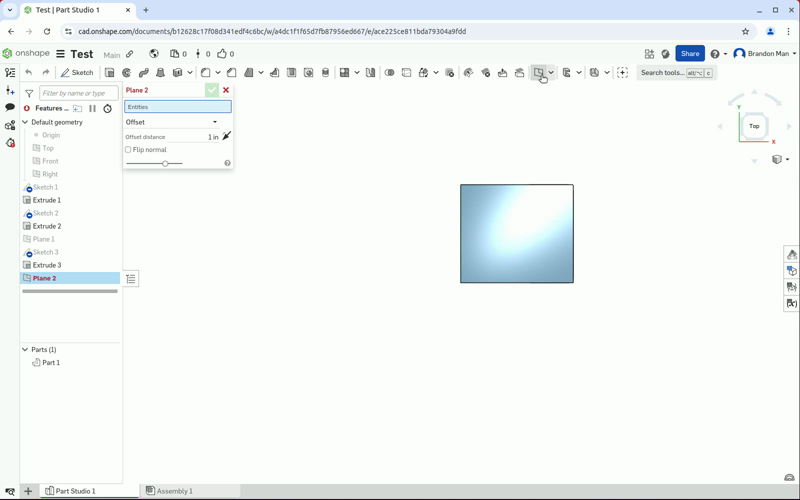
mouse_move(73, 150)
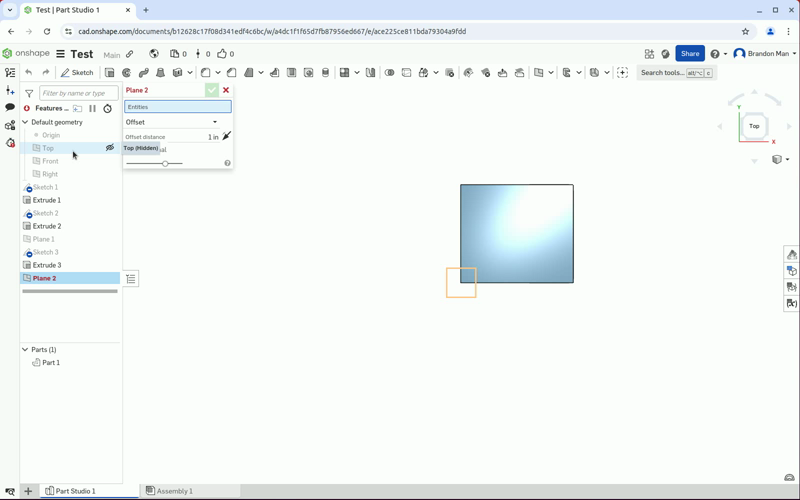
click(73, 150)
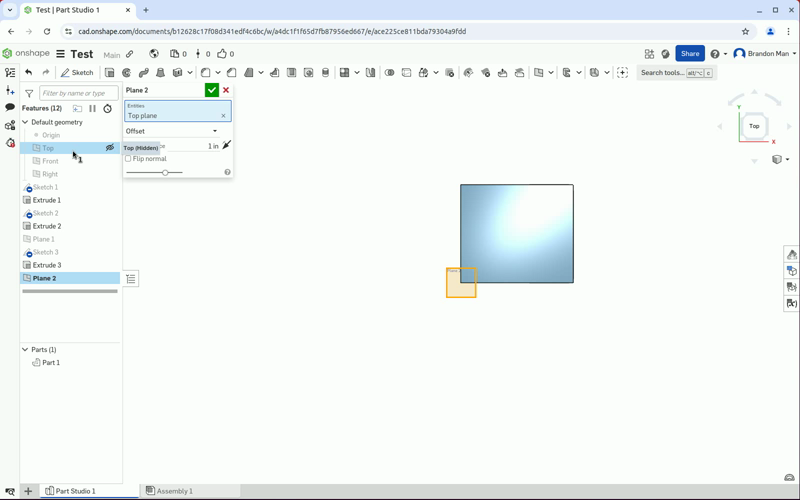
key(tab, 2)
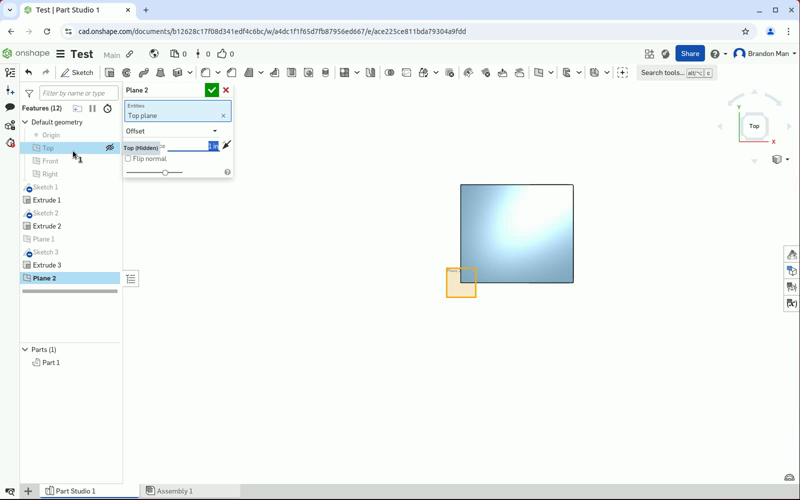
text(5.792)
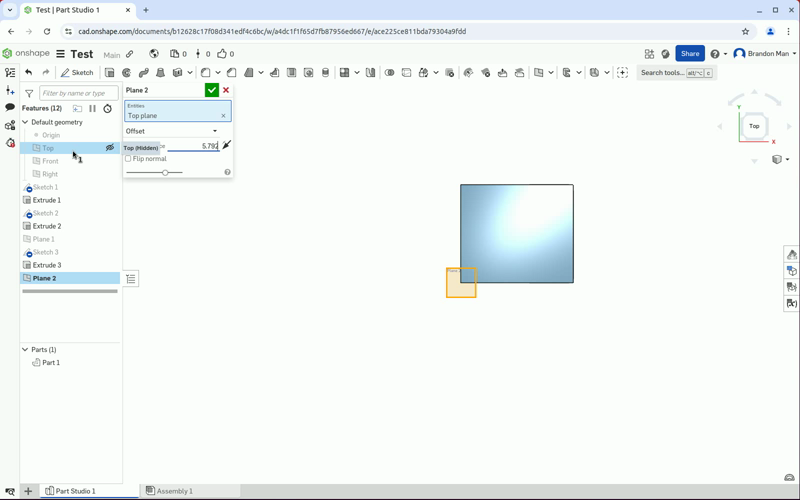
key(enter, 2)
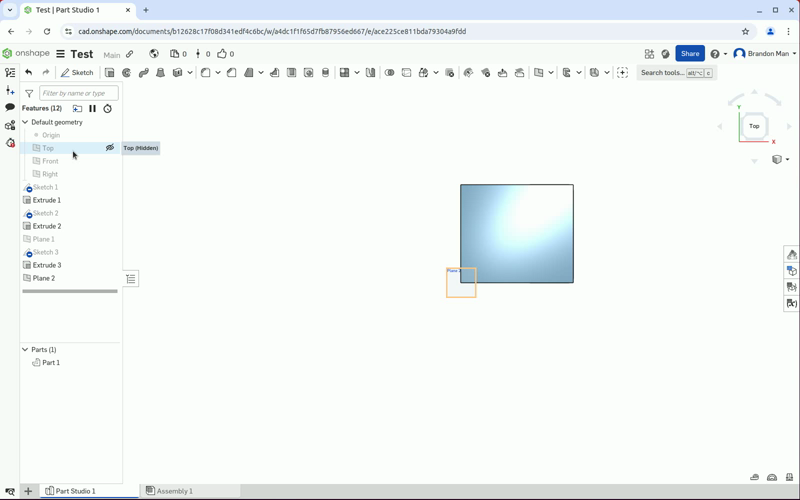
key(shift+s)
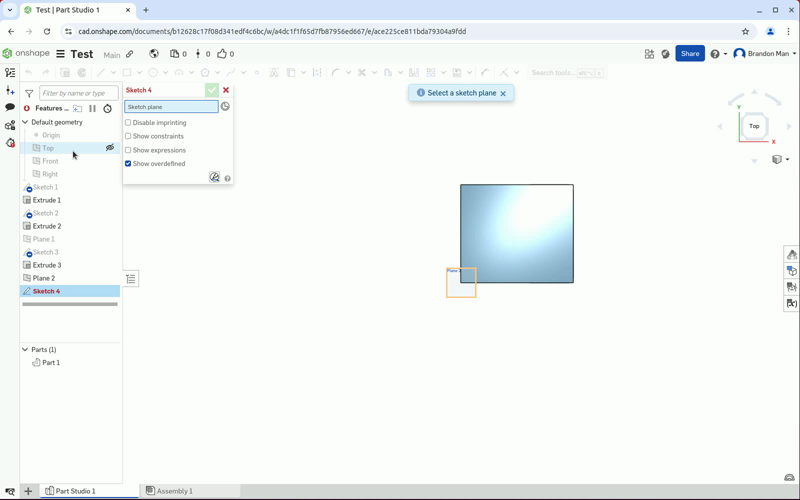
mouse_move(73, 280)
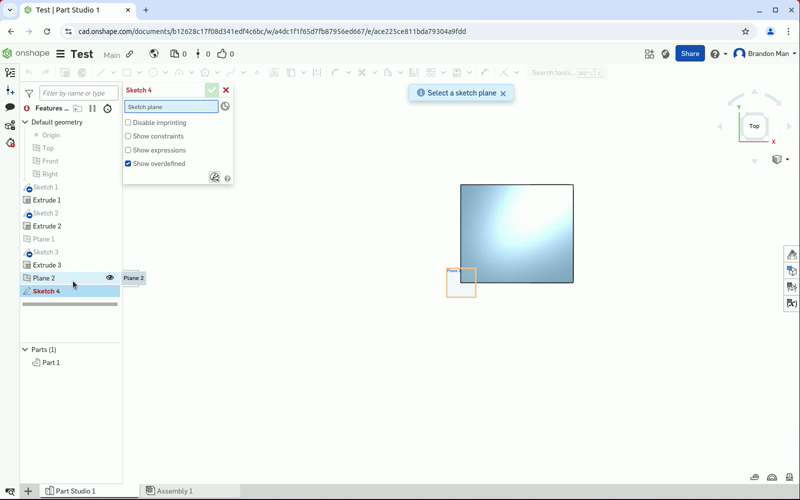
click(73, 280)
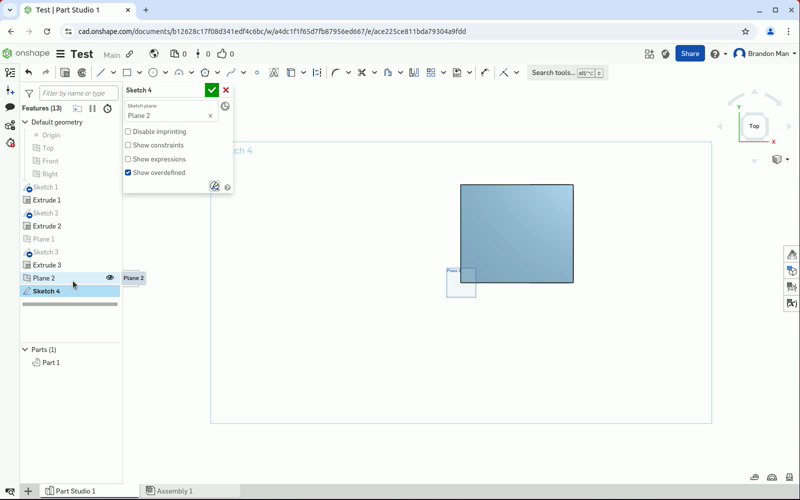
mouse_move(73, 352)
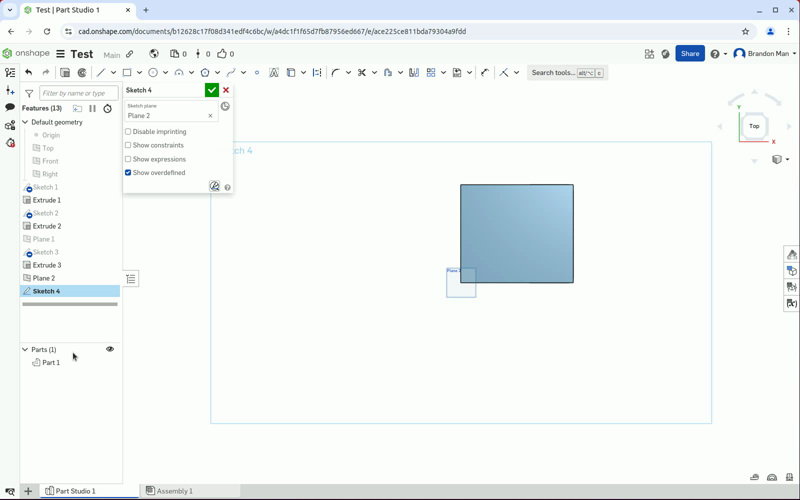
key(y)
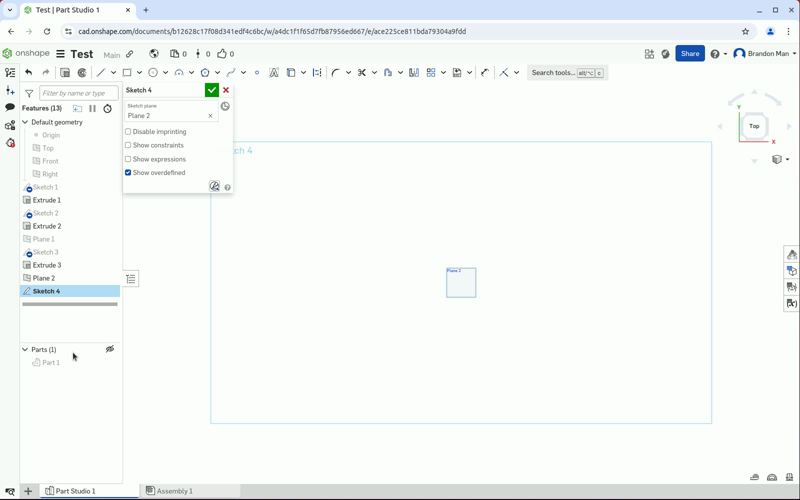
key(l)
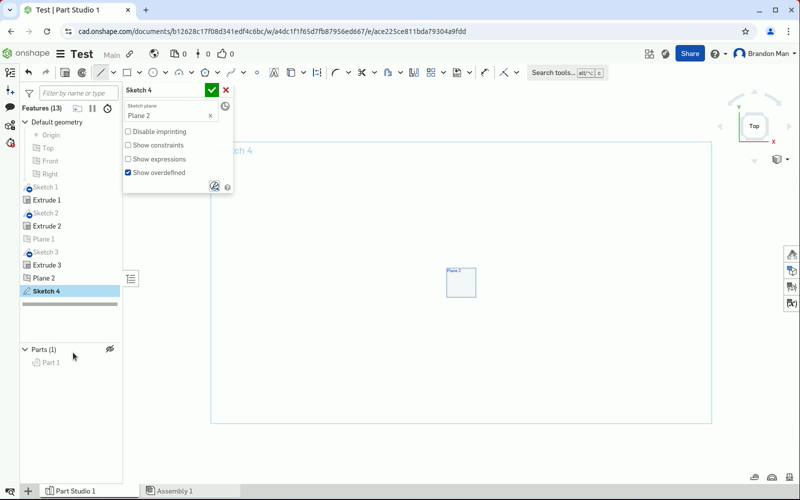
key_down(shift)
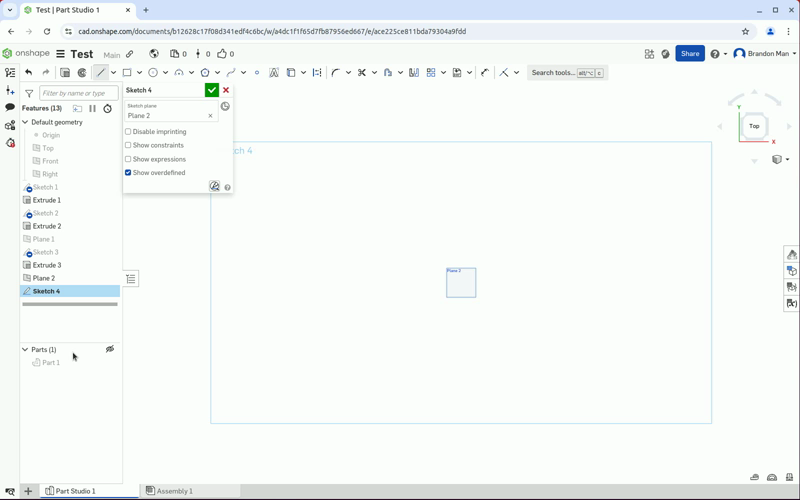
mouse_move(467, 276)
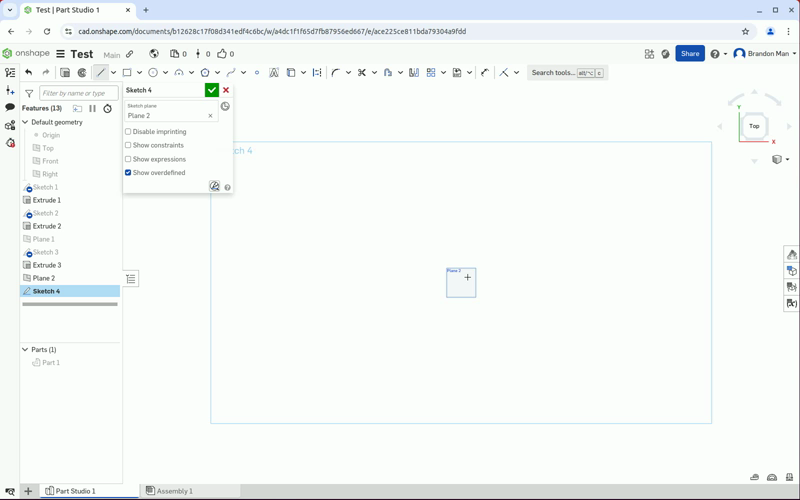
click(467, 276)
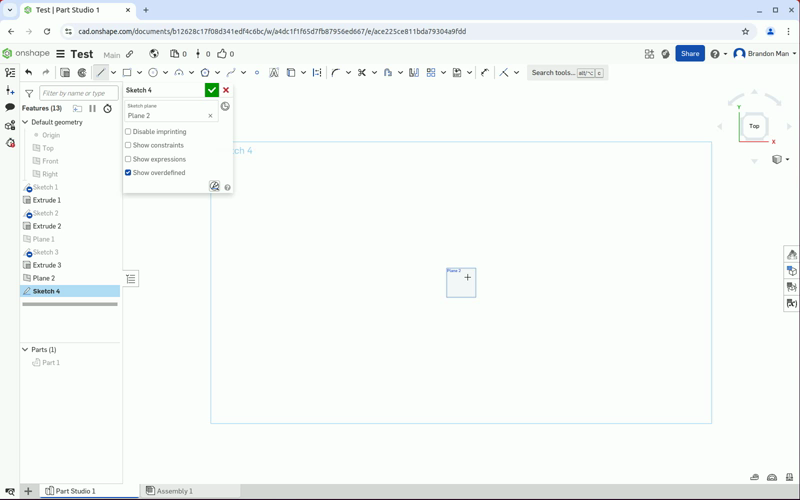
key_up(shift)
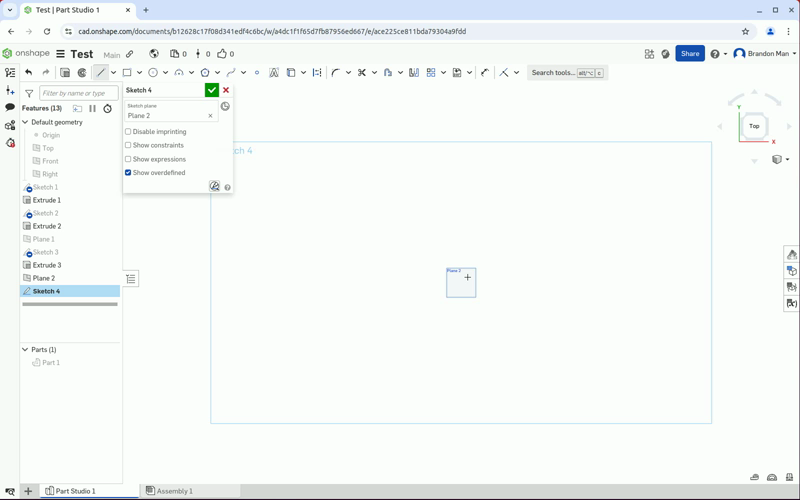
key_down(shift)
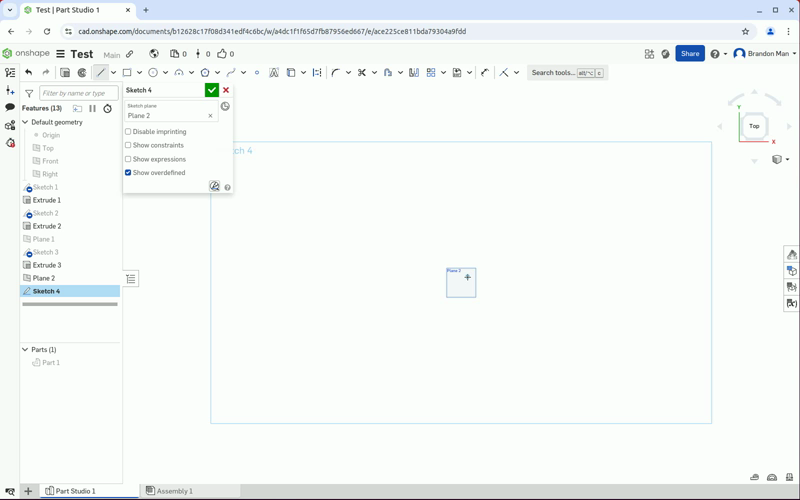
mouse_move(497, 276)
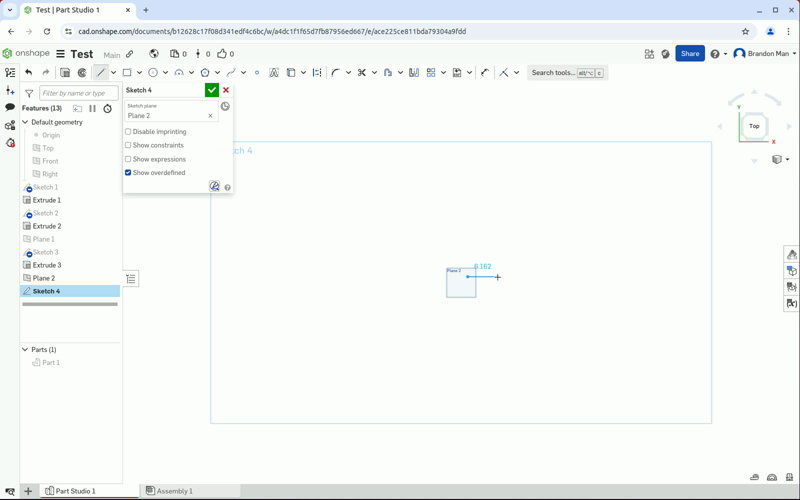
mouse_move(483, 276)
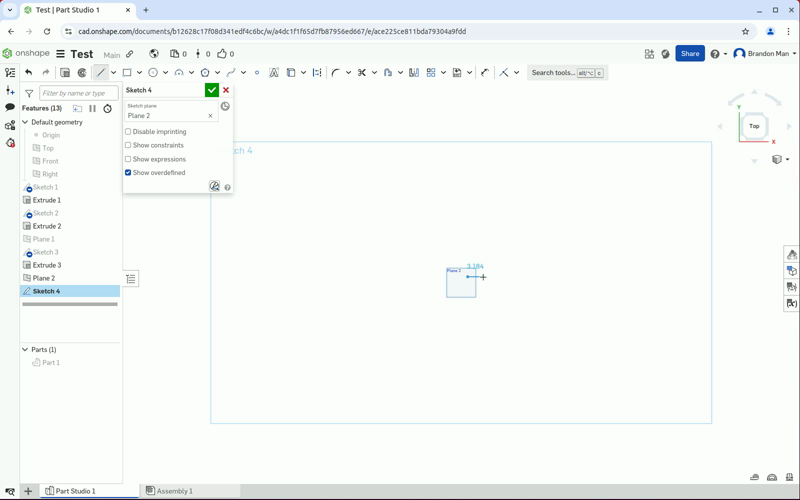
click(483, 276)
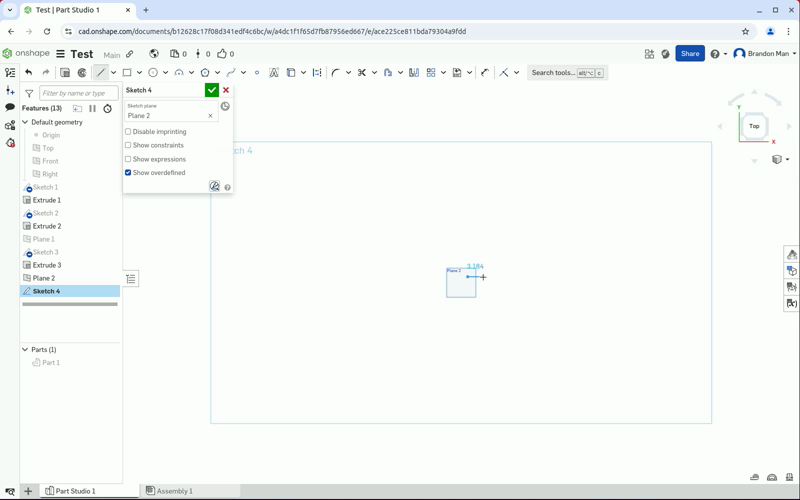
key_up(shift)
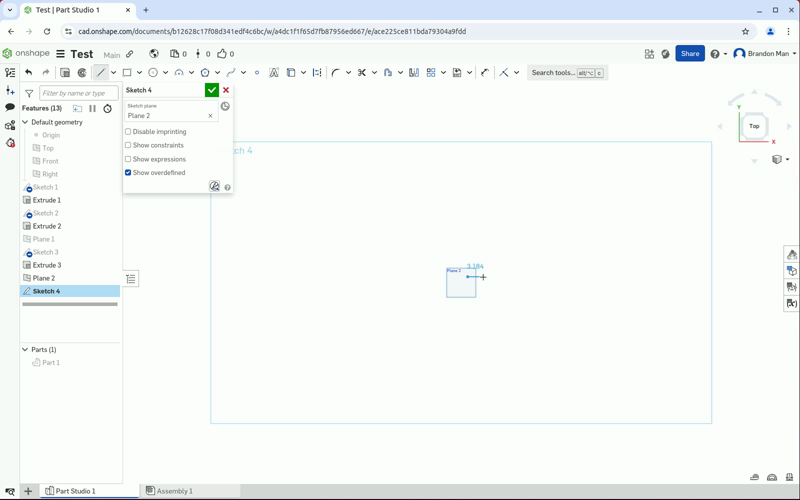
key_down(shift)
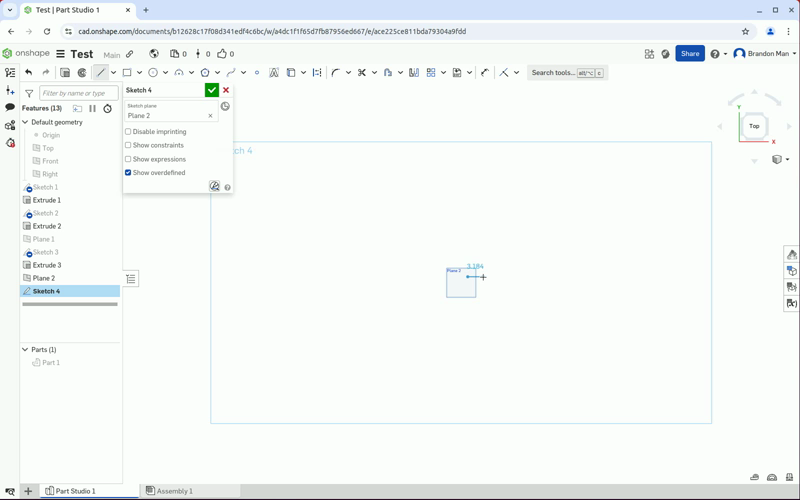
mouse_move(513, 276)
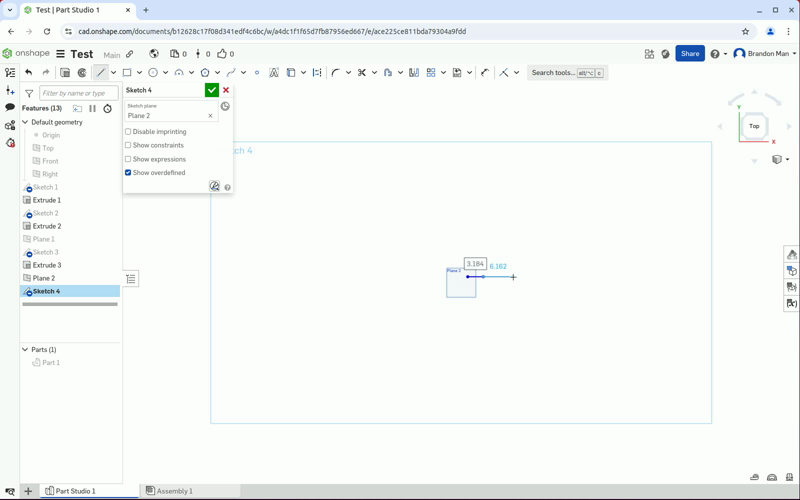
mouse_move(483, 261)
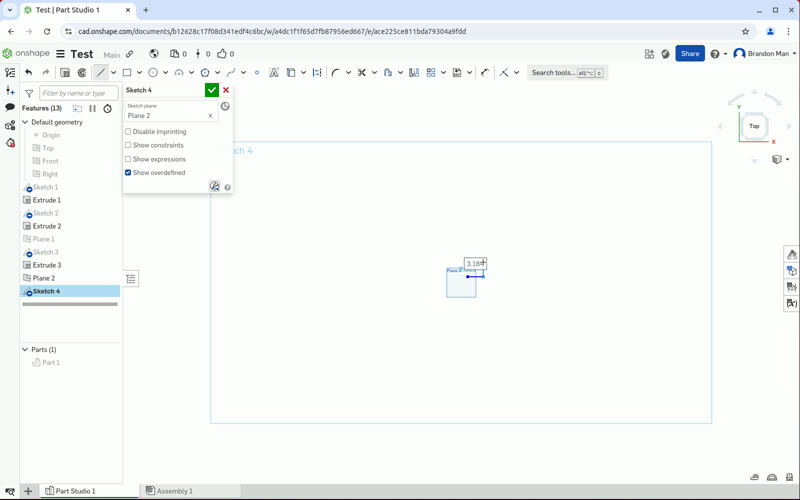
click(483, 261)
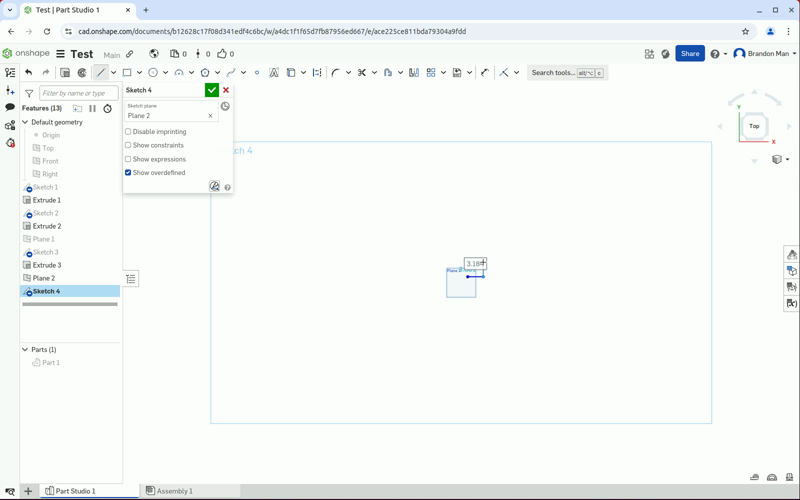
key_up(shift)
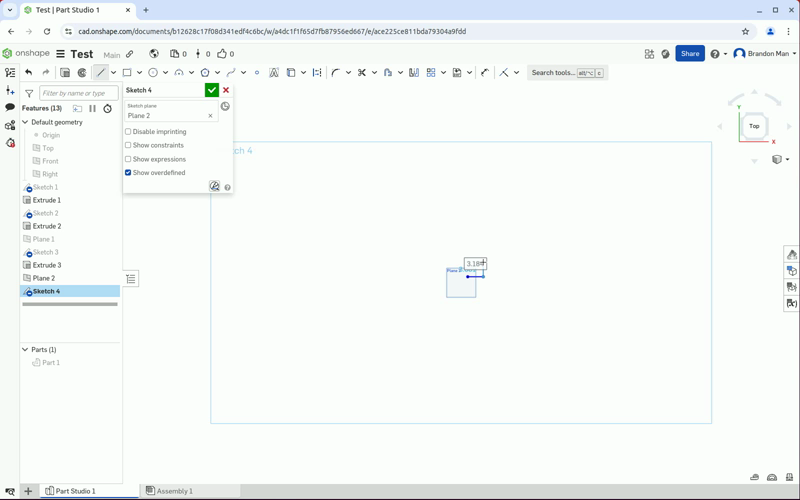
key_down(shift)
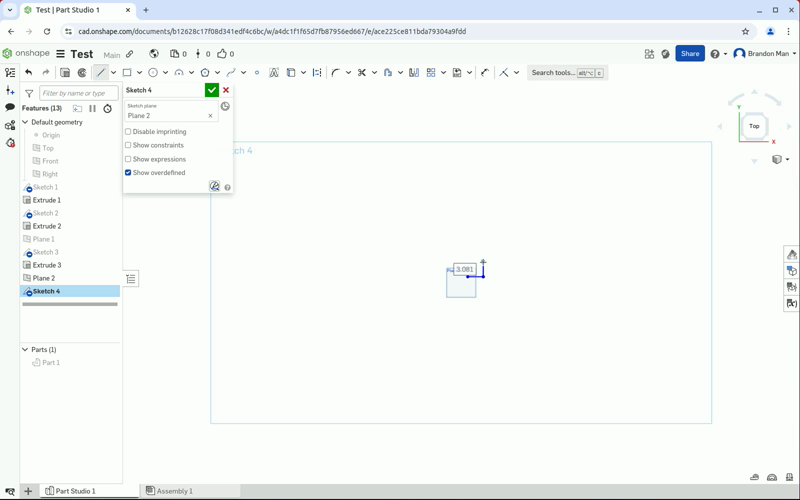
mouse_move(513, 261)
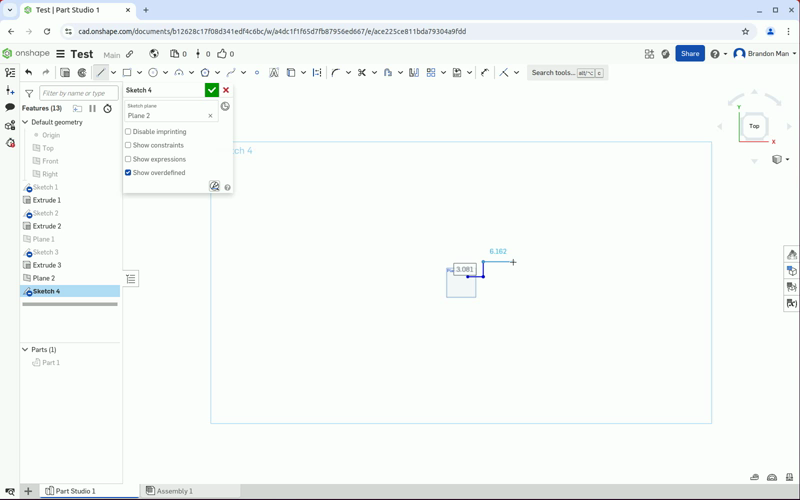
mouse_move(467, 261)
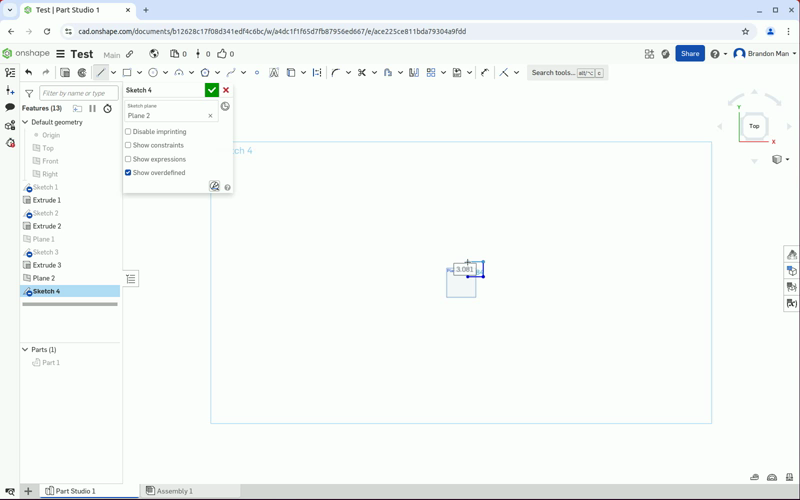
click(467, 261)
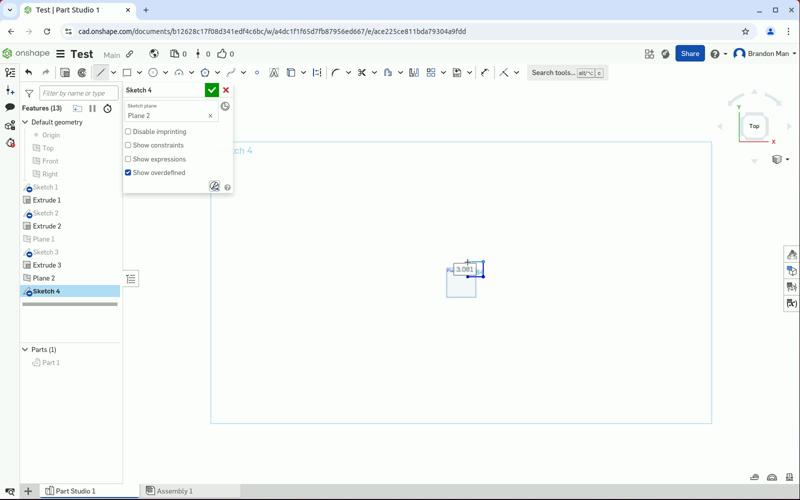
key_up(shift)
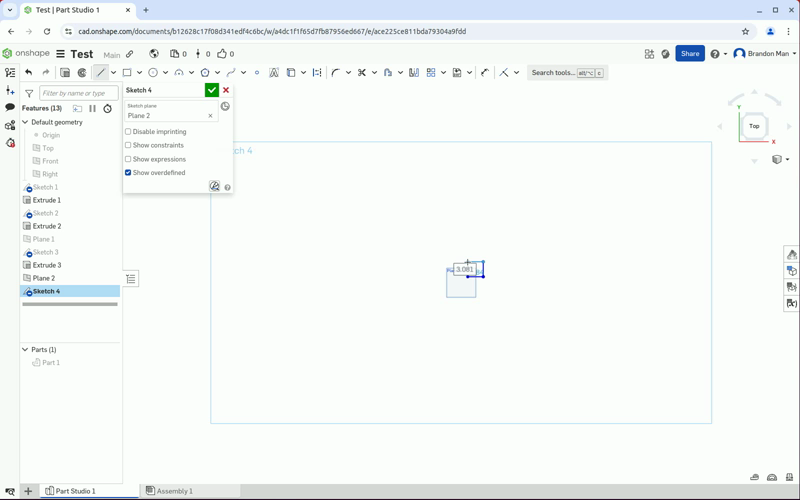
mouse_move(497, 261)
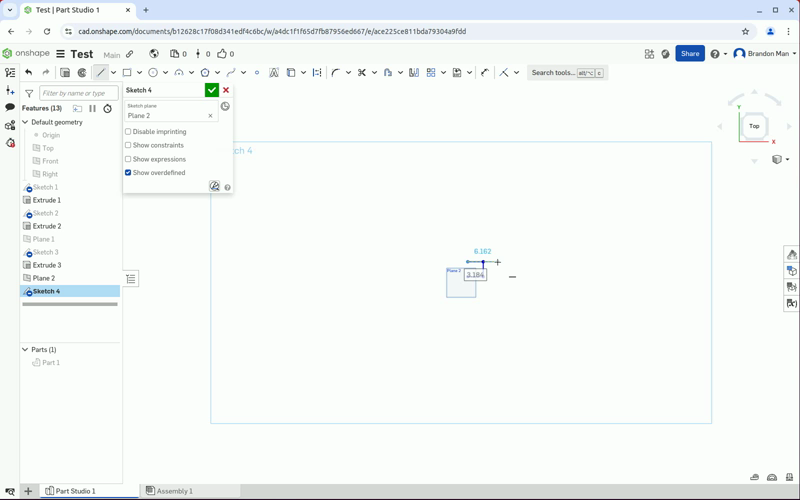
key_down(shift)
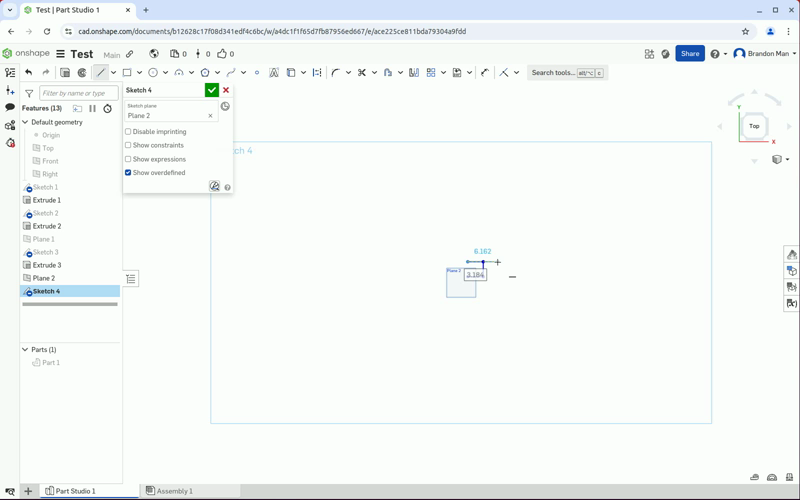
mouse_move(467, 276)
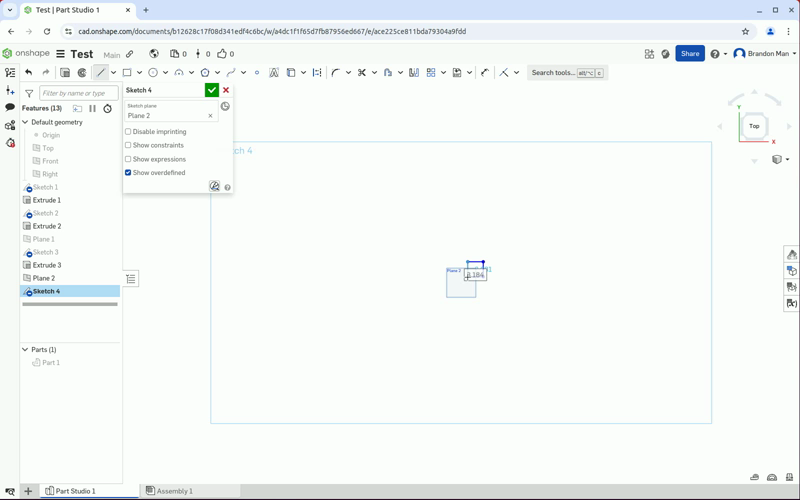
key_up(shift)
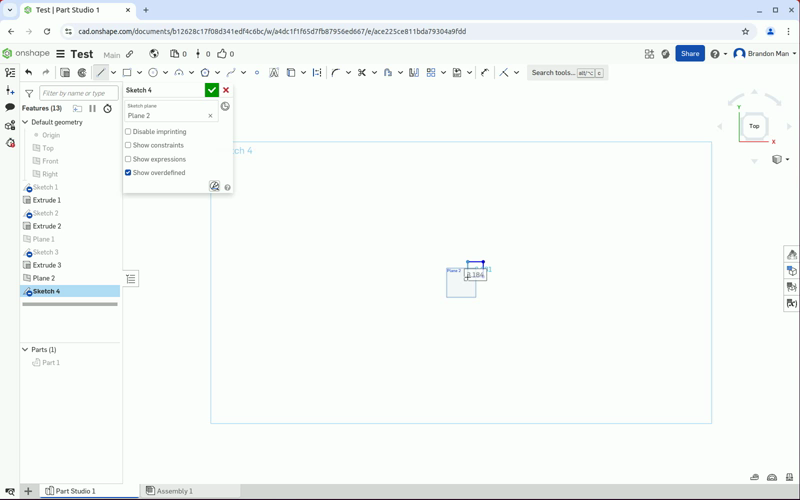
click(467, 276)
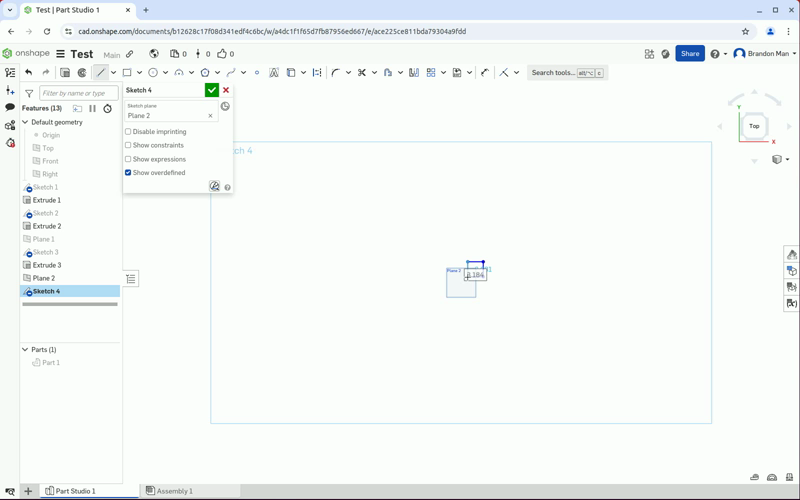
key(esc)
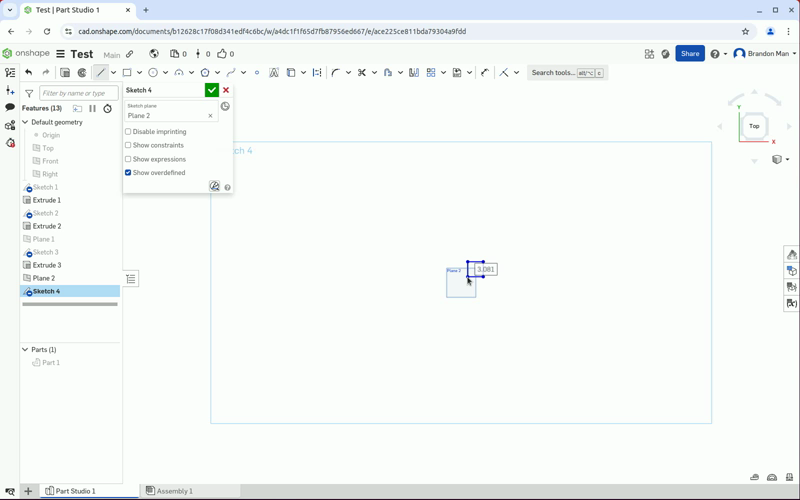
mouse_move(476, 275)
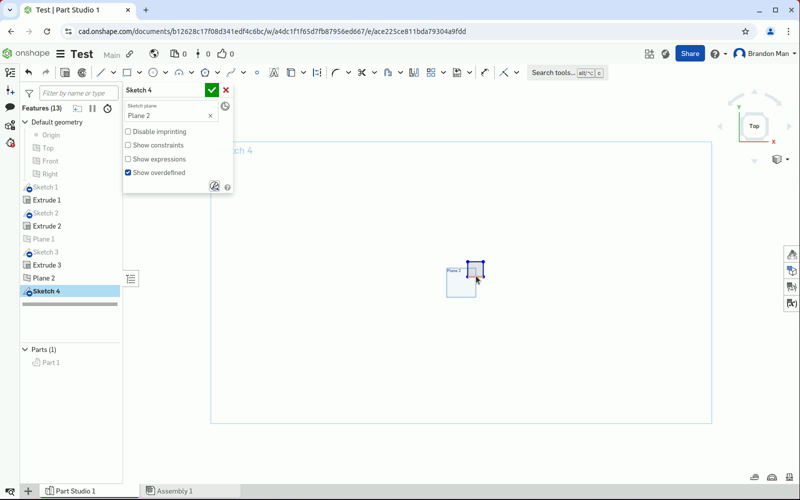
scroll(6)
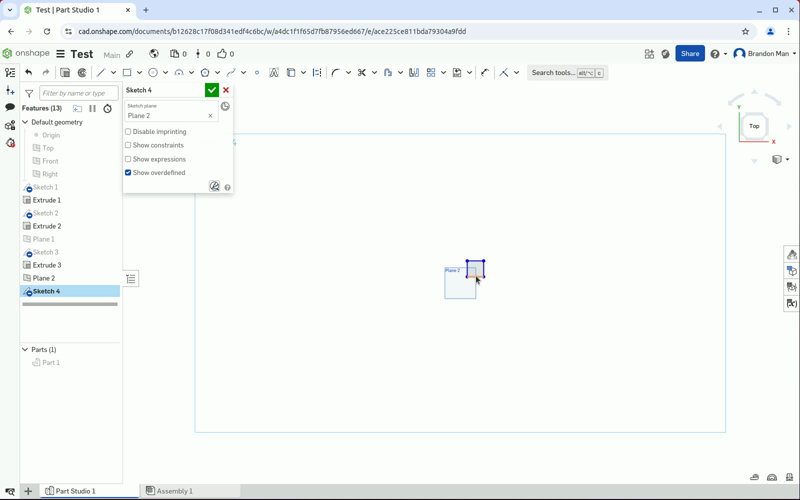
scroll(6)
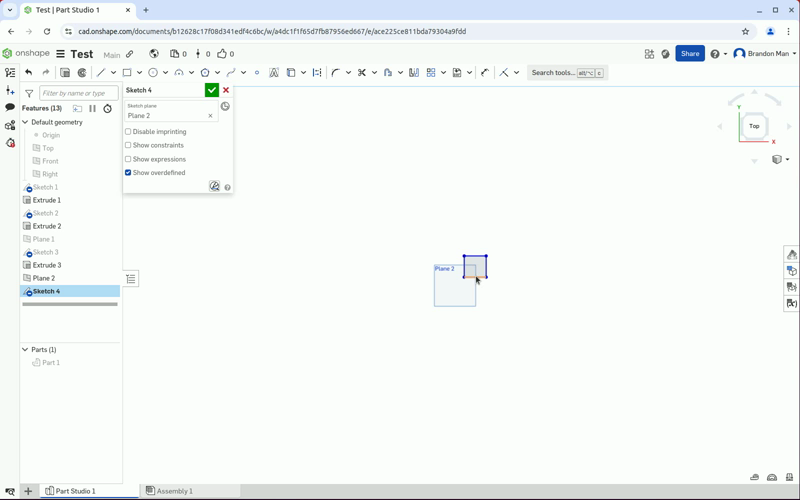
scroll(6)
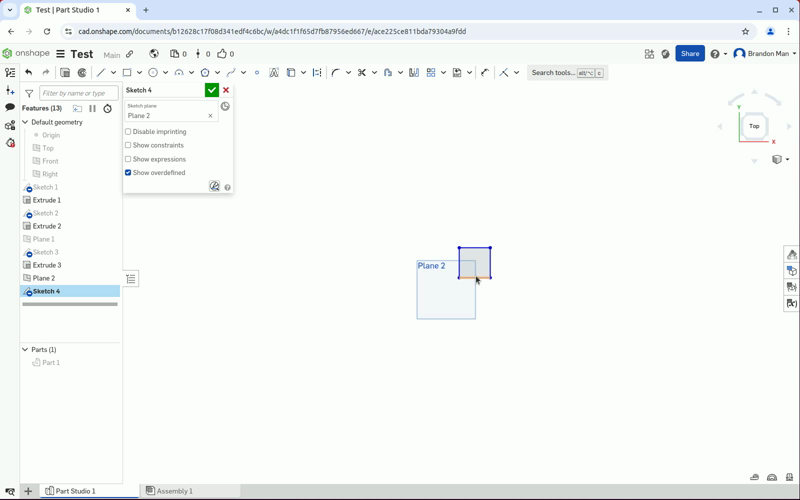
scroll(6)
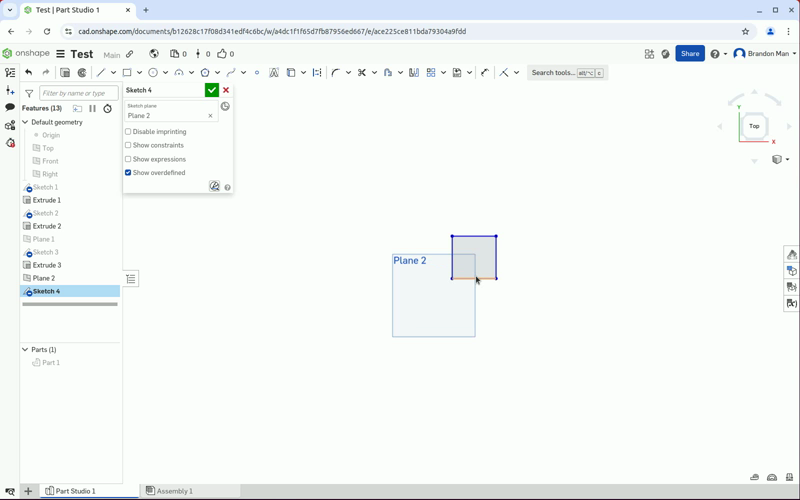
scroll(6)
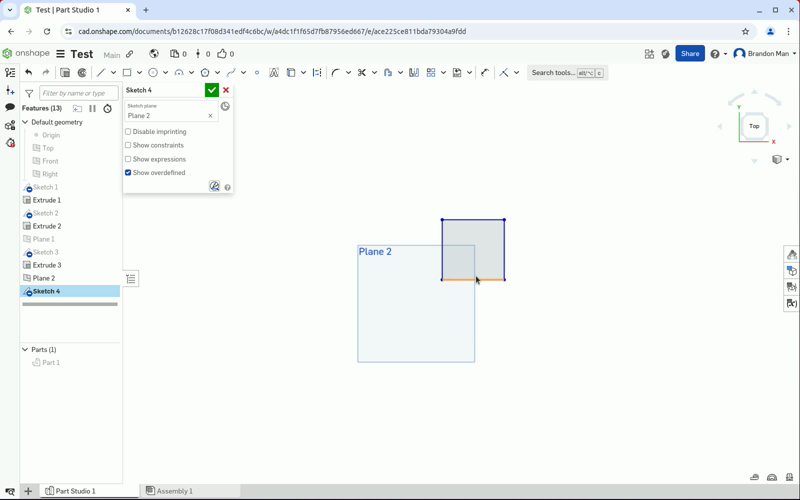
scroll(6)
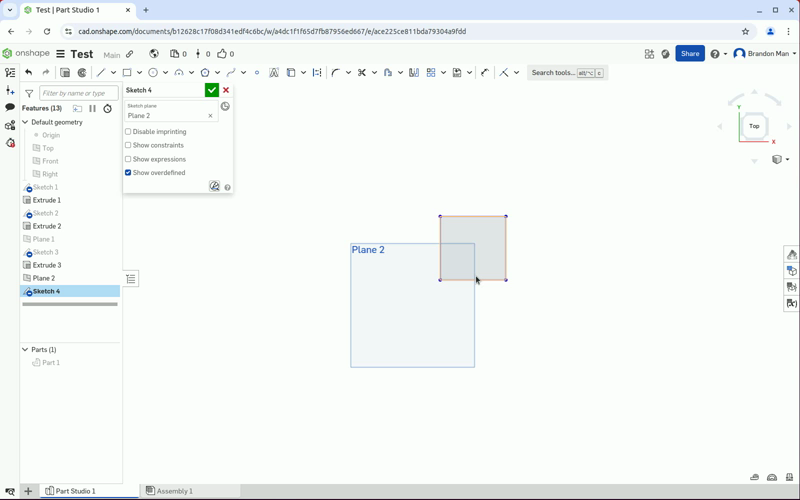
scroll(6)
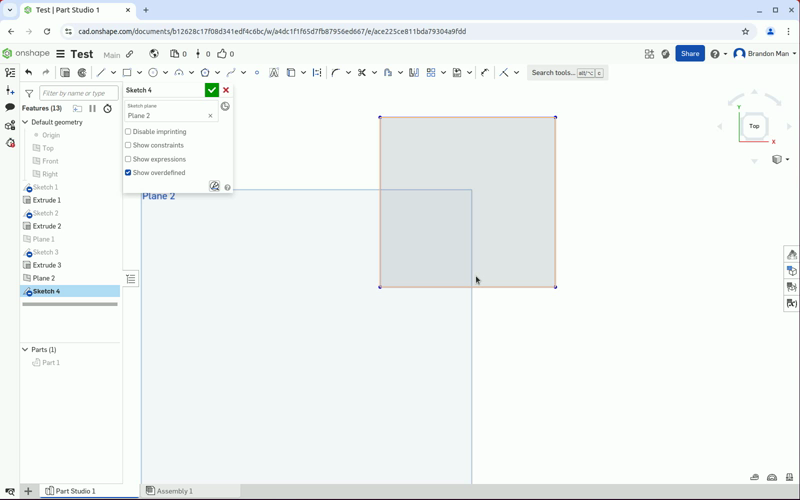
click(476, 275)
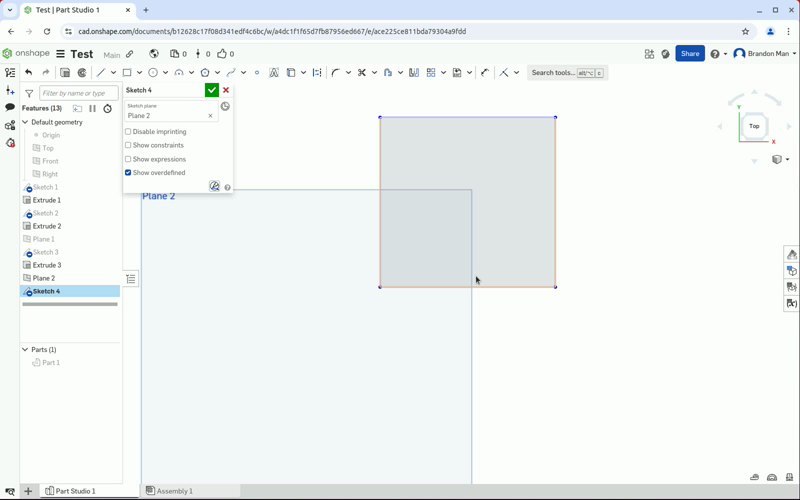
scroll(-6)
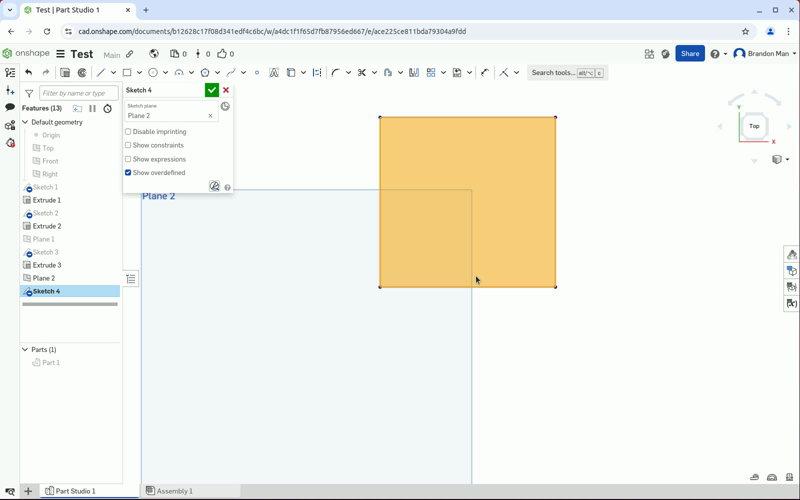
scroll(-6)
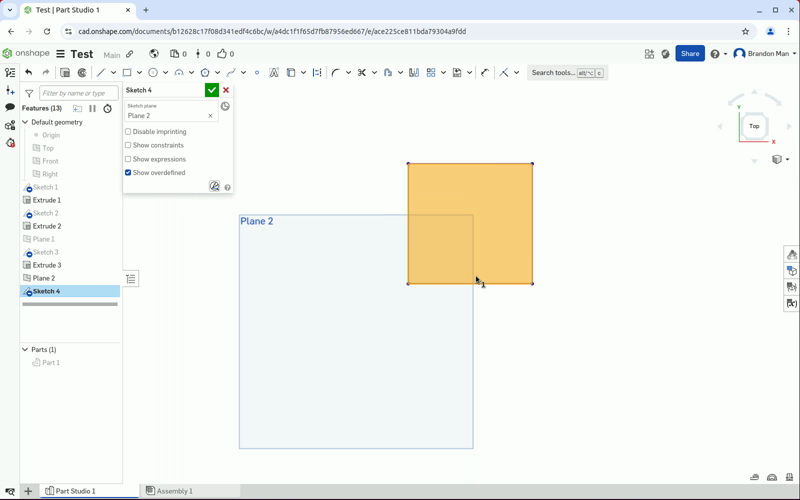
scroll(-6)
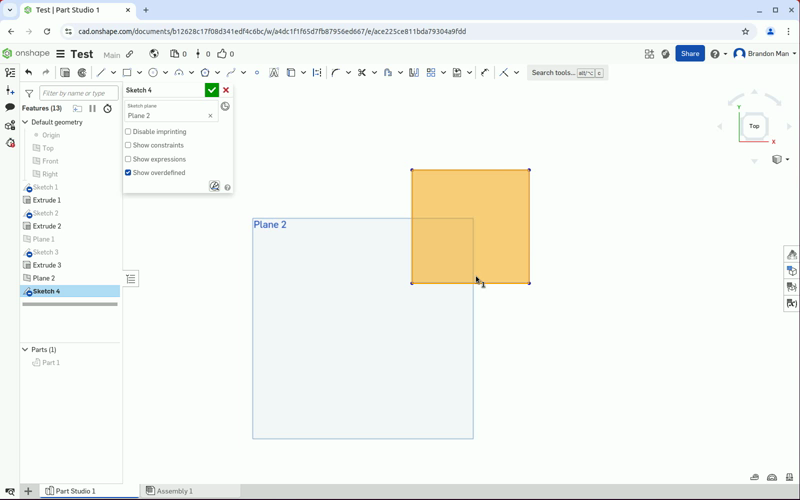
scroll(-6)
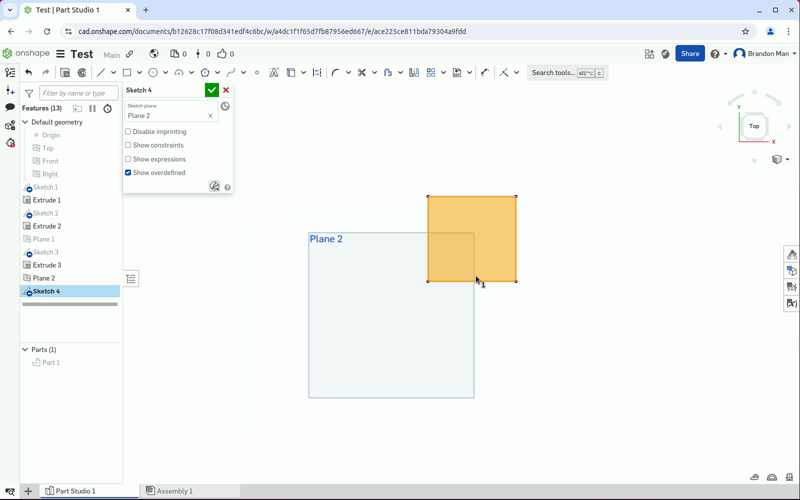
scroll(-6)
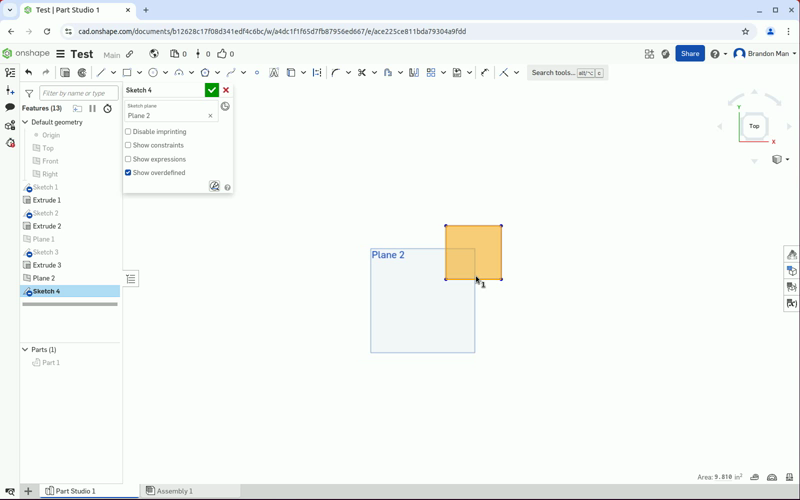
scroll(-6)
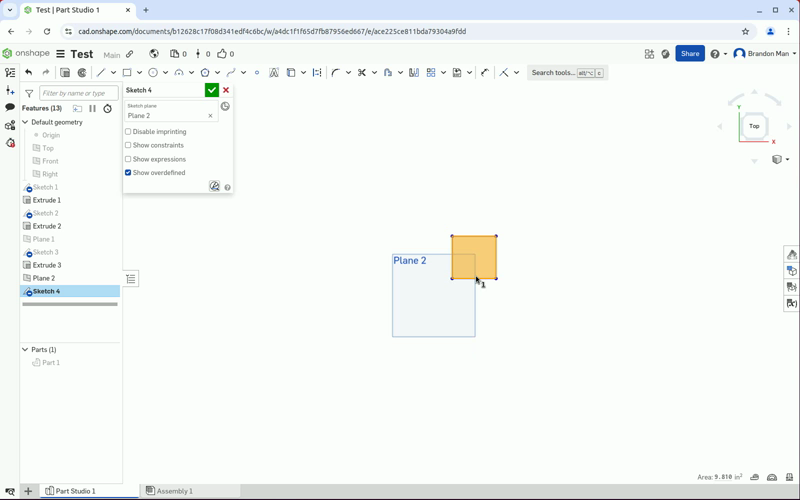
scroll(-6)
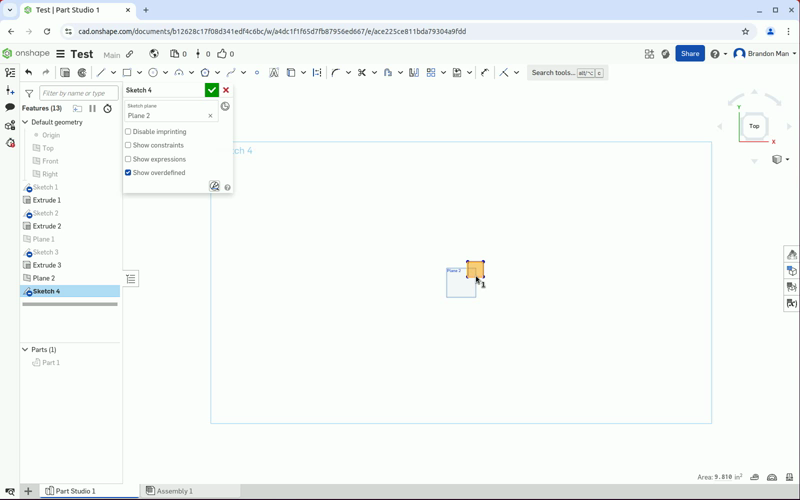
mouse_move(73, 352)
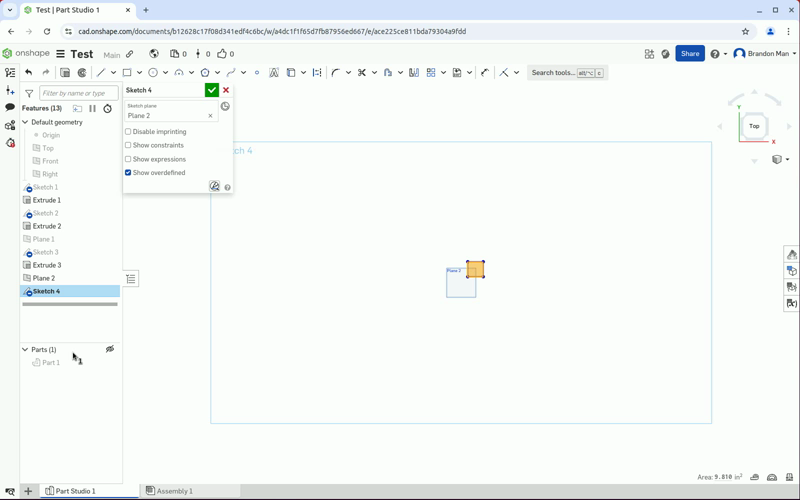
key(shift+y)
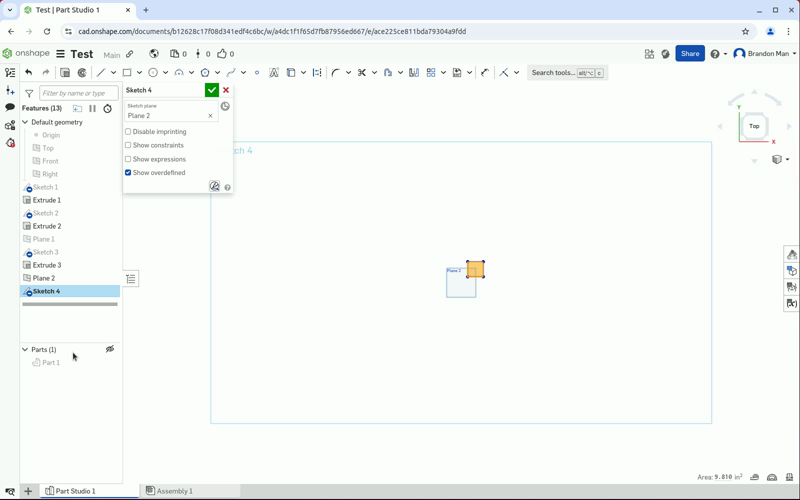
key(shift+e)
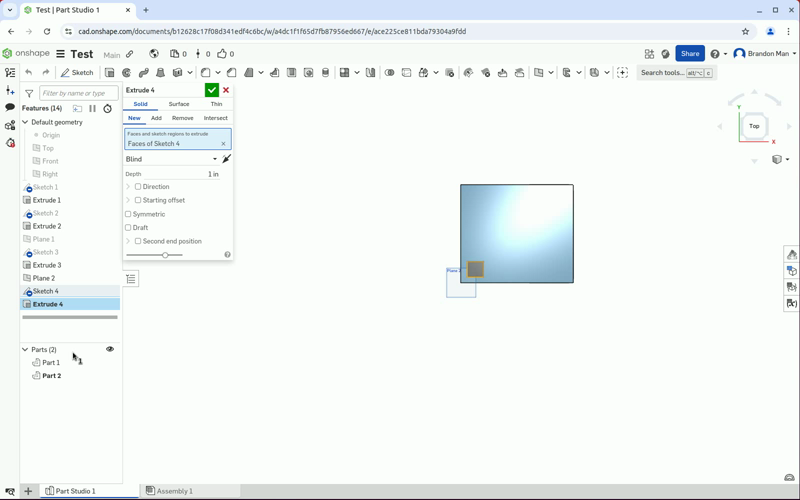
mouse_move(143, 106)
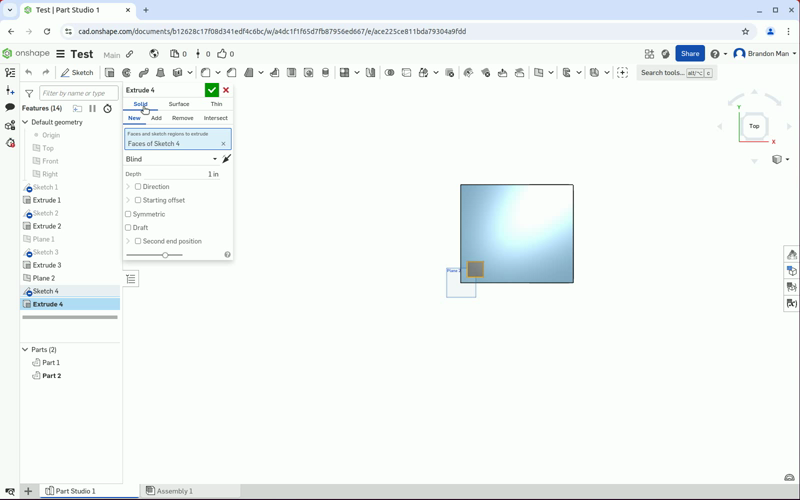
click(143, 106)
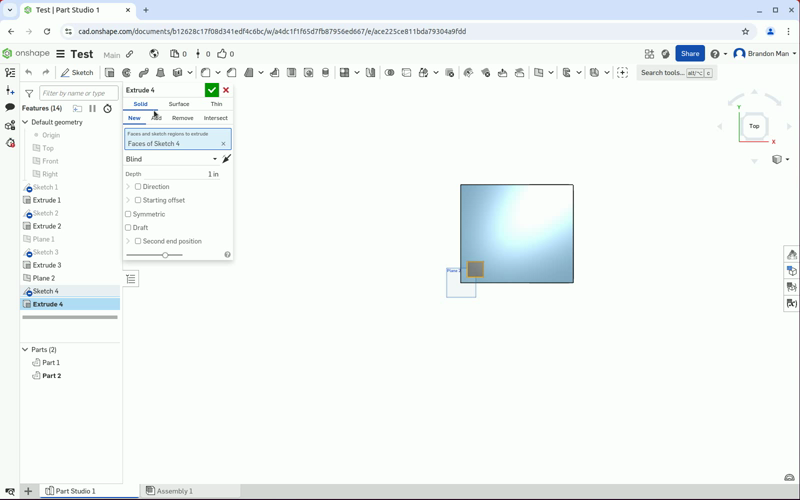
mouse_move(186, 120)
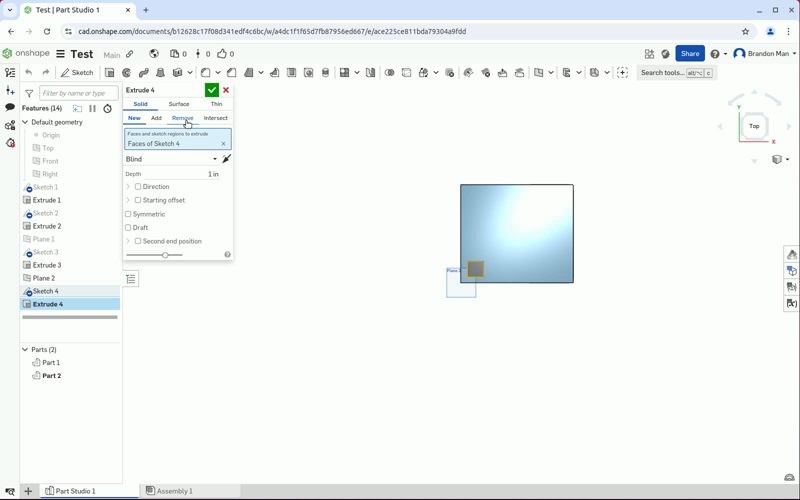
click(186, 120)
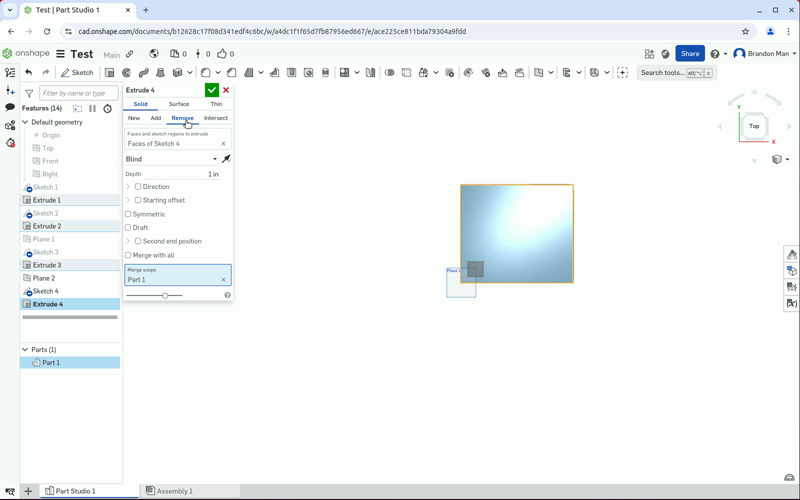
key(tab, 4)
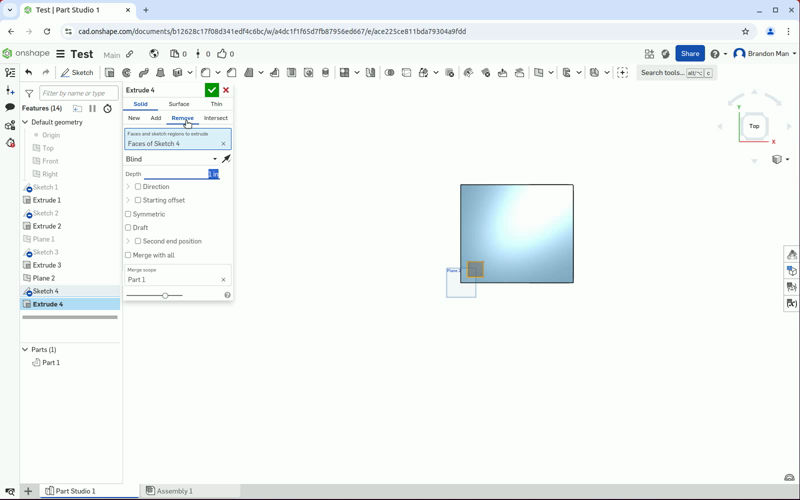
text(2.166)
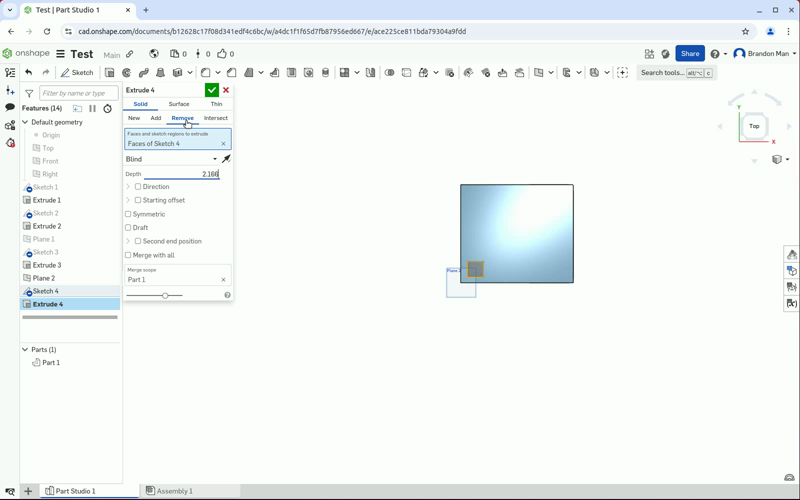
key(tab, 6)
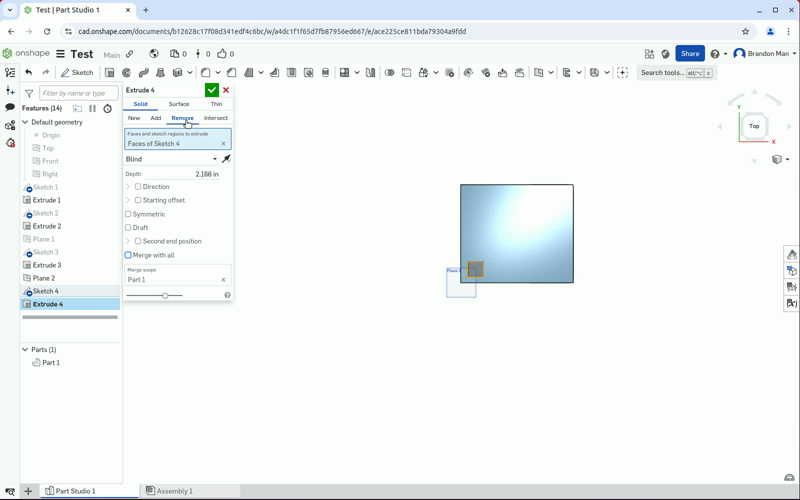
key(space)
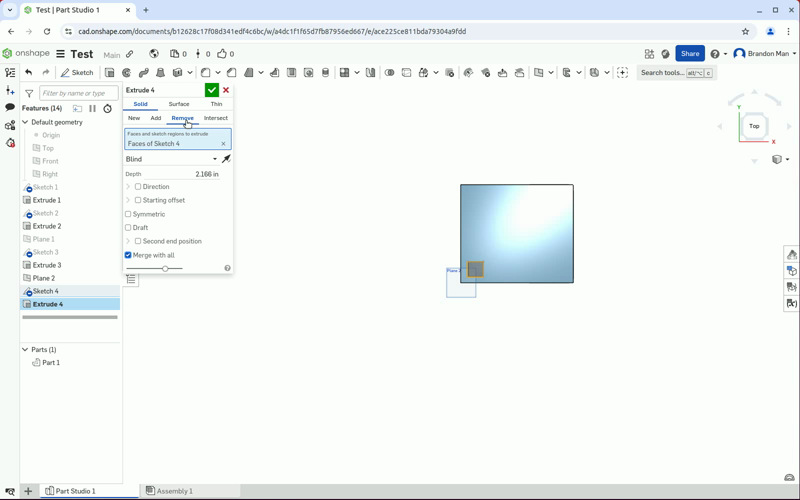
key(enter)
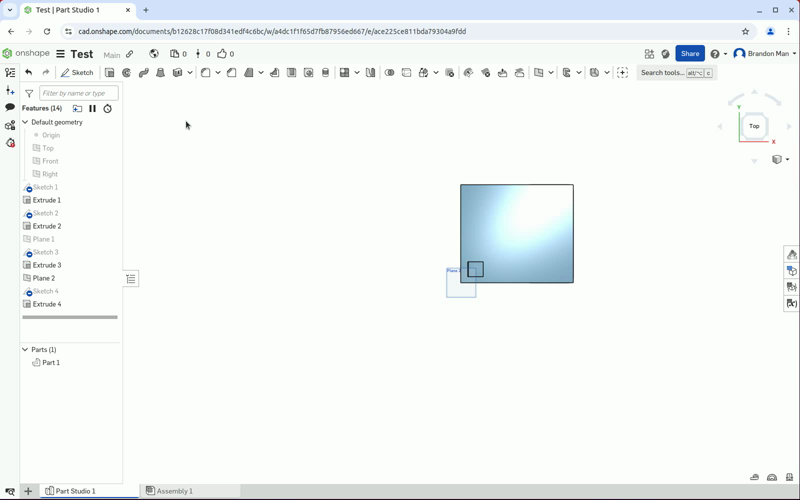
key(shift+h)
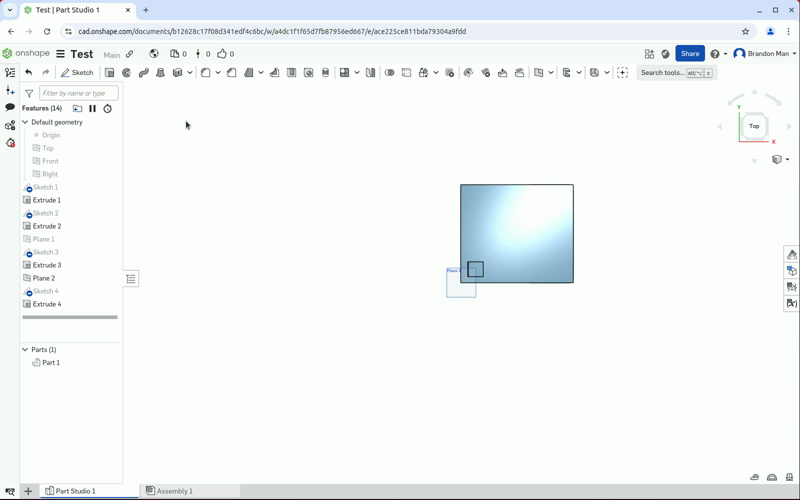
key(shift+h)
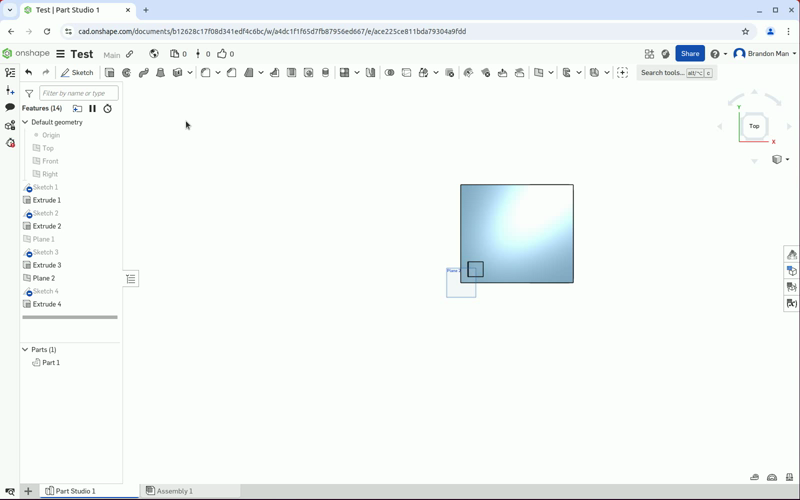
mouse_move(73, 189)
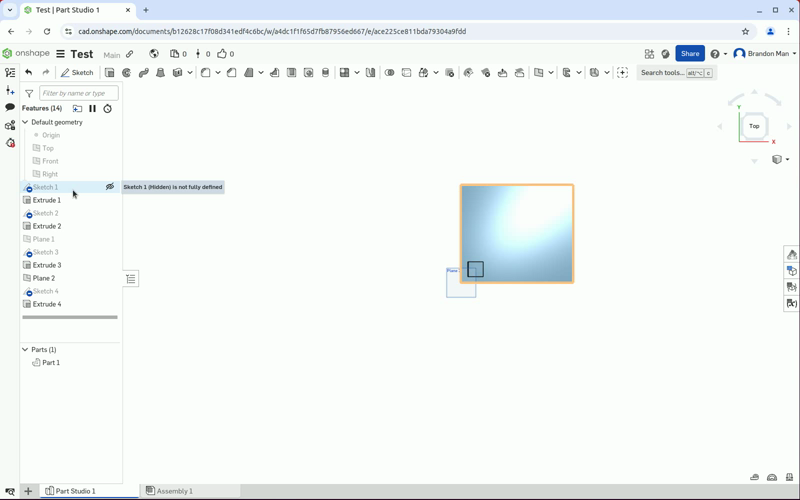
click(73, 189)
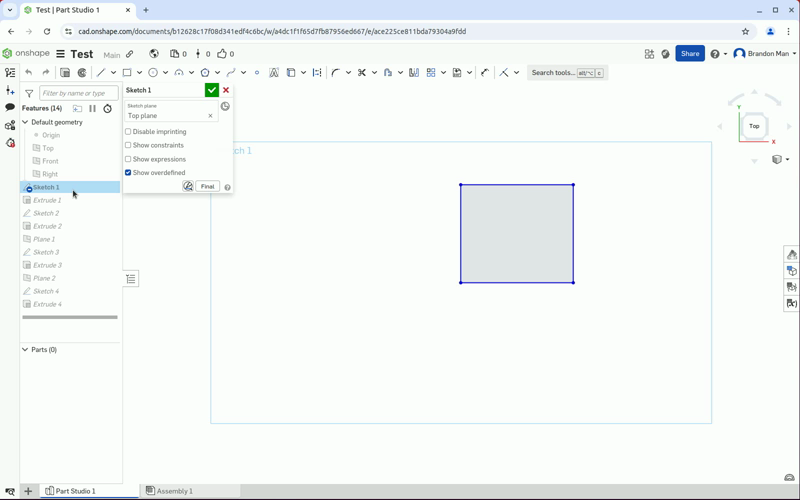
mouse_move(229, 92)
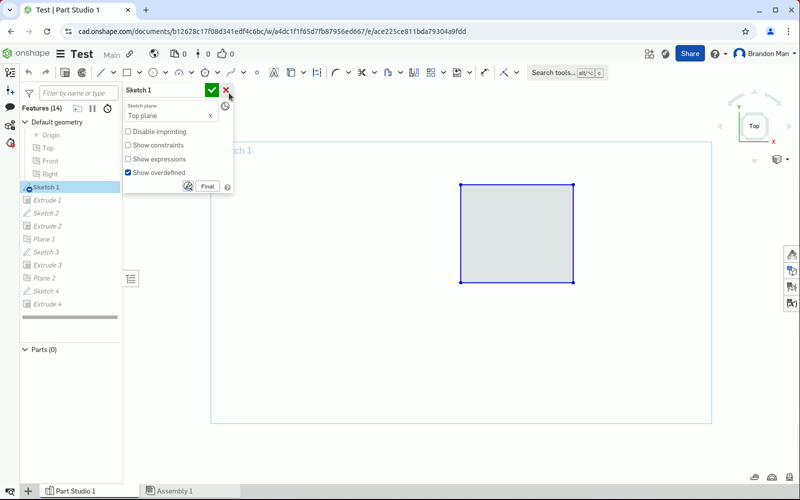
click(229, 92)
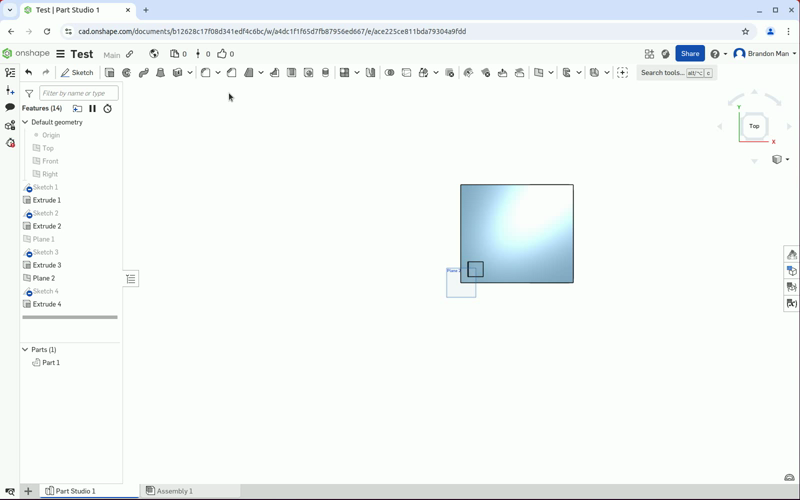
mouse_move(73, 352)
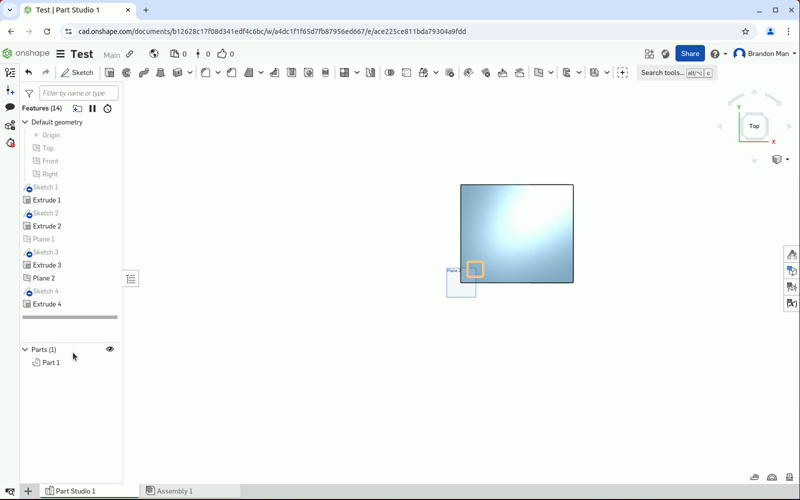
key(y)
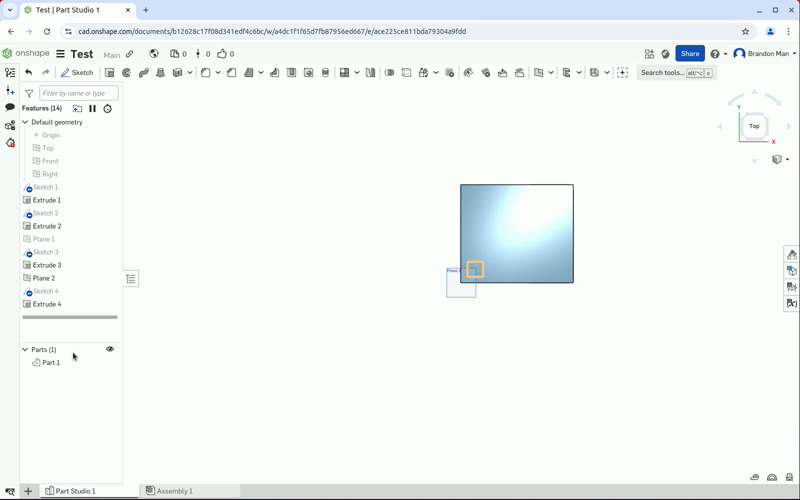
key(shift+p)
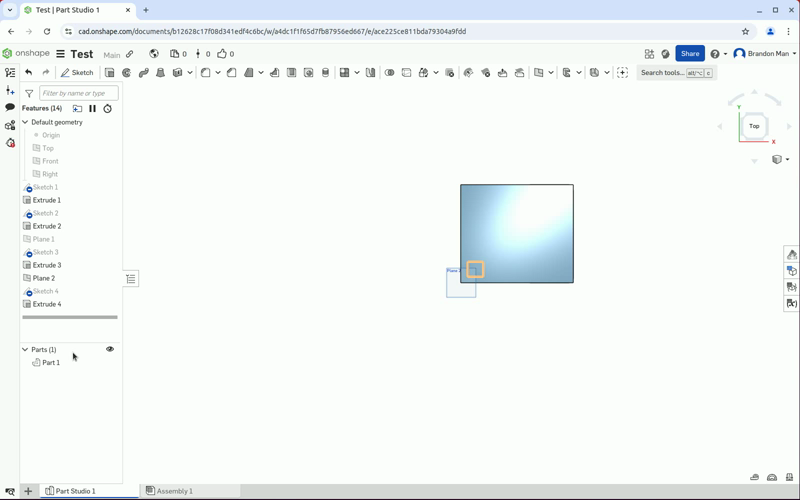
key(space)
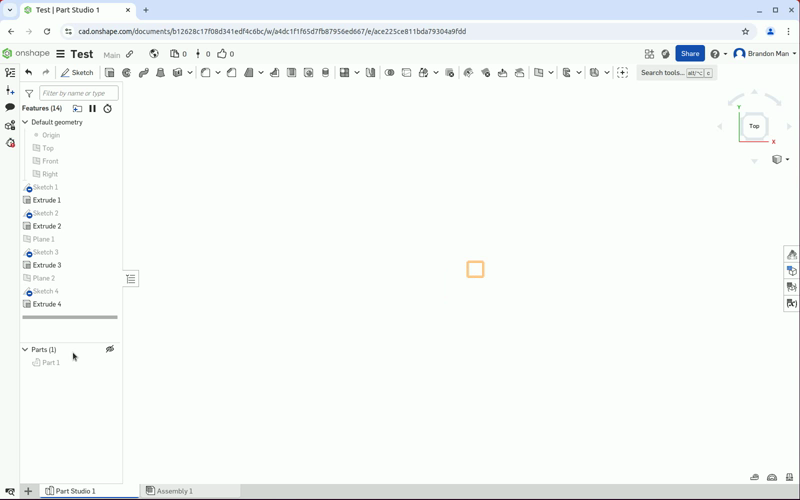
key_down(shift)
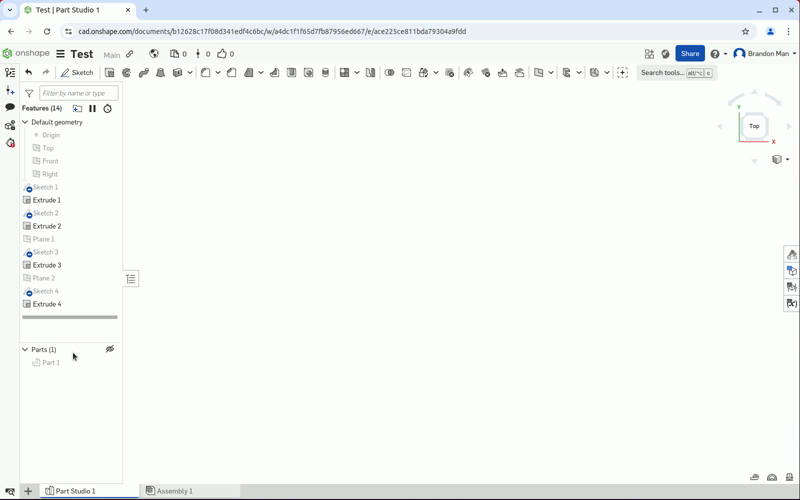
key(up)
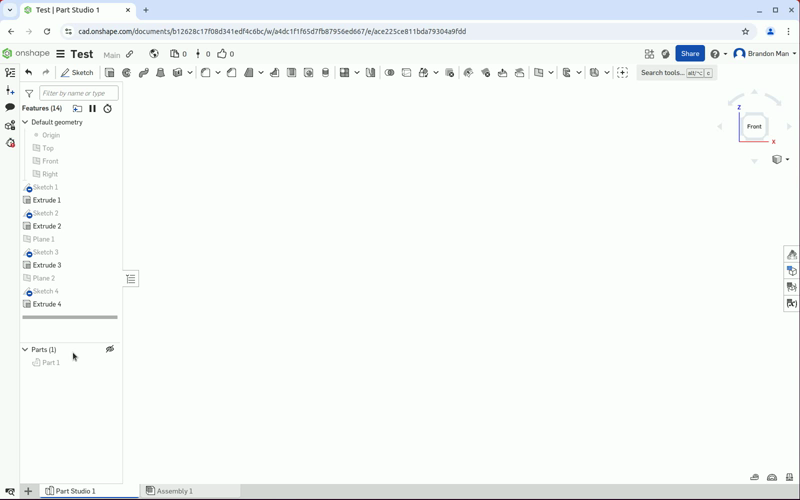
key_up(shift)
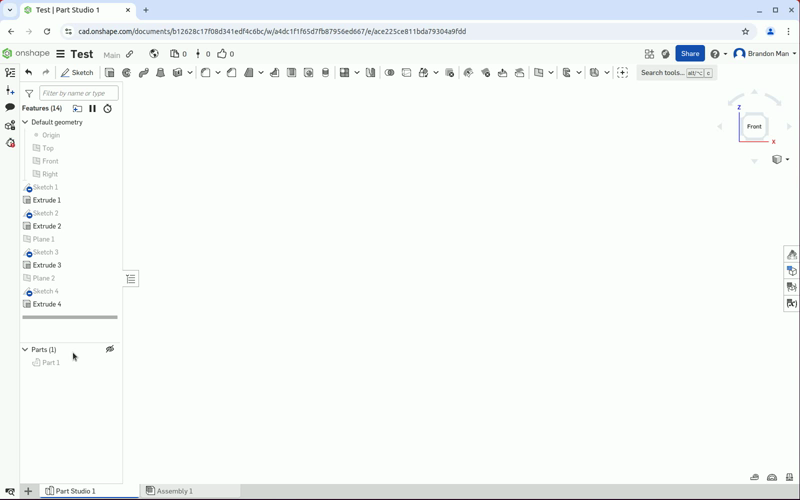
mouse_move(73, 352)
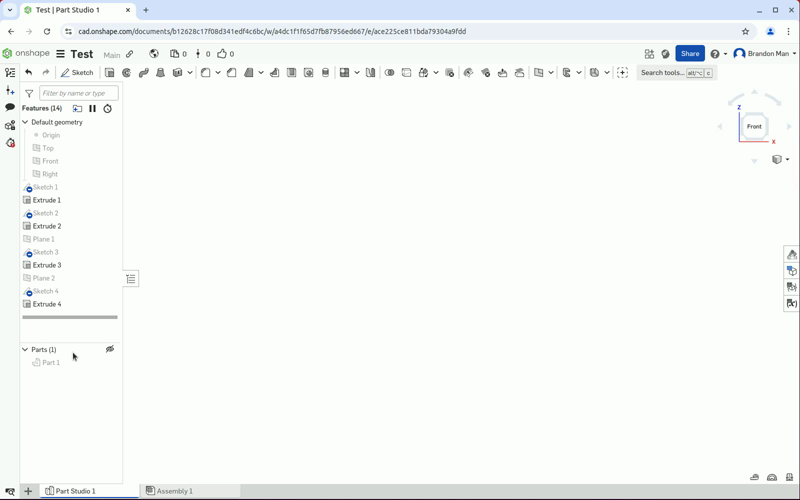
key(shift+y)
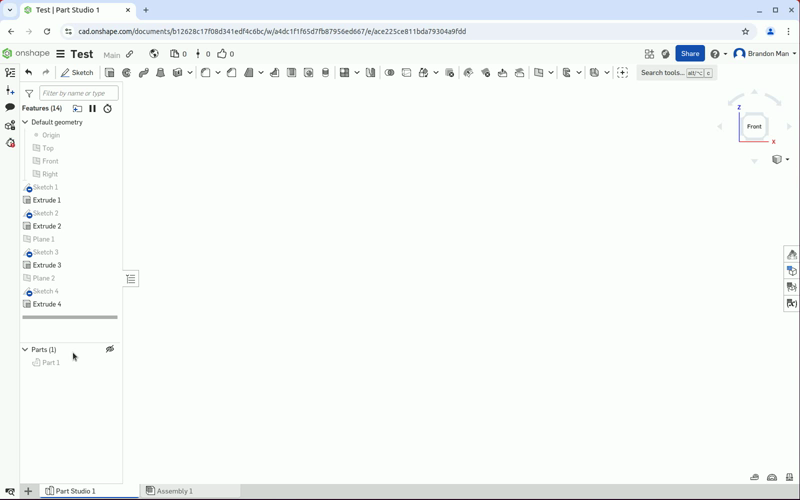
key(shift+s)
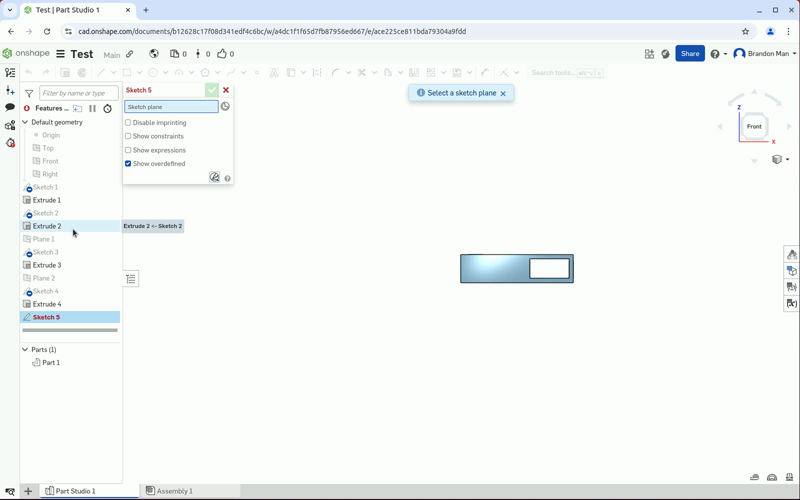
scroll(3)
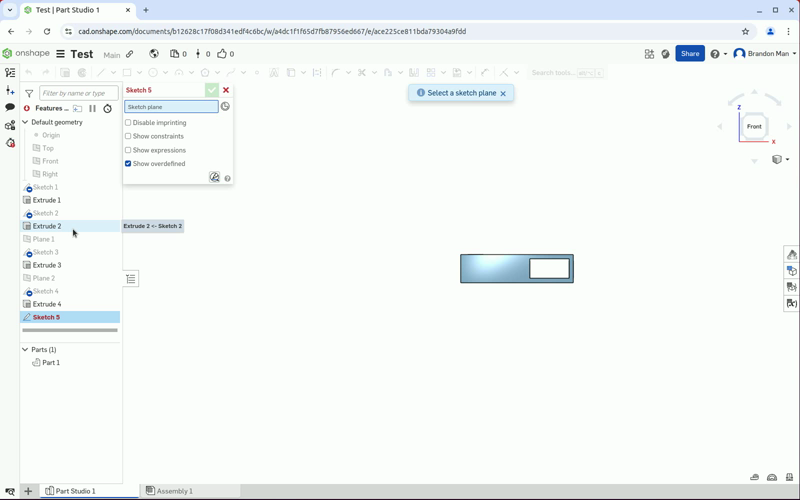
mouse_move(73, 163)
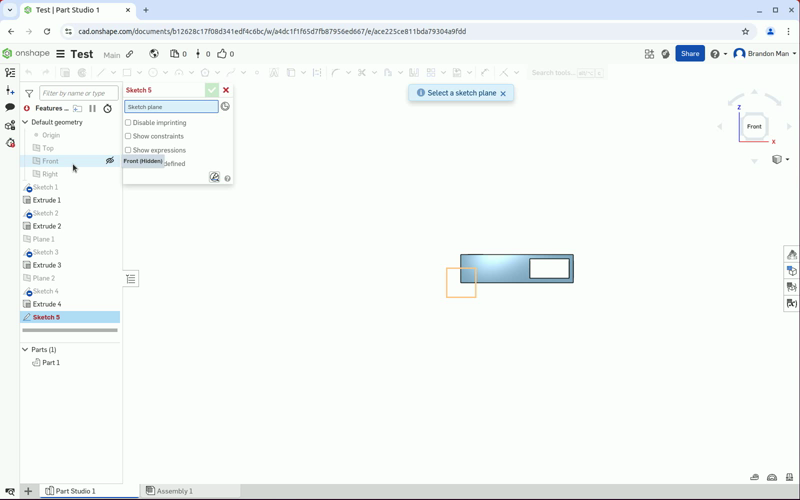
click(73, 163)
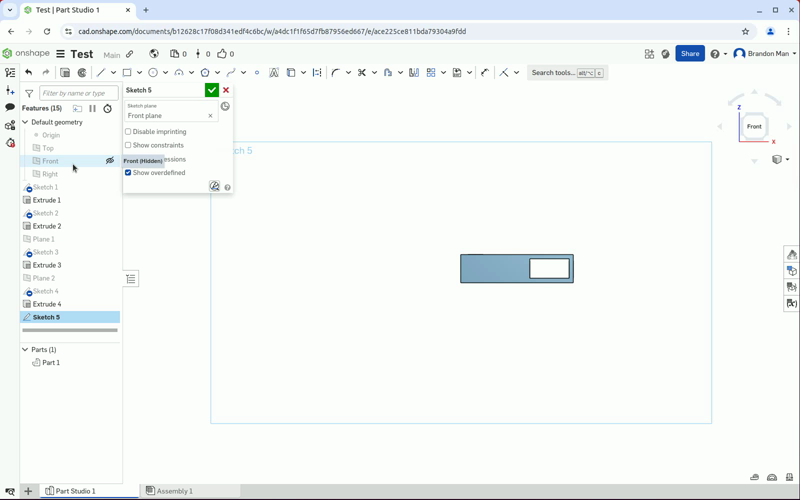
mouse_move(73, 352)
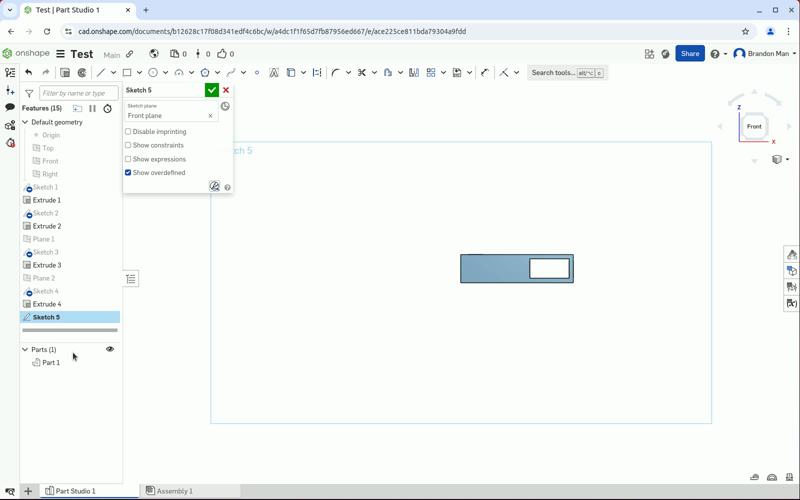
key(y)
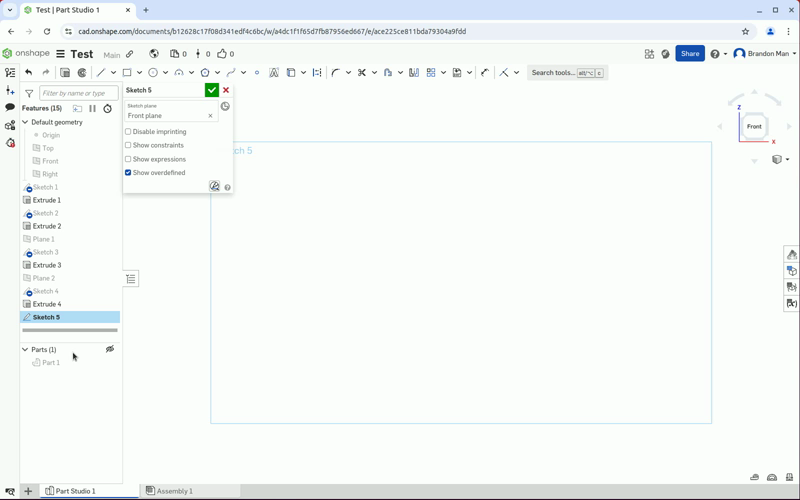
key(l)
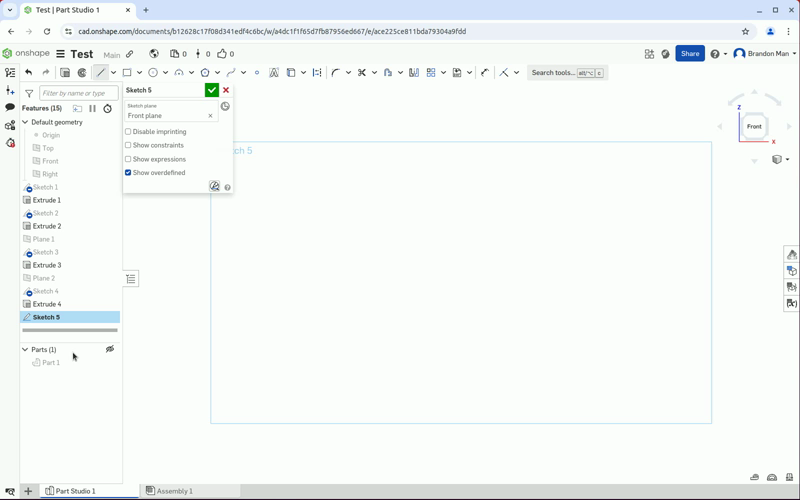
key_down(shift)
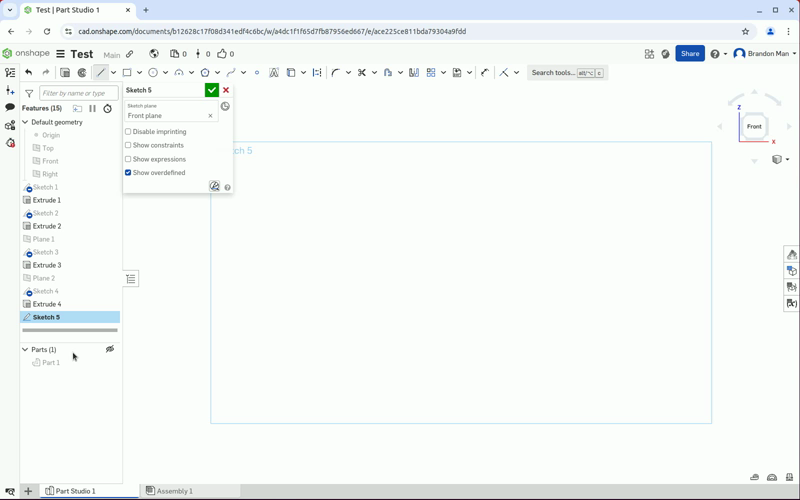
mouse_move(465, 255)
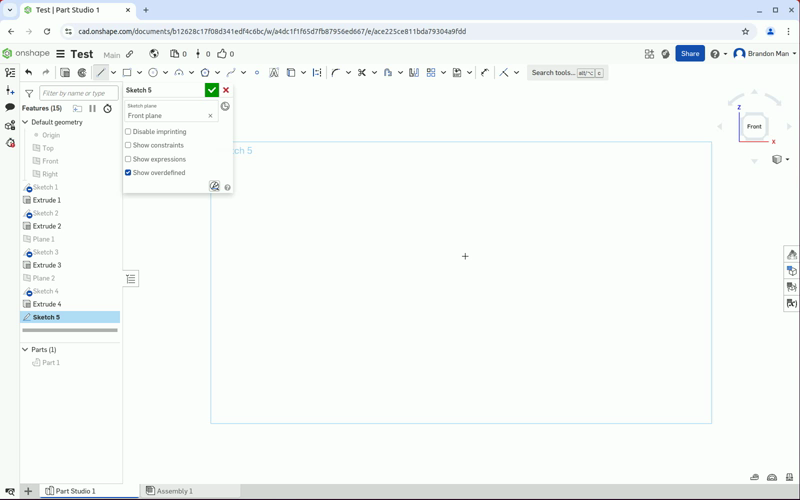
click(465, 255)
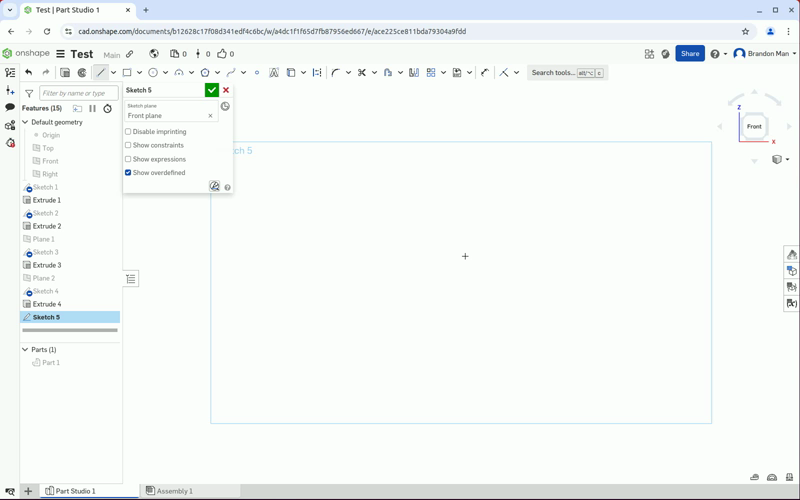
key_up(shift)
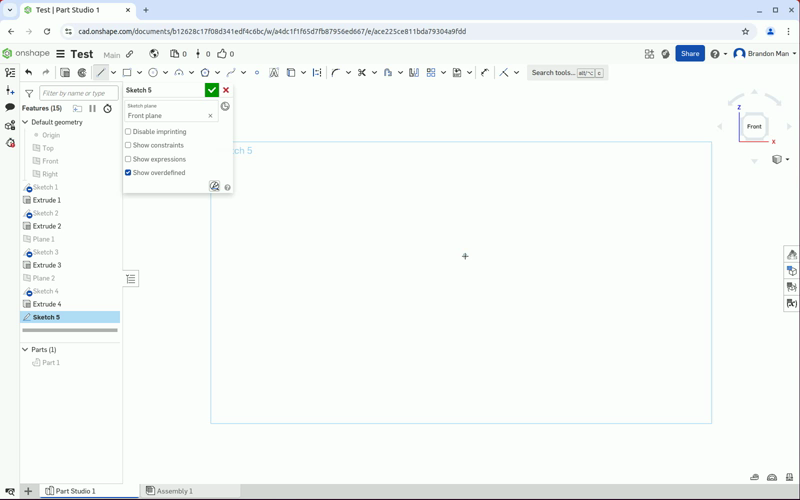
key_down(shift)
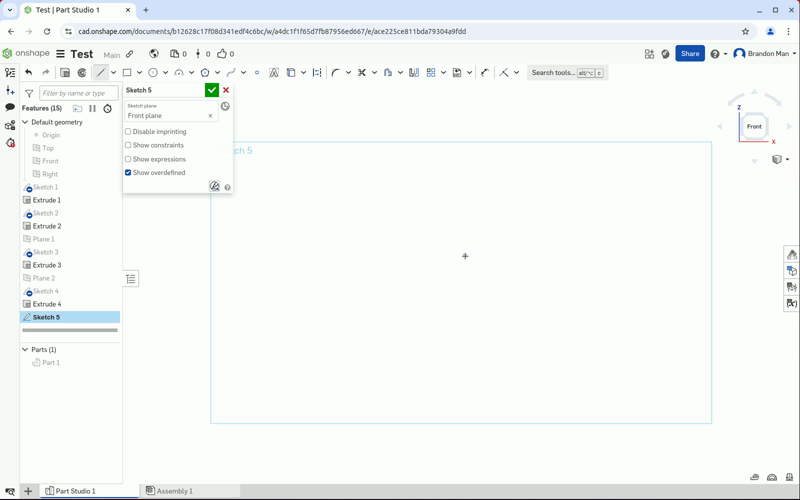
mouse_move(495, 255)
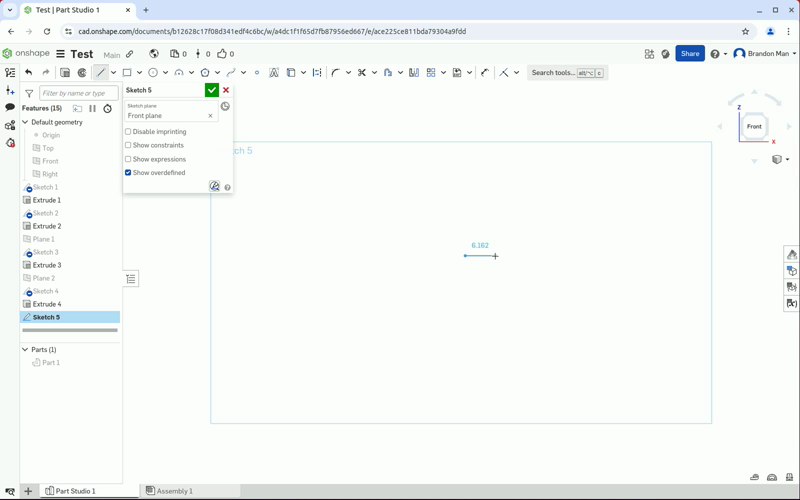
mouse_move(485, 255)
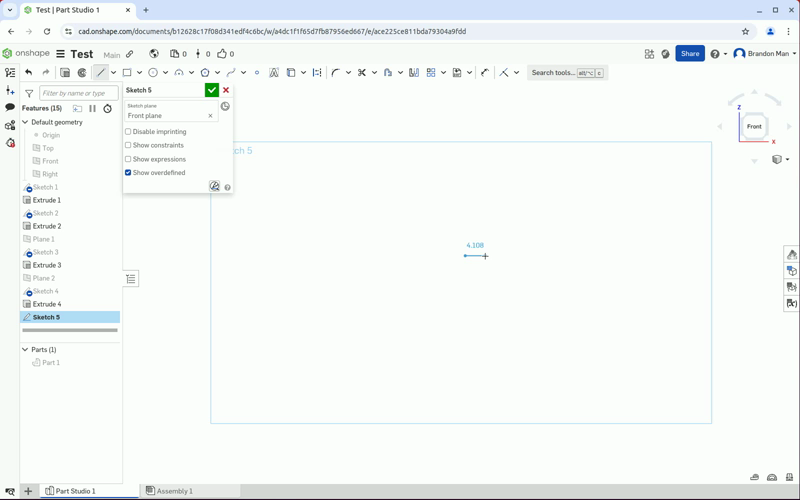
click(485, 255)
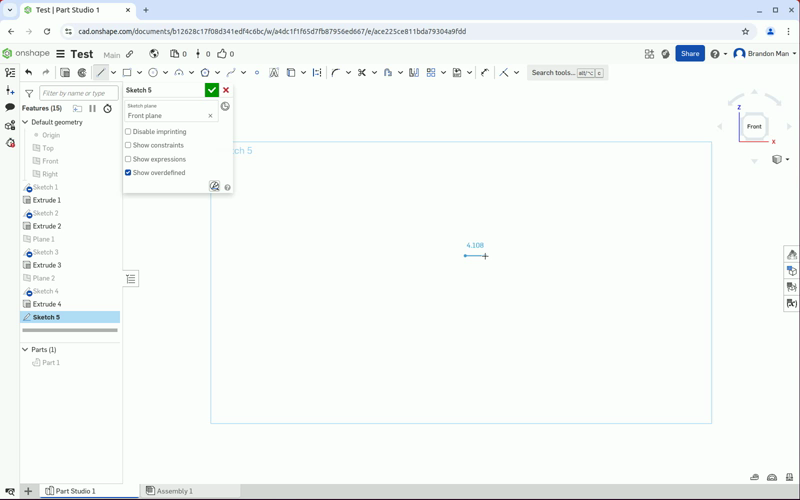
key_up(shift)
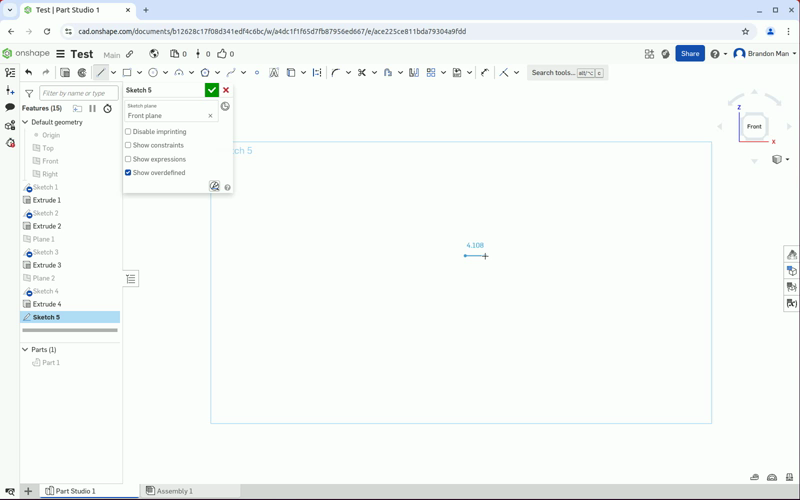
key_down(shift)
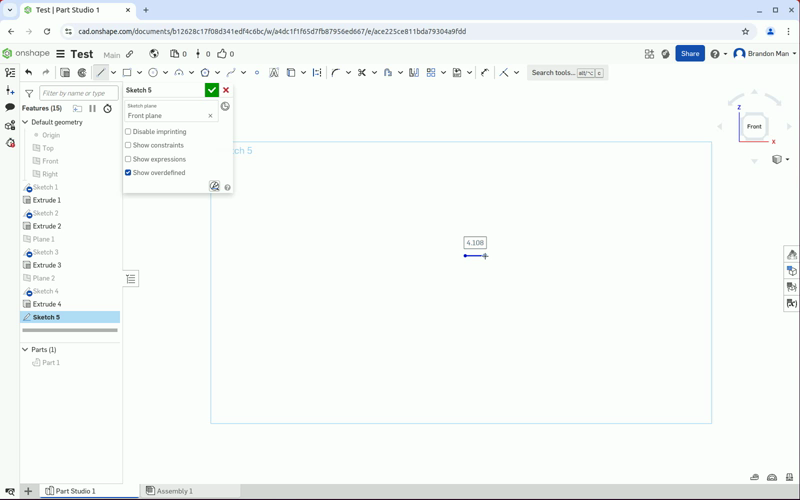
mouse_move(515, 255)
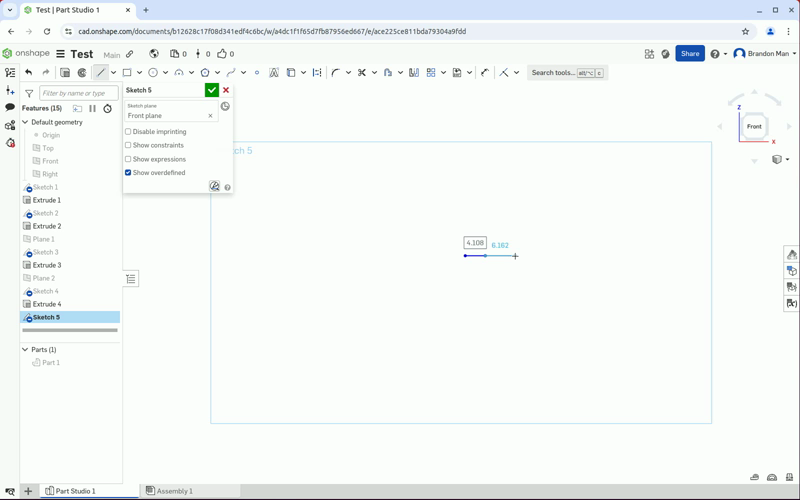
mouse_move(485, 255)
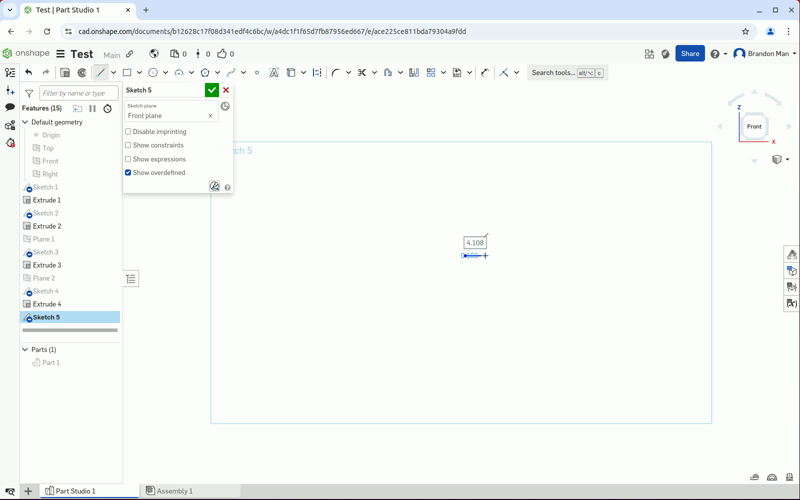
scroll(6)
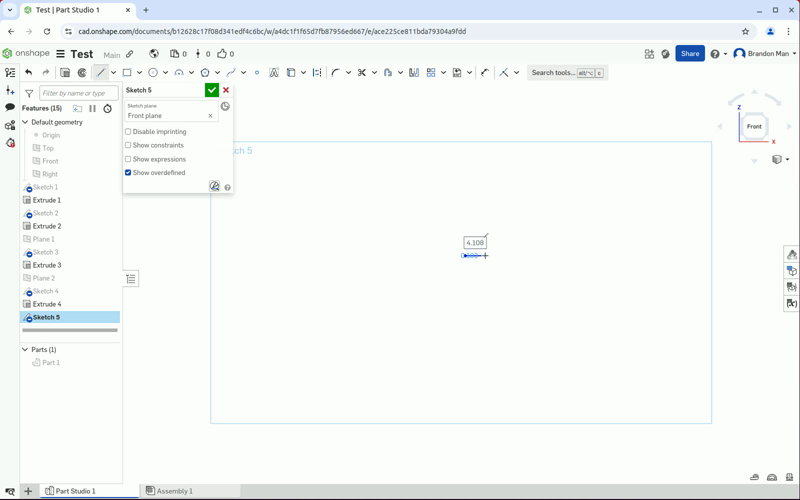
scroll(6)
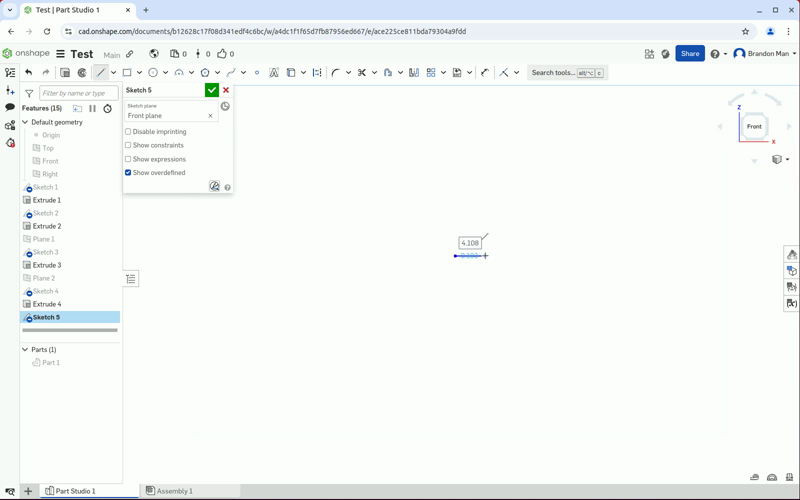
scroll(6)
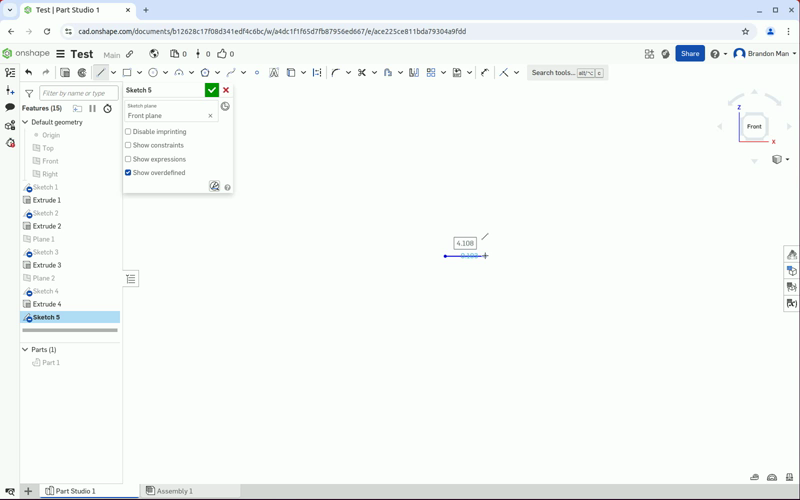
scroll(6)
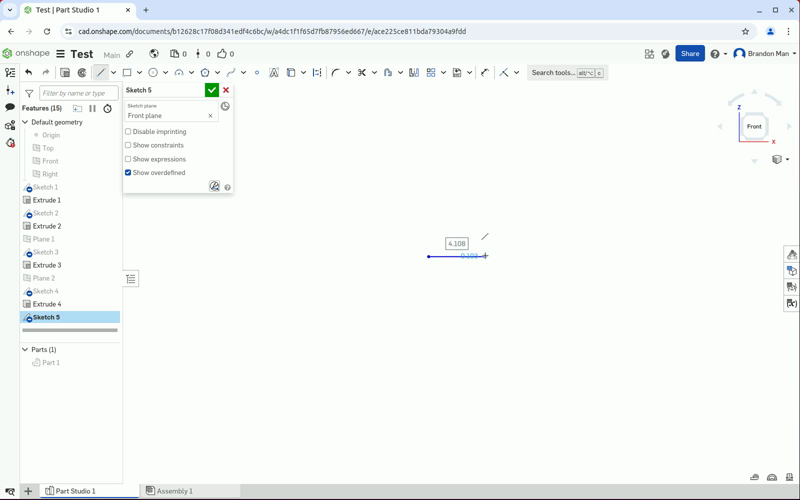
scroll(6)
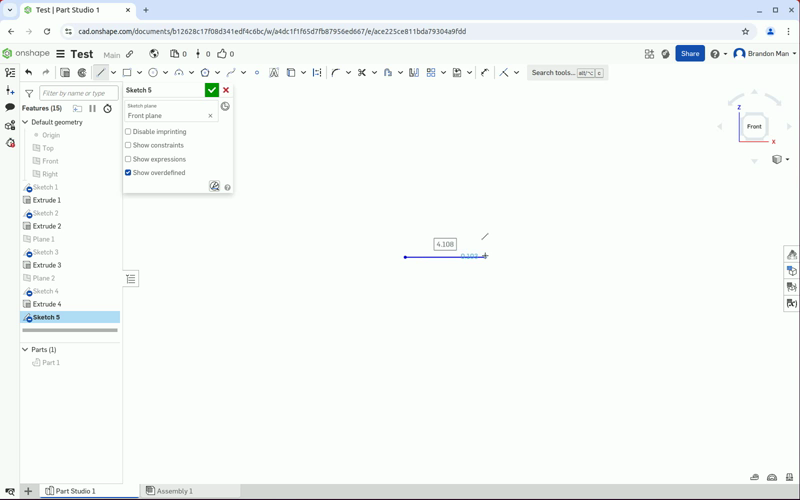
scroll(6)
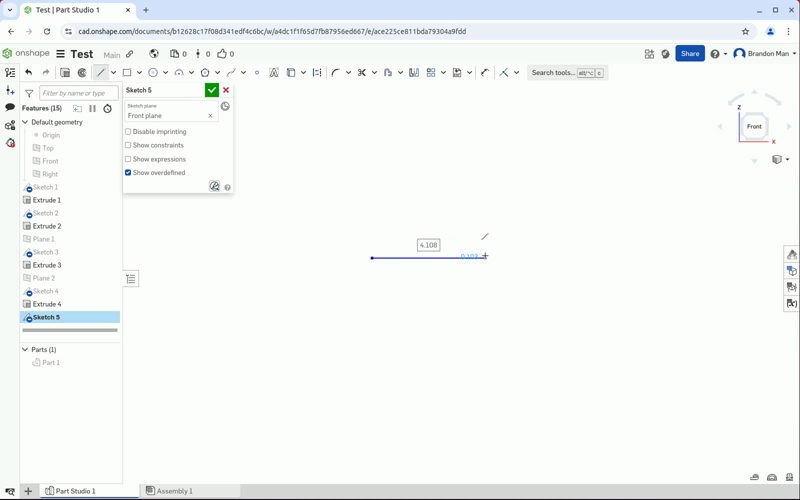
scroll(6)
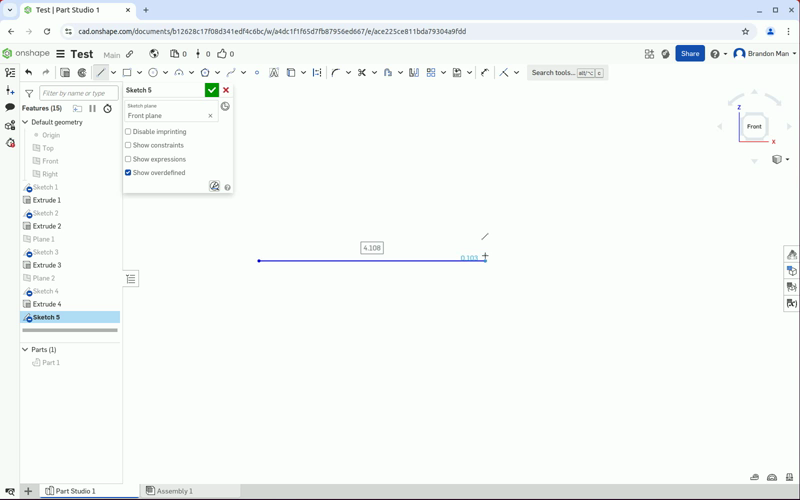
click(485, 255)
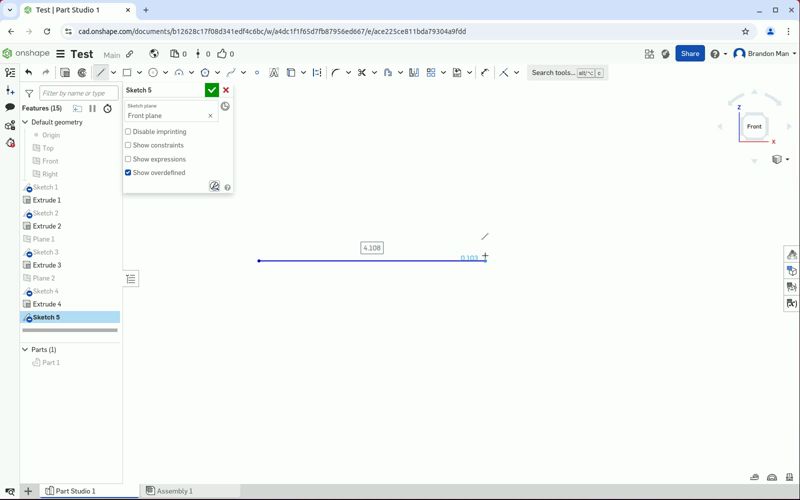
scroll(-6)
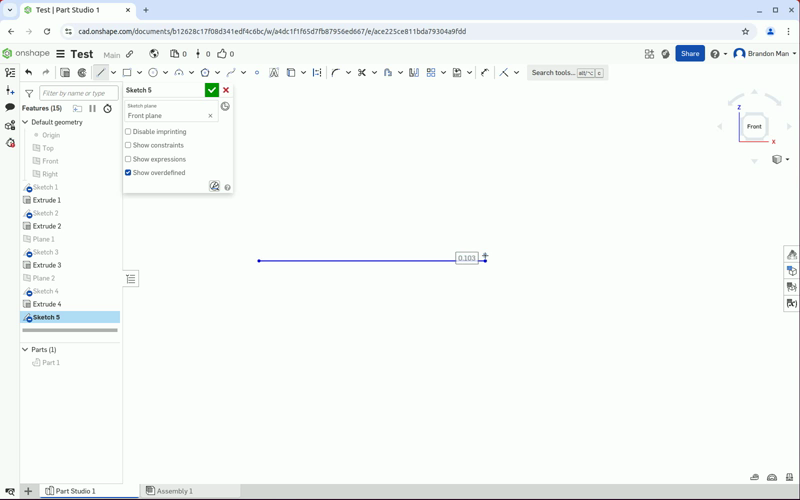
scroll(-6)
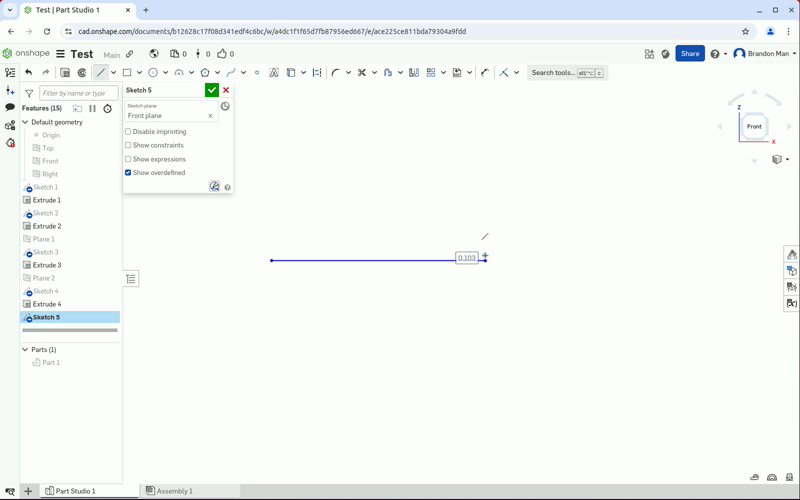
scroll(-6)
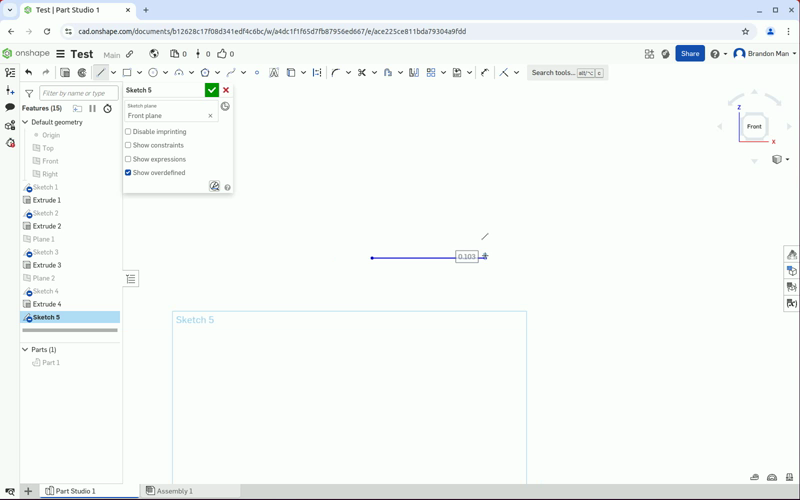
scroll(-6)
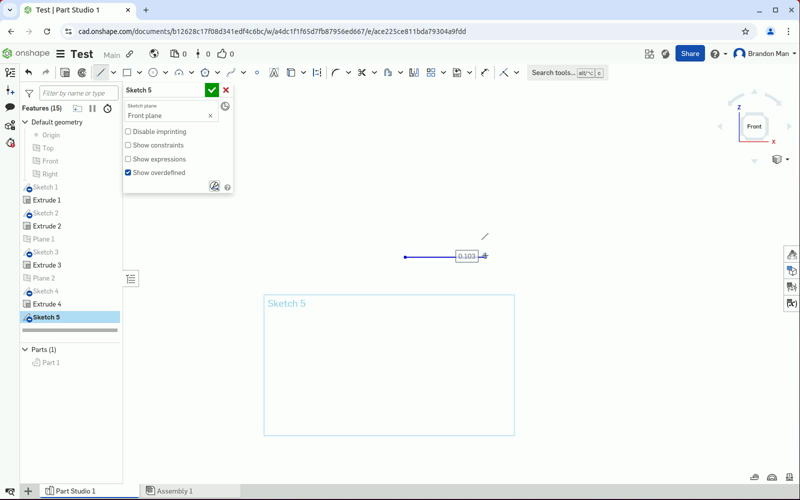
scroll(-6)
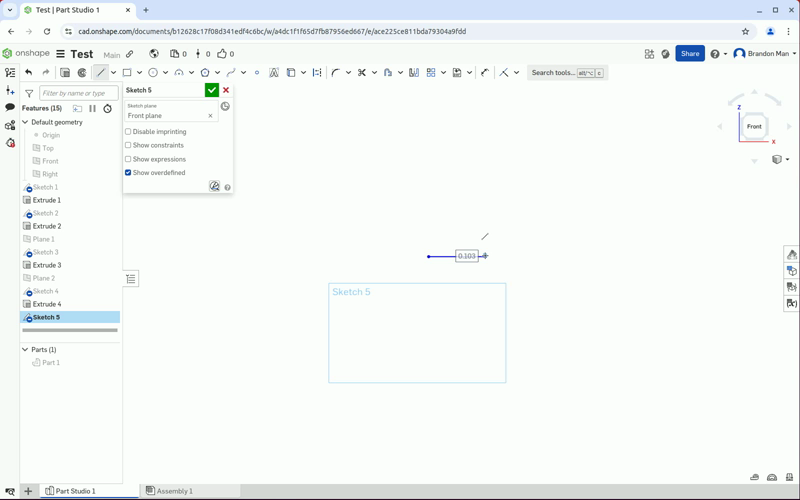
scroll(-6)
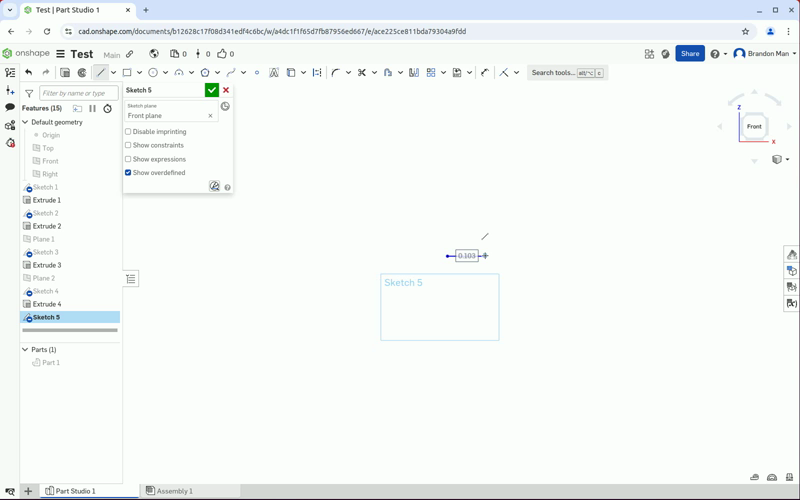
scroll(-6)
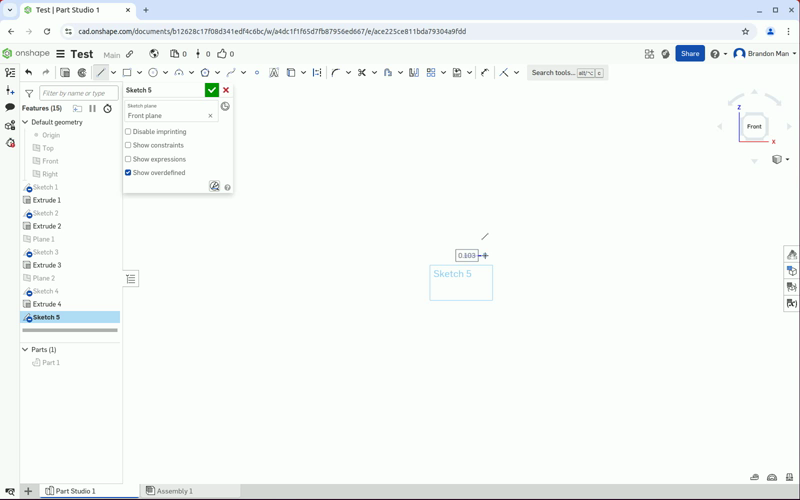
key_up(shift)
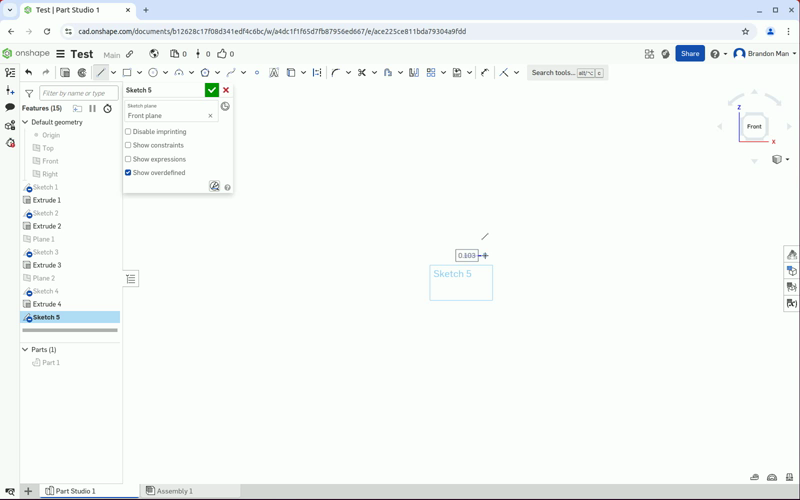
key_down(shift)
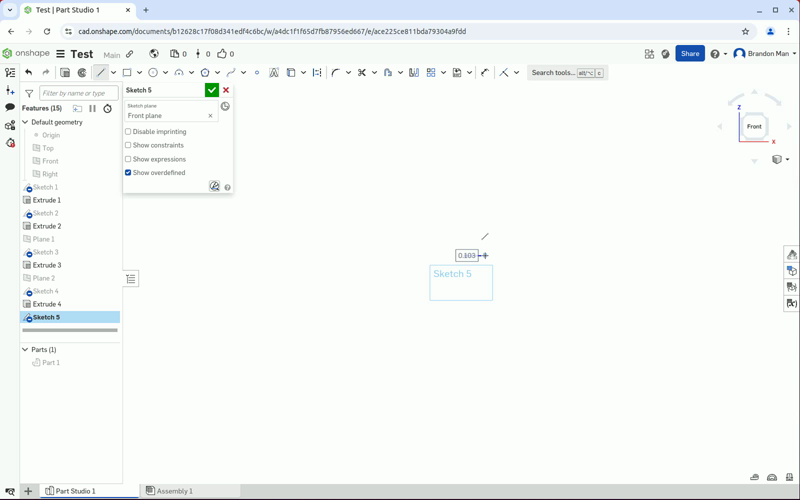
mouse_move(515, 255)
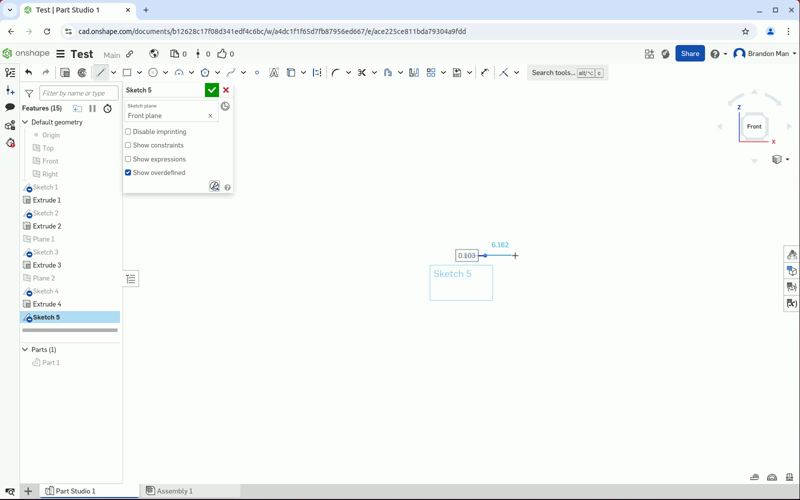
mouse_move(465, 255)
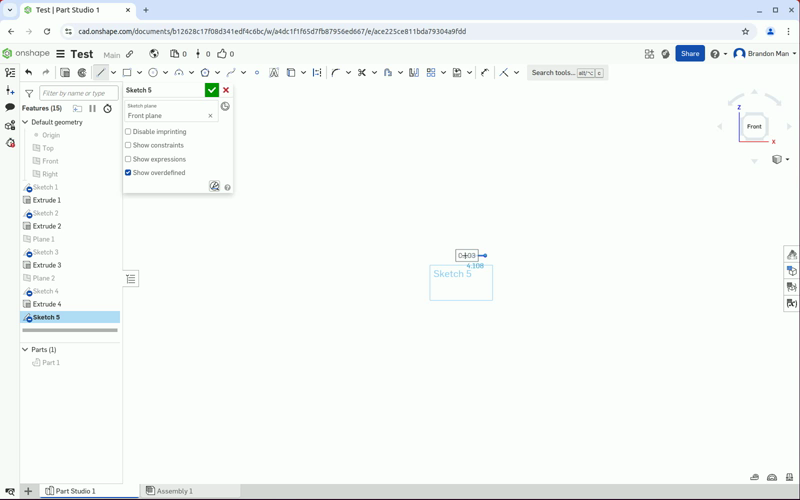
scroll(6)
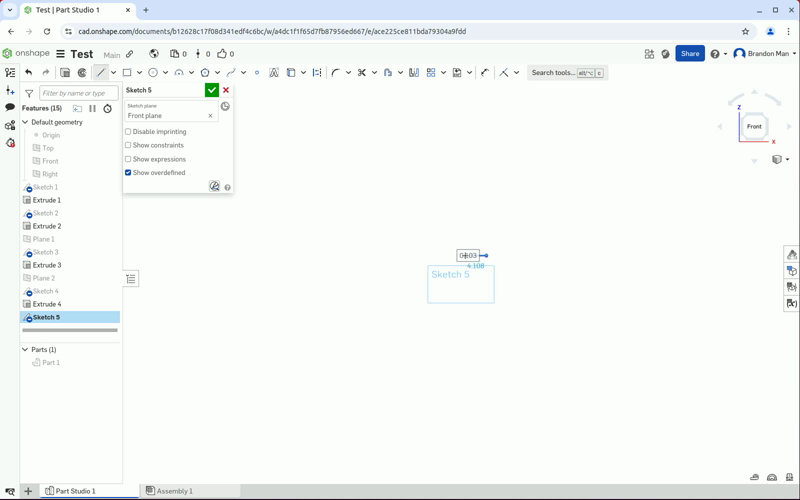
scroll(6)
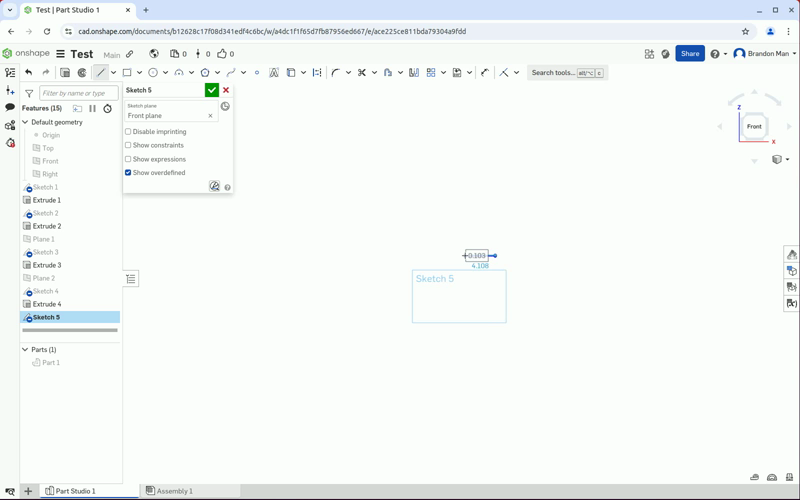
scroll(6)
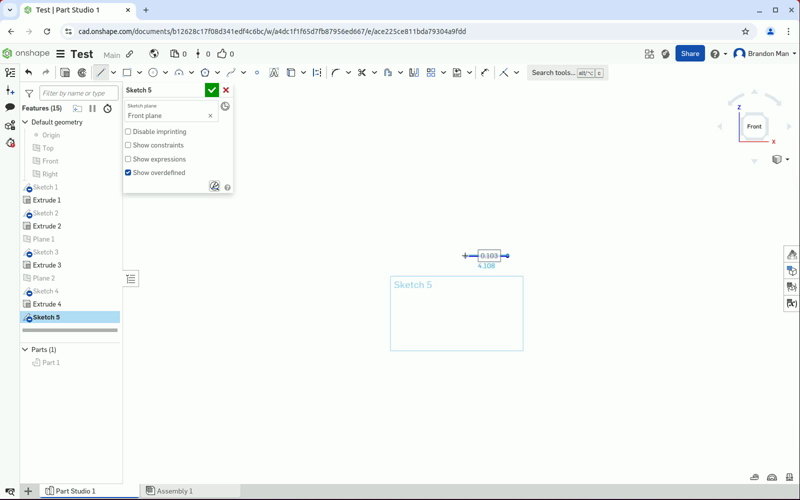
scroll(6)
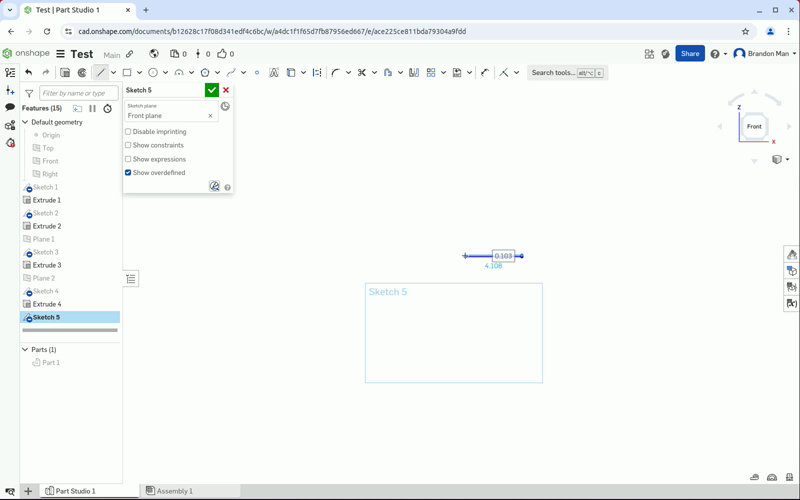
scroll(6)
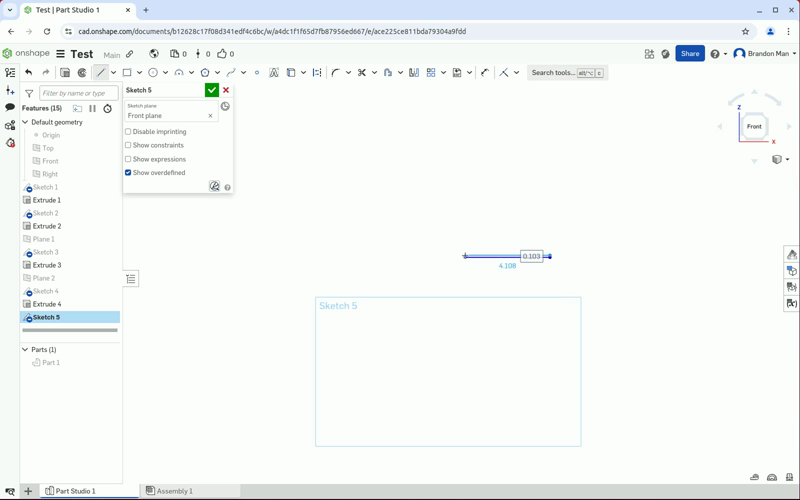
scroll(6)
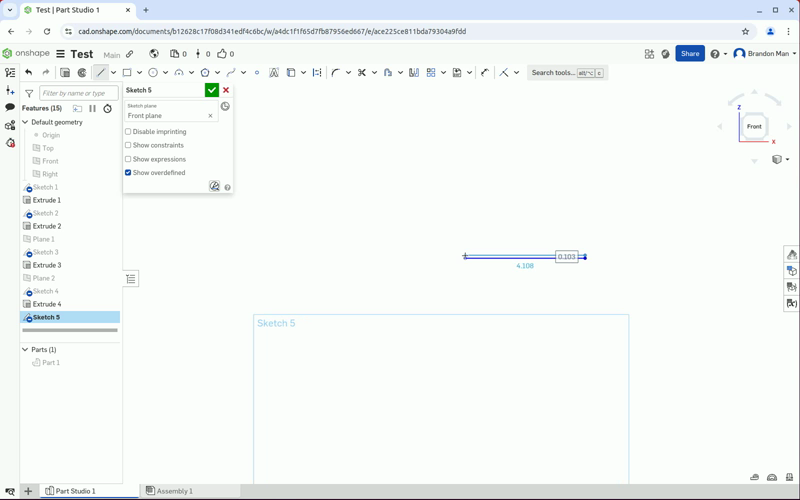
scroll(6)
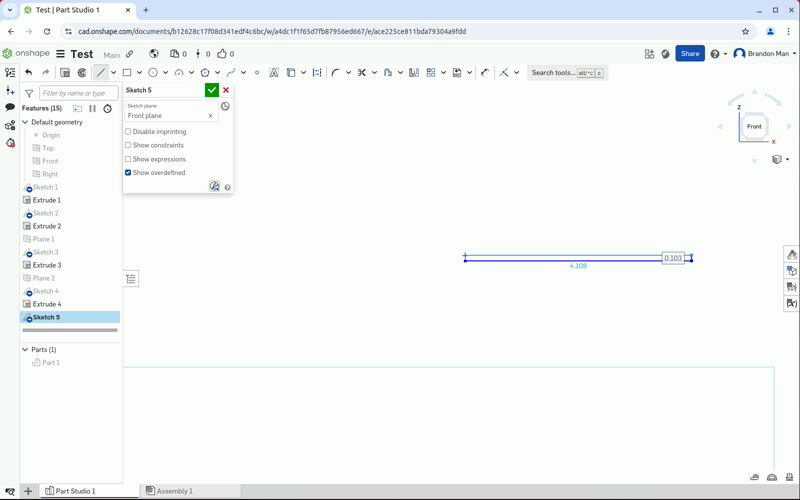
click(465, 255)
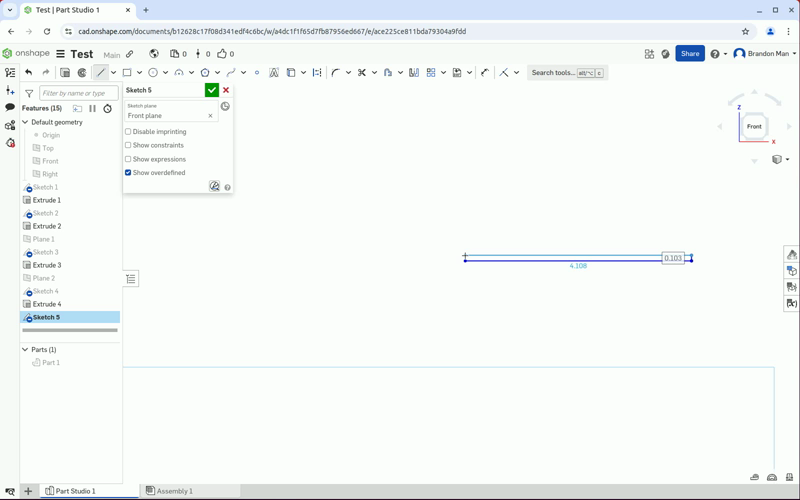
scroll(-6)
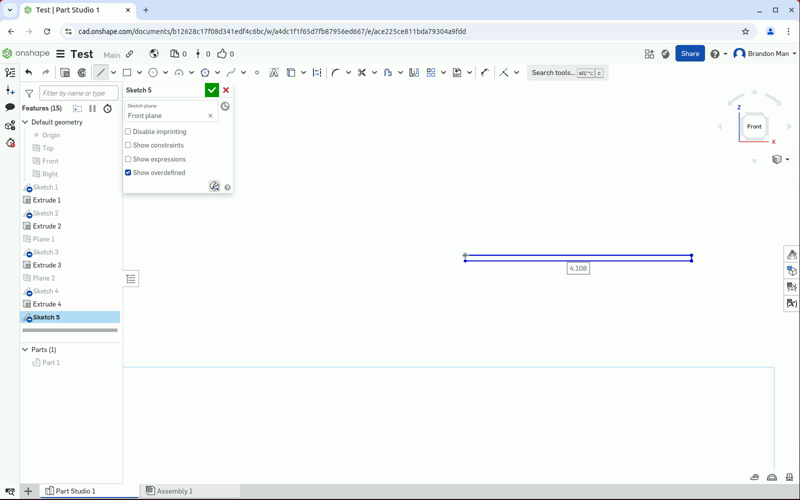
scroll(-6)
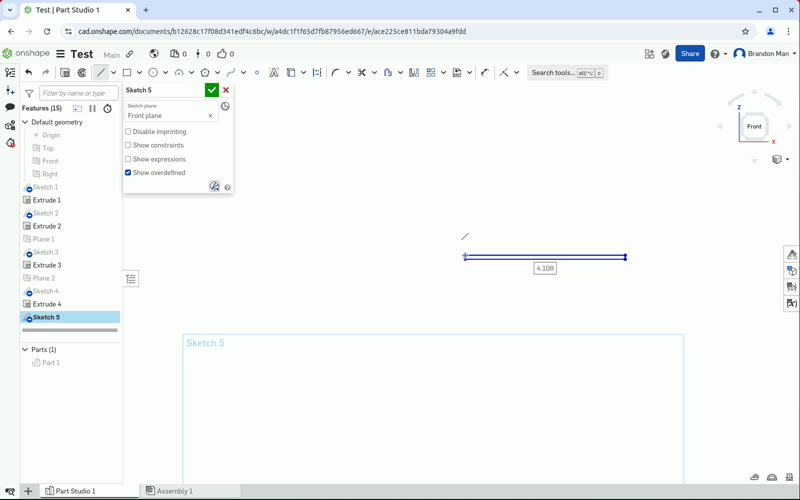
scroll(-6)
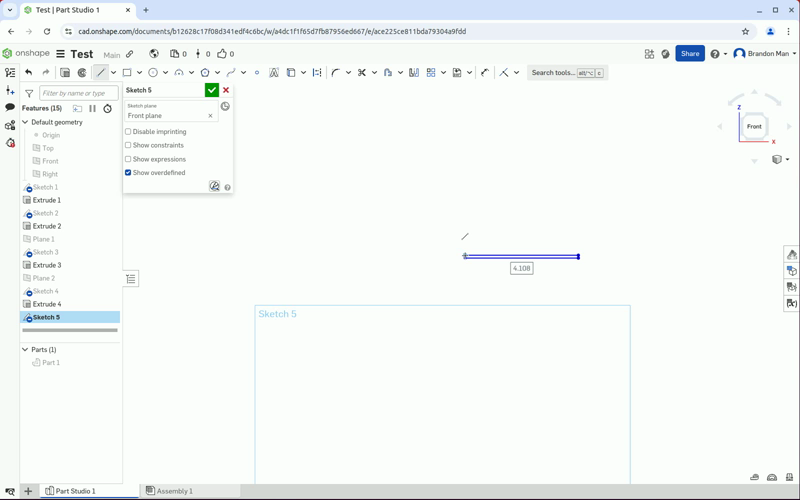
scroll(-6)
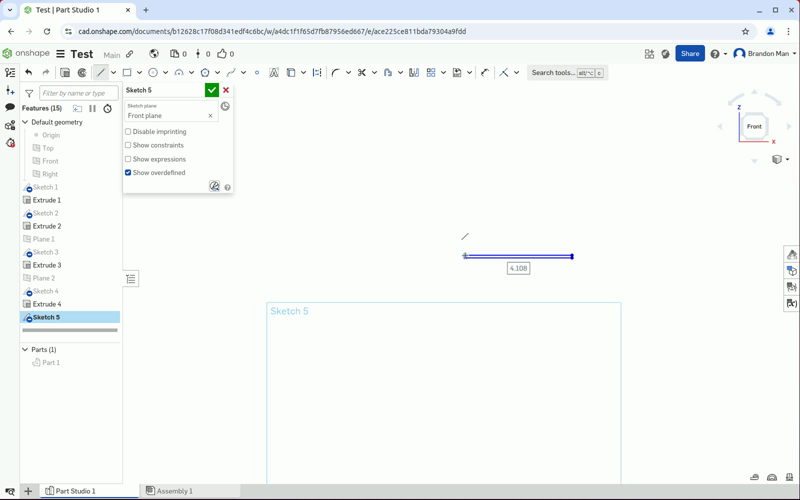
scroll(-6)
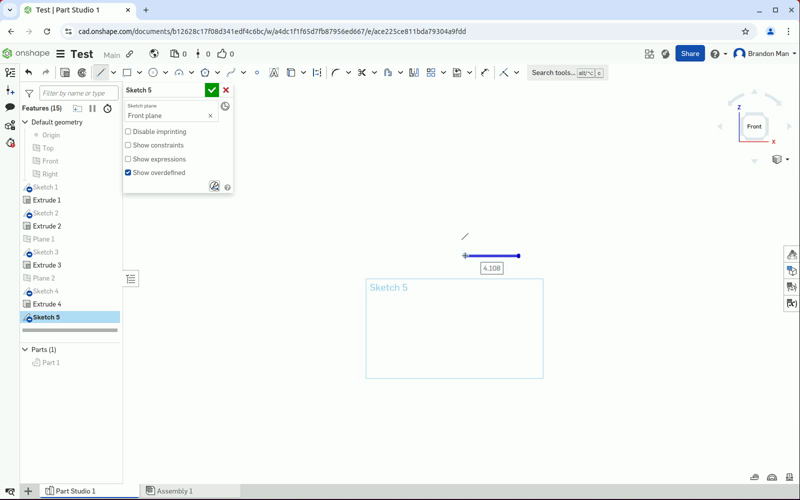
scroll(-6)
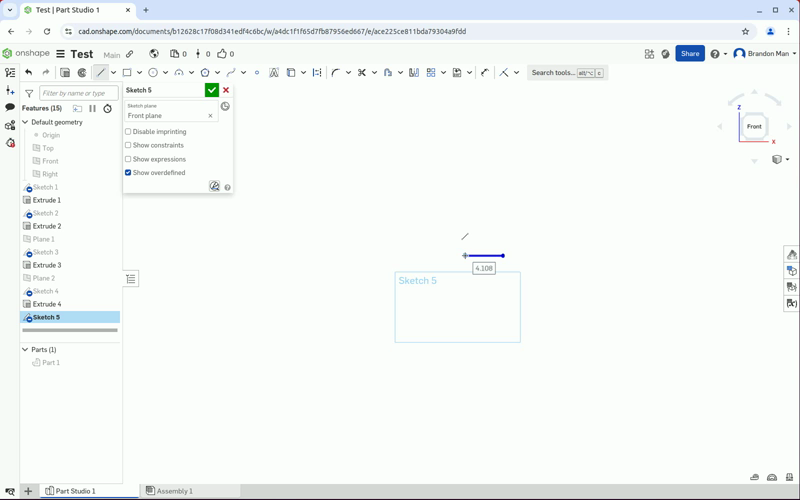
scroll(-6)
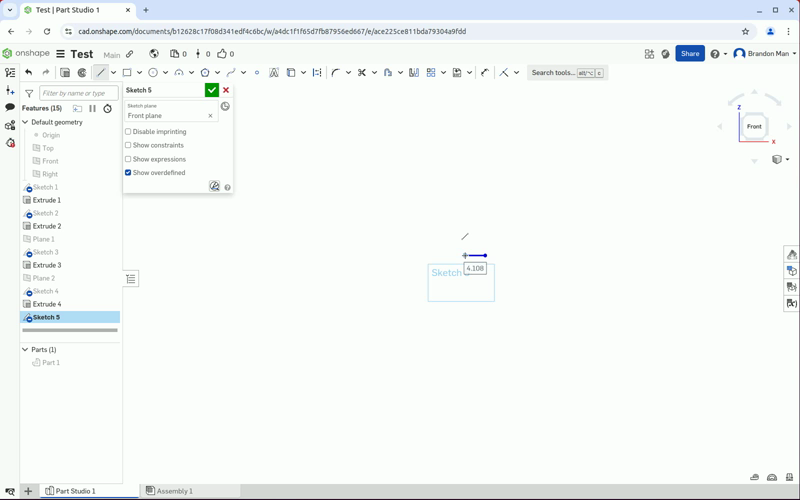
key_up(shift)
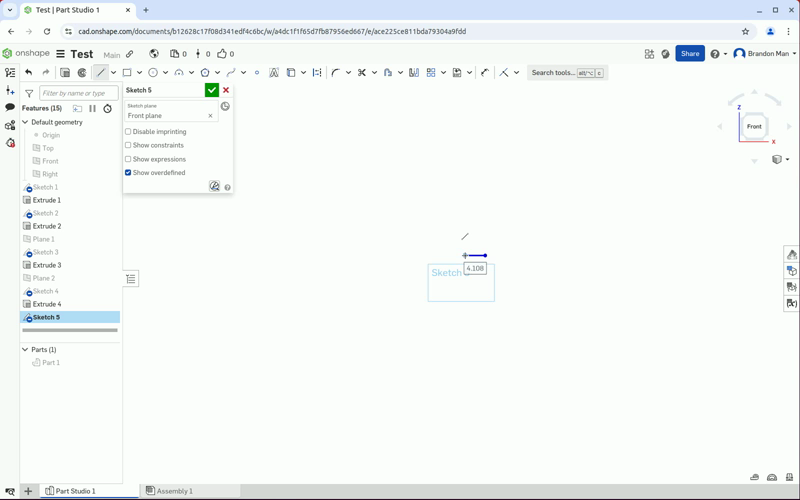
mouse_move(495, 255)
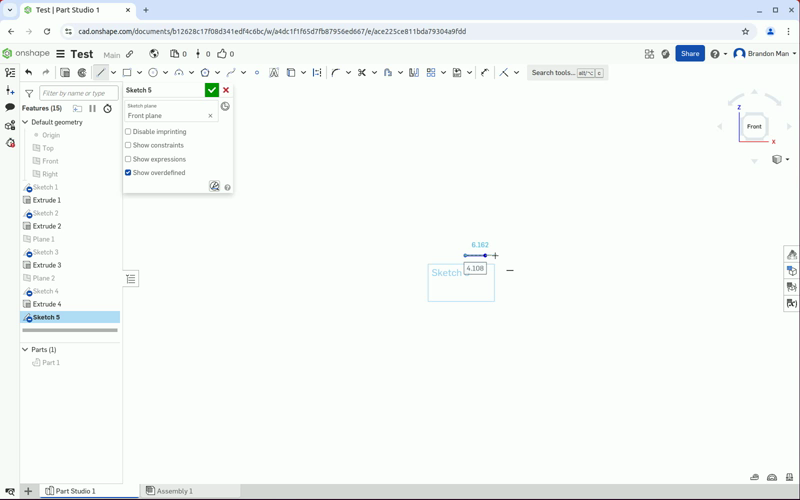
key_down(shift)
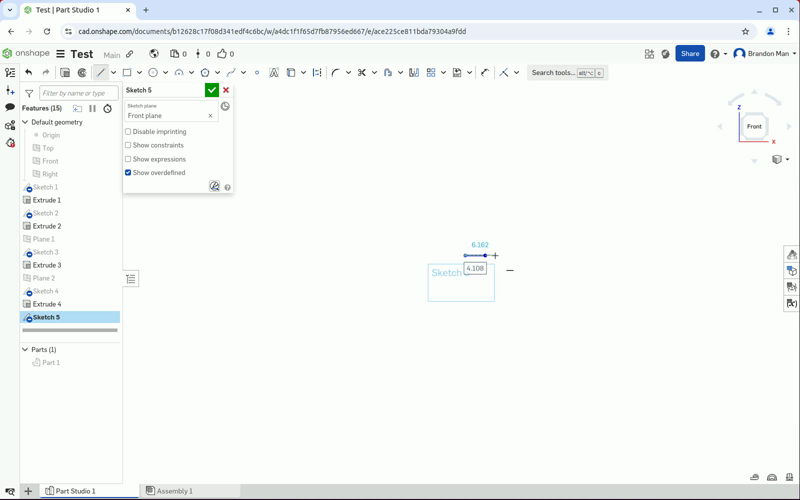
mouse_move(465, 255)
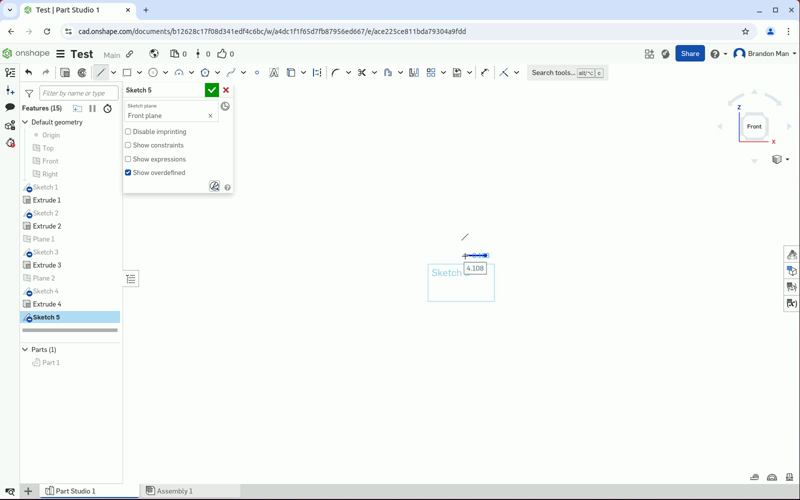
scroll(6)
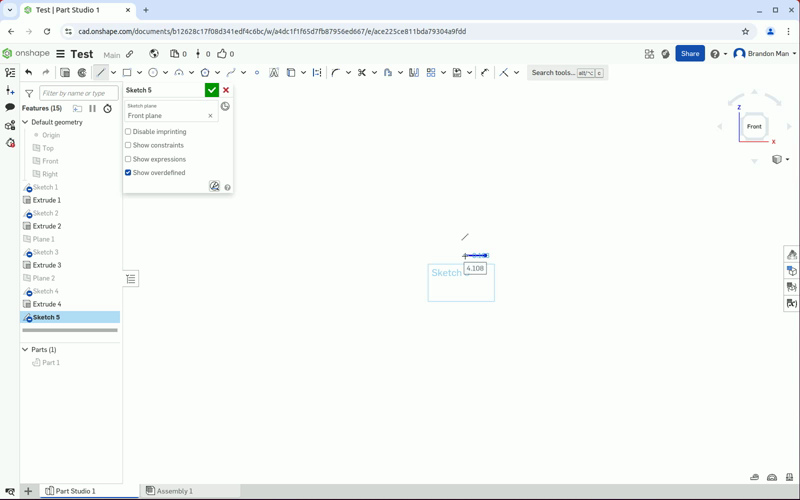
scroll(6)
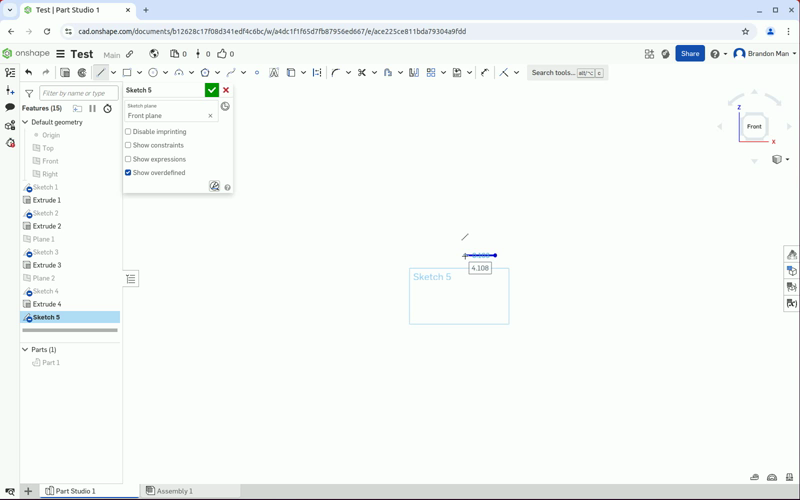
scroll(6)
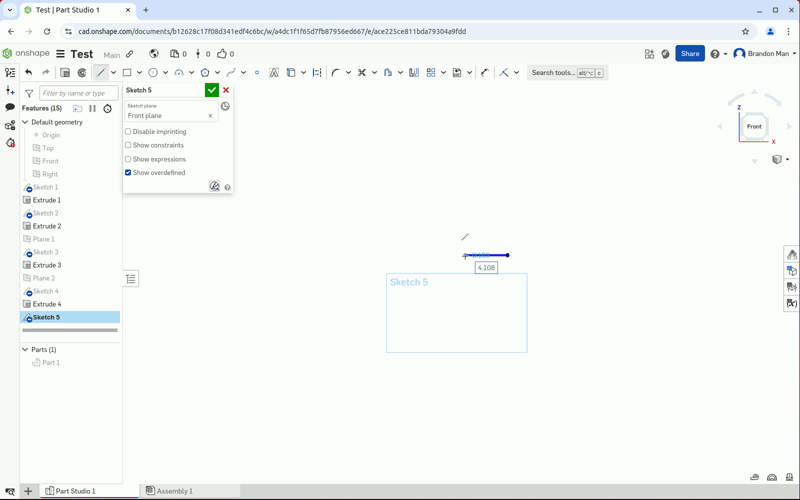
scroll(6)
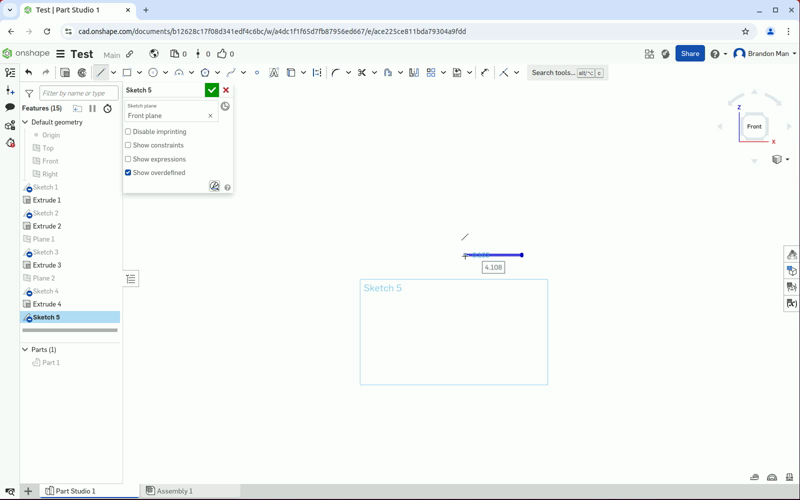
scroll(6)
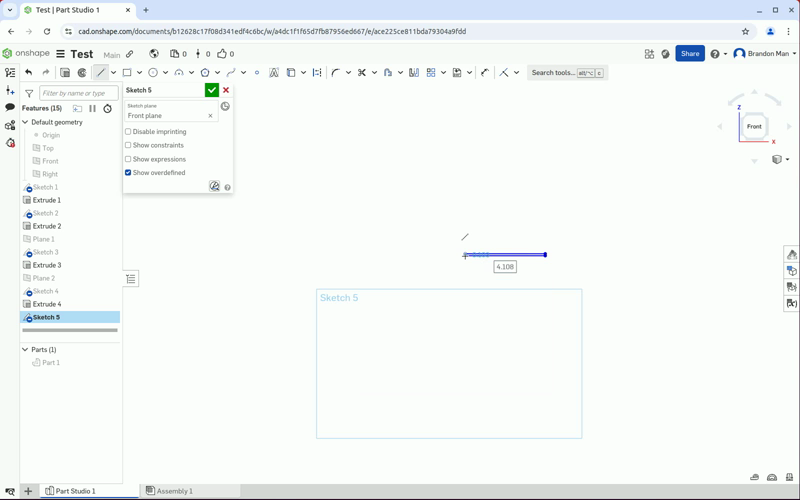
scroll(6)
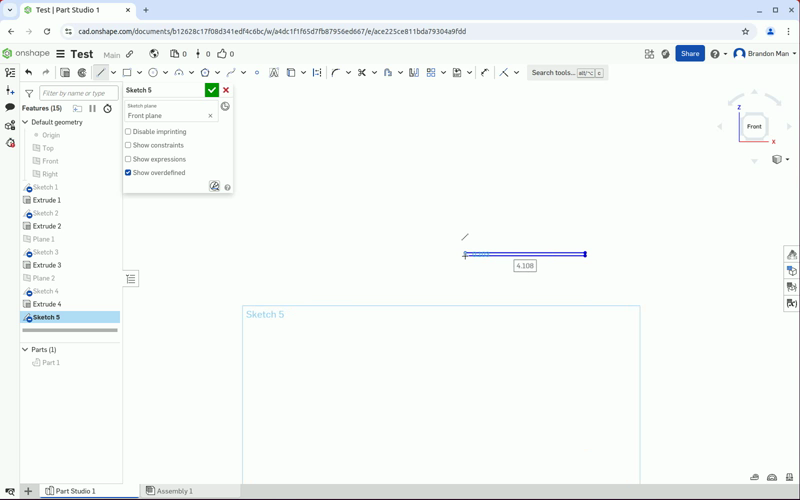
scroll(6)
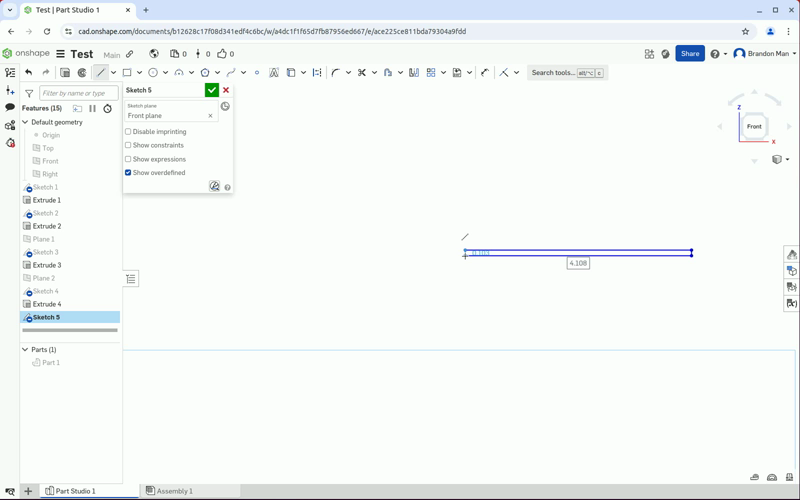
key_up(shift)
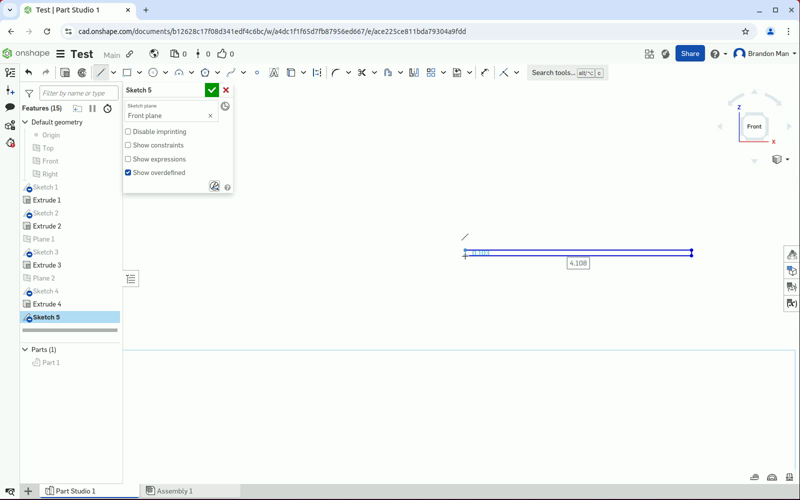
click(465, 255)
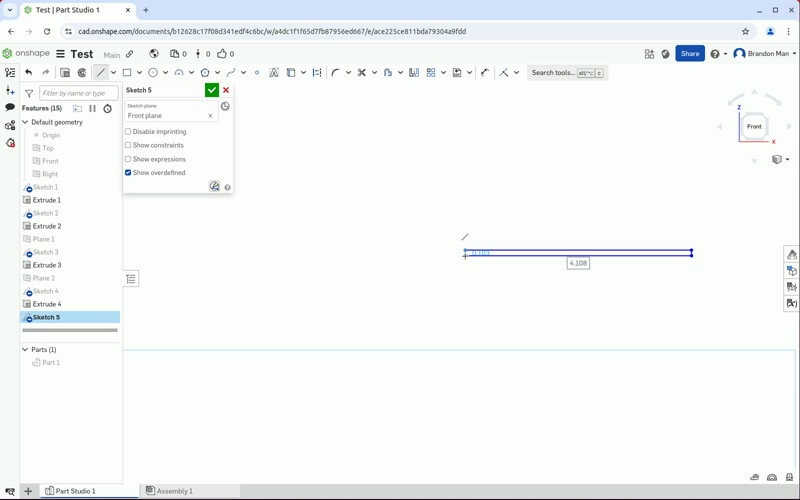
scroll(-6)
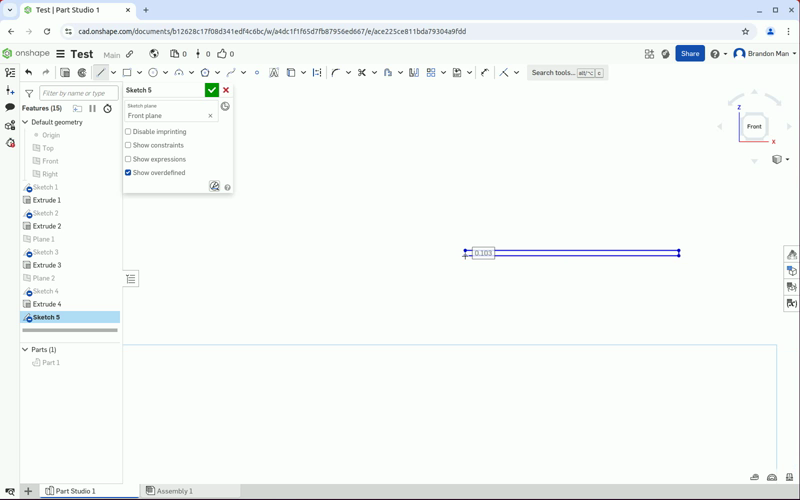
scroll(-6)
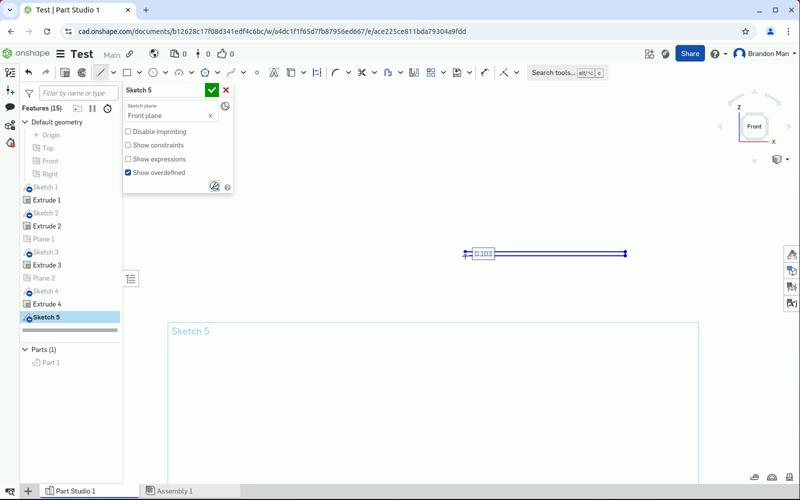
scroll(-6)
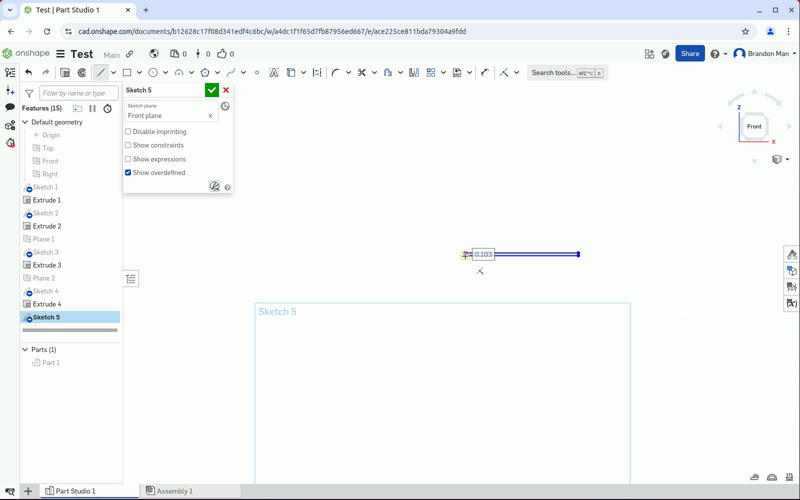
scroll(-6)
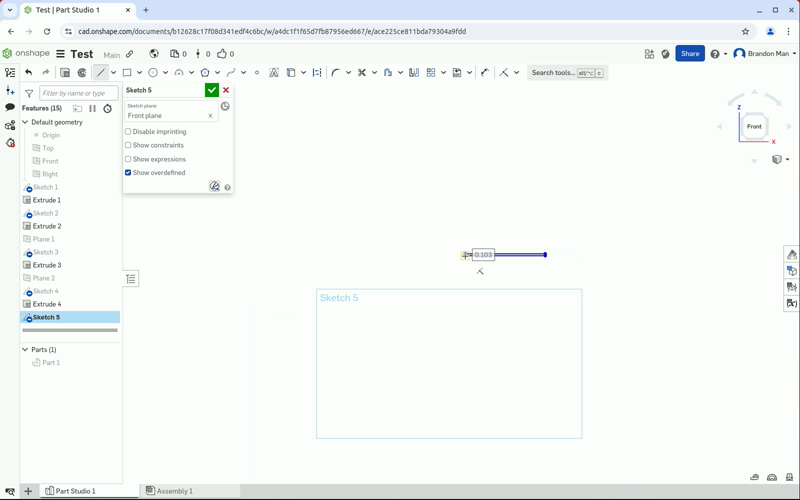
scroll(-6)
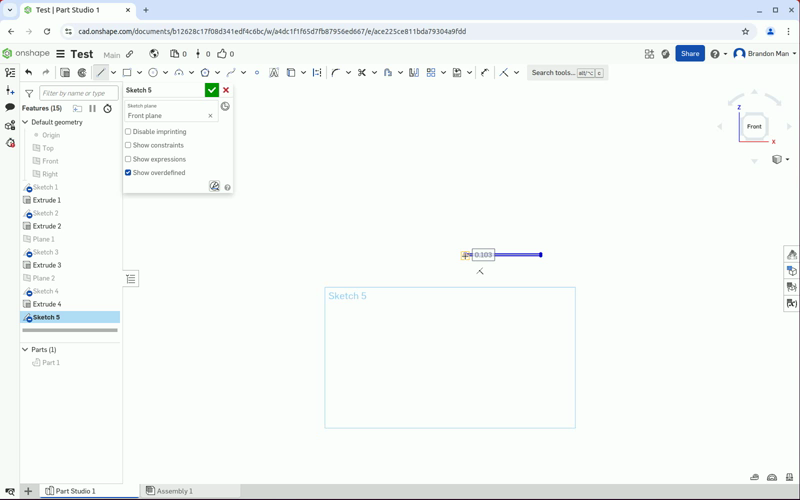
scroll(-6)
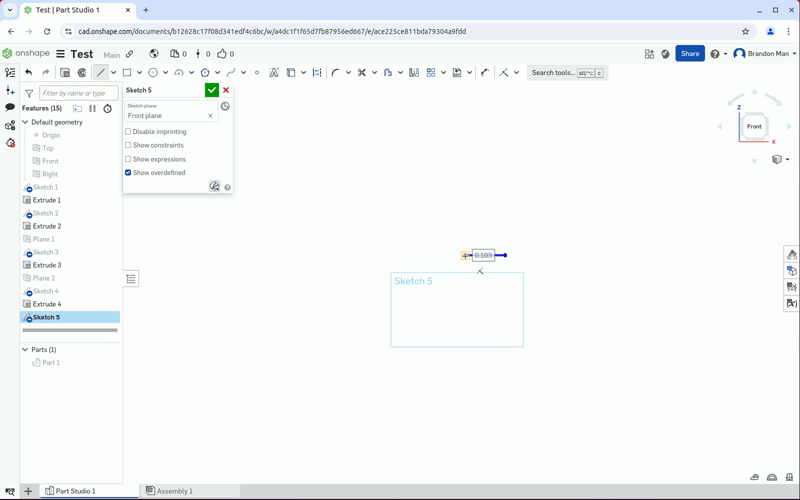
scroll(-6)
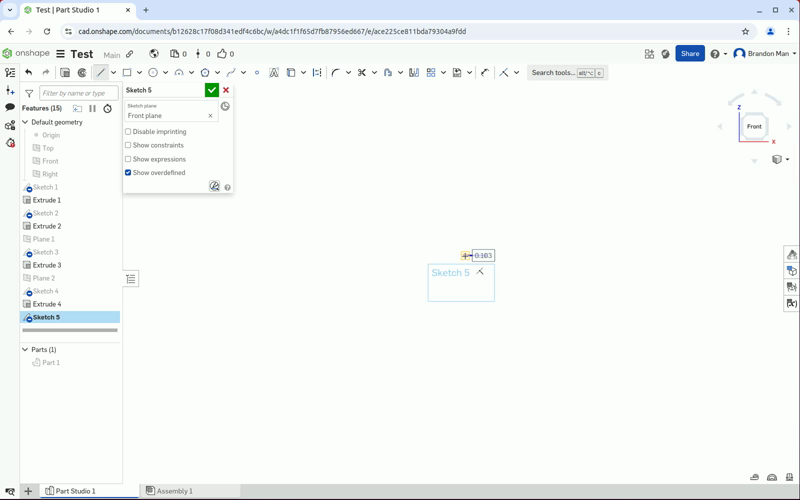
key(esc)
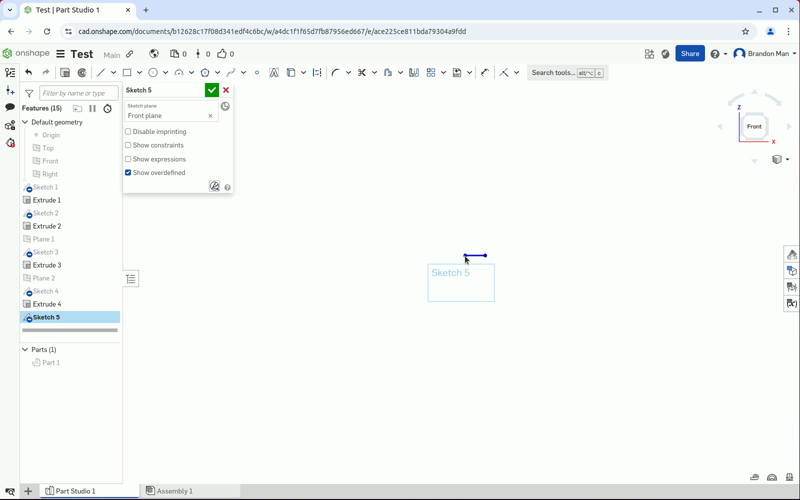
mouse_move(476, 255)
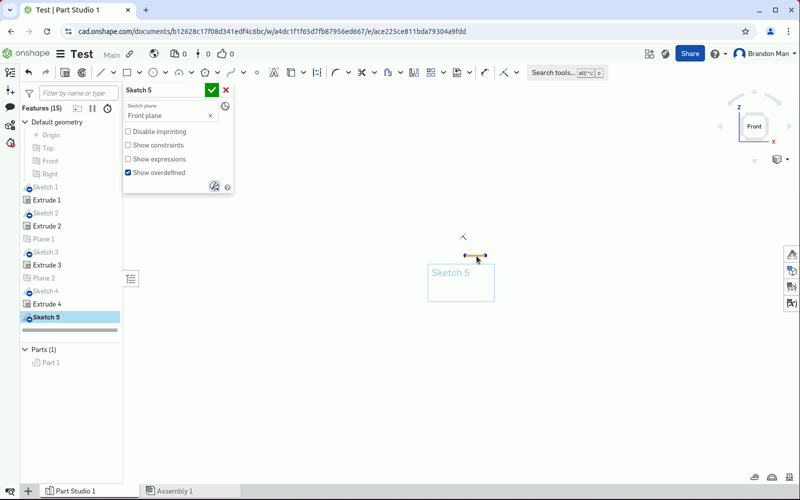
scroll(6)
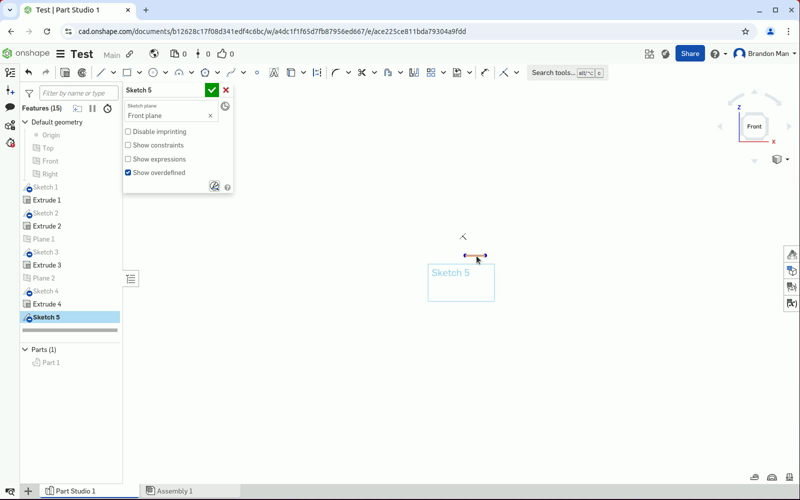
scroll(6)
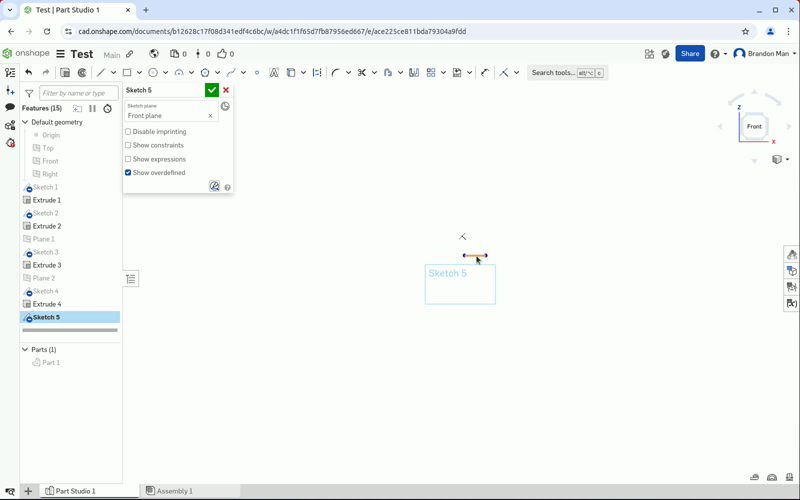
scroll(6)
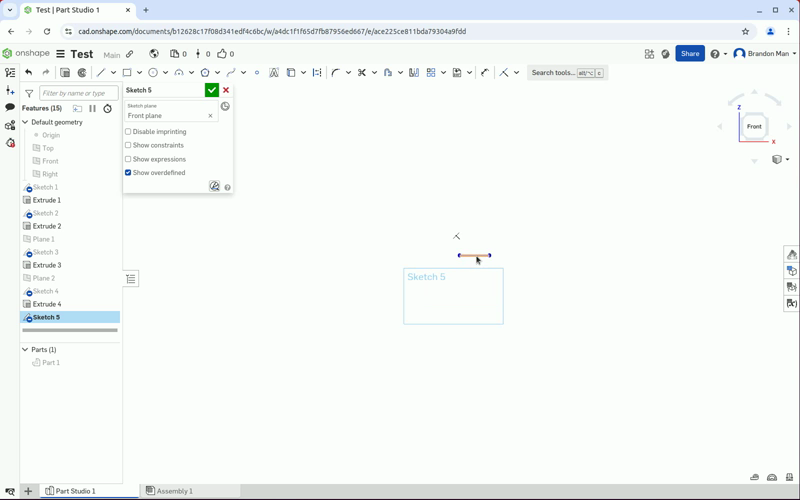
scroll(6)
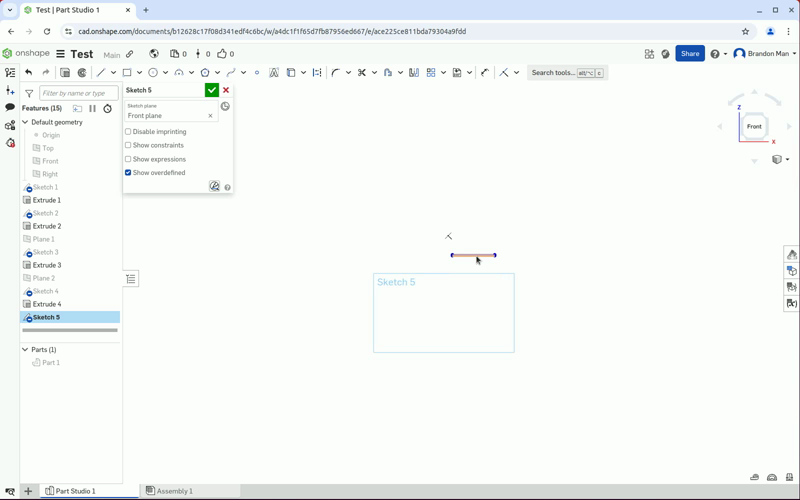
scroll(6)
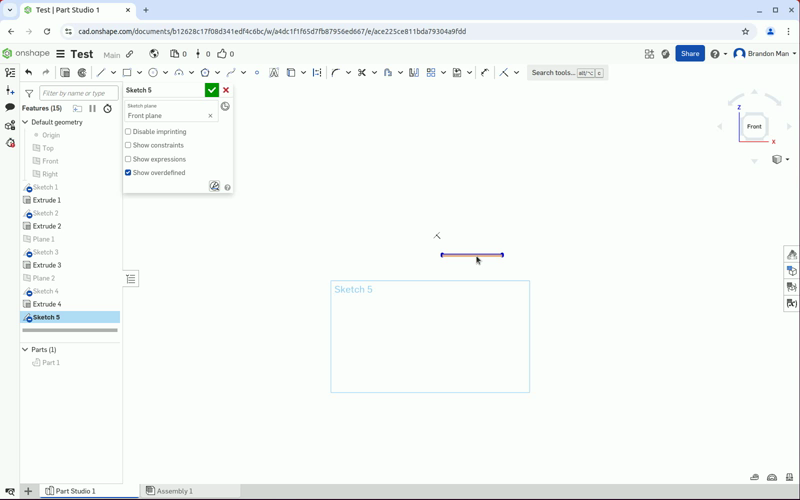
scroll(6)
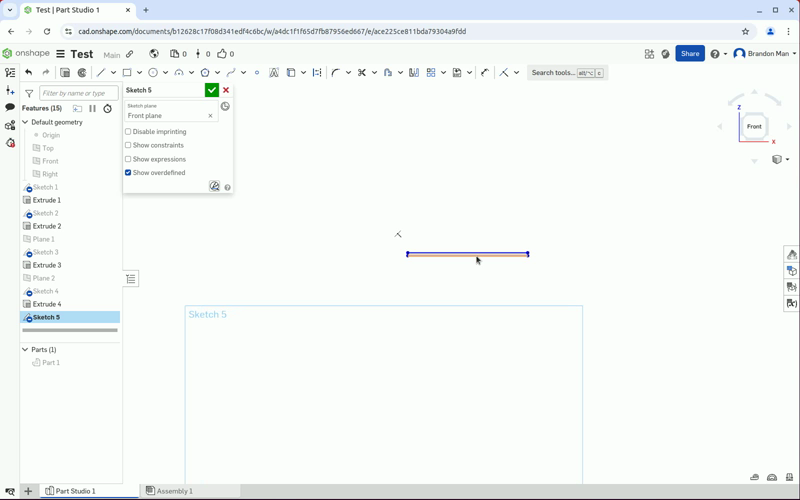
scroll(6)
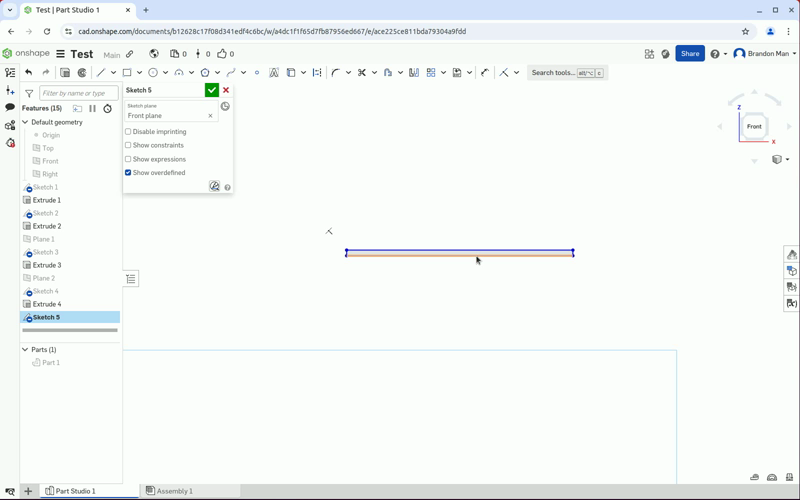
click(476, 255)
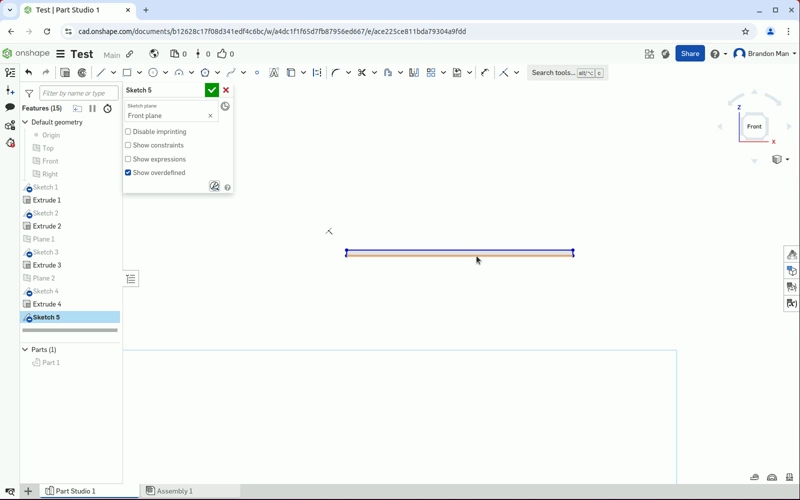
scroll(-6)
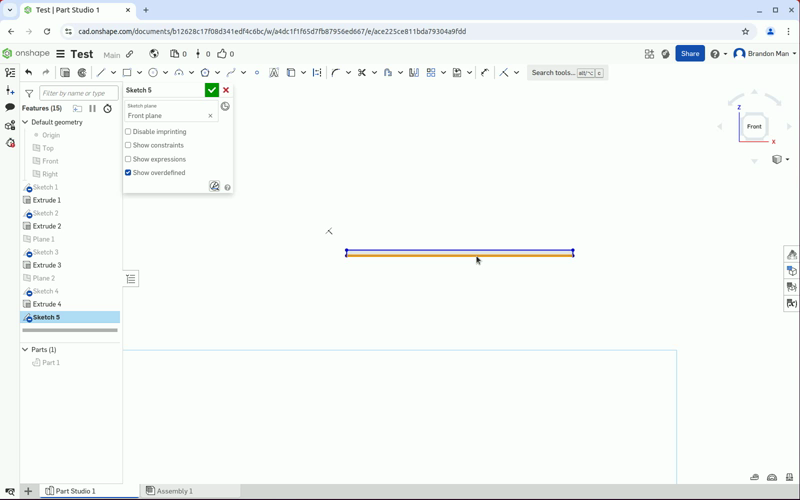
scroll(-6)
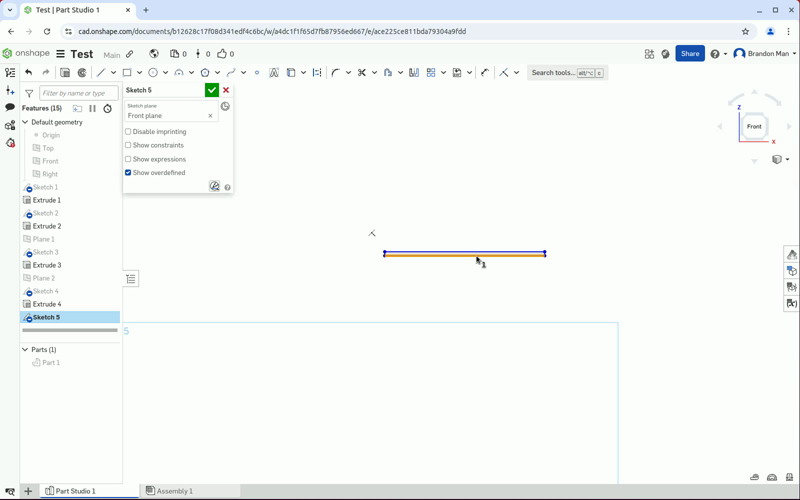
scroll(-6)
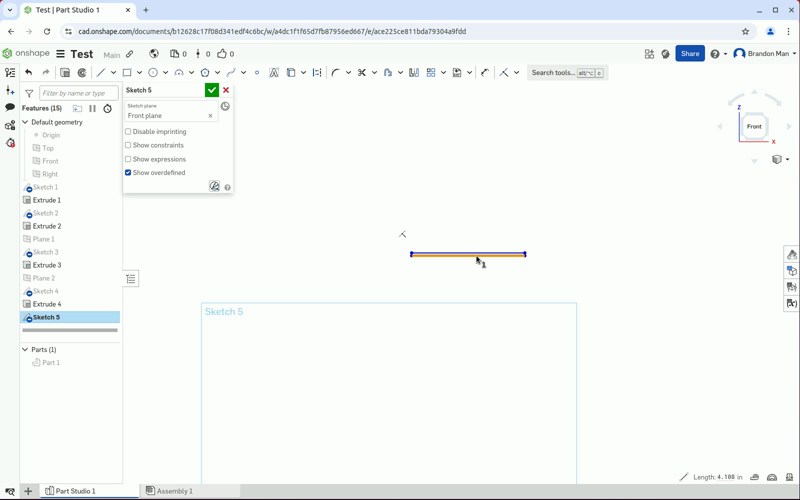
scroll(-6)
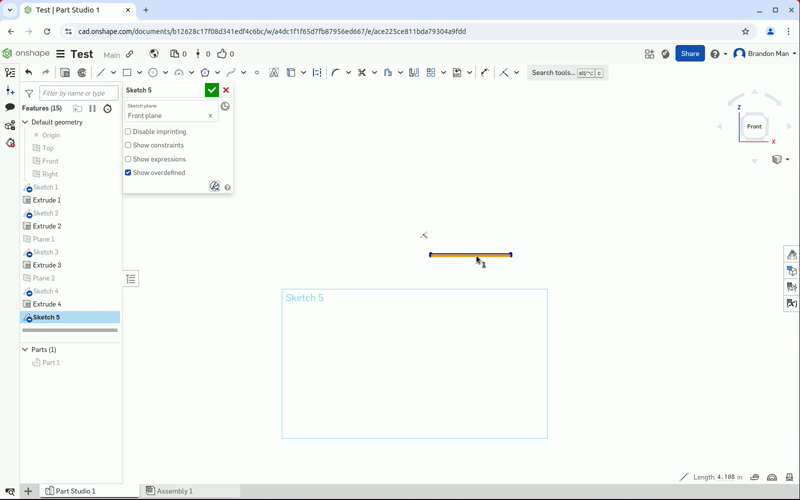
scroll(-6)
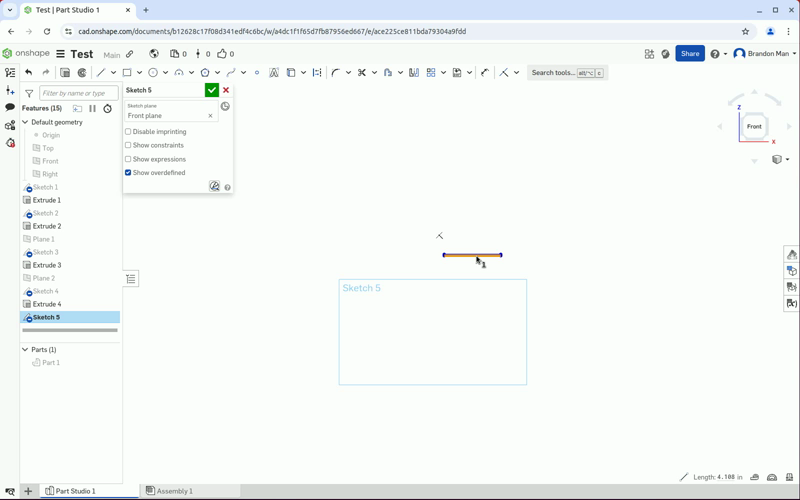
scroll(-6)
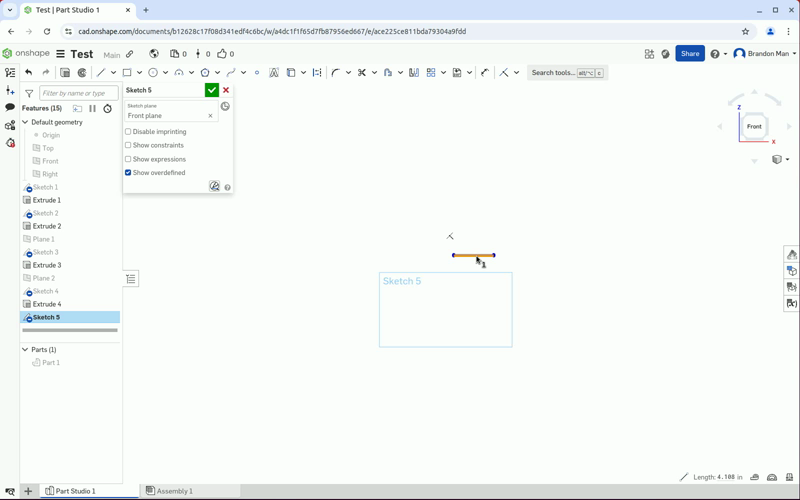
scroll(-6)
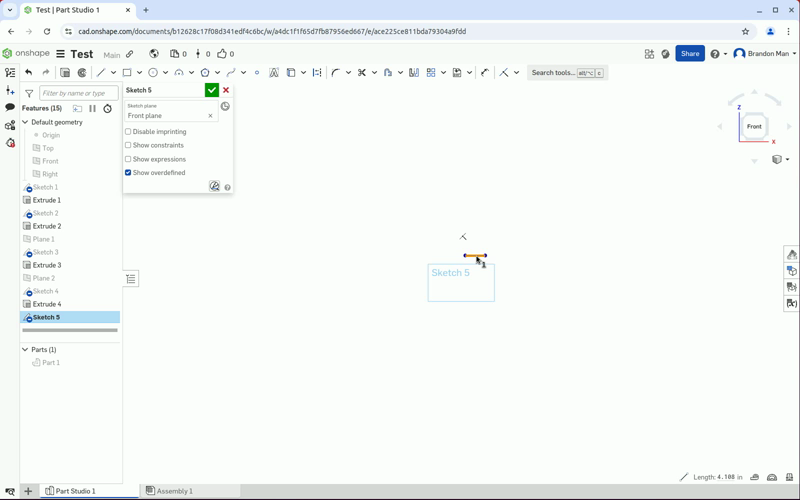
mouse_move(73, 352)
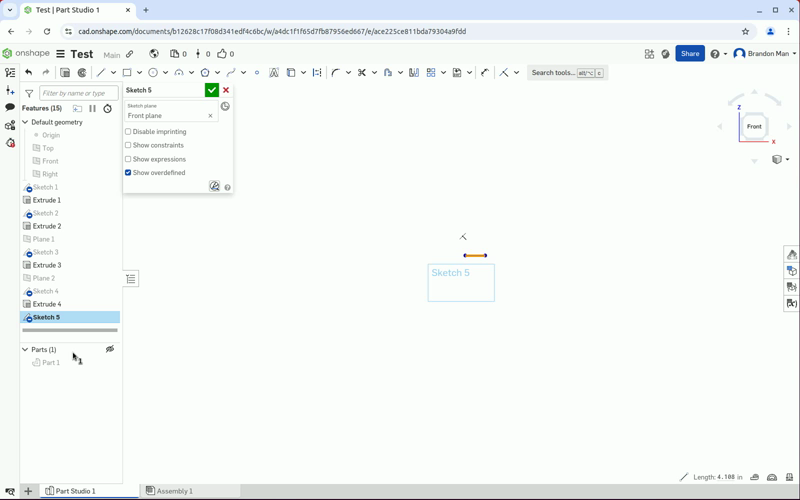
key(shift+y)
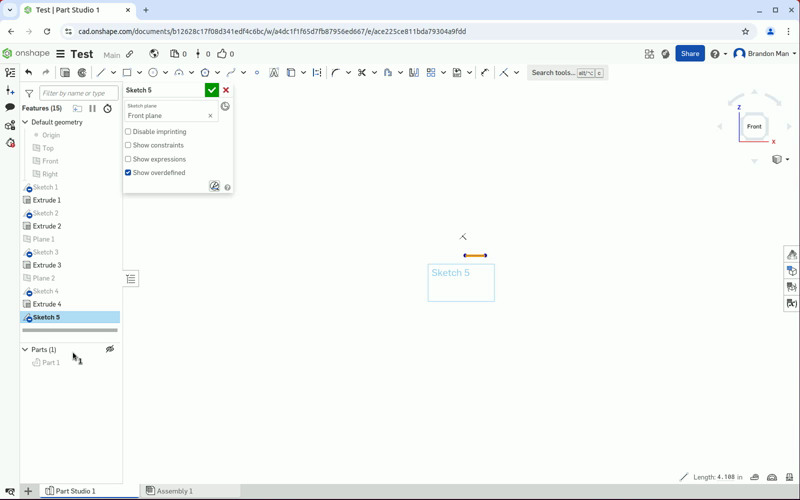
key(shift+e)
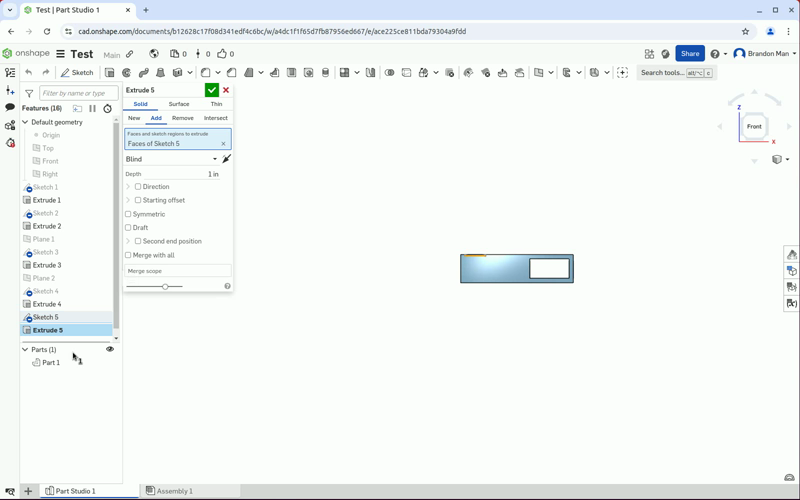
mouse_move(143, 106)
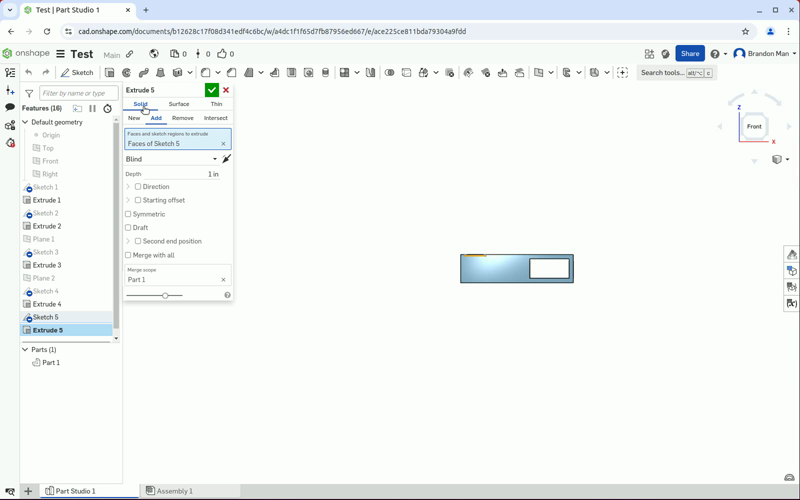
click(143, 106)
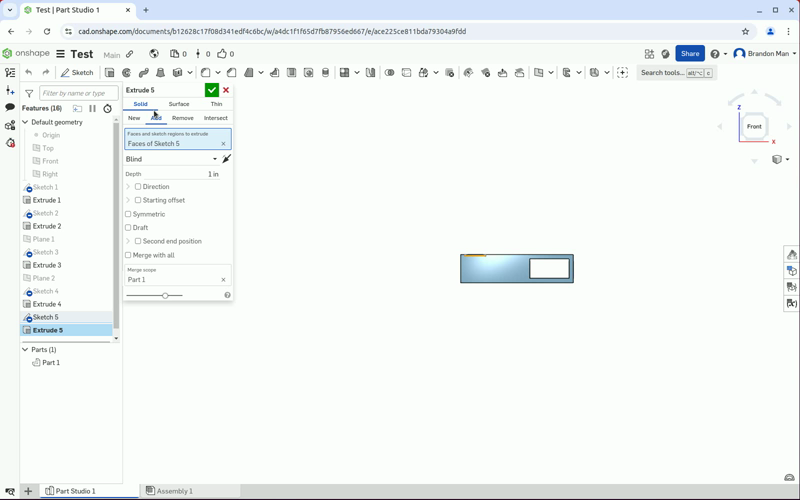
mouse_move(186, 120)
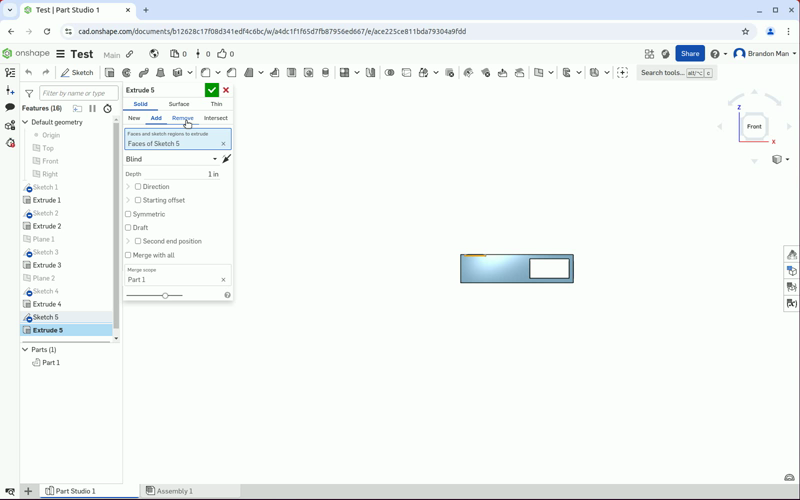
click(186, 120)
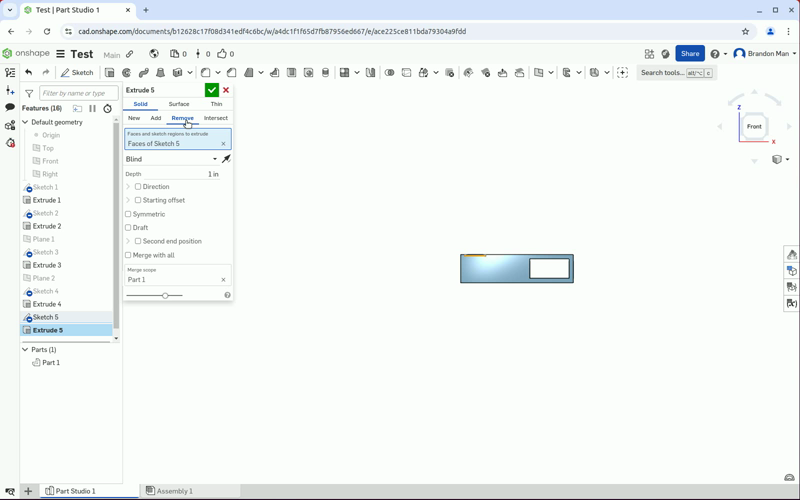
key(tab, 4)
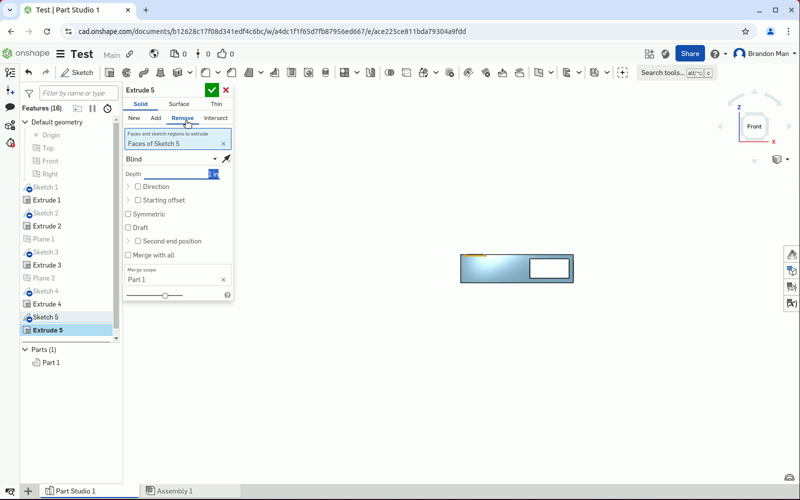
text(10.11)
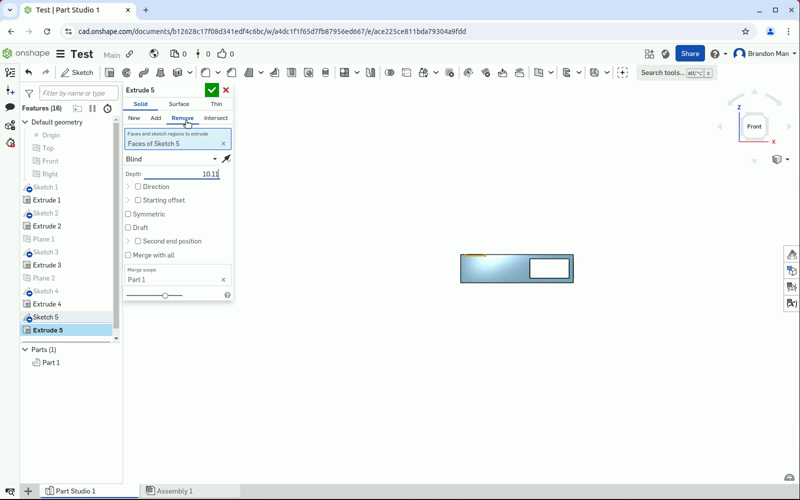
key(tab, 6)
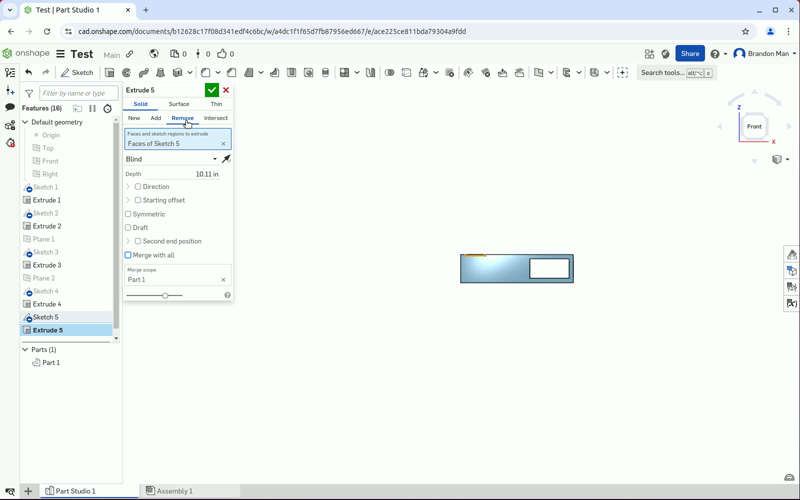
key(space)
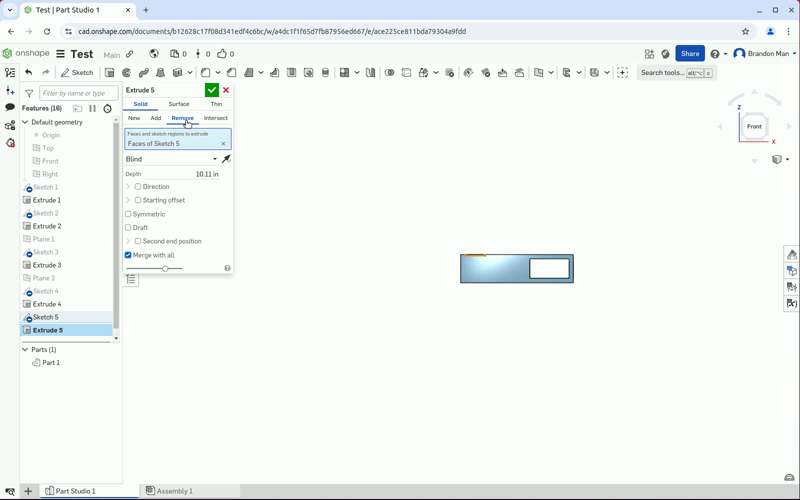
key(enter)
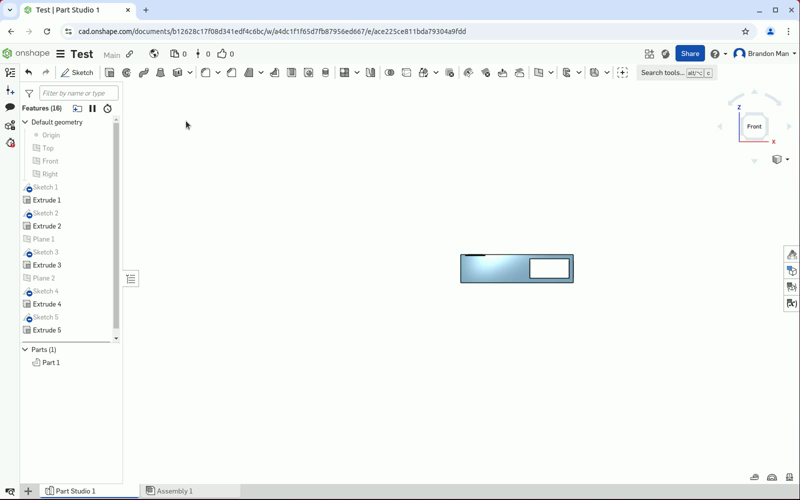
key(shift+h)
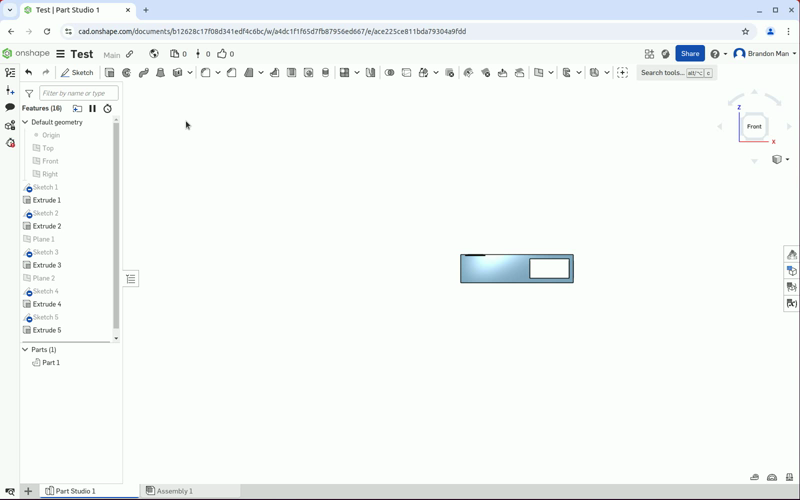
key(shift+h)
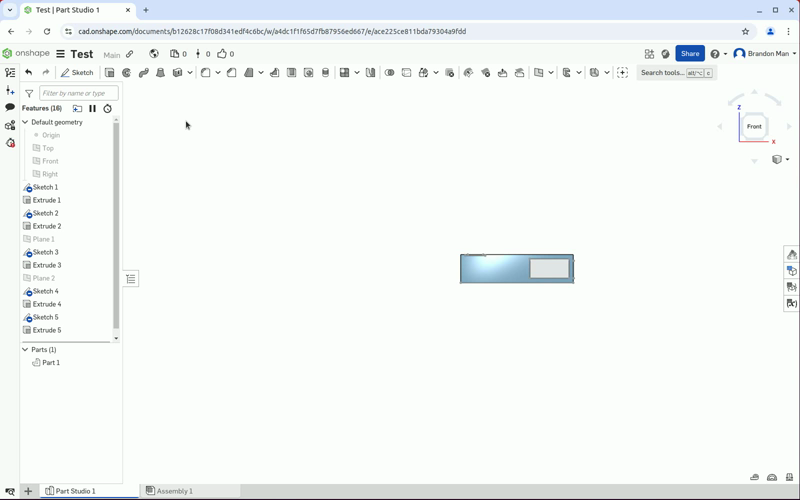
key(shift+7)
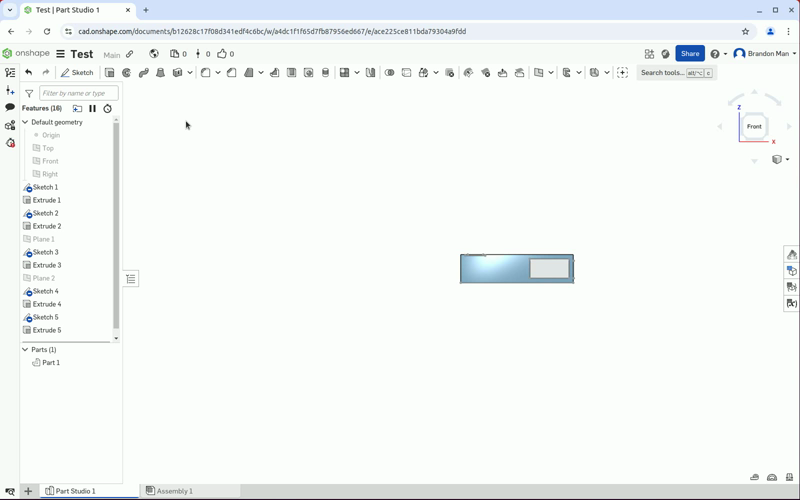
key(left, 2)
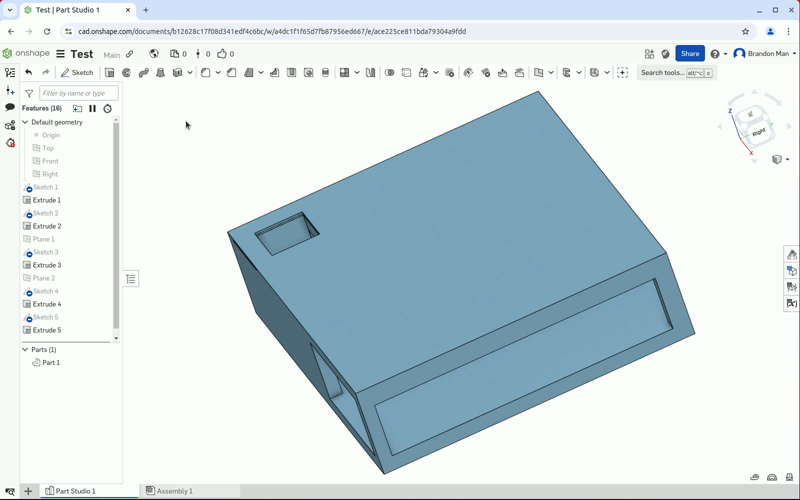
key(down, 2)
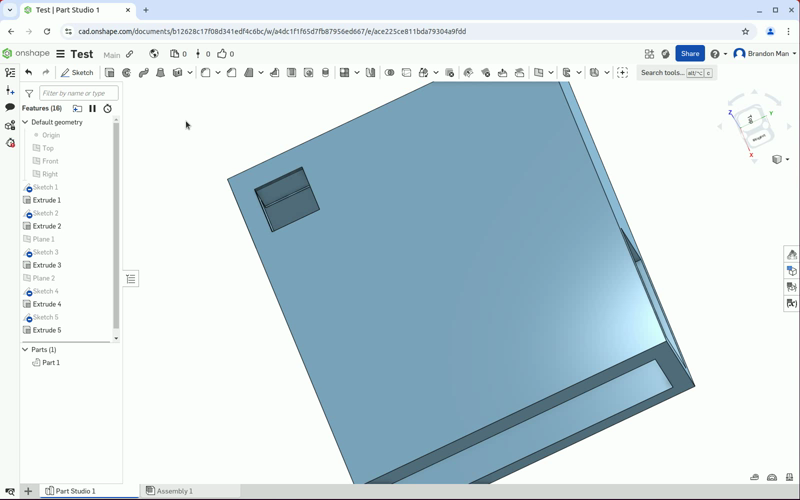
key(up, 2)
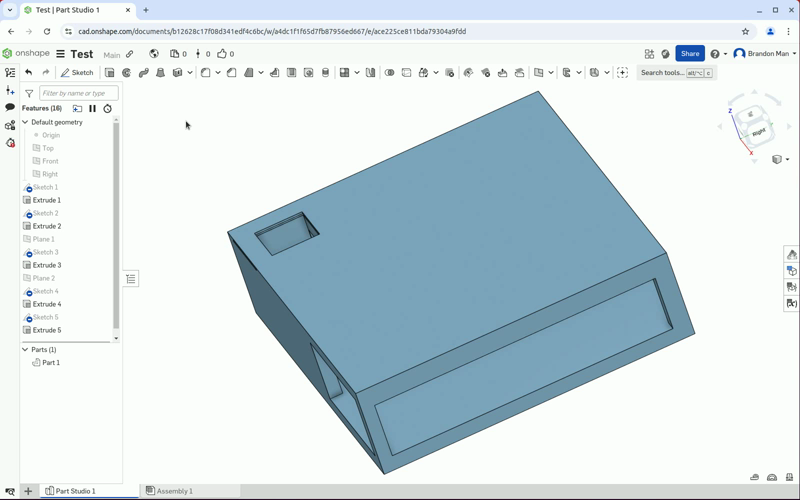
key(right, 2)
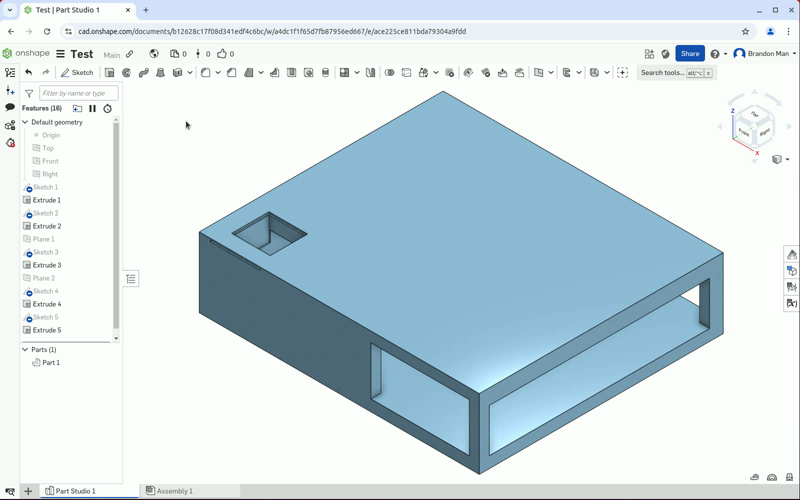
mouse_move(69, 189)
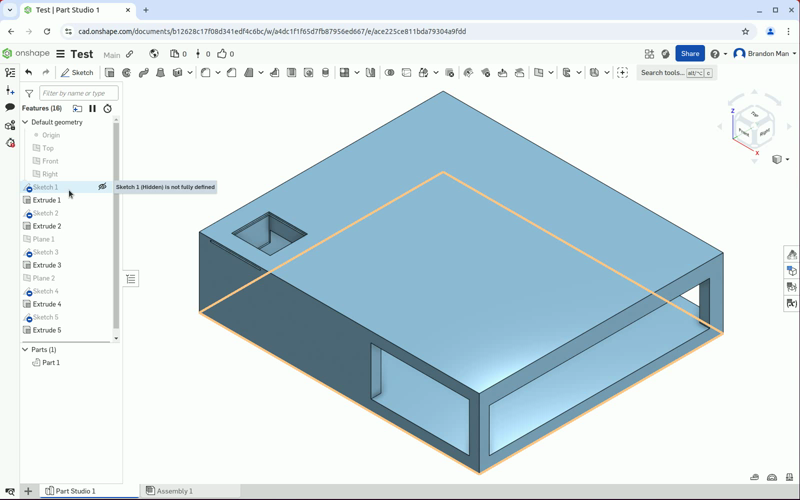
click(69, 189)